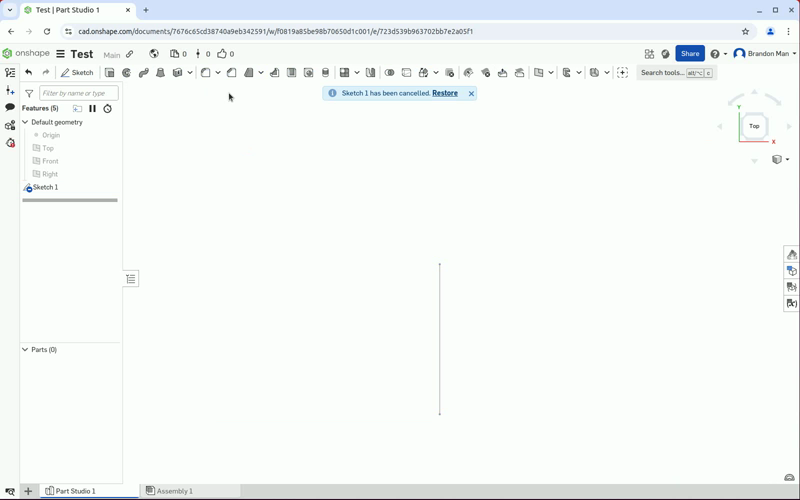
key(shift+h)
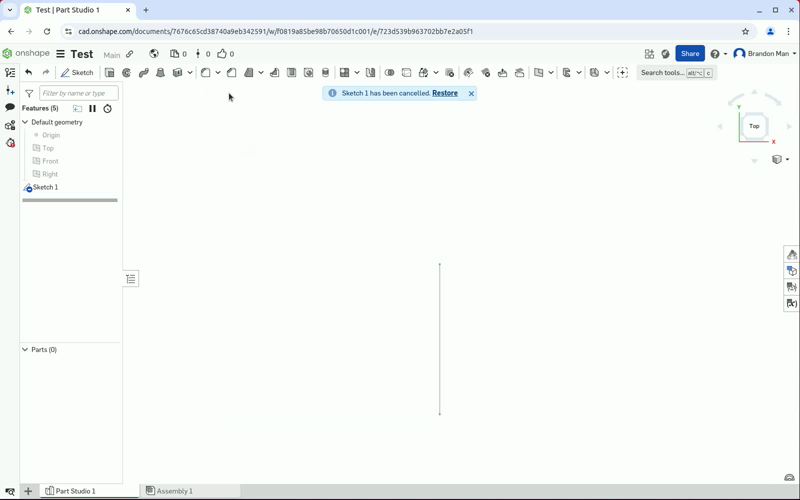
key(shift+s)
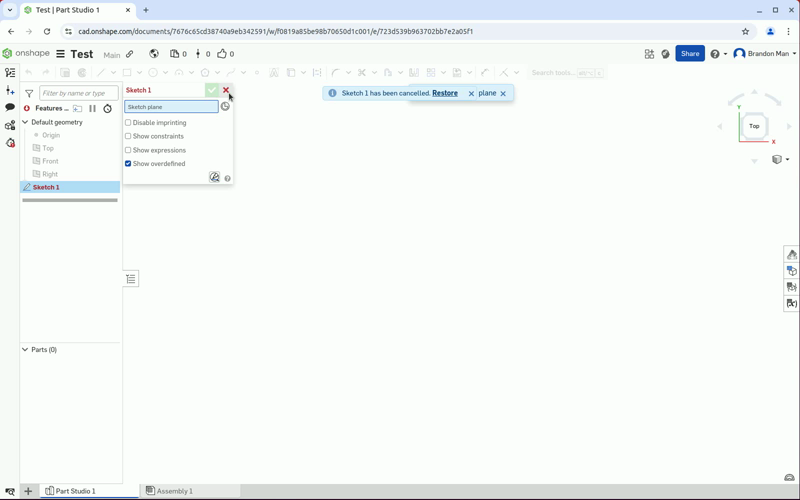
mouse_move(73, 150)
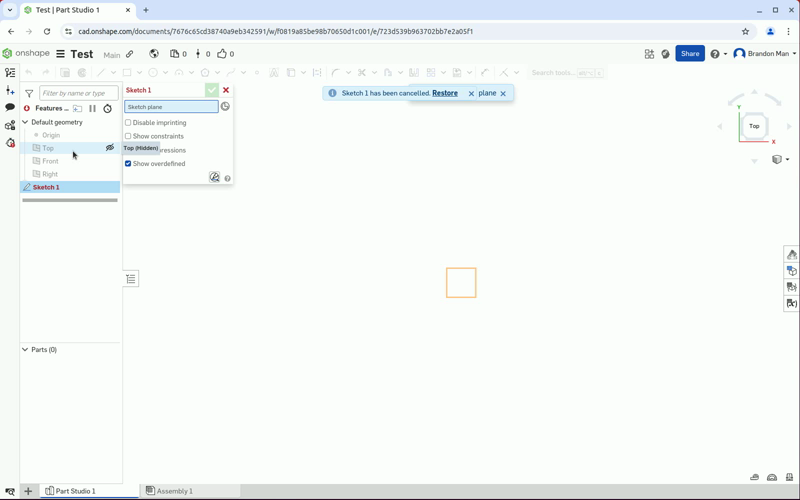
click(73, 150)
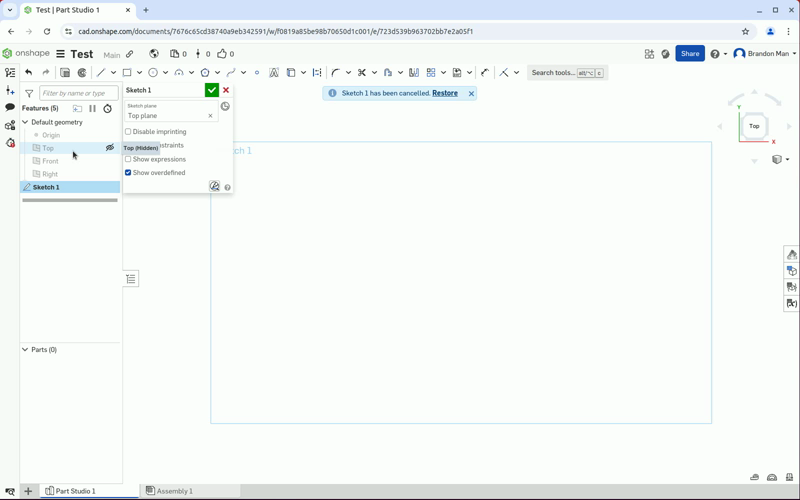
mouse_move(73, 352)
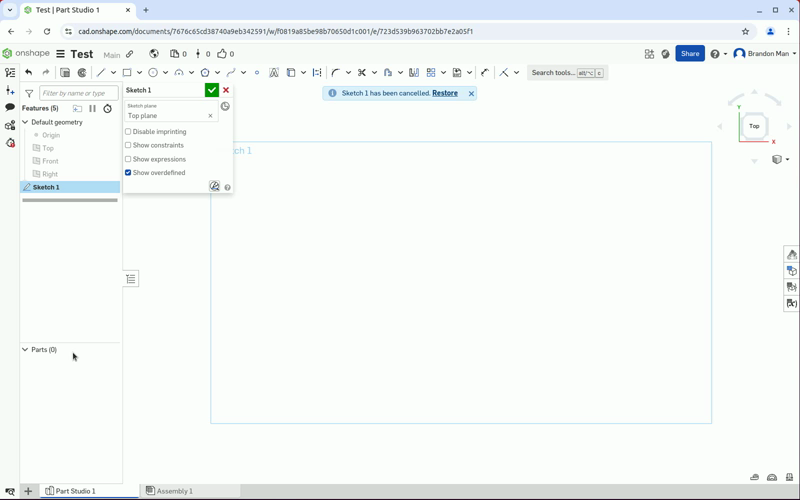
key(y)
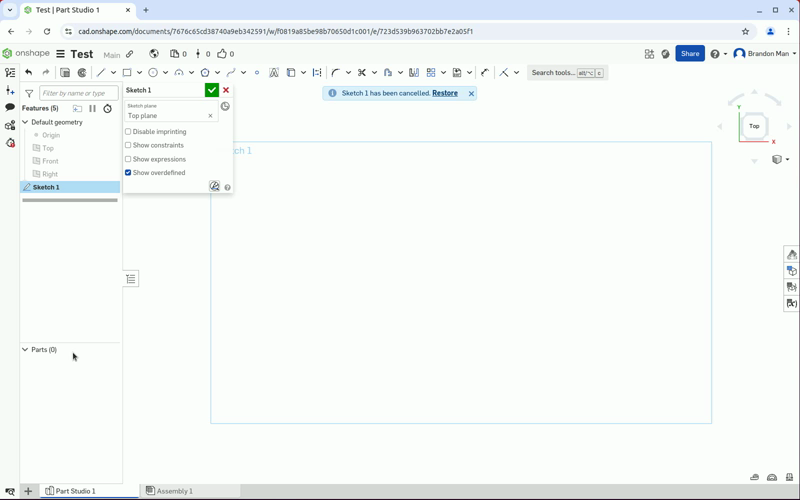
key(c)
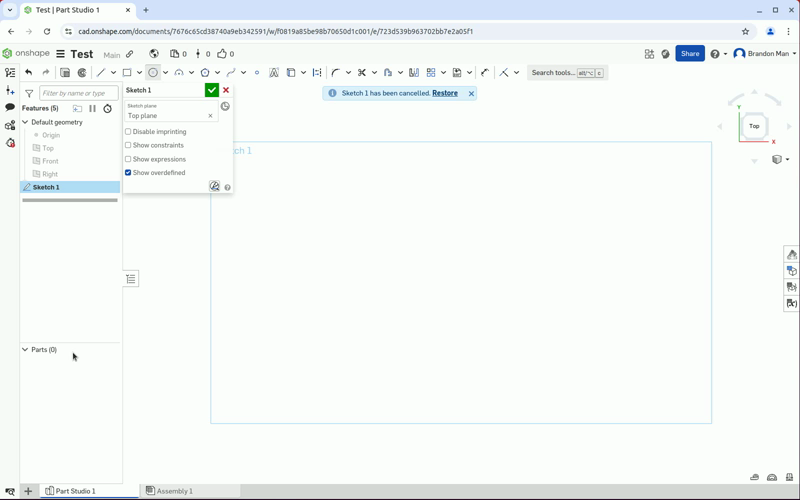
key_down(shift)
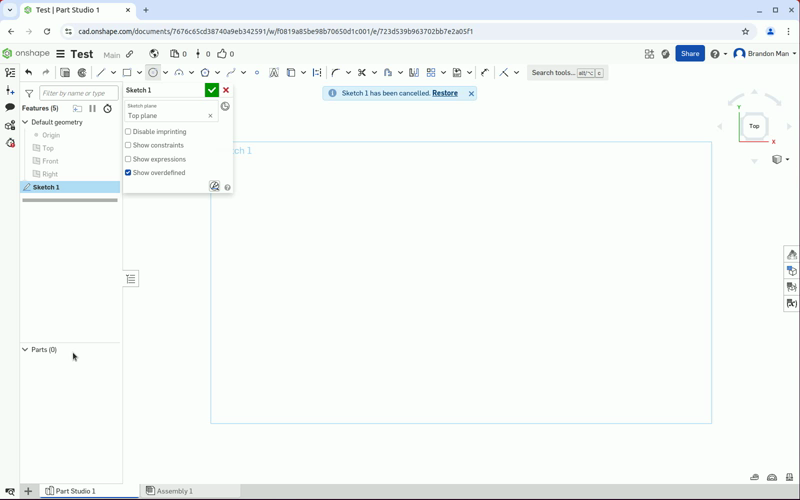
mouse_move(460, 282)
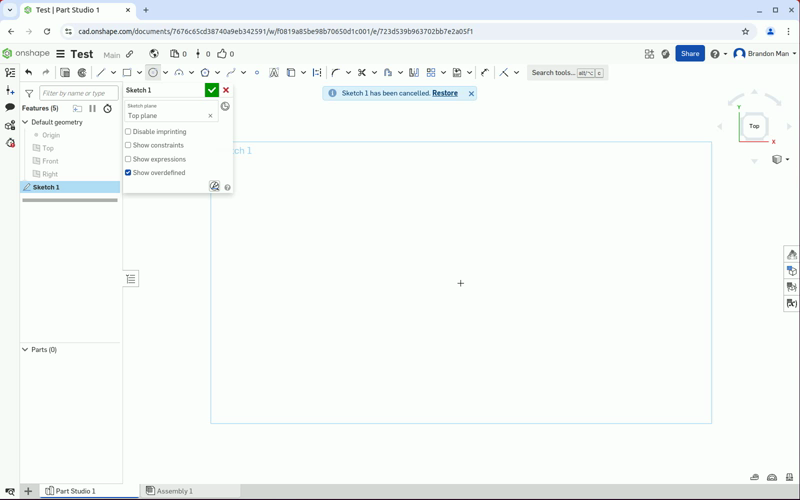
click(460, 282)
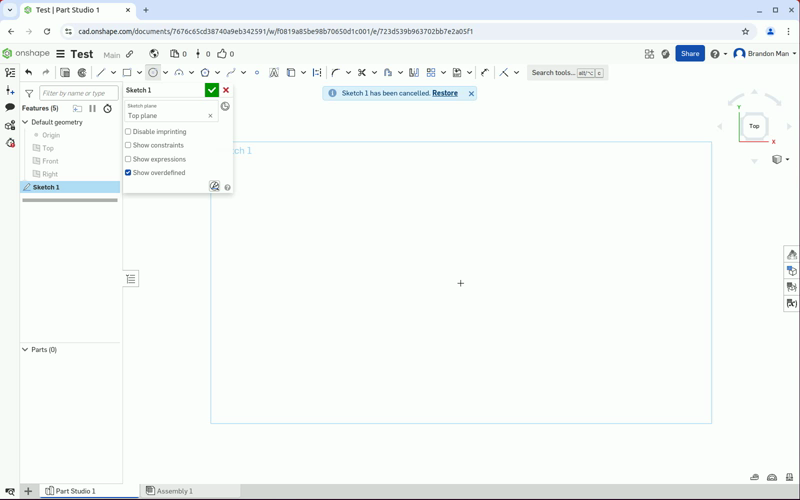
key_up(shift)
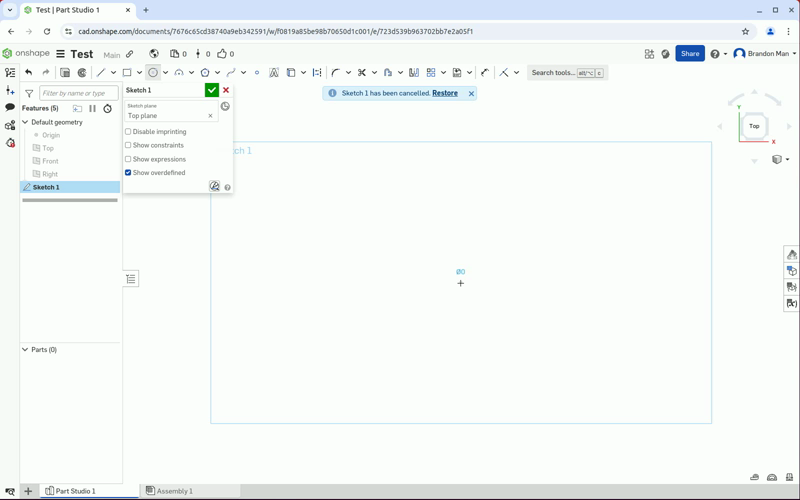
mouse_move(512, 282)
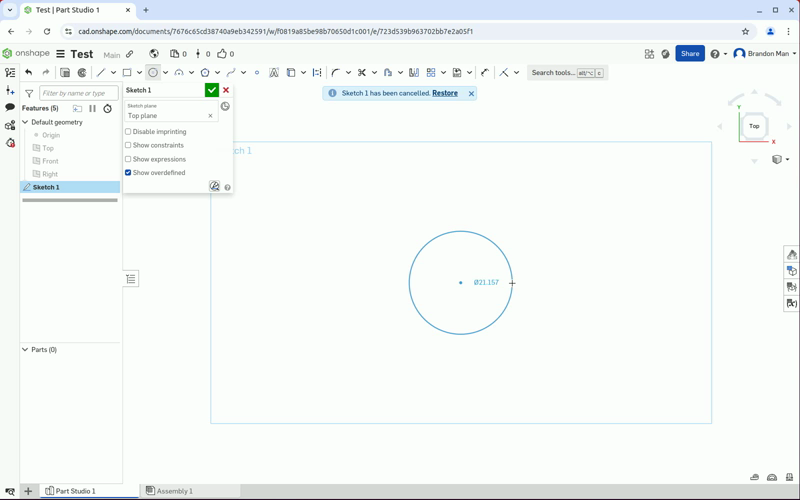
click(512, 282)
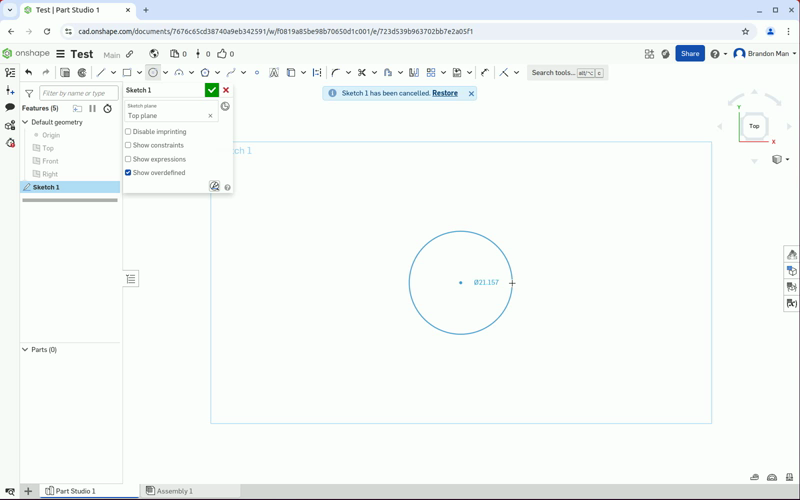
key(esc)
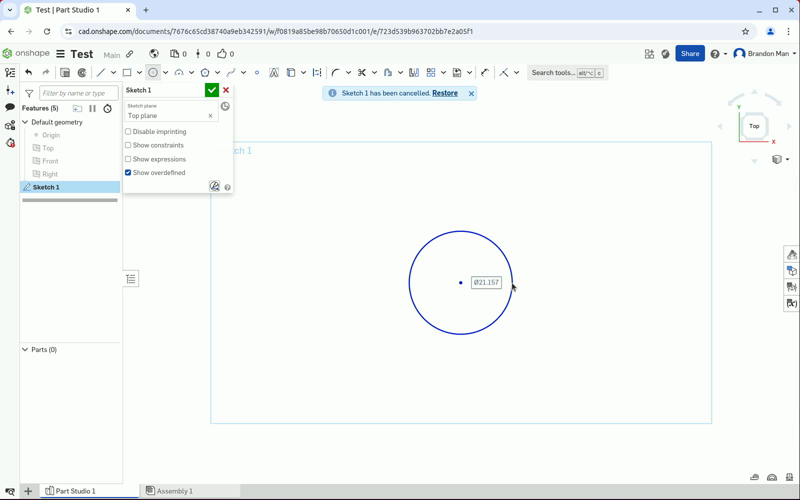
mouse_move(484, 293)
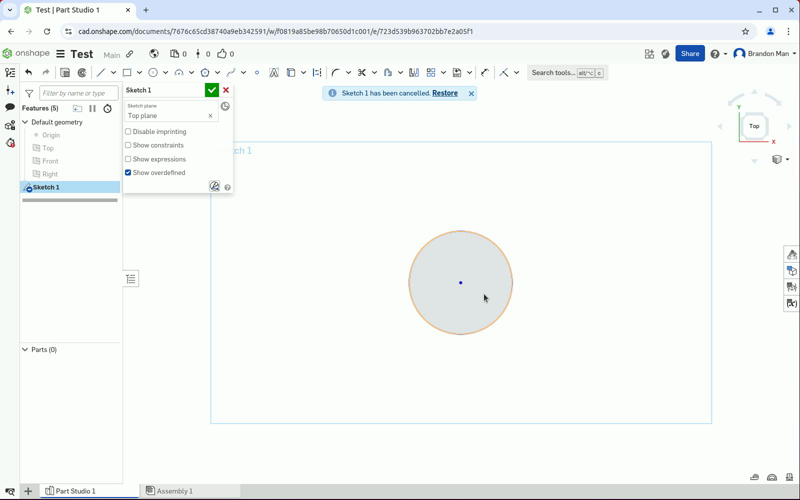
click(484, 293)
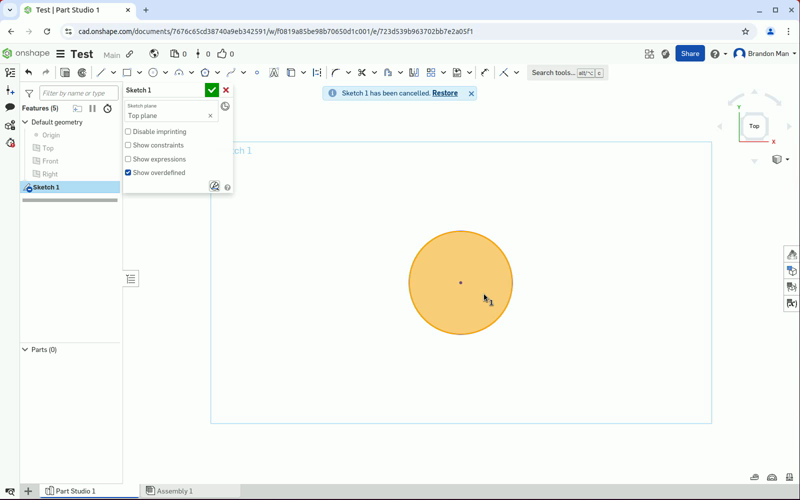
mouse_move(73, 352)
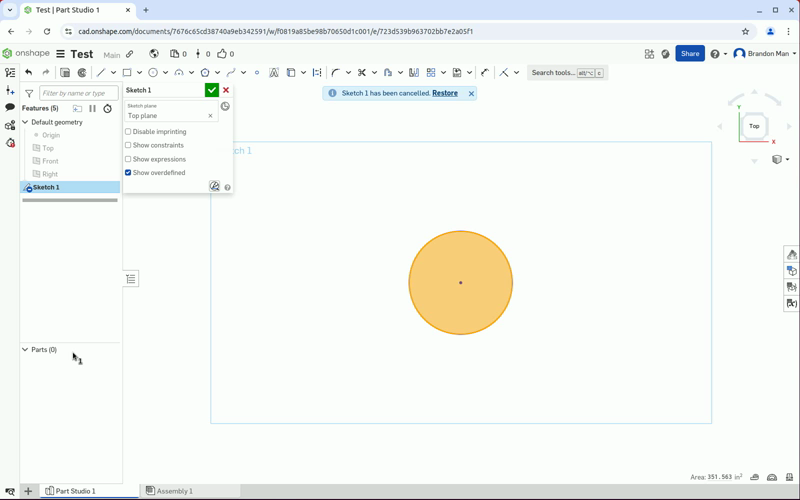
key(shift+y)
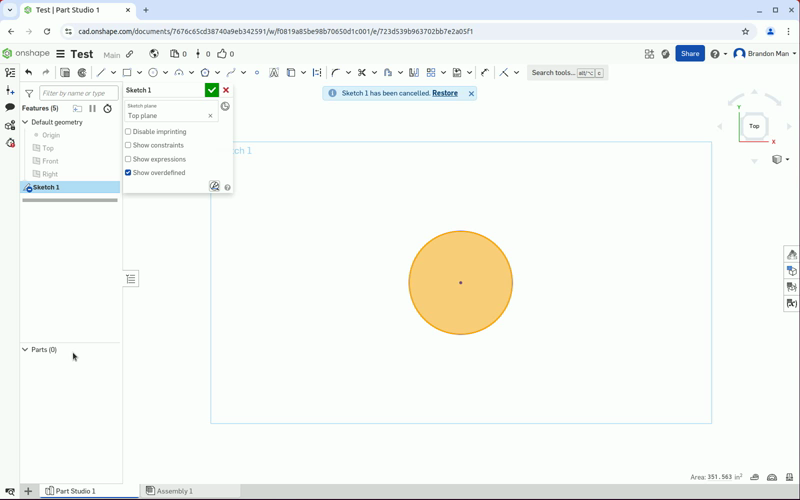
key(shift+e)
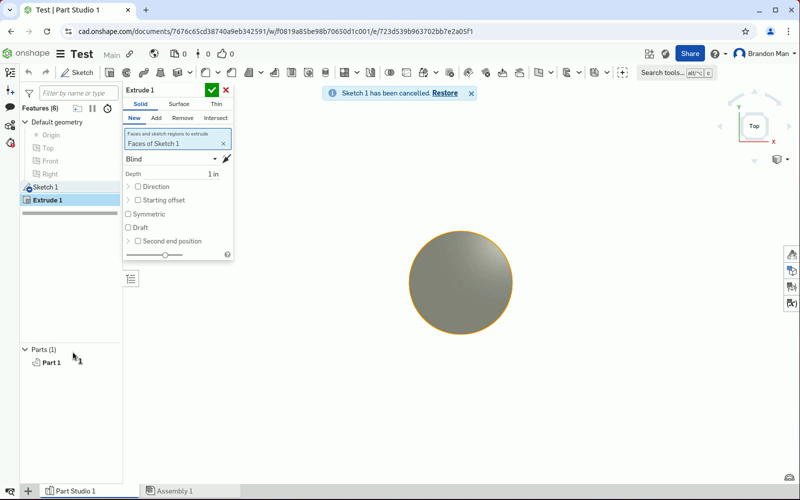
mouse_move(143, 106)
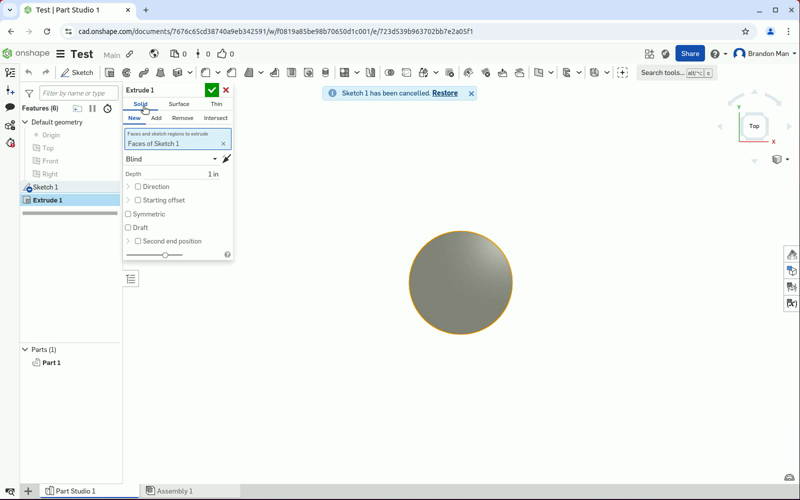
click(143, 106)
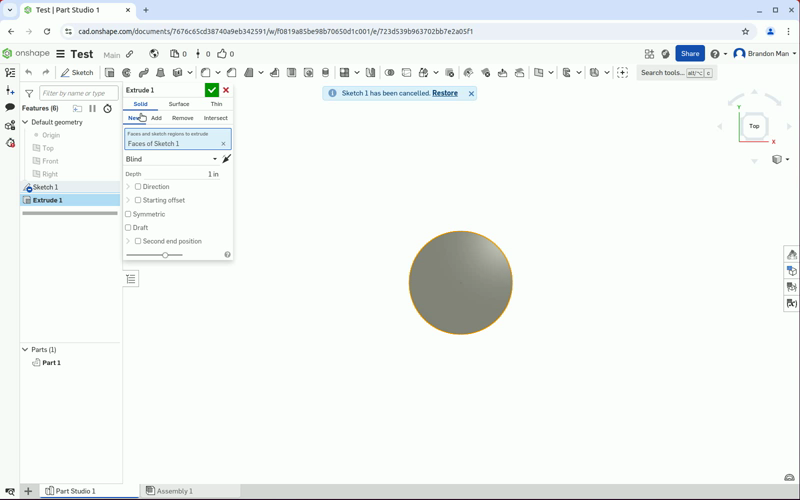
mouse_move(137, 120)
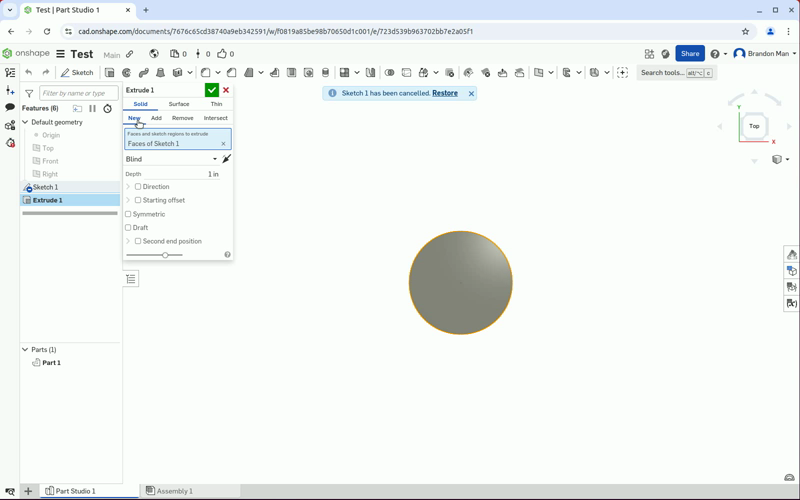
click(137, 120)
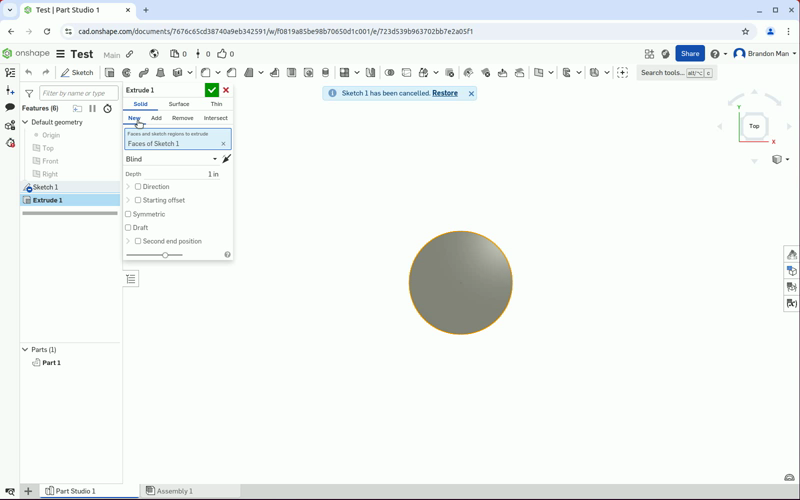
key(tab, 4)
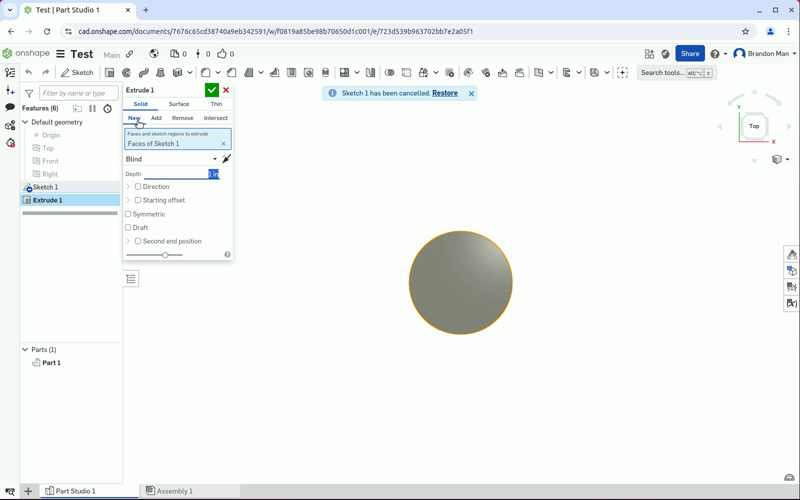
text(6.258)
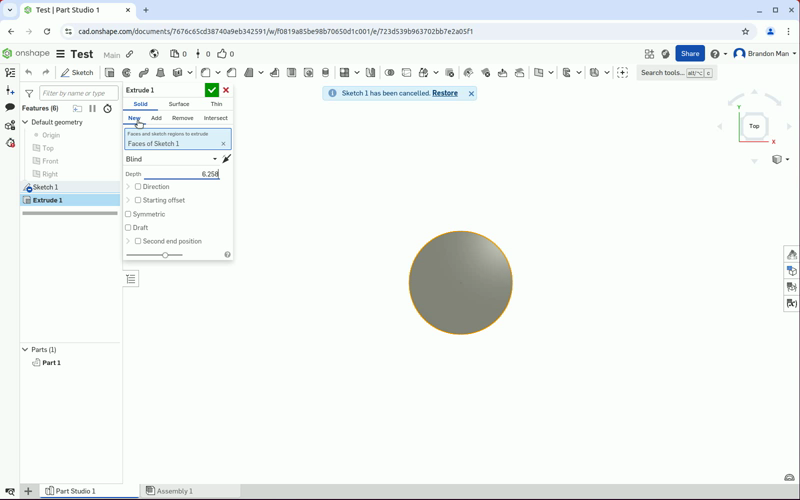
key(enter)
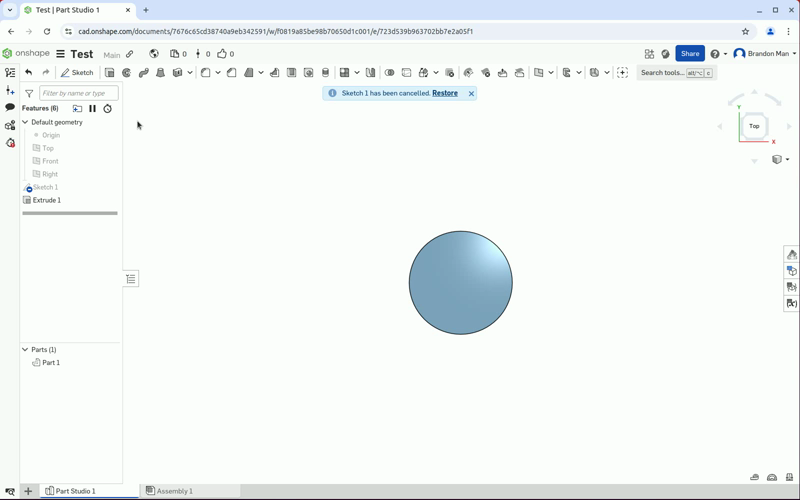
key(shift+h)
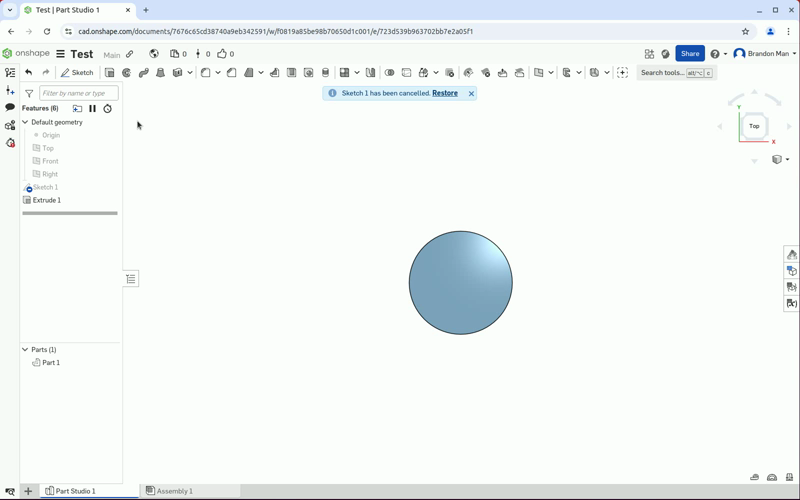
key(shift+h)
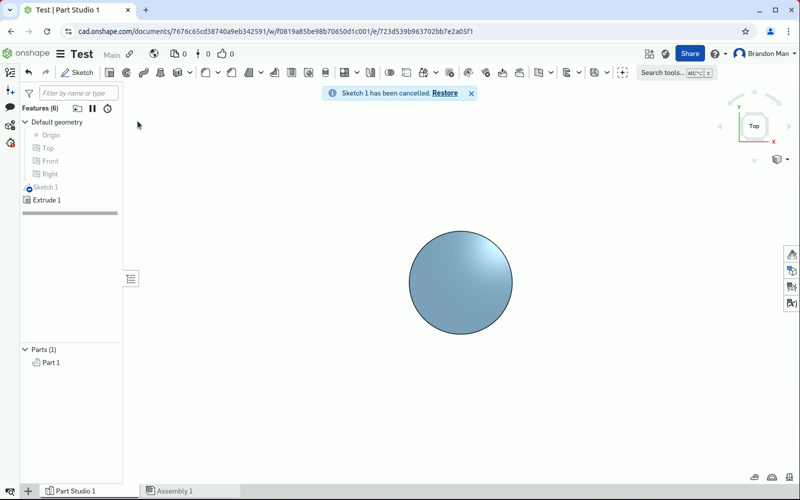
mouse_move(73, 189)
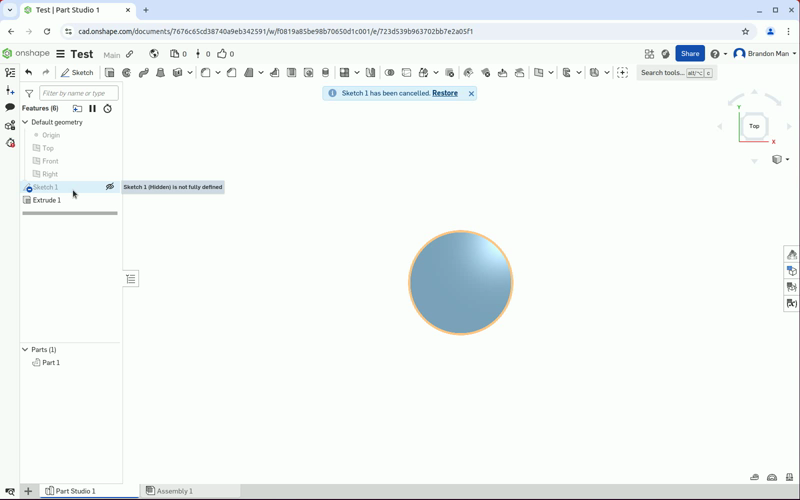
click(73, 189)
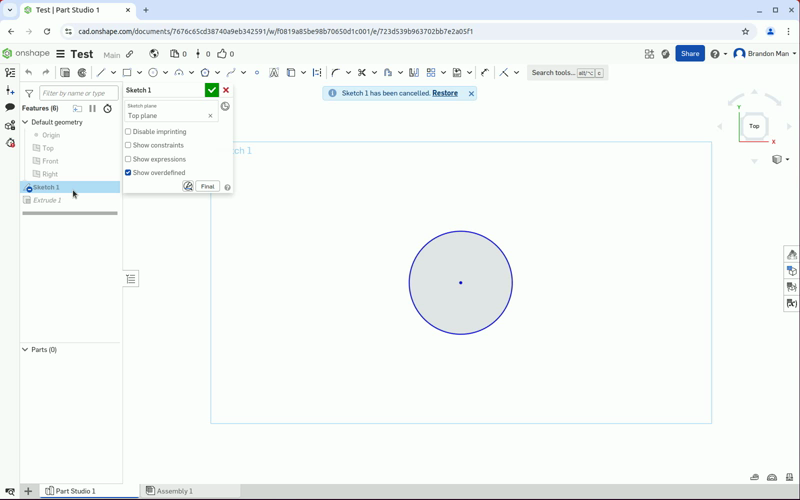
mouse_move(229, 92)
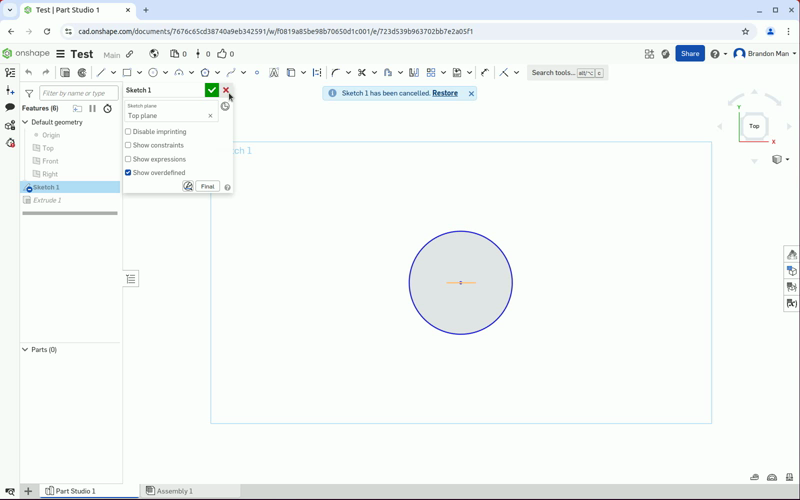
click(229, 92)
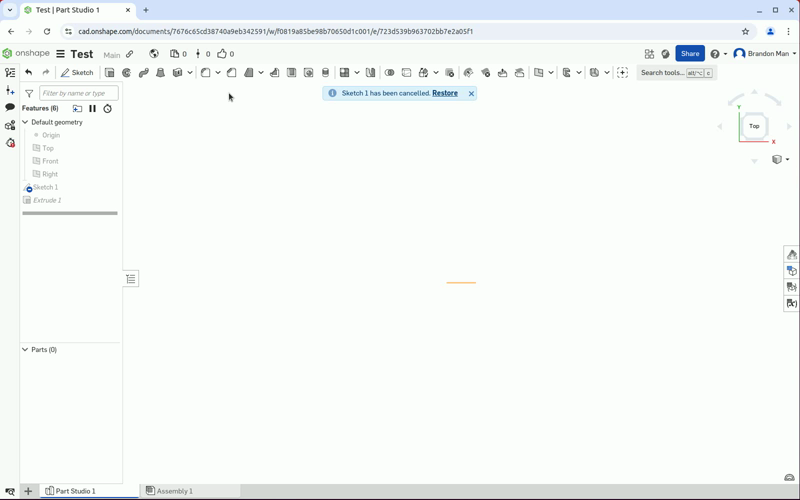
mouse_move(73, 352)
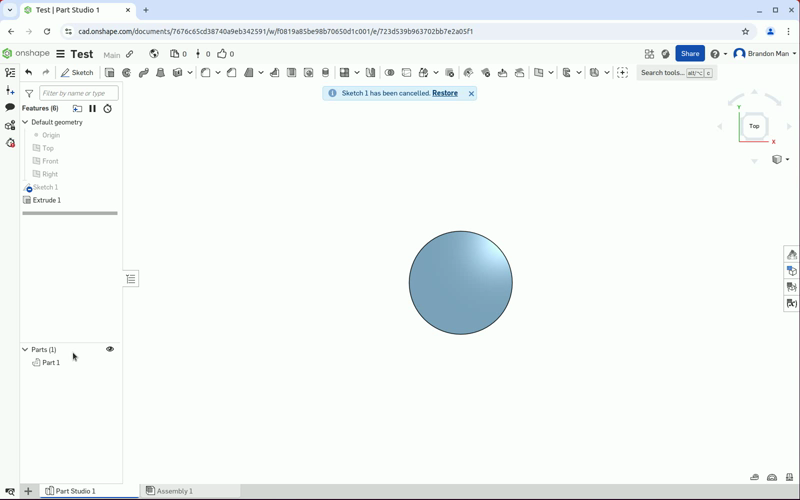
key(y)
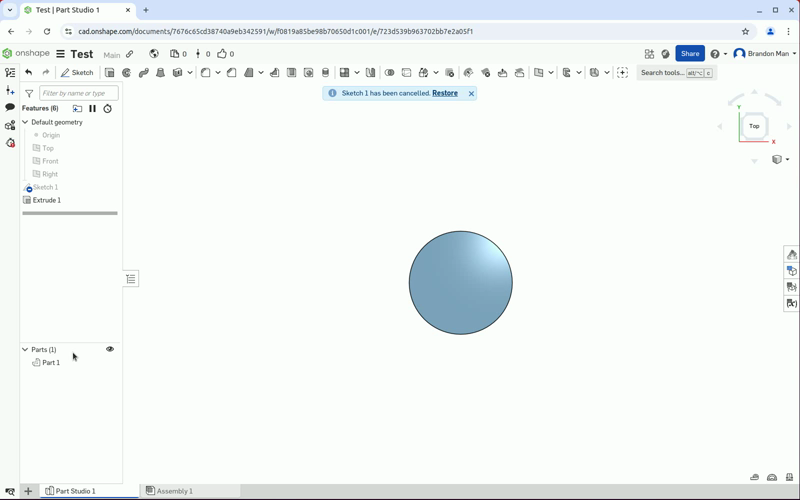
key(shift+p)
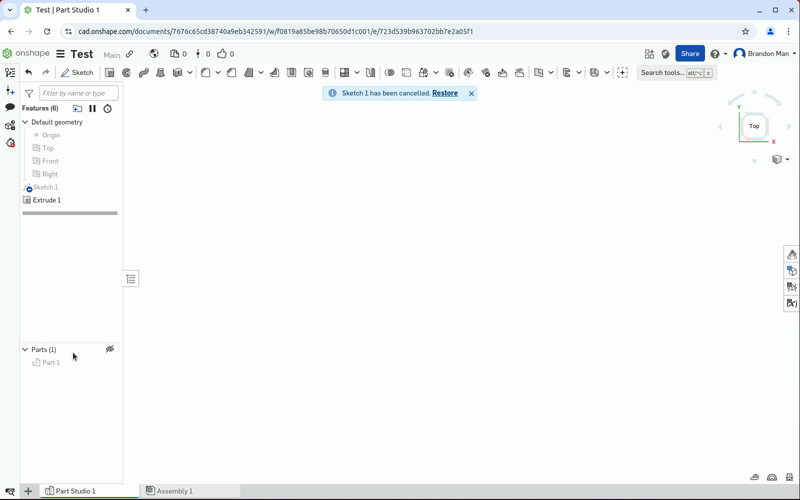
key(space)
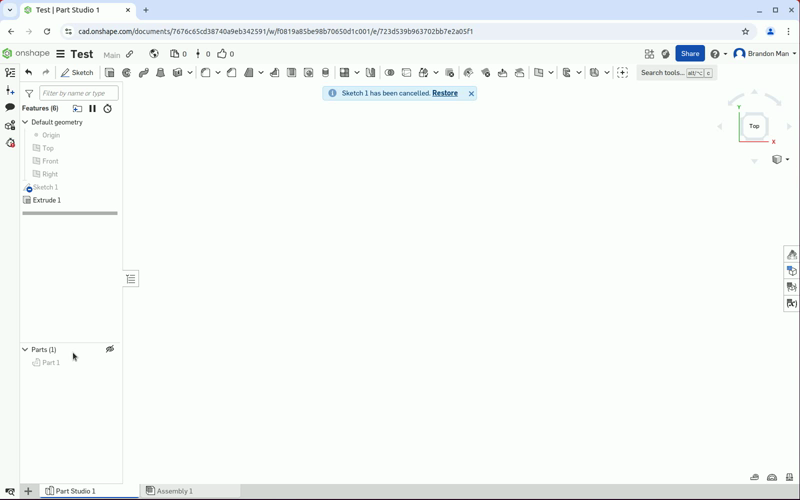
key_down(shift)
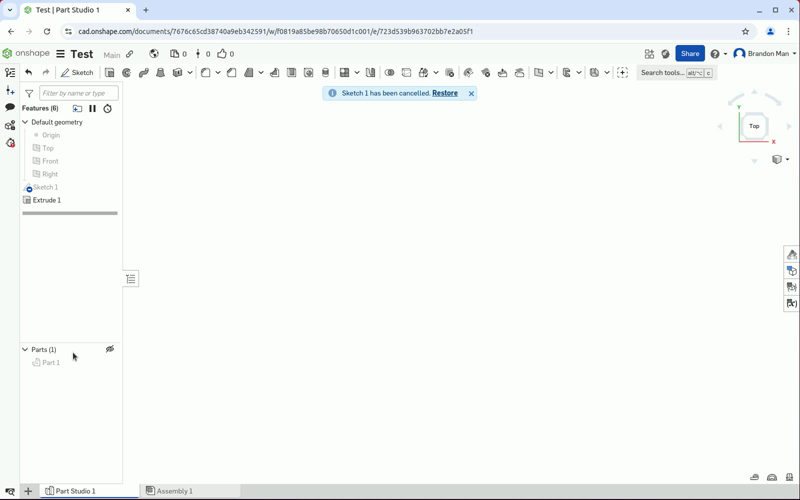
key(up)
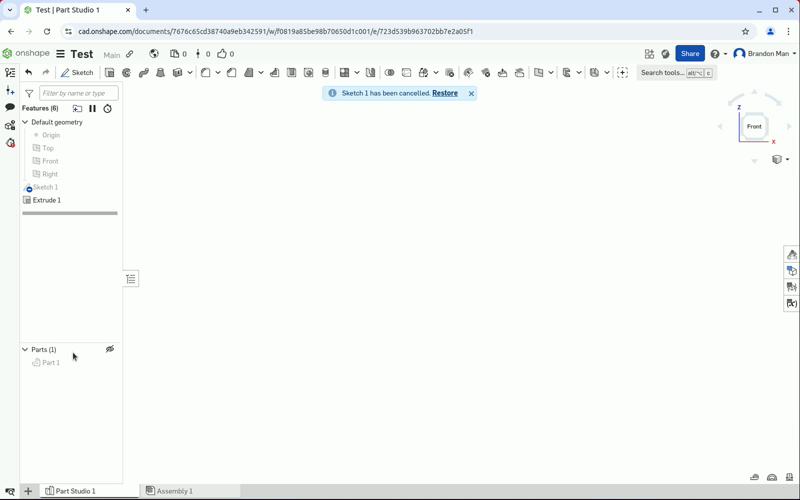
key_up(shift)
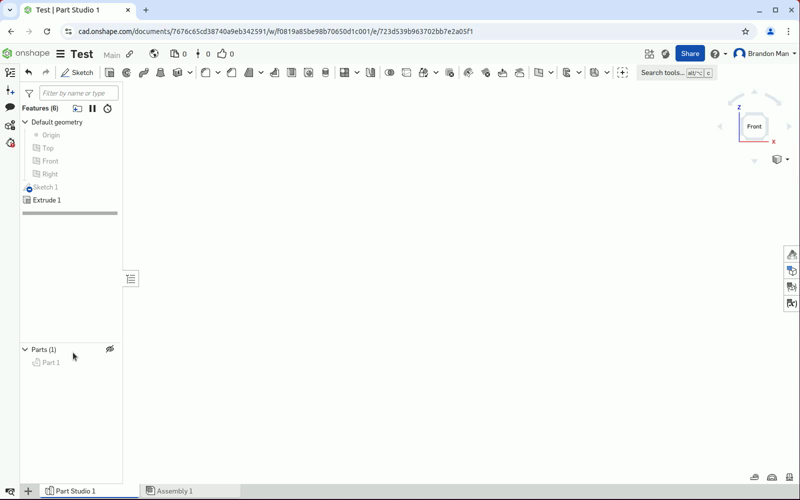
mouse_move(73, 352)
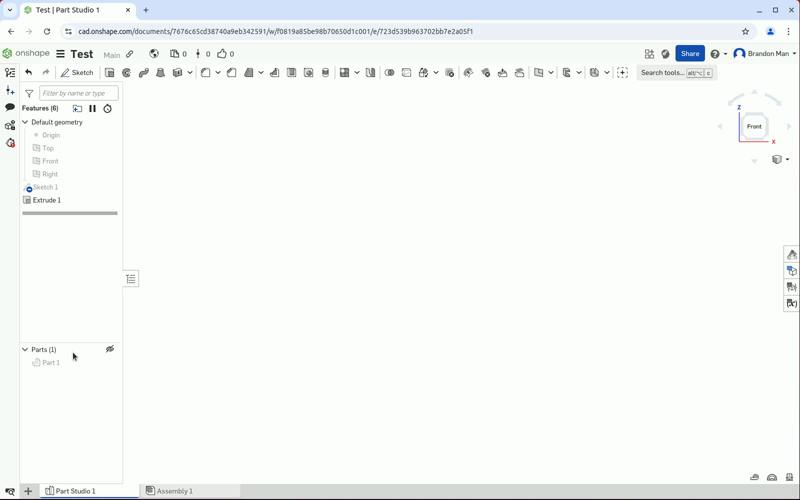
key(shift+y)
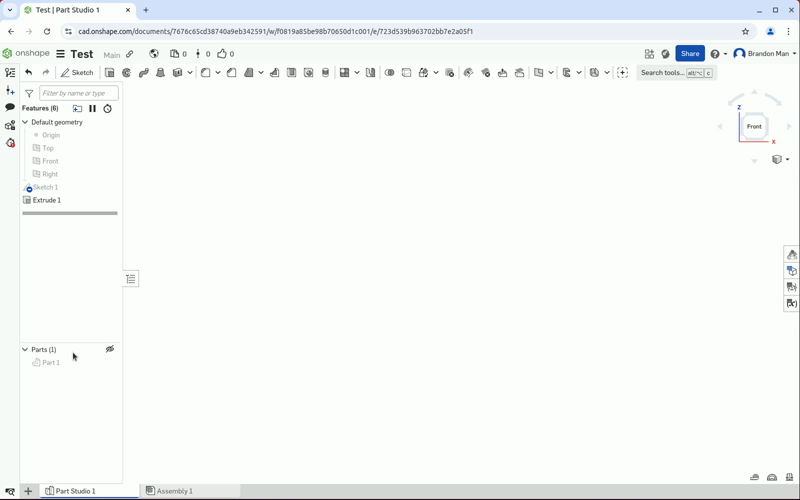
key(shift+s)
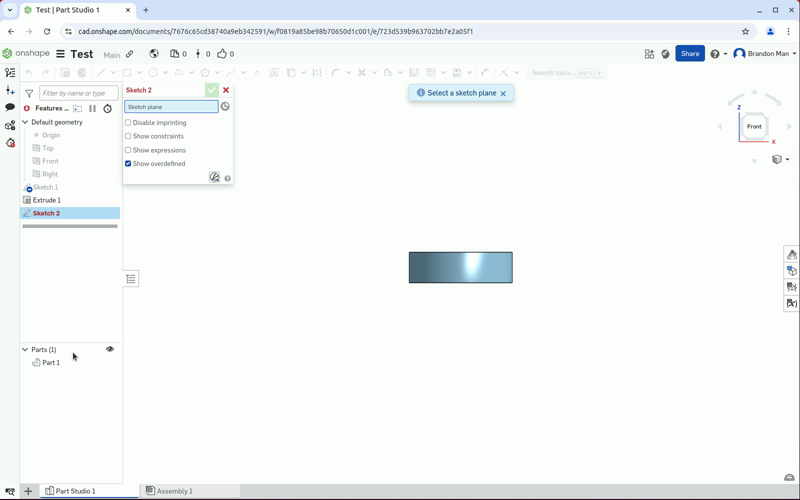
mouse_move(73, 163)
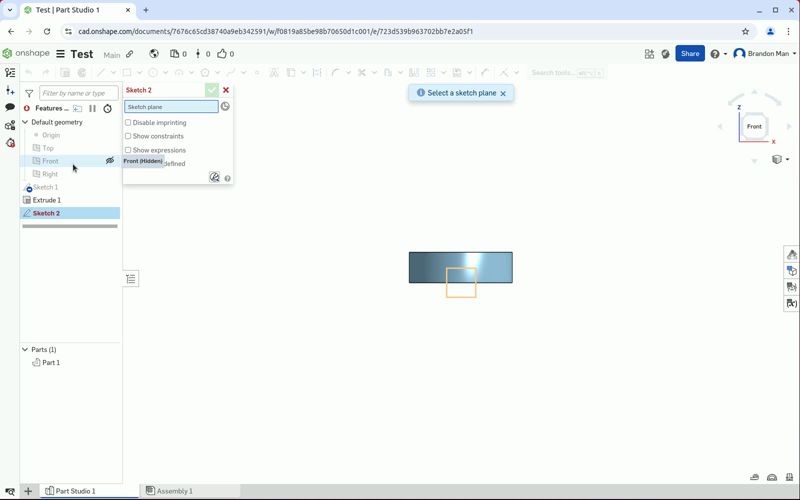
click(73, 163)
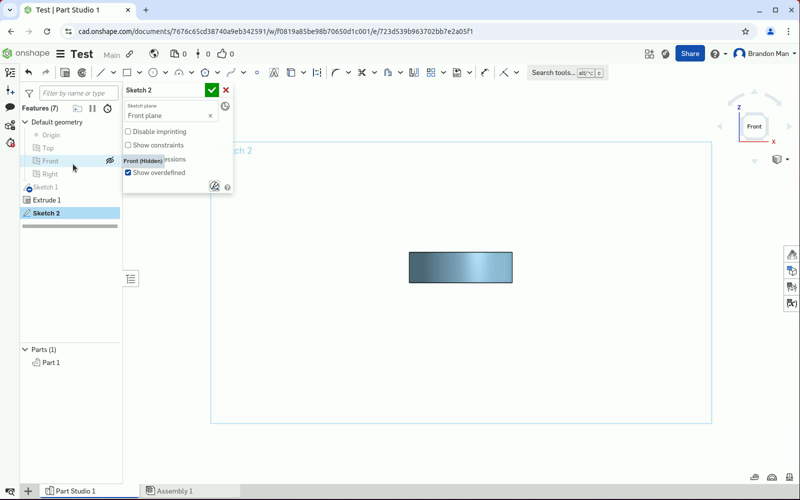
mouse_move(73, 352)
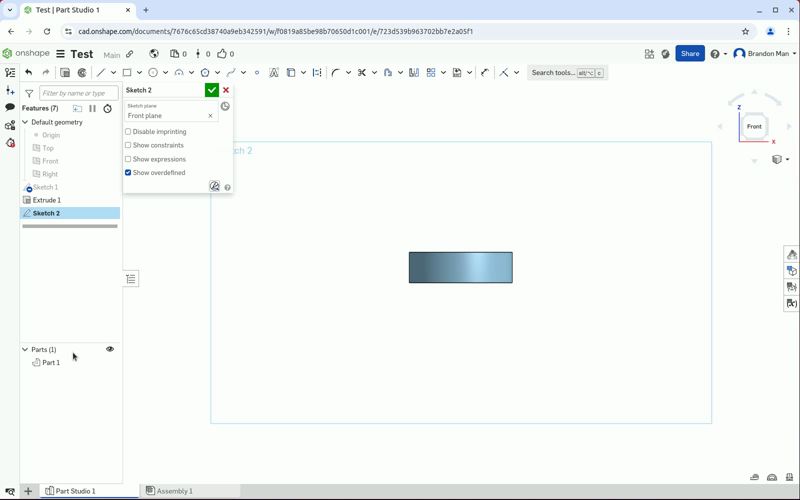
key(y)
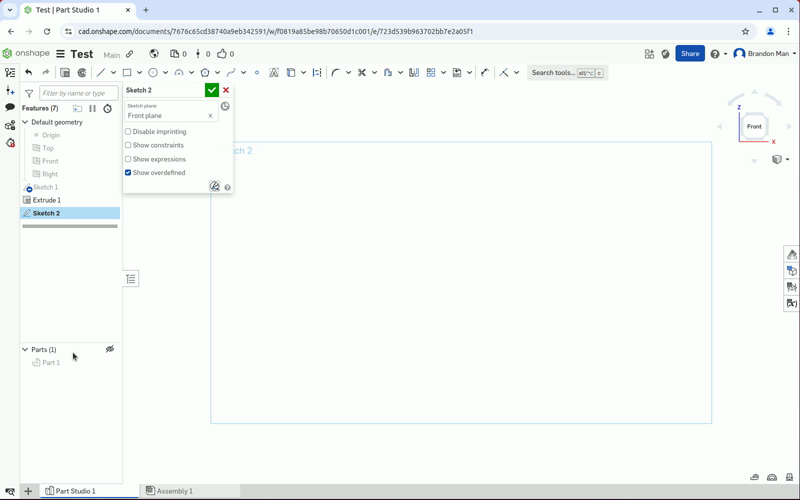
key(l)
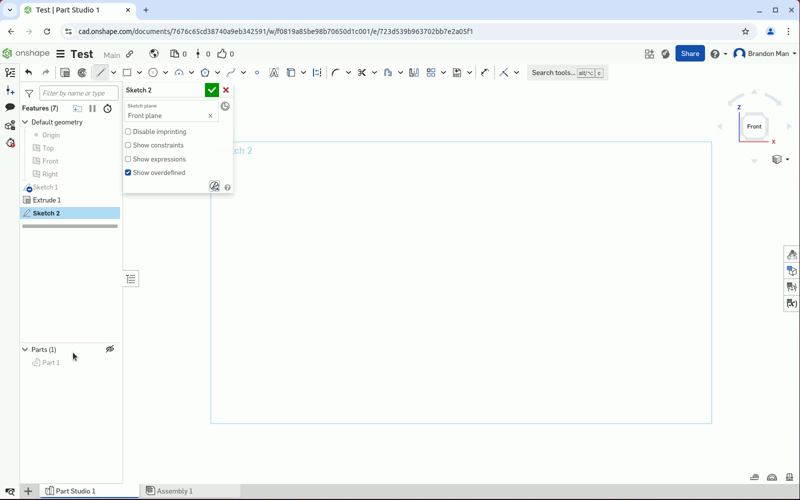
key_down(shift)
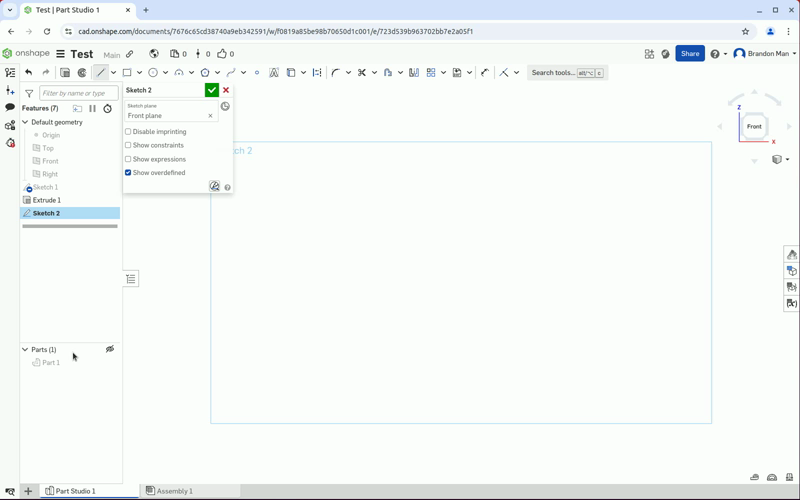
mouse_move(460, 224)
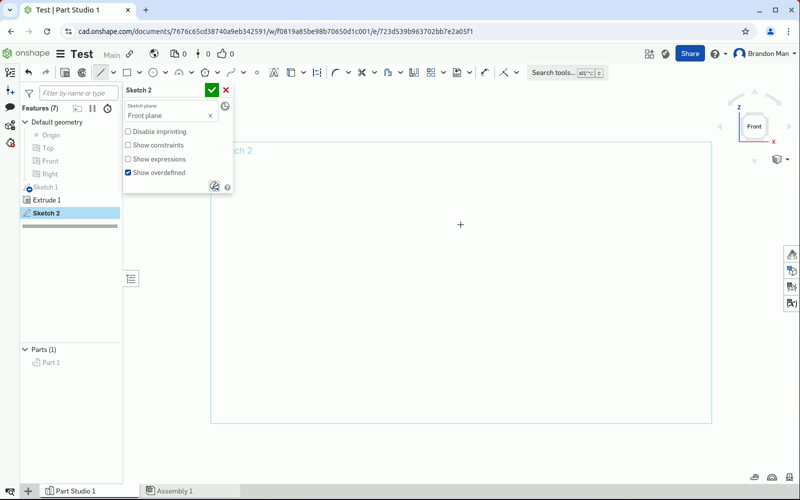
click(460, 224)
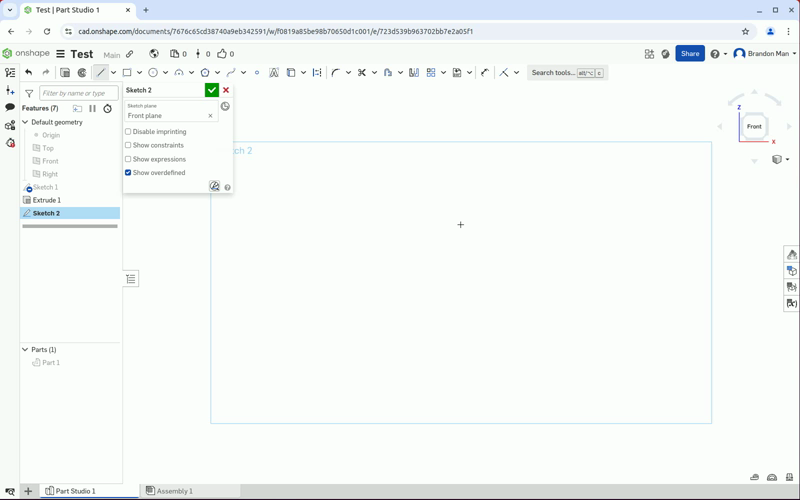
key_up(shift)
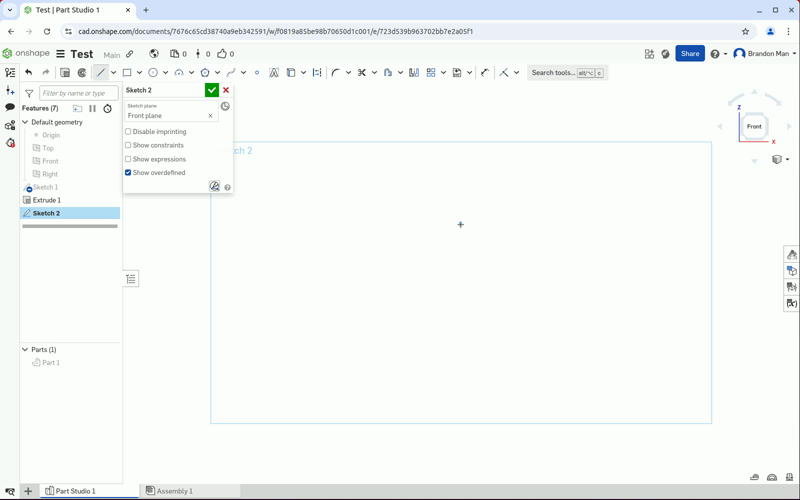
key_down(shift)
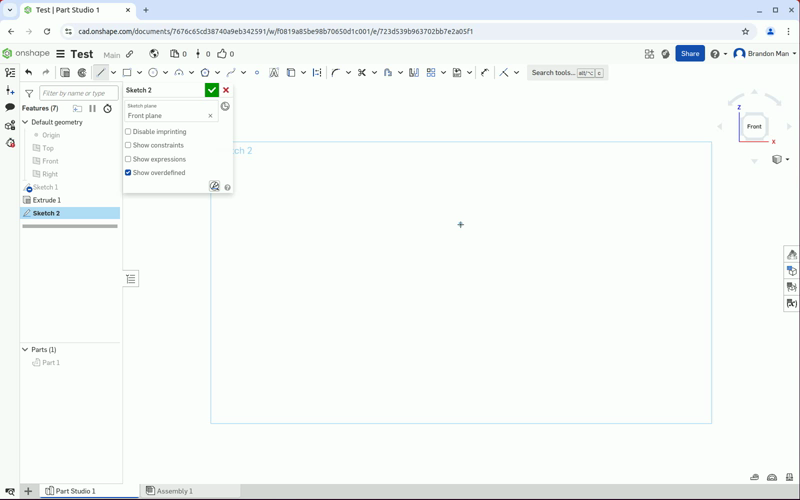
mouse_move(490, 224)
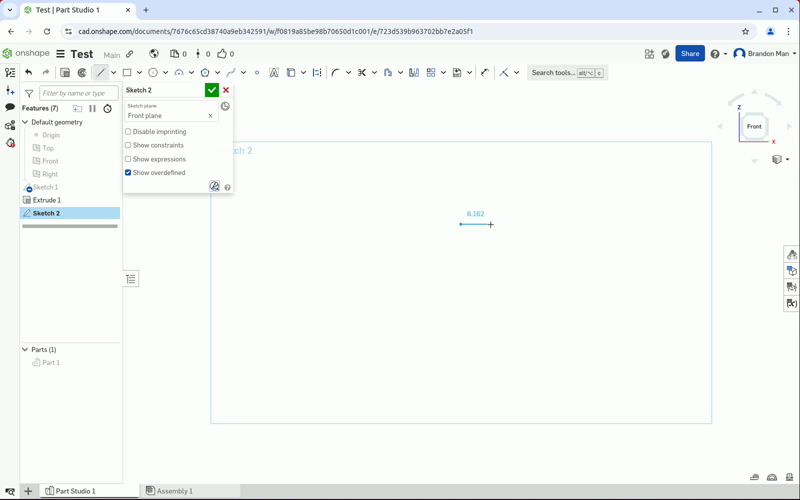
mouse_move(460, 196)
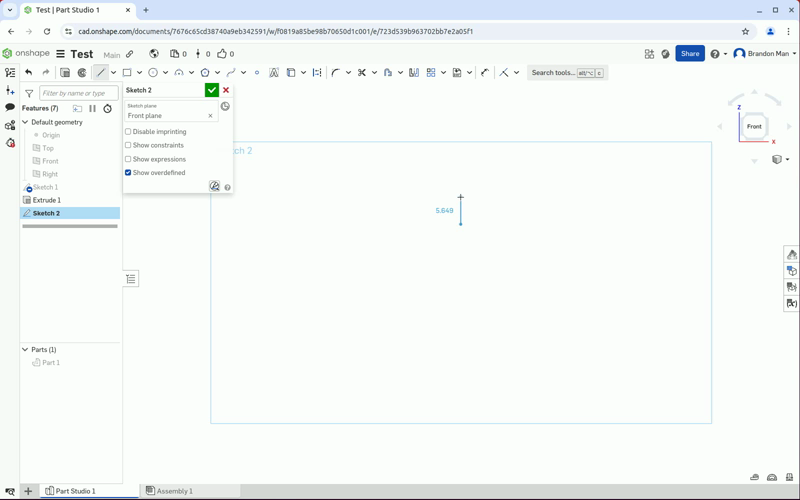
click(460, 196)
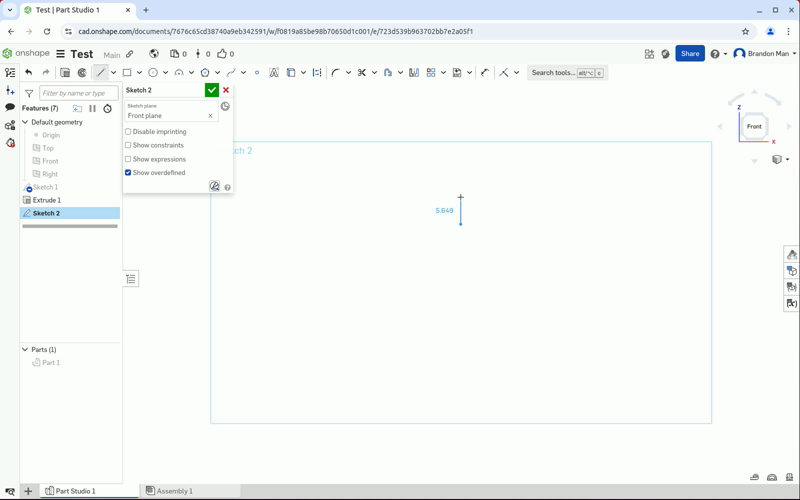
key_up(shift)
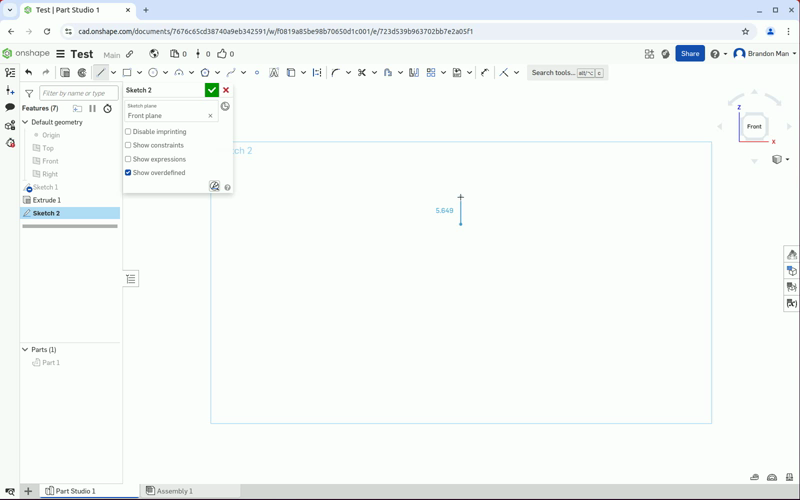
key(esc)
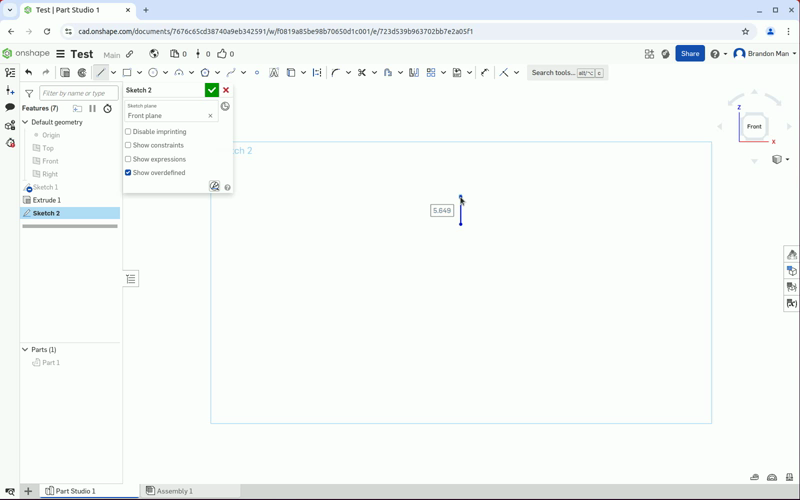
key(a)
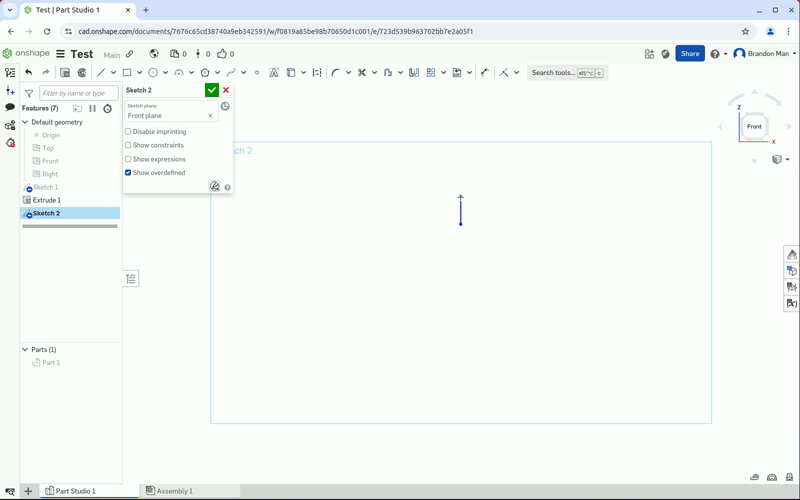
mouse_move(460, 196)
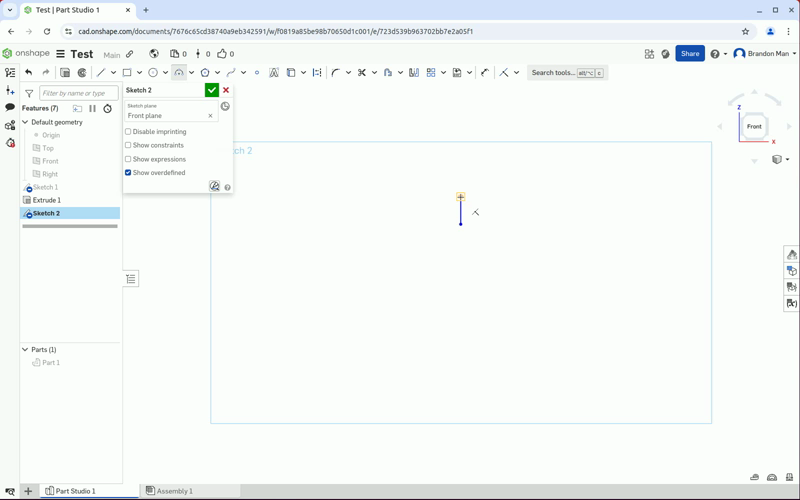
click(460, 196)
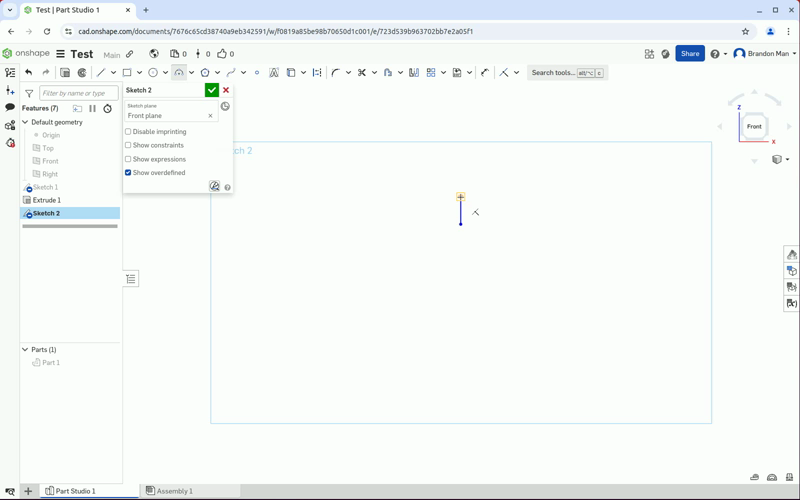
mouse_move(460, 224)
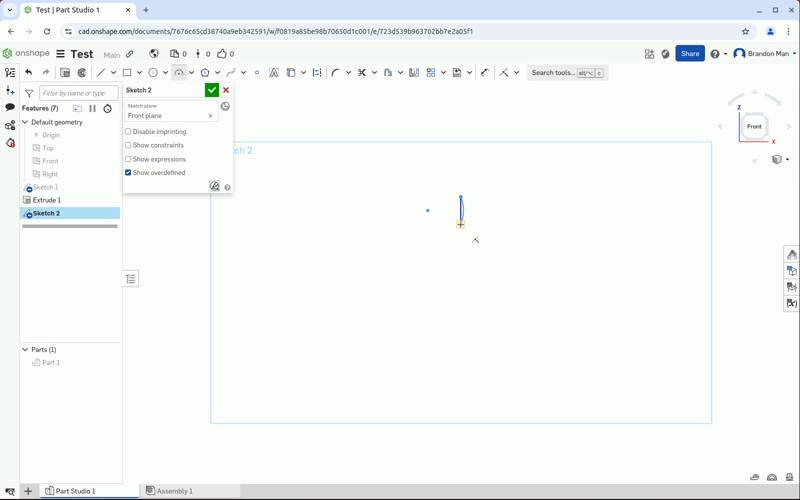
click(460, 224)
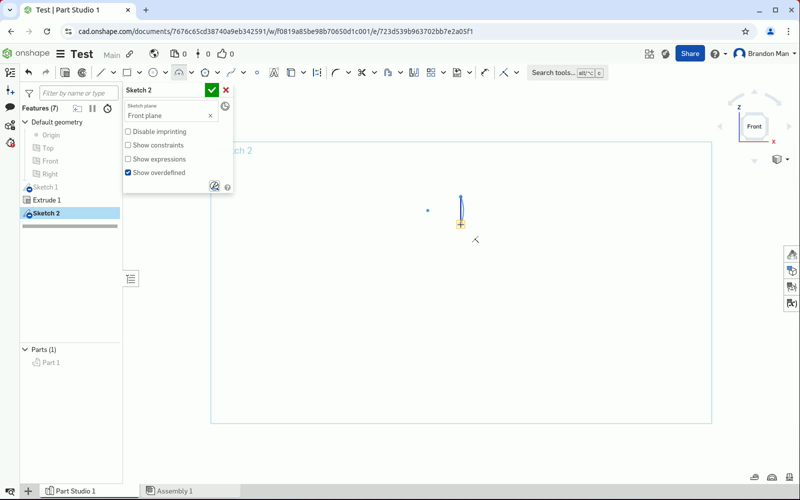
key_down(shift)
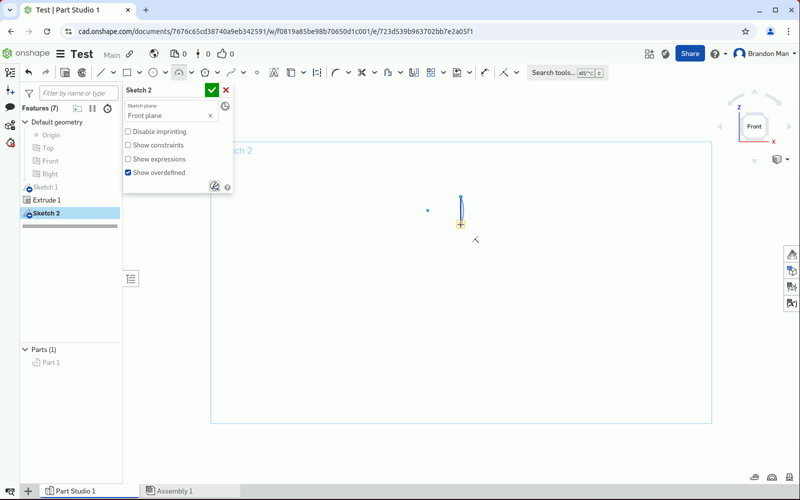
mouse_move(447, 210)
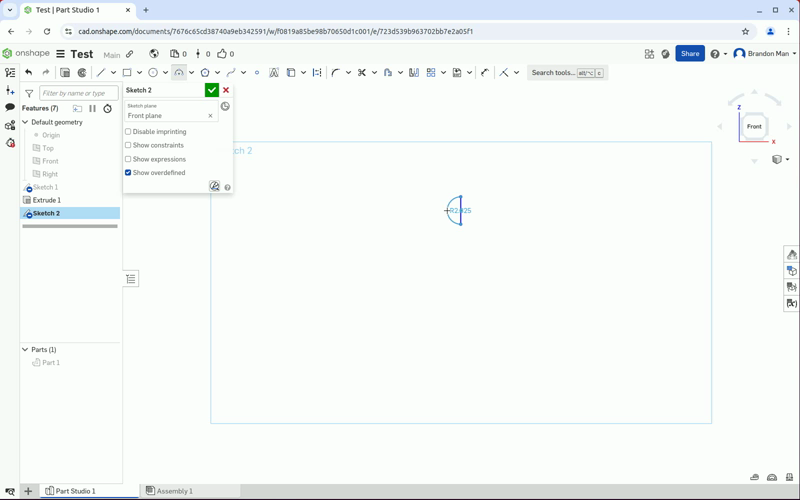
click(447, 210)
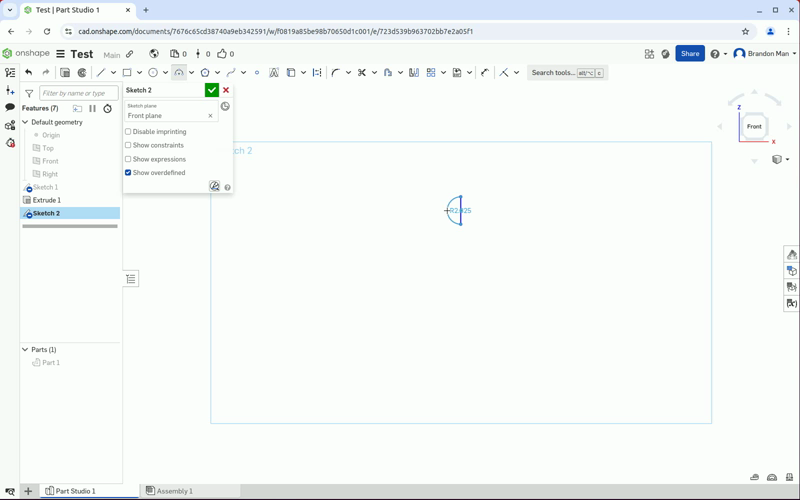
key_up(shift)
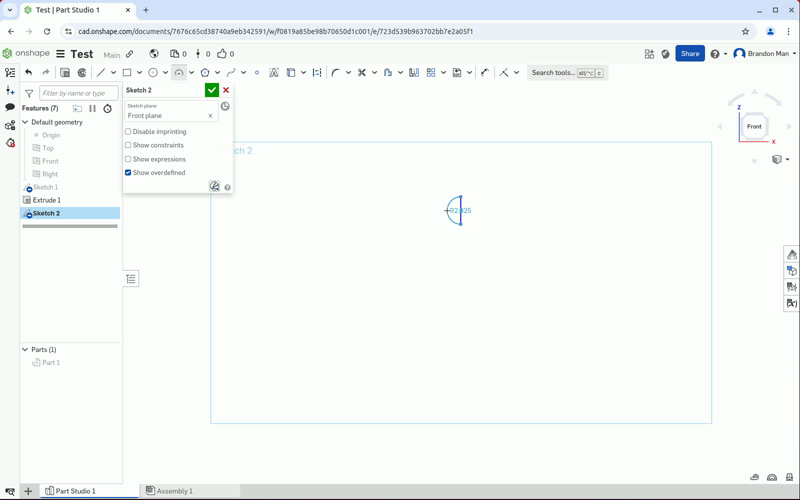
key(esc)
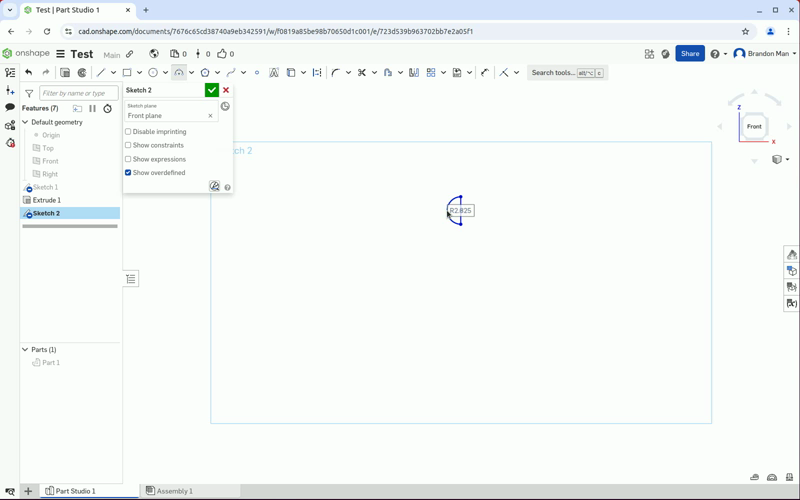
mouse_move(454, 220)
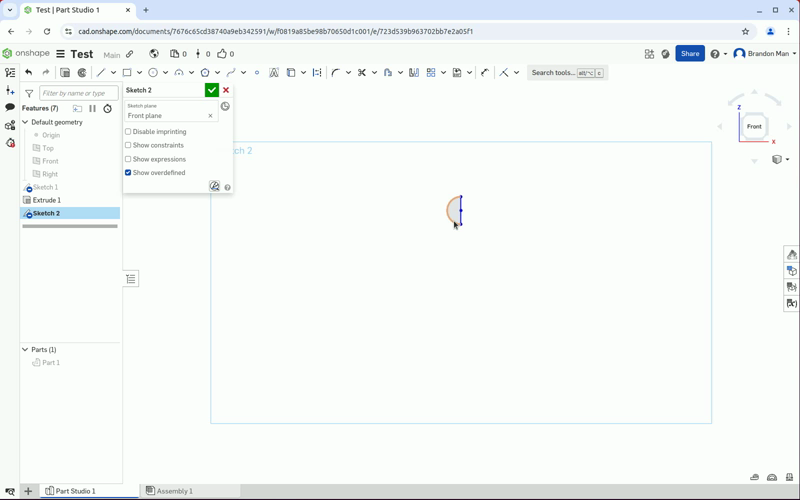
scroll(6)
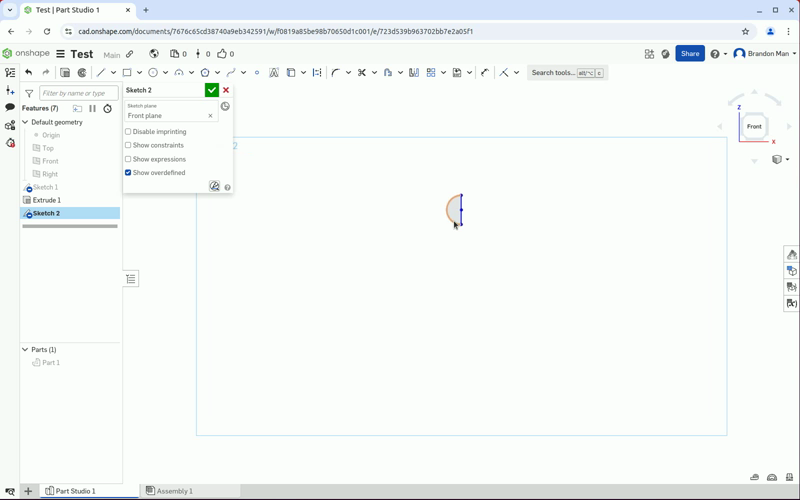
scroll(6)
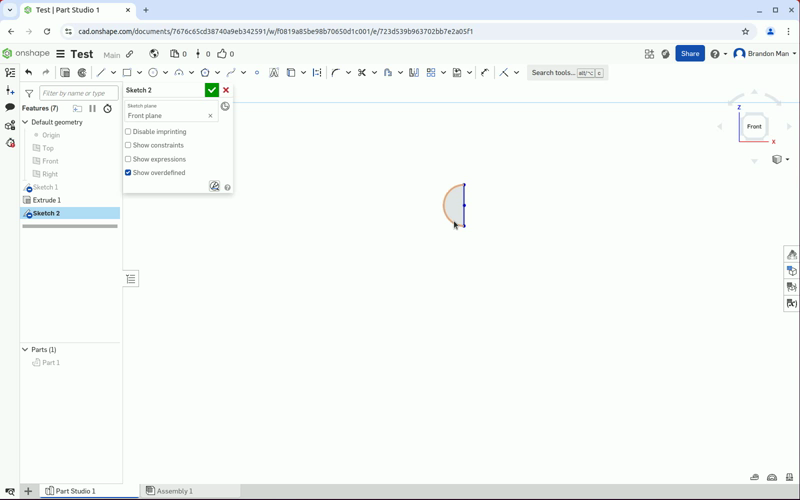
scroll(6)
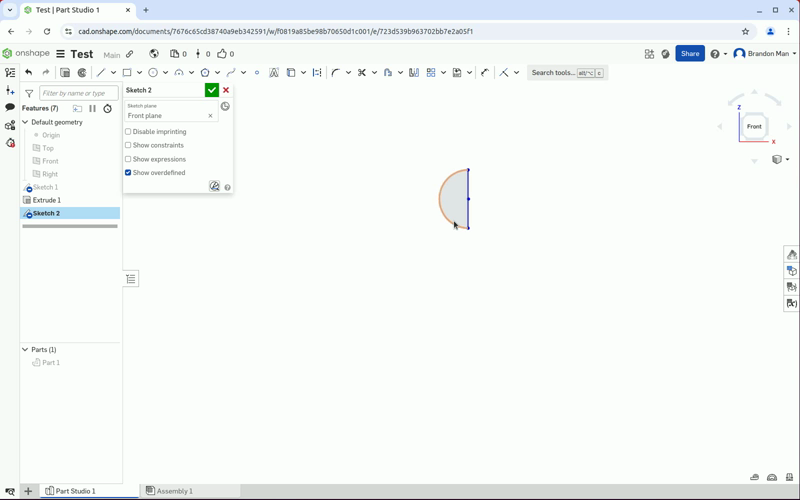
scroll(6)
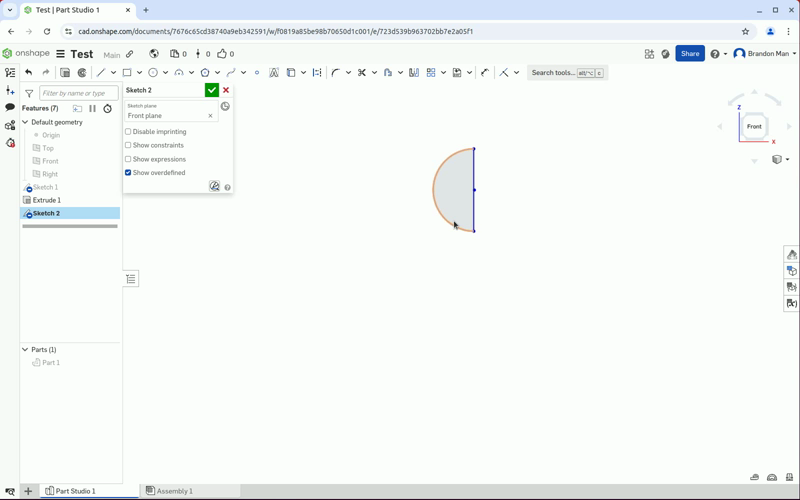
scroll(6)
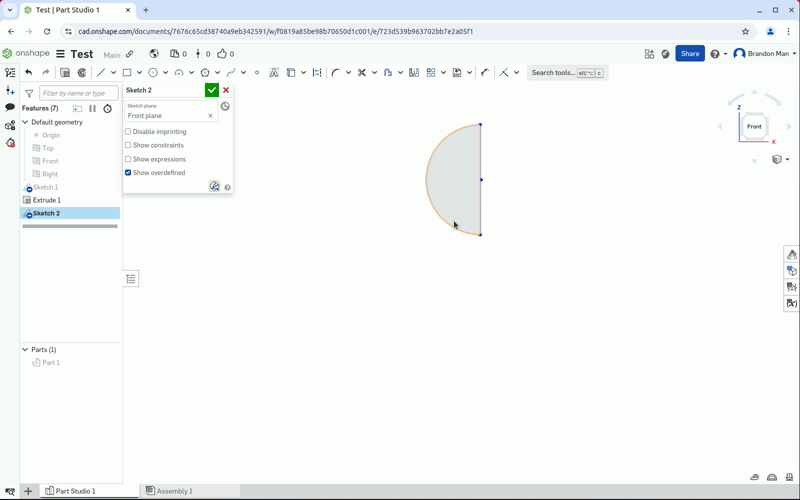
scroll(6)
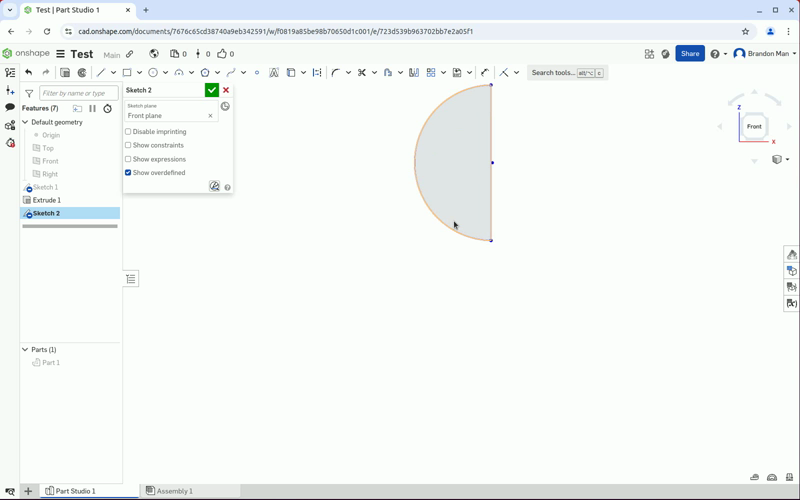
scroll(6)
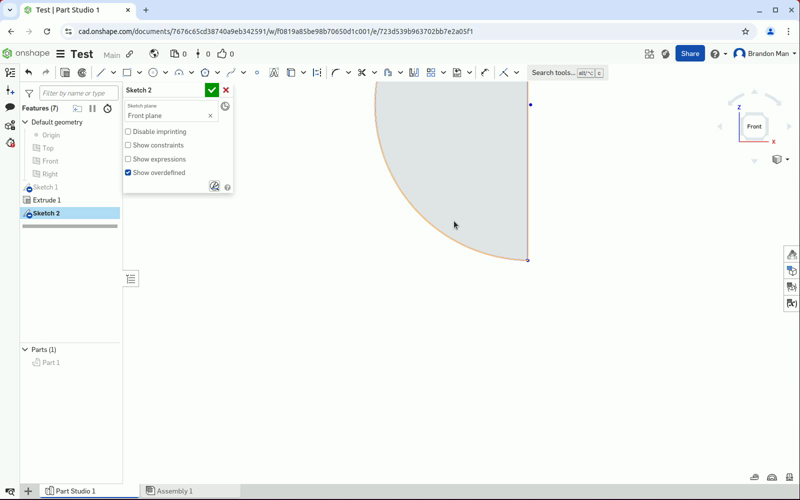
click(454, 220)
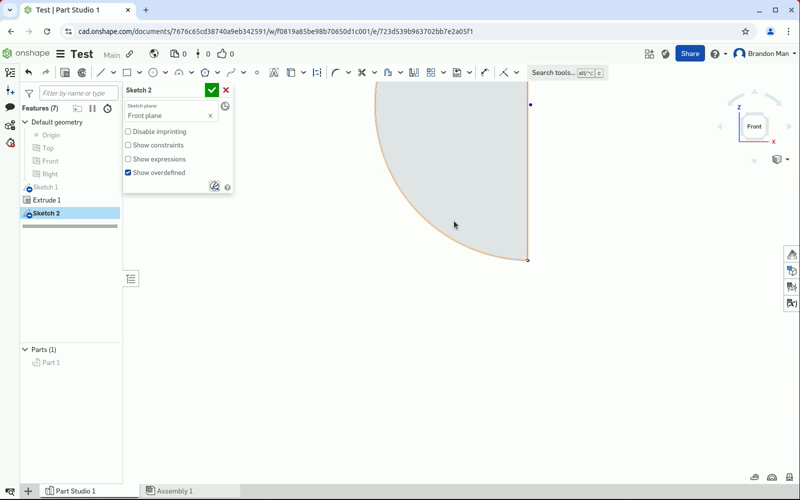
scroll(-6)
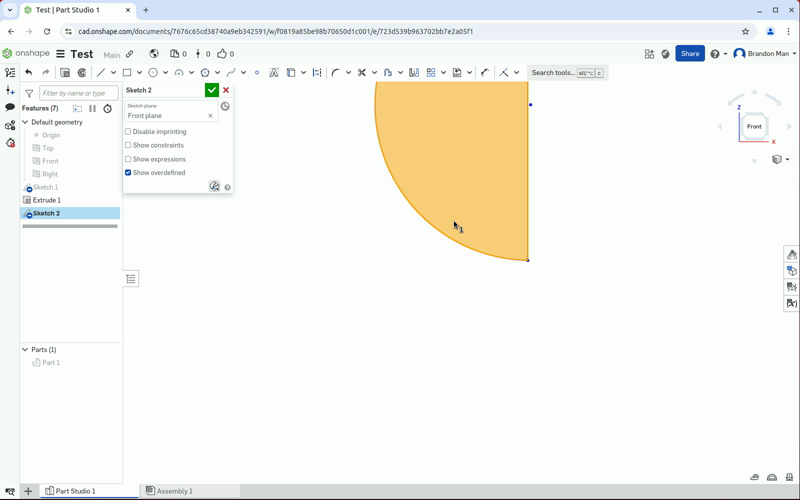
scroll(-6)
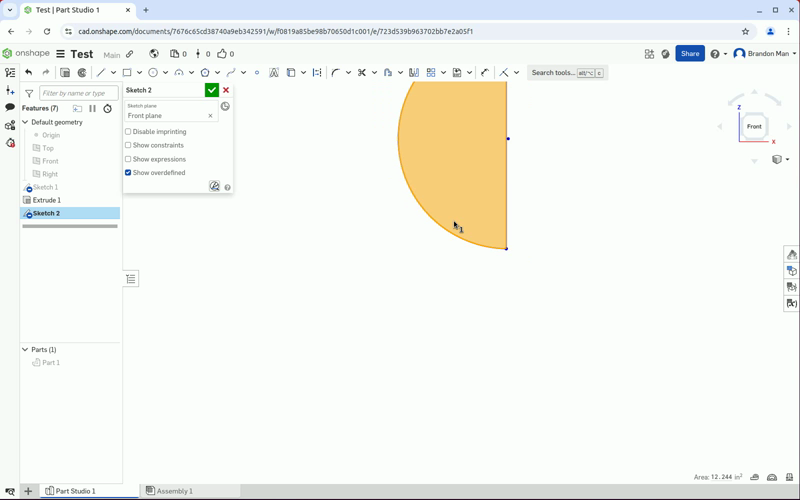
scroll(-6)
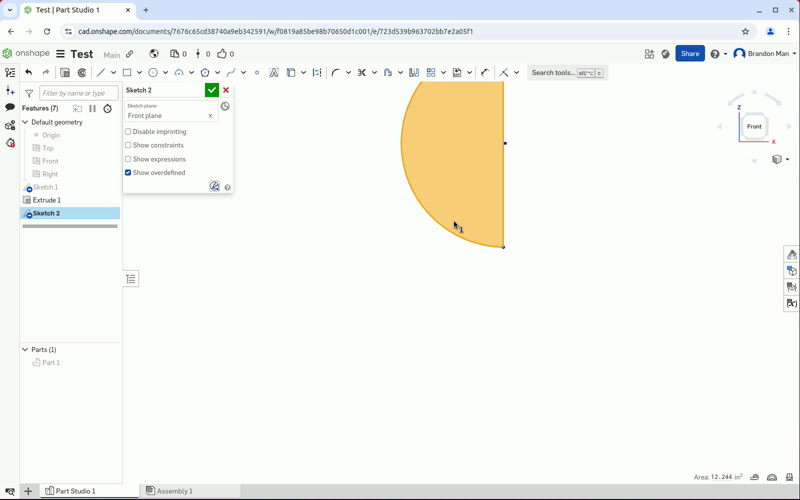
scroll(-6)
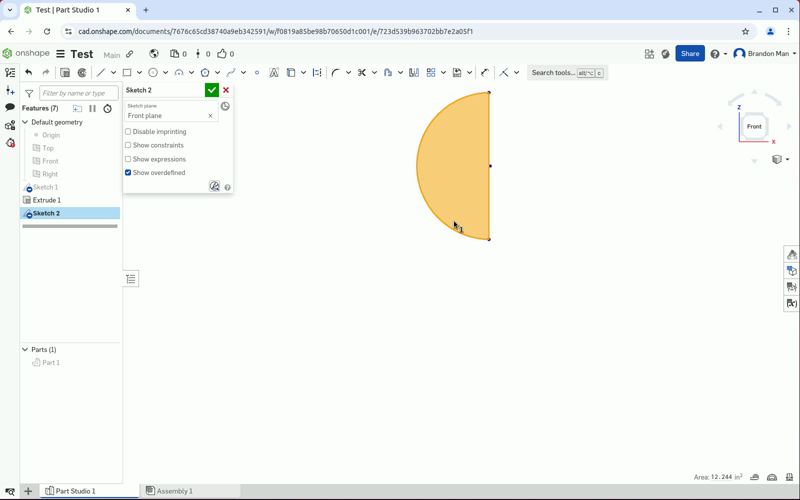
scroll(-6)
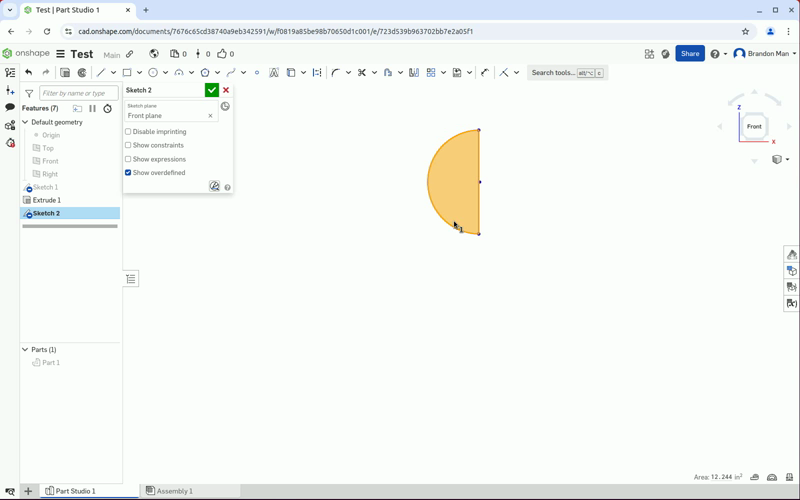
scroll(-6)
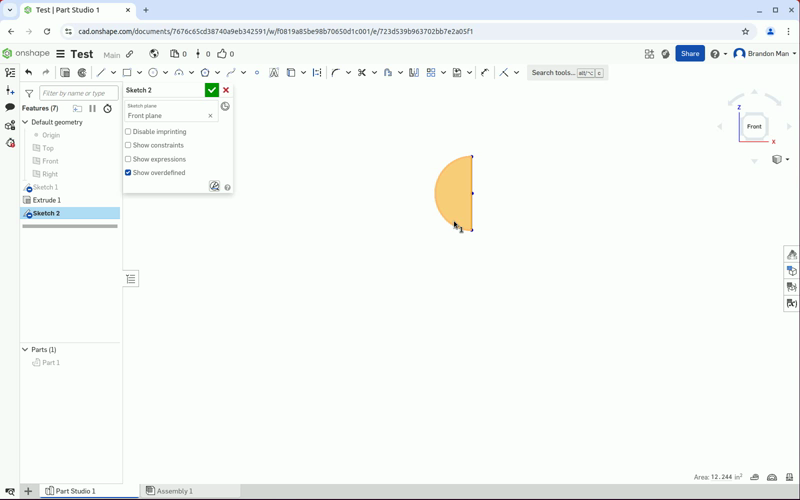
scroll(-6)
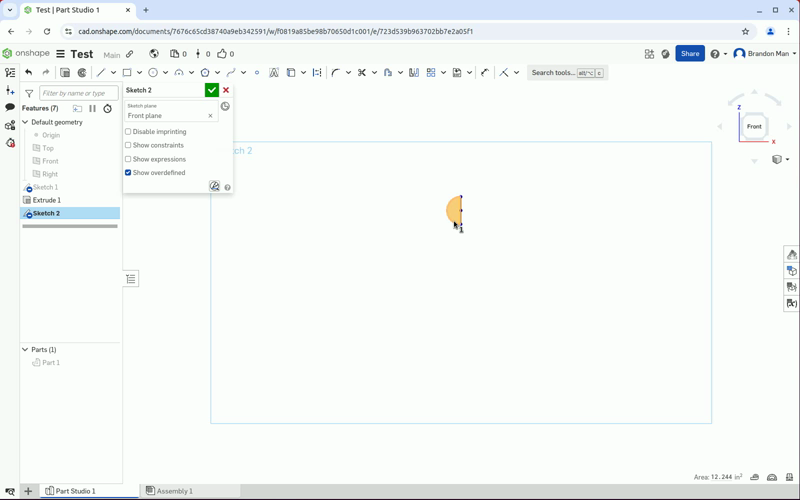
mouse_move(73, 352)
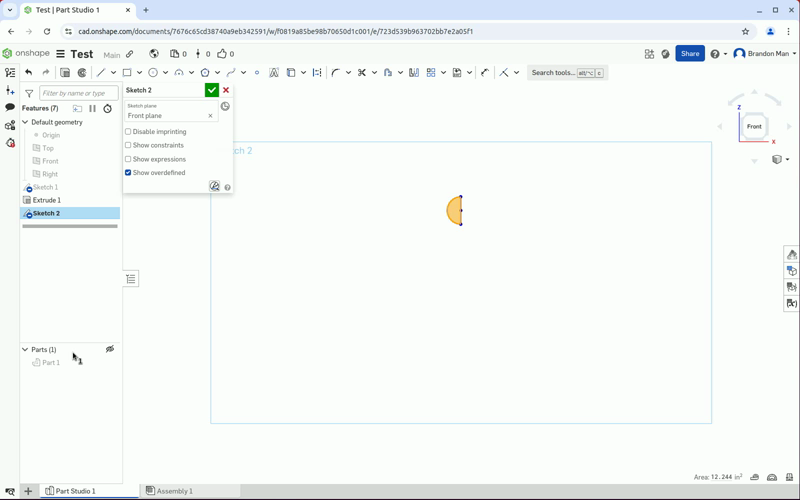
key(shift+y)
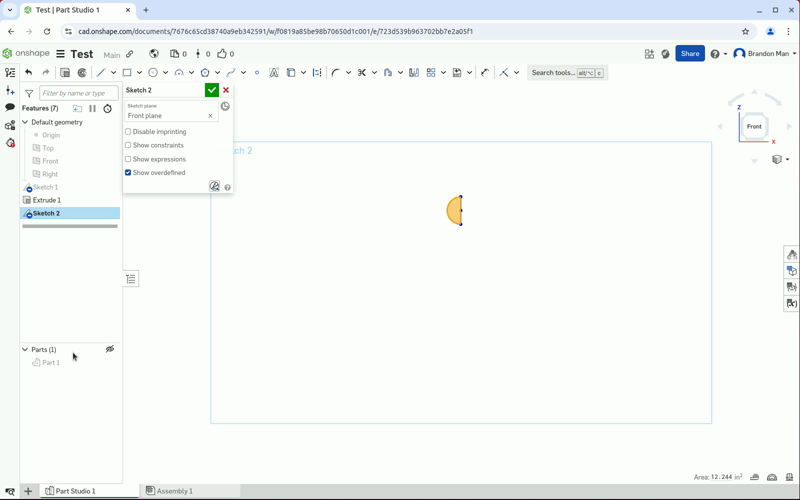
key(shift+e)
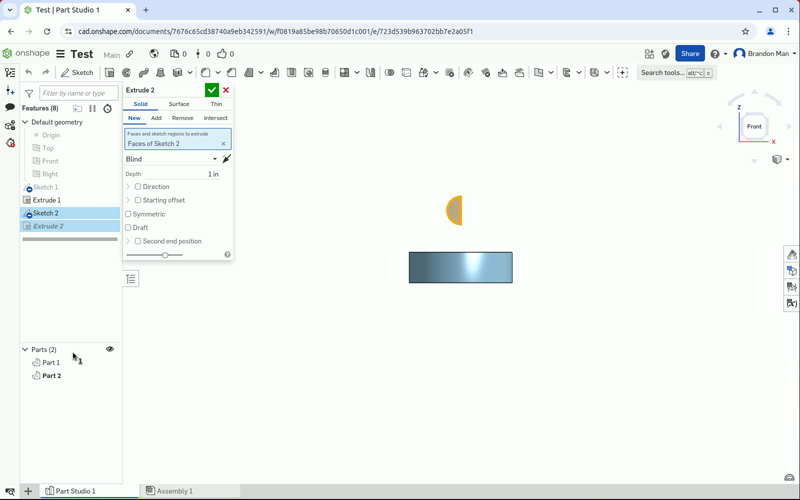
mouse_move(143, 106)
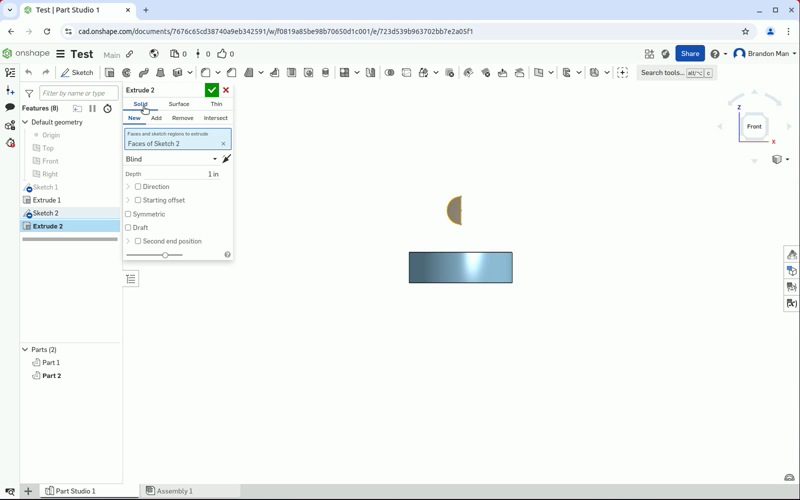
click(143, 106)
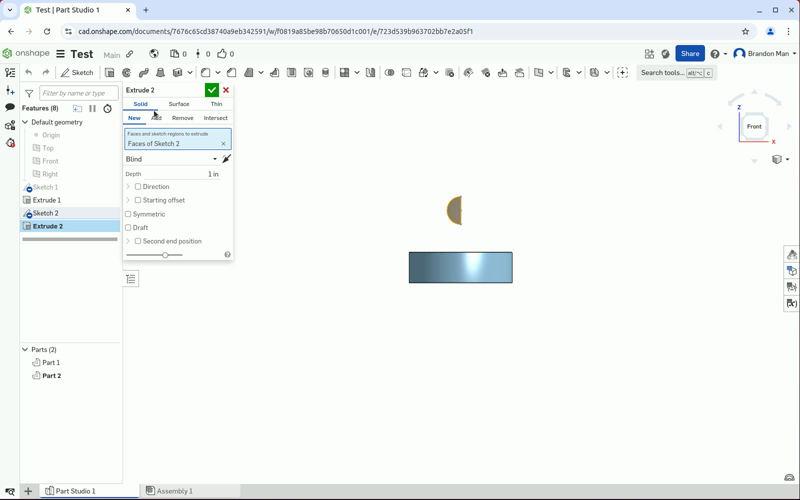
mouse_move(186, 120)
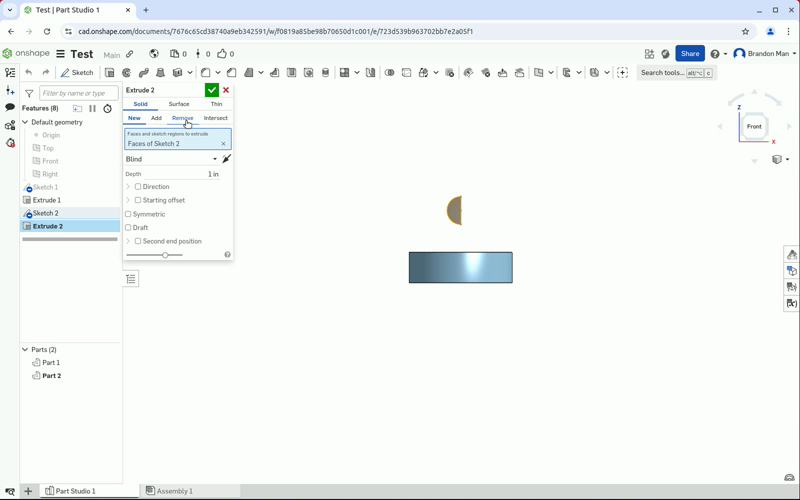
click(186, 120)
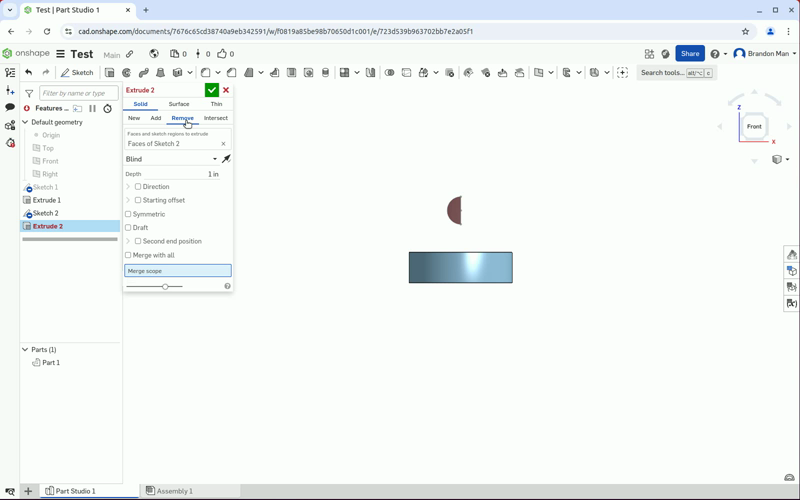
key(tab, 4)
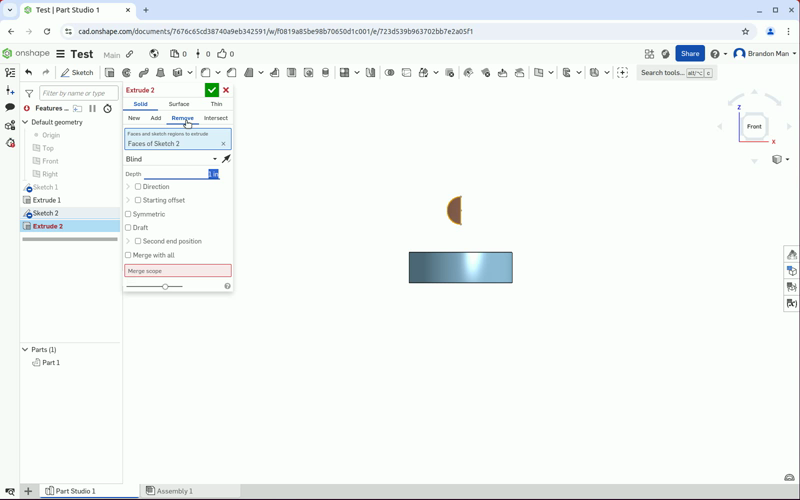
text(21.182)
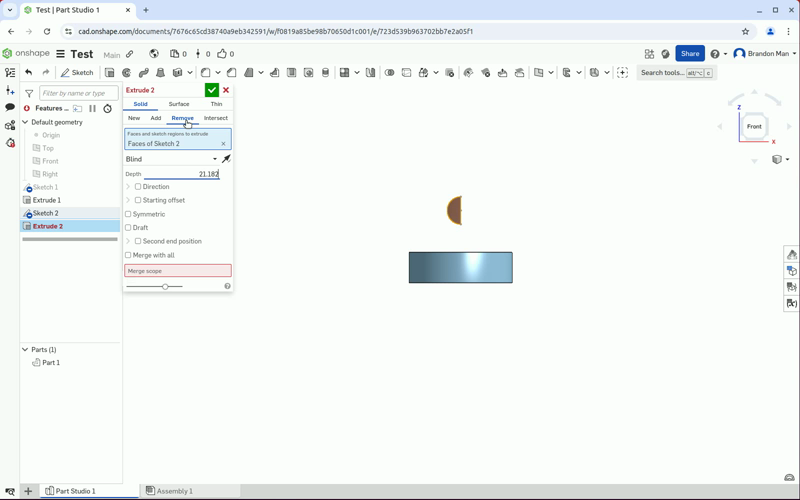
key(tab, 3)
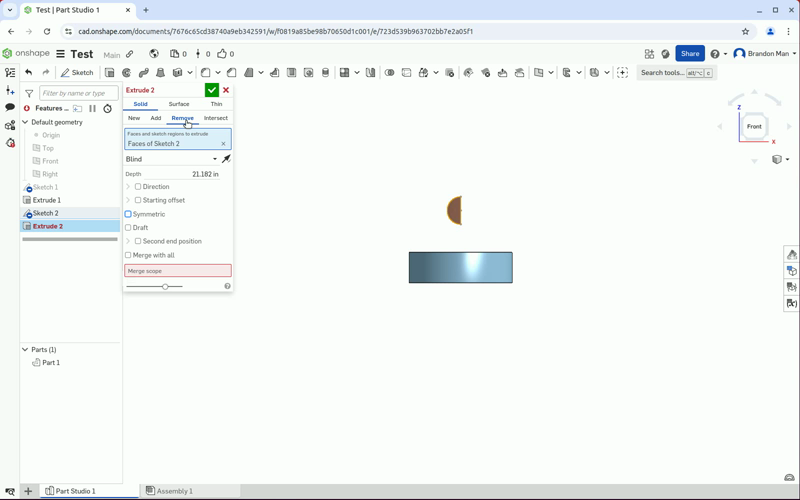
key(space)
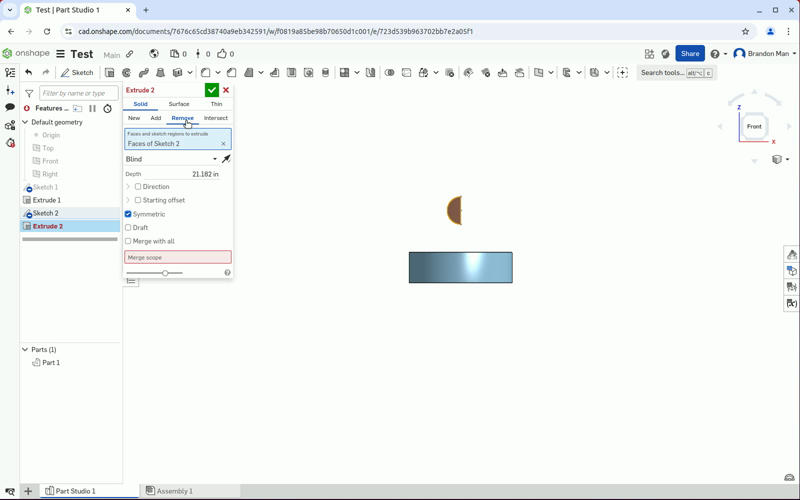
key(tab, 2)
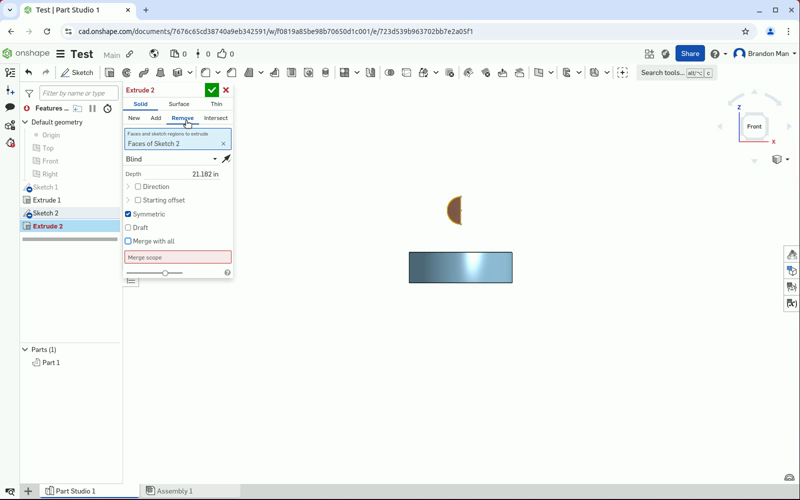
key(space)
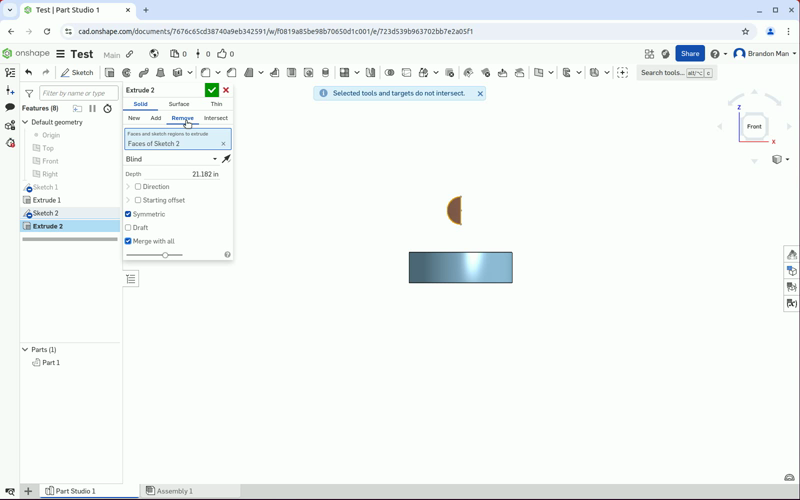
key(enter)
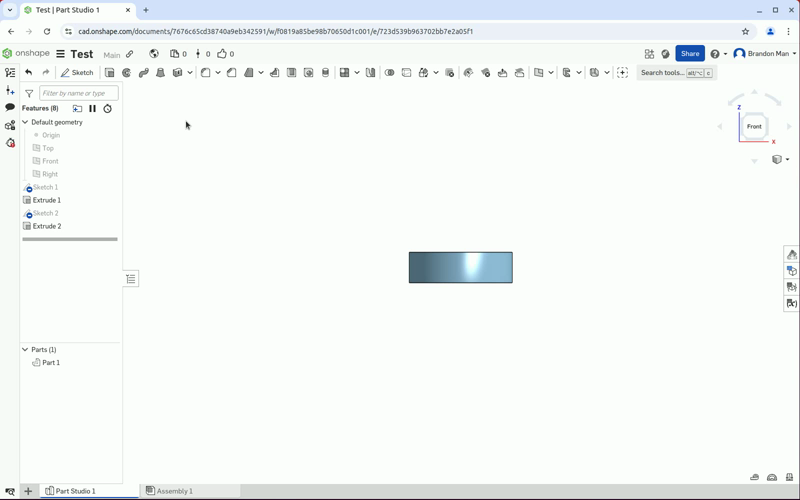
key(shift+h)
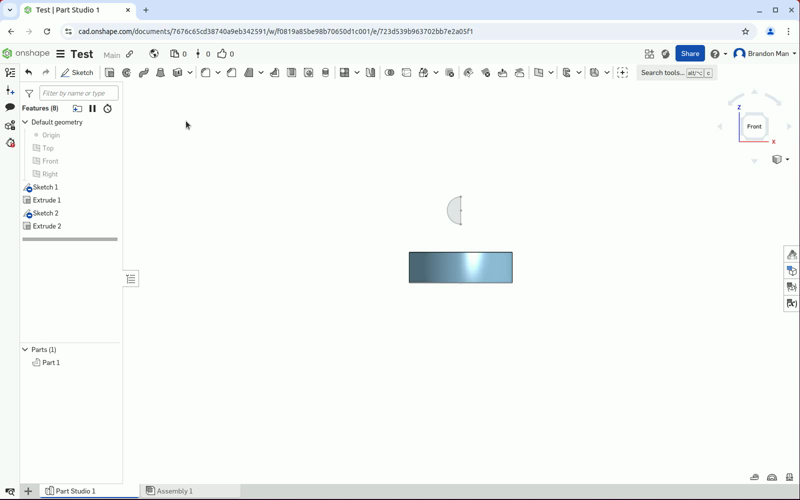
key(shift+h)
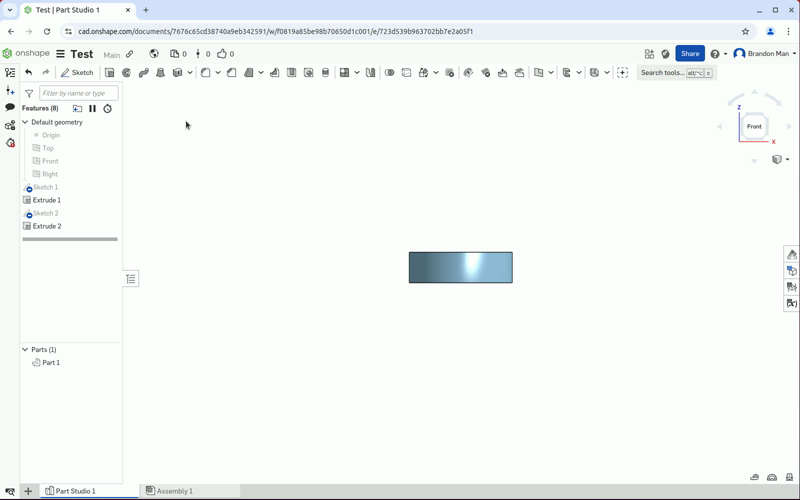
mouse_move(73, 189)
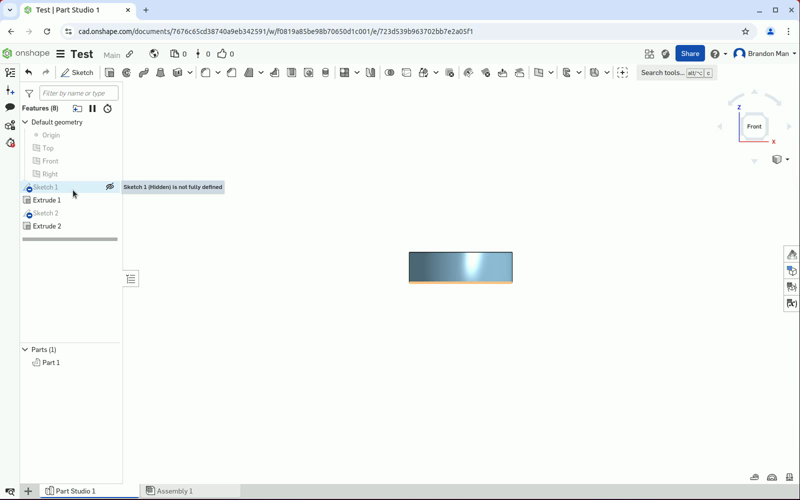
click(73, 189)
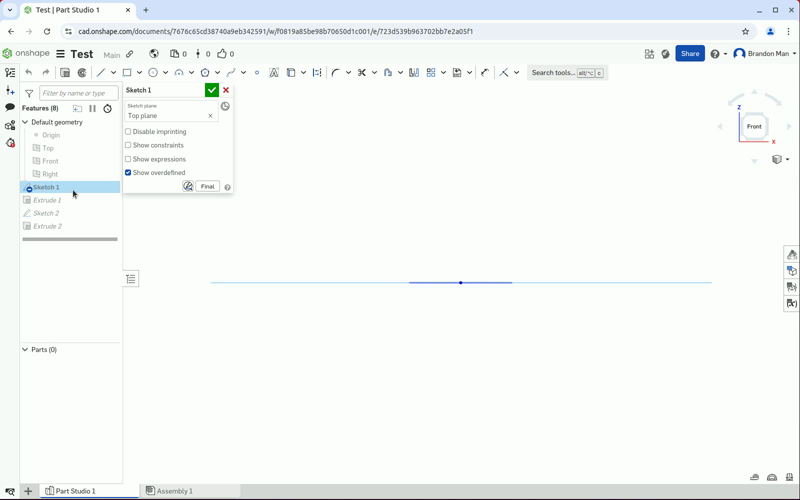
mouse_move(229, 92)
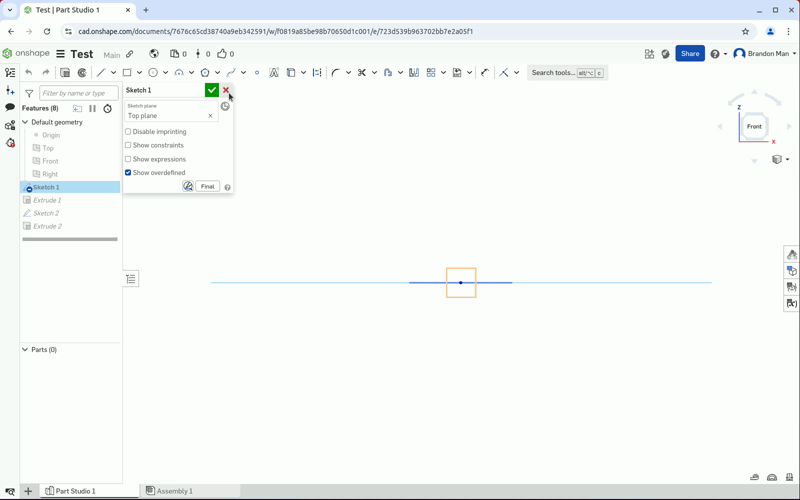
click(229, 92)
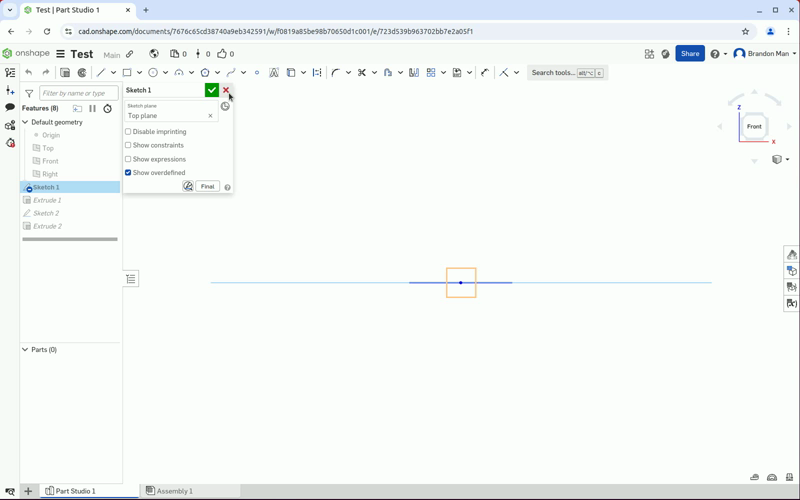
key(shift+s)
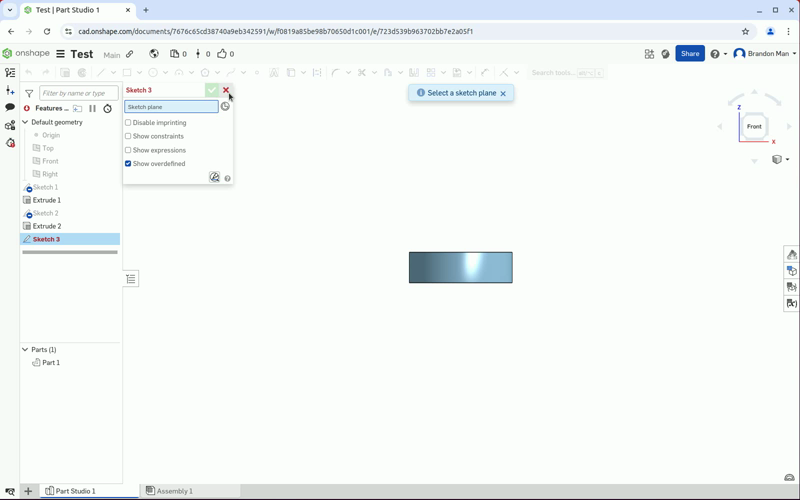
mouse_move(73, 163)
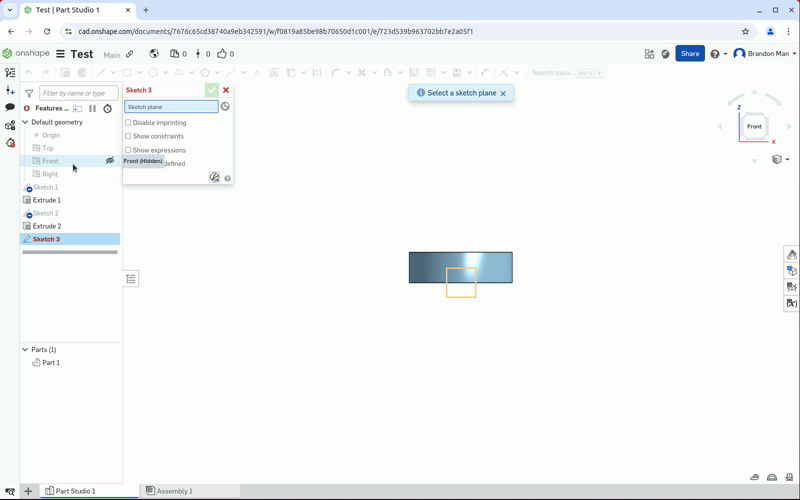
click(73, 163)
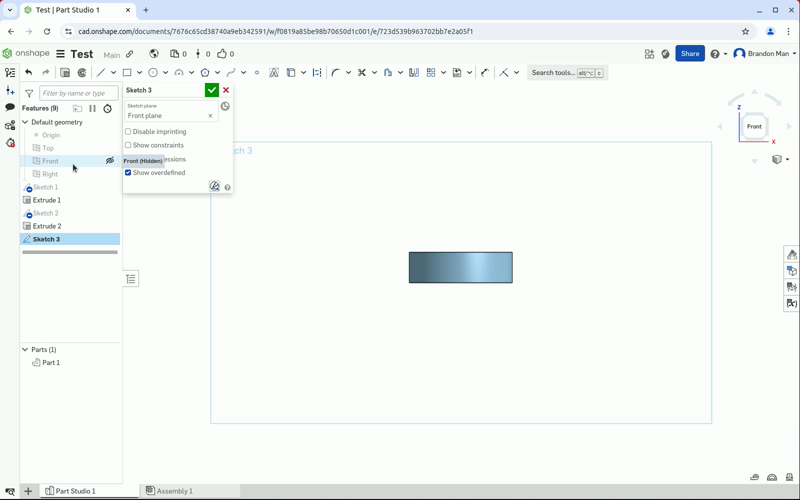
mouse_move(73, 352)
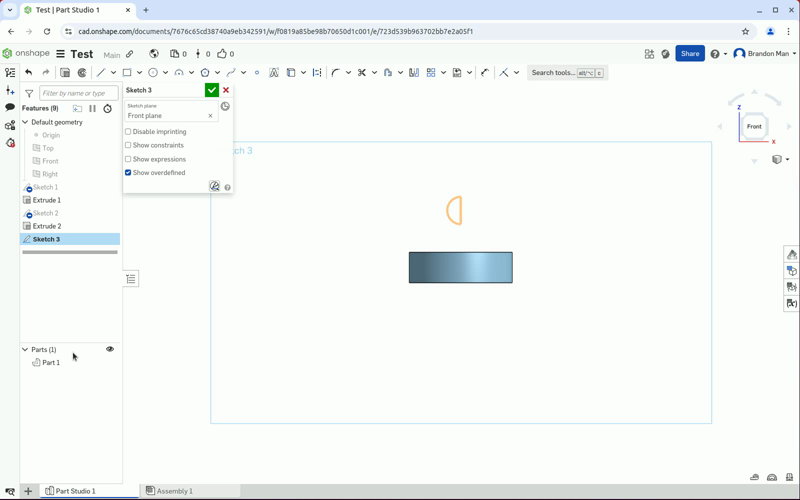
key(y)
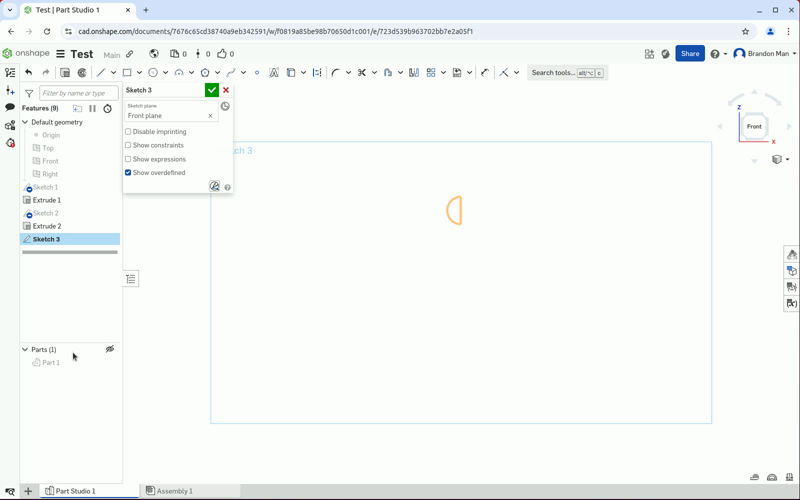
key(a)
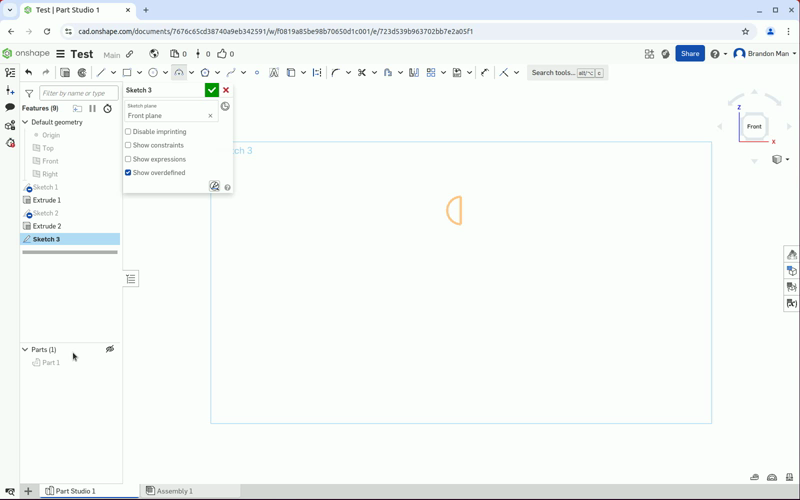
key_down(shift)
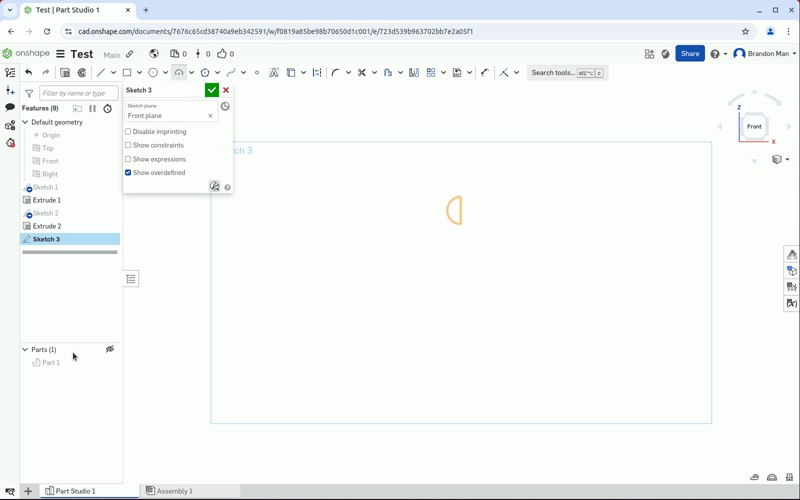
mouse_move(460, 224)
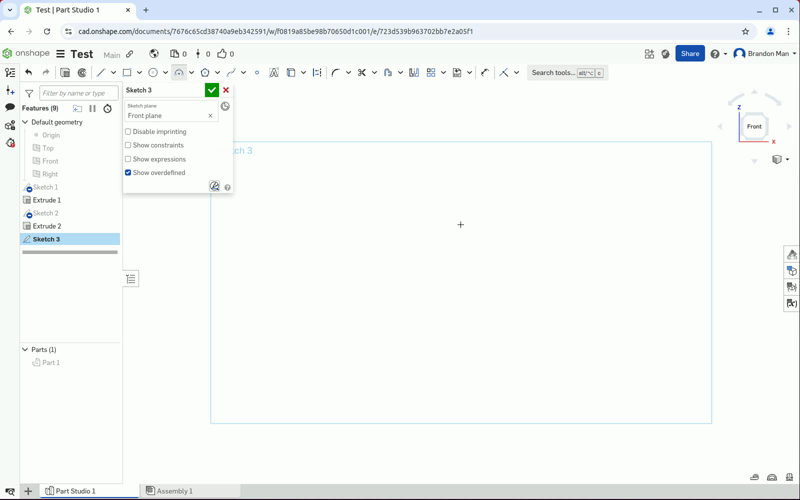
click(460, 224)
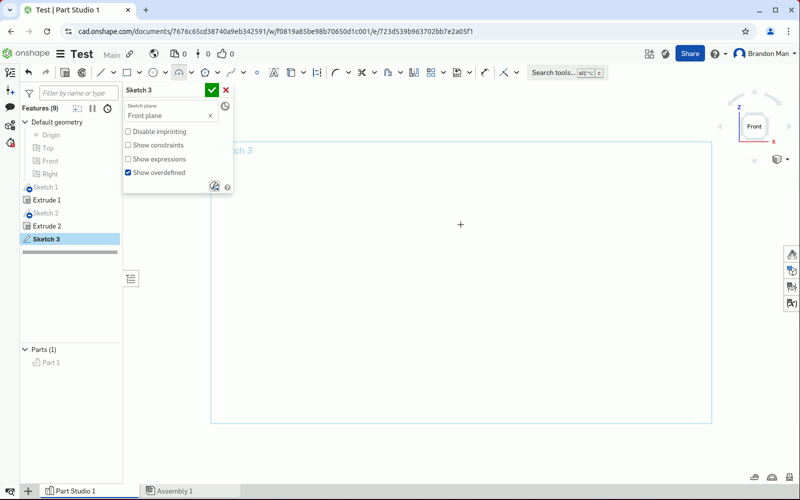
key_up(shift)
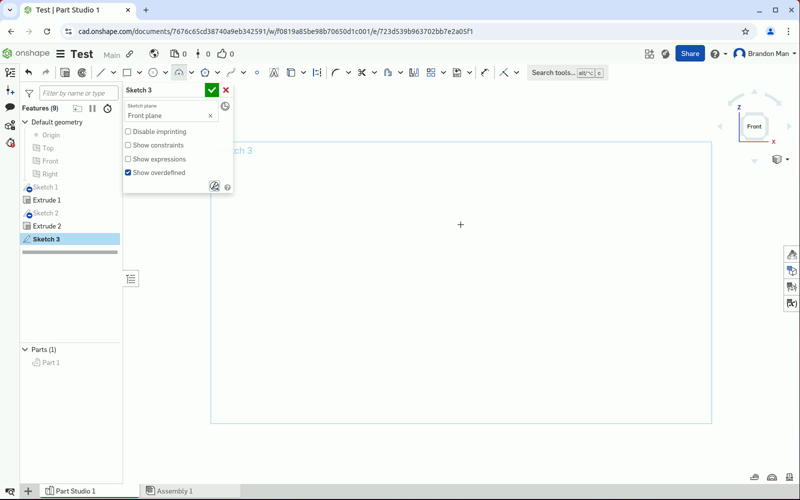
key_down(shift)
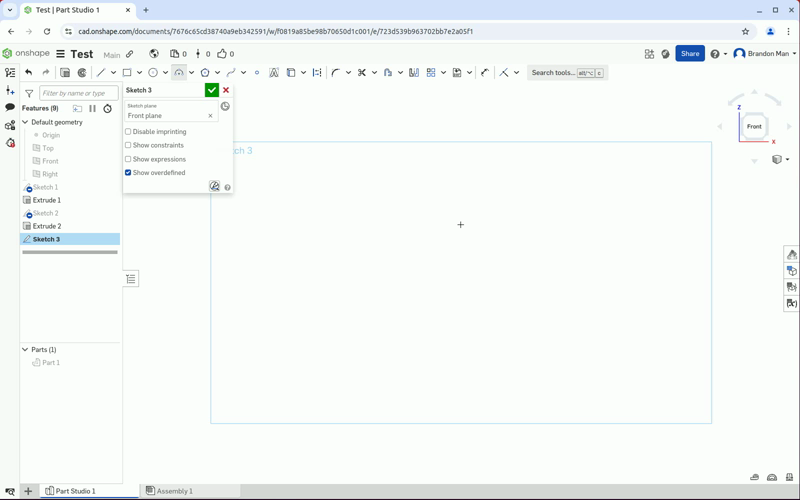
mouse_move(460, 196)
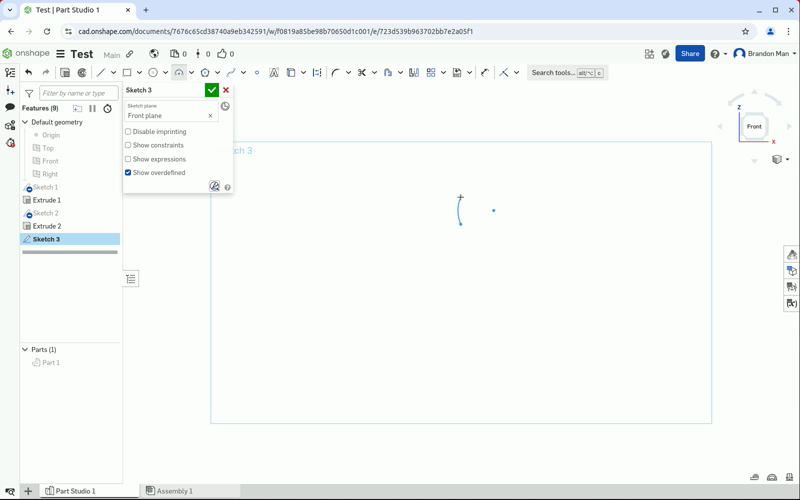
click(460, 196)
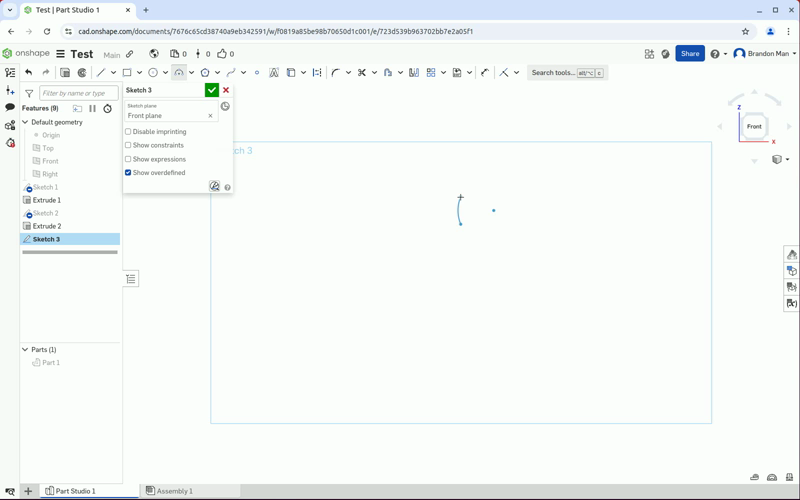
mouse_move(474, 210)
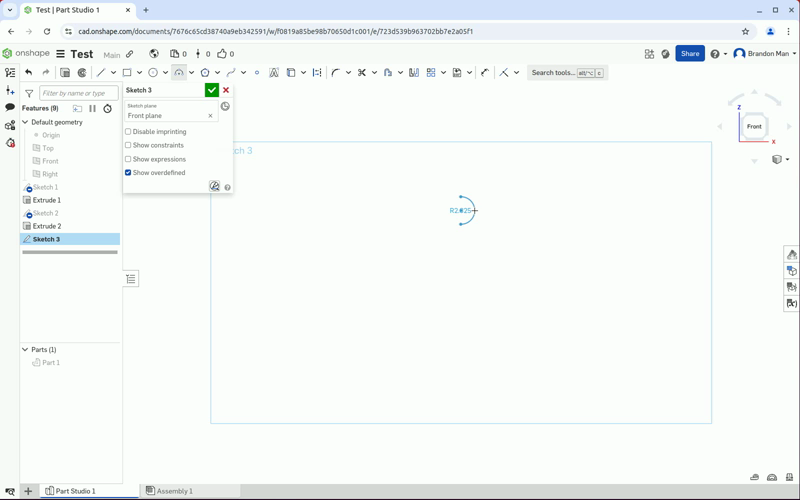
click(474, 210)
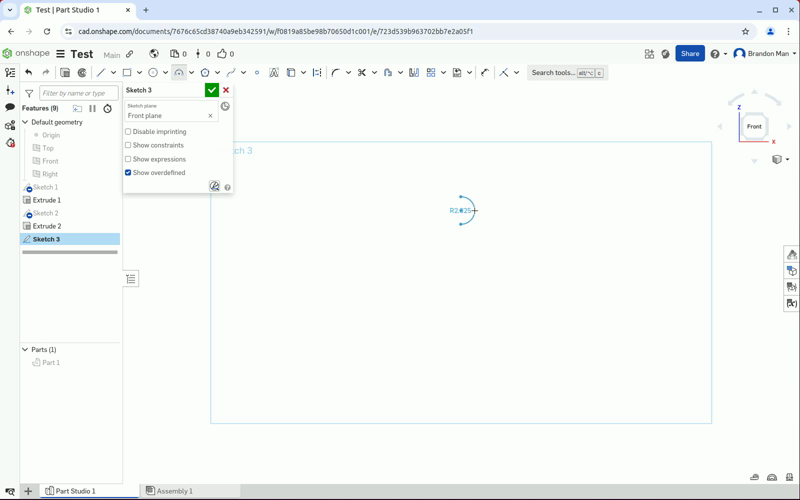
key_up(shift)
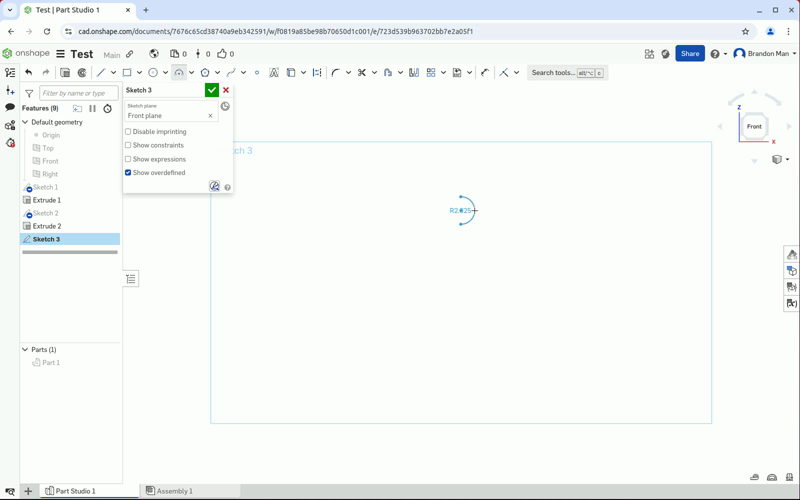
key(esc)
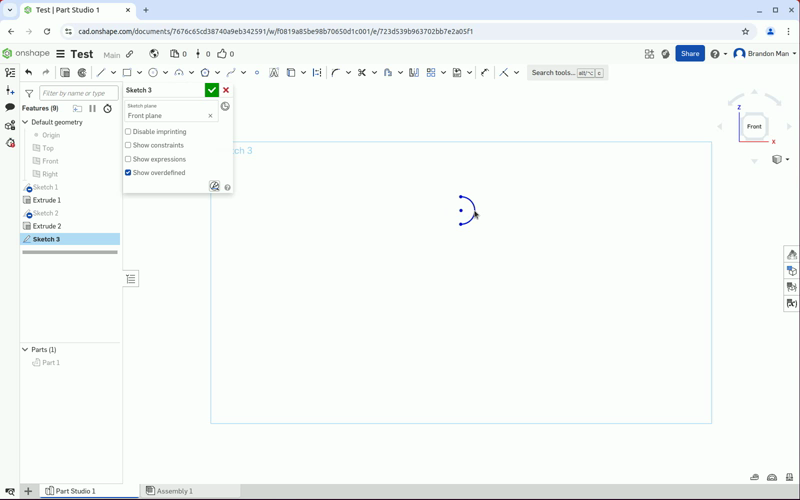
key(l)
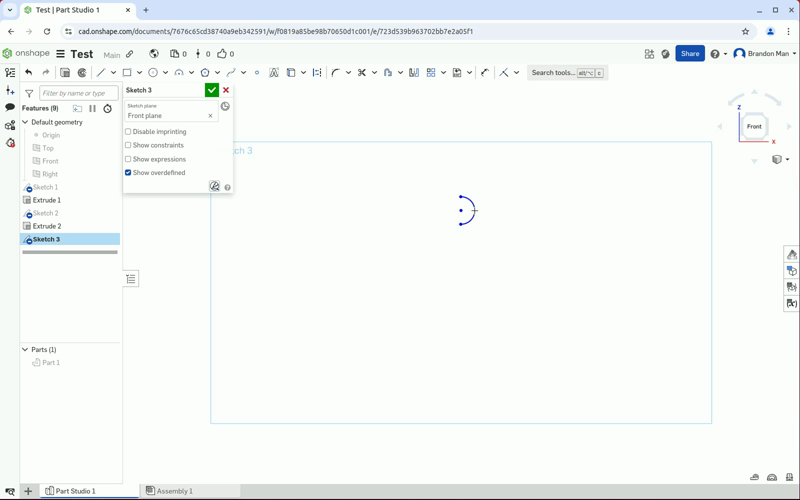
mouse_move(460, 196)
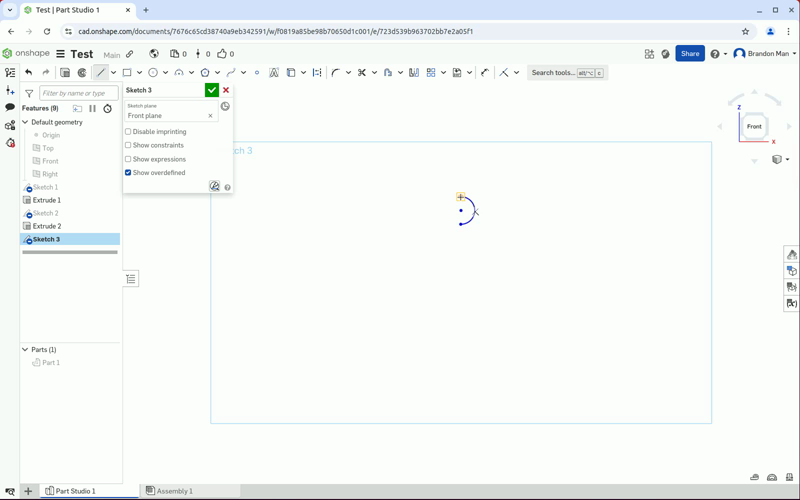
click(460, 196)
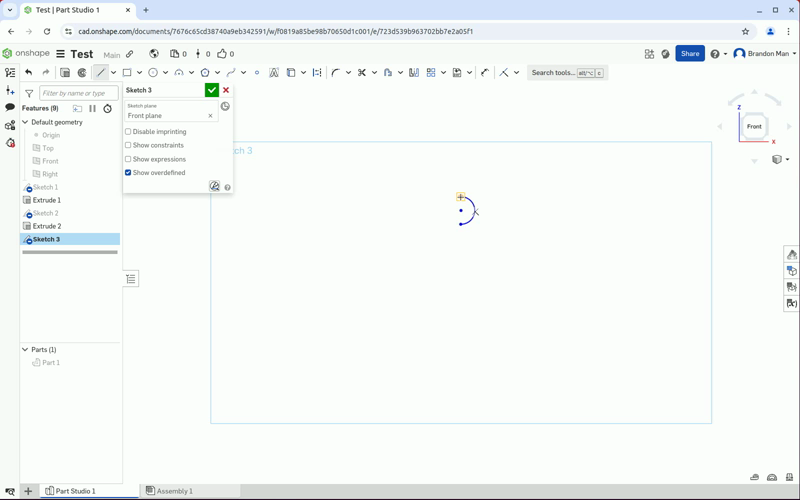
mouse_move(490, 196)
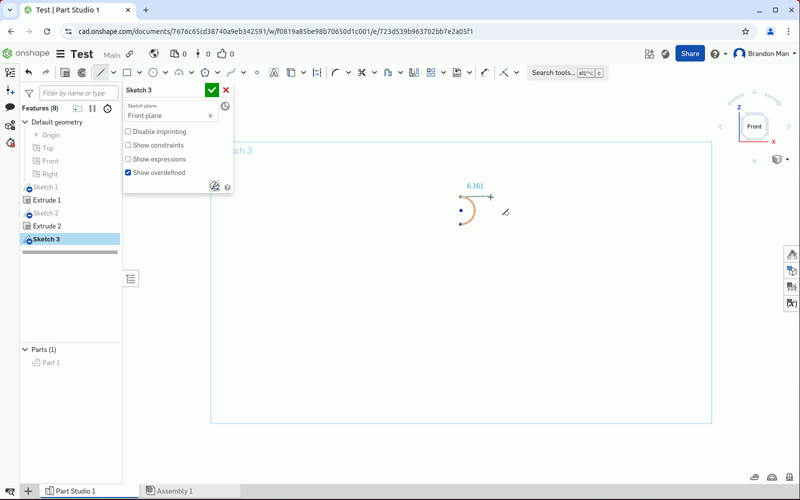
key_down(shift)
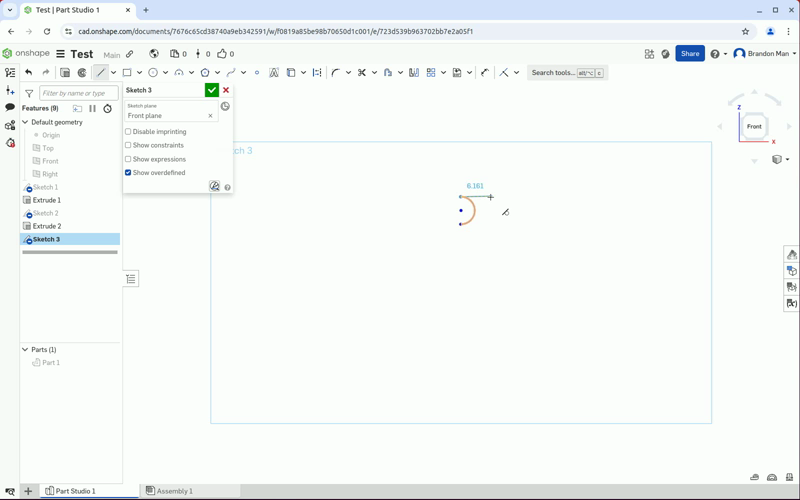
mouse_move(460, 224)
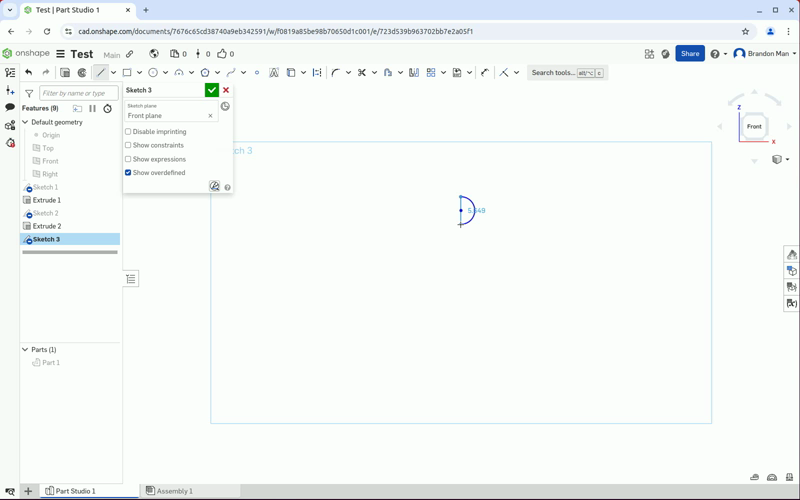
key_up(shift)
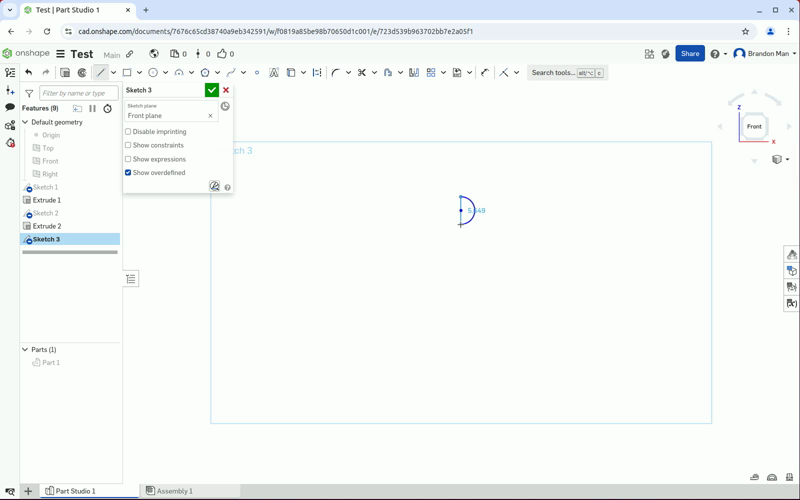
click(460, 224)
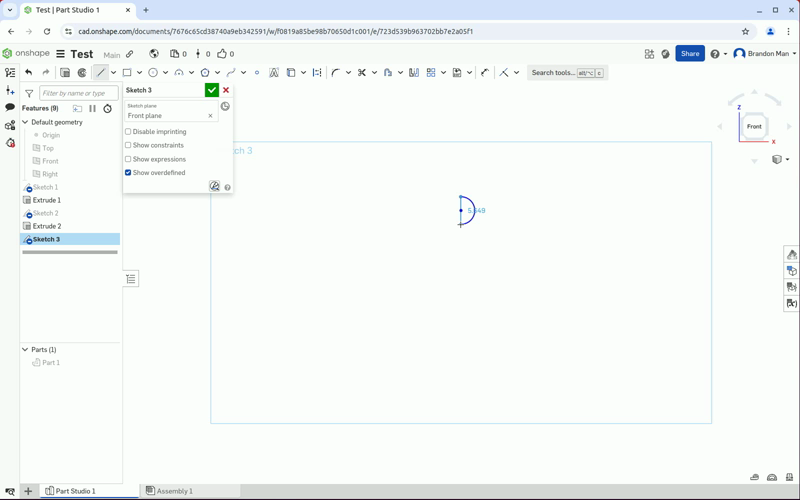
key(esc)
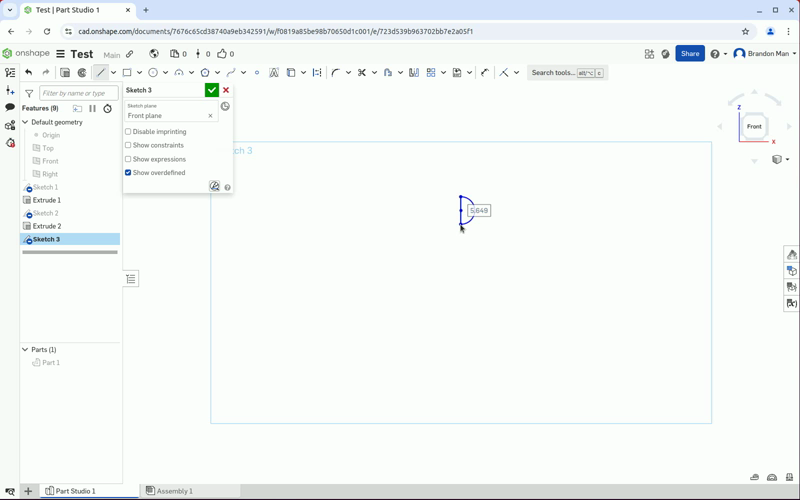
mouse_move(461, 200)
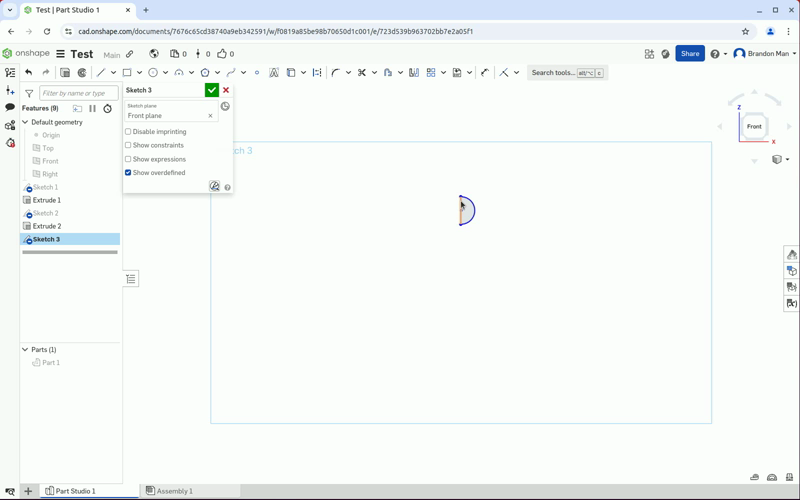
scroll(6)
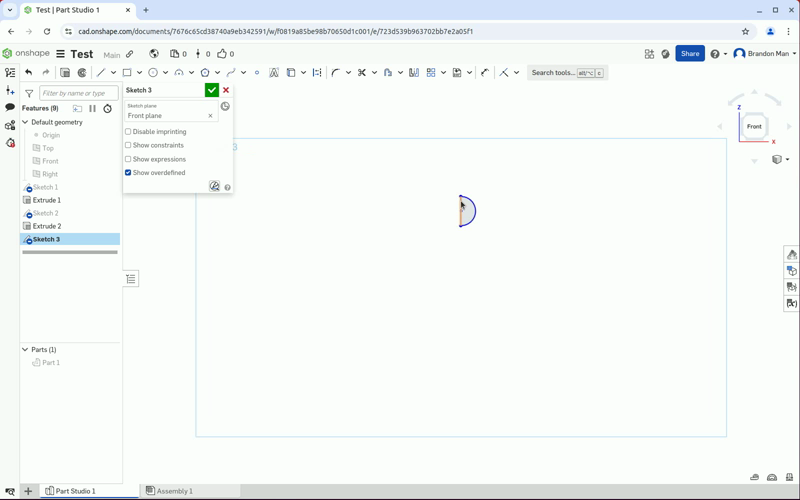
scroll(6)
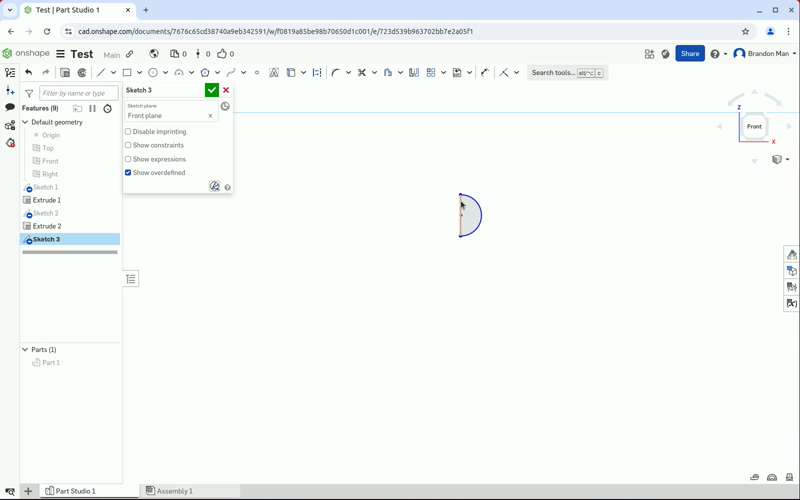
scroll(6)
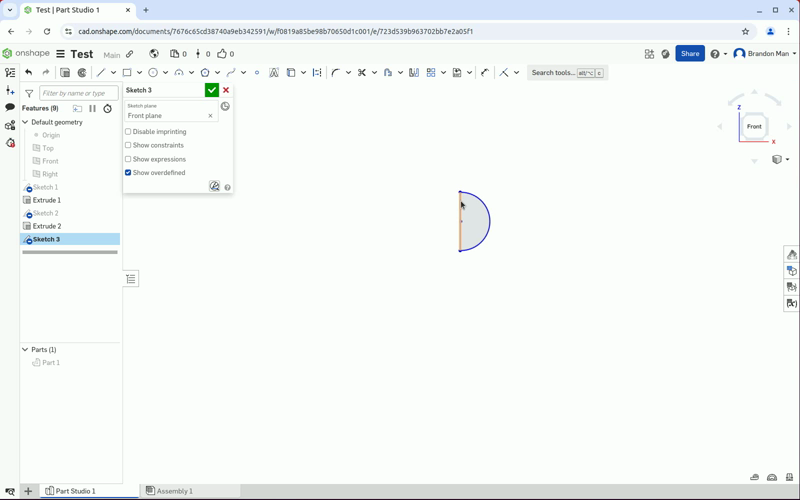
scroll(6)
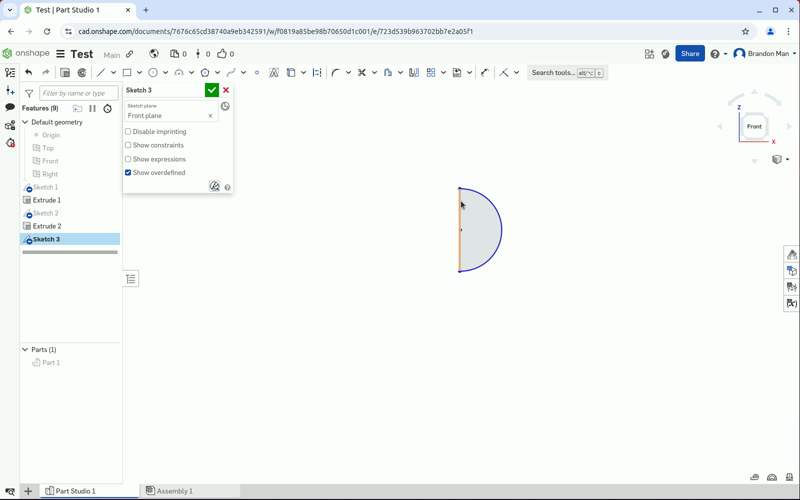
scroll(6)
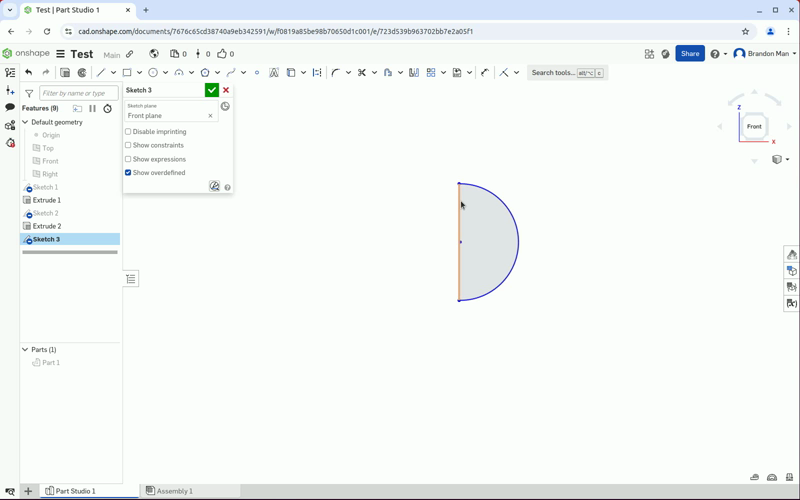
scroll(6)
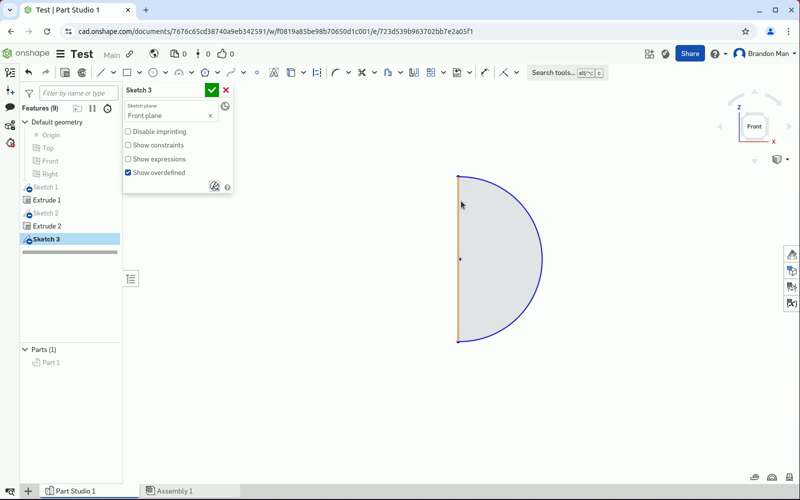
scroll(6)
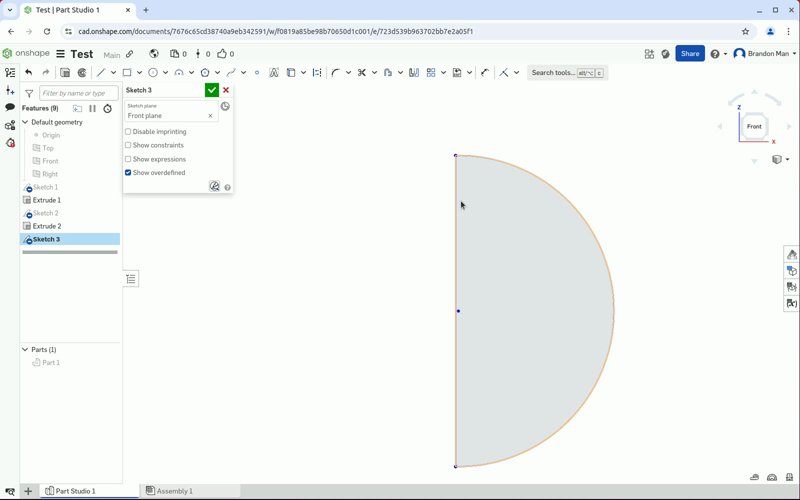
click(461, 200)
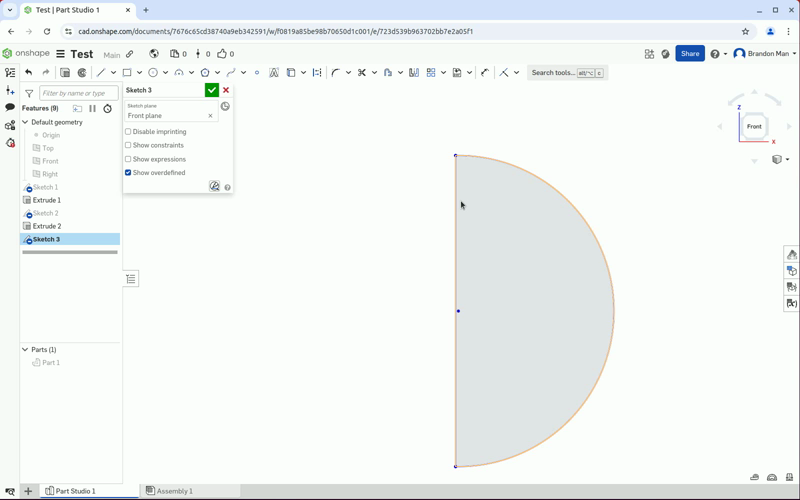
scroll(-6)
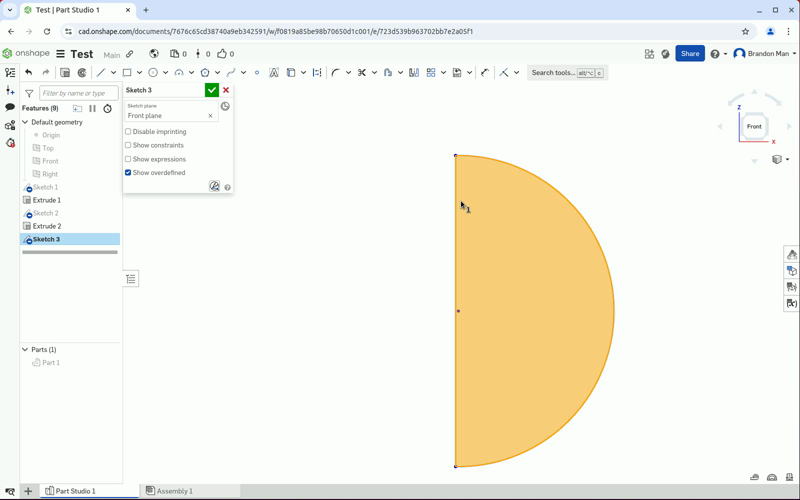
scroll(-6)
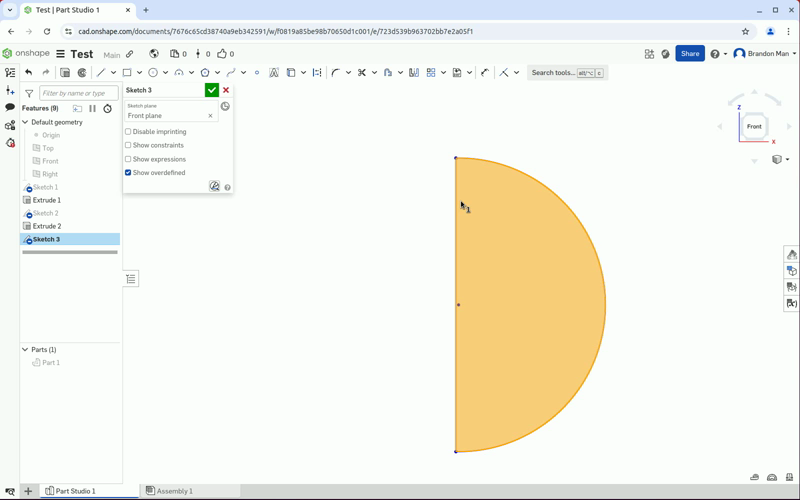
scroll(-6)
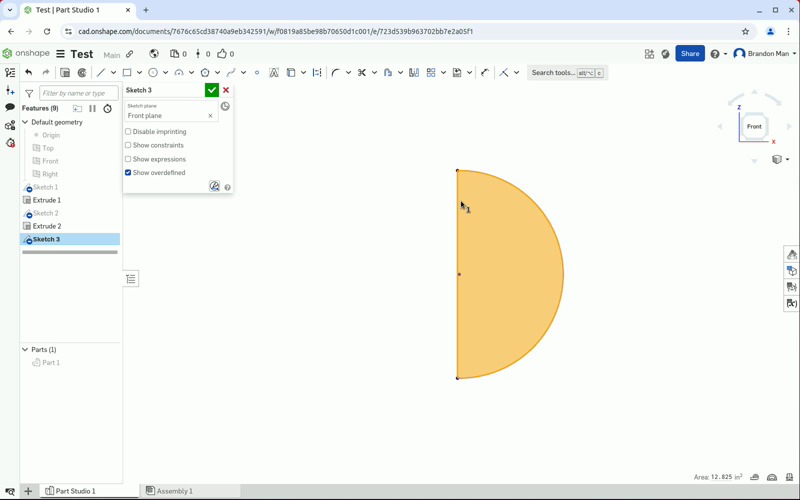
scroll(-6)
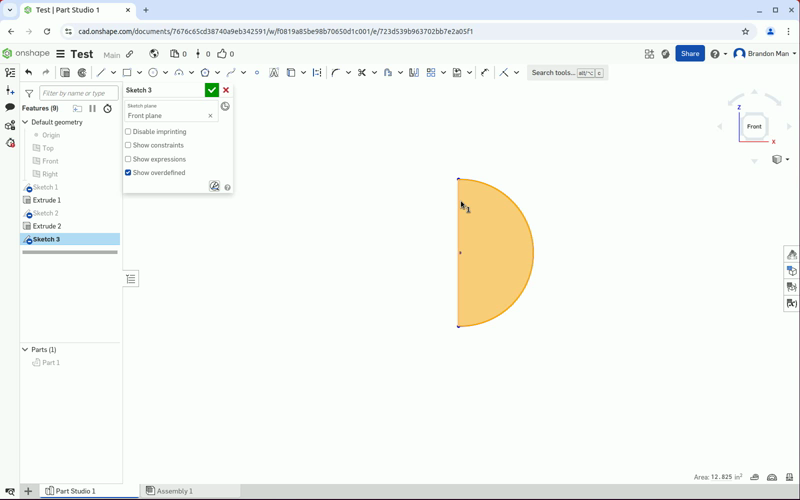
scroll(-6)
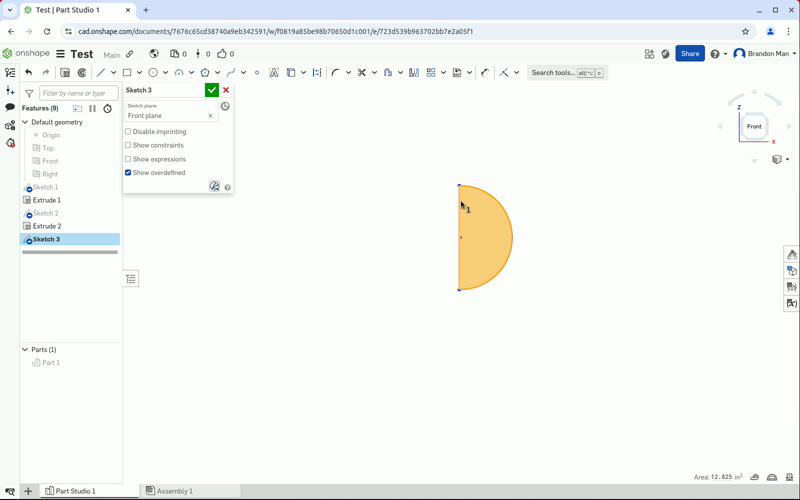
scroll(-6)
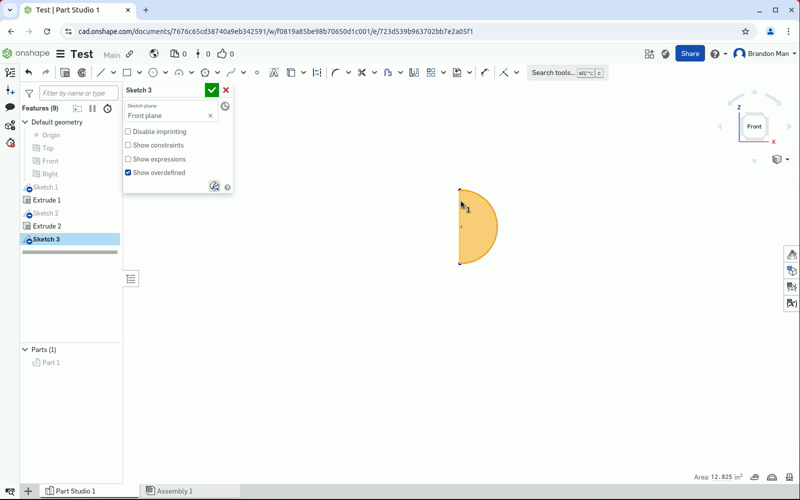
scroll(-6)
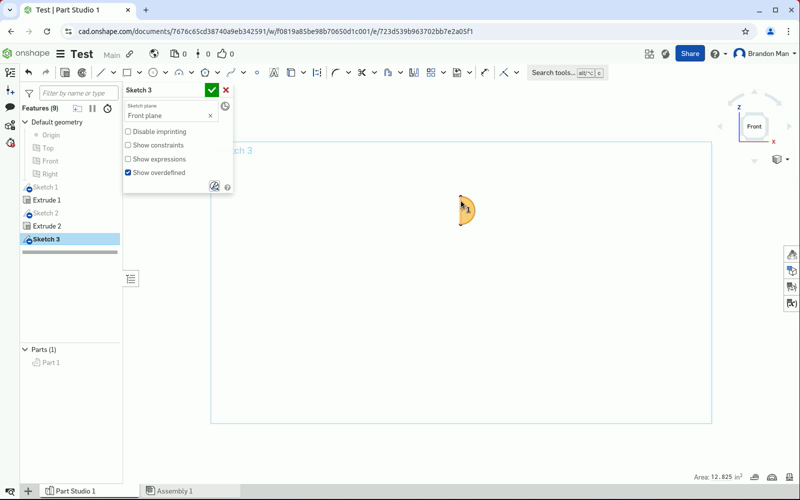
mouse_move(73, 352)
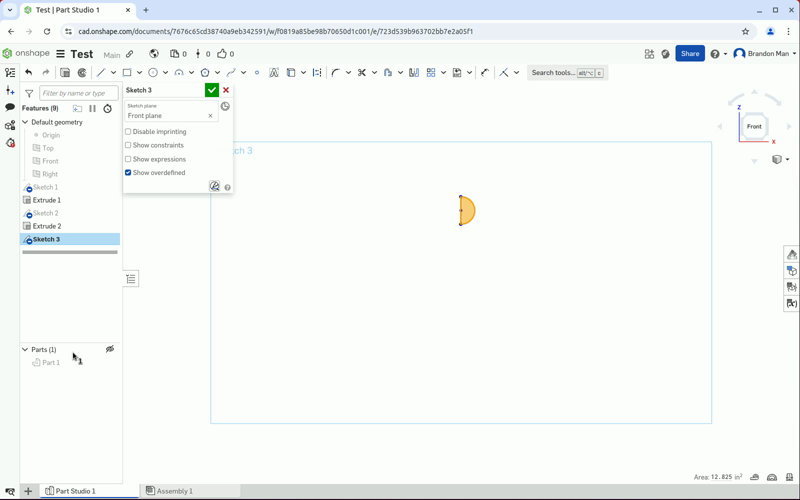
key(shift+y)
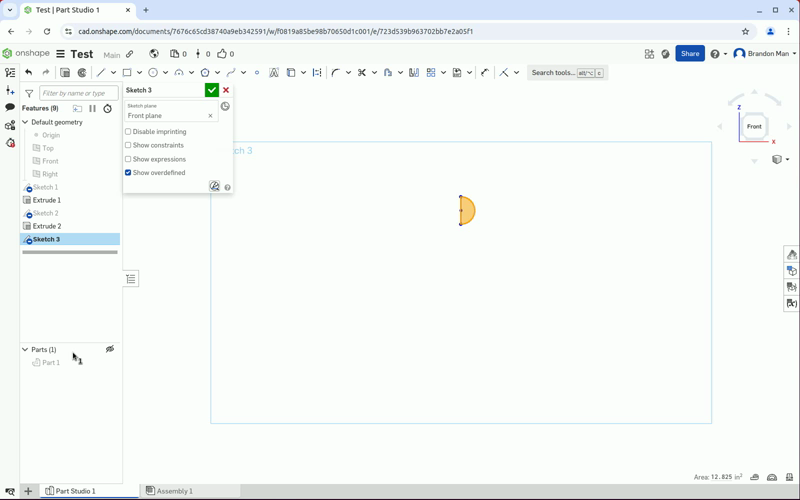
key(shift+e)
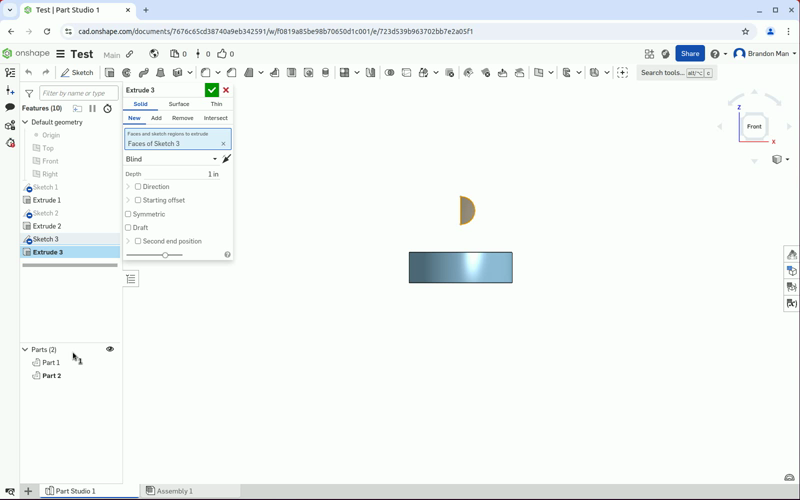
mouse_move(143, 106)
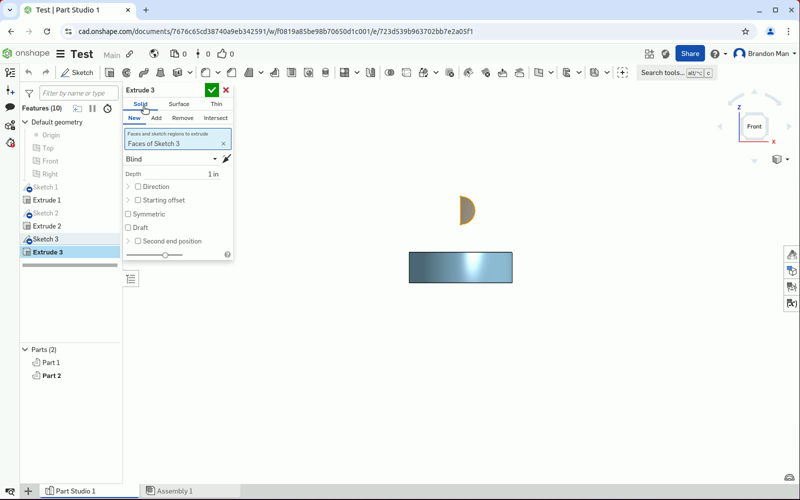
click(143, 106)
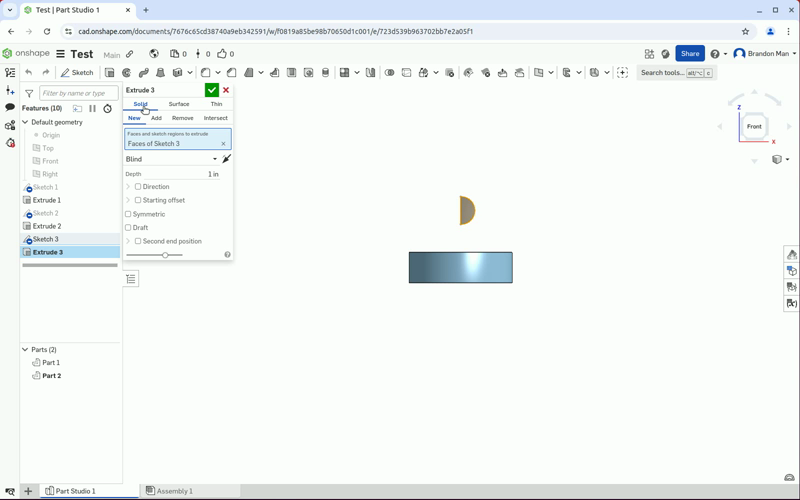
mouse_move(186, 120)
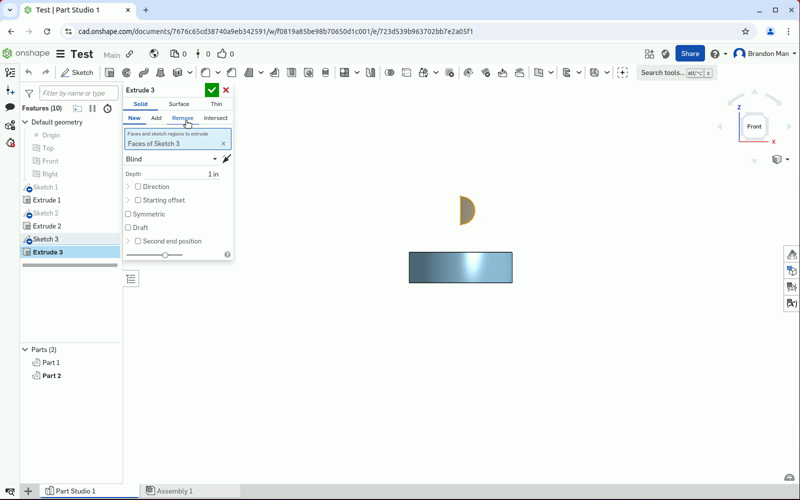
click(186, 120)
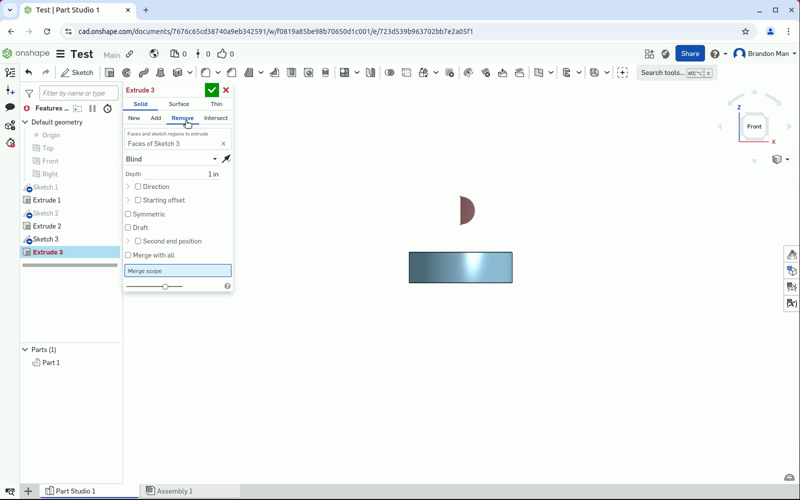
key(tab, 4)
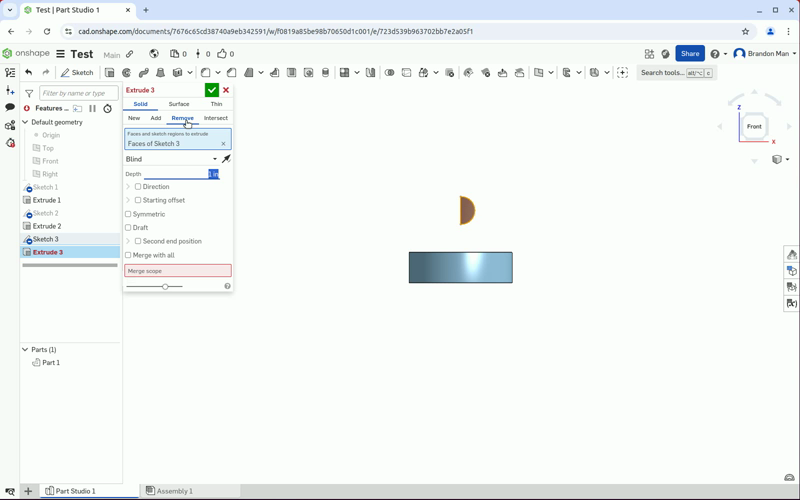
text(21.182)
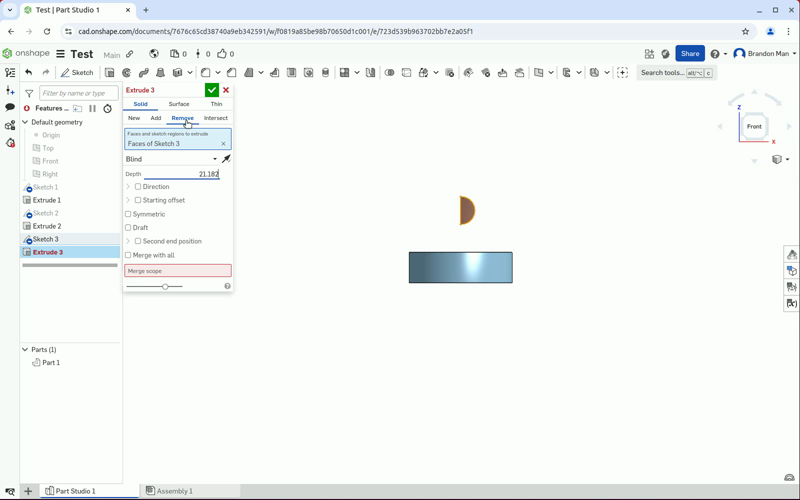
key(tab, 3)
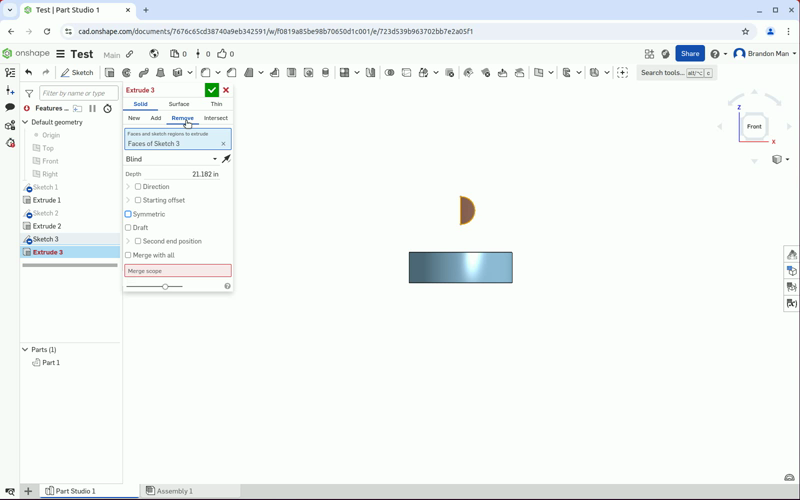
key(space)
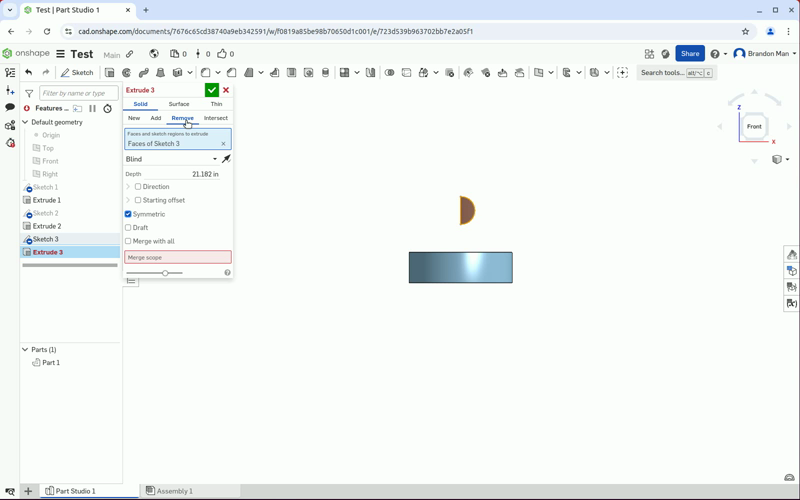
key(tab, 2)
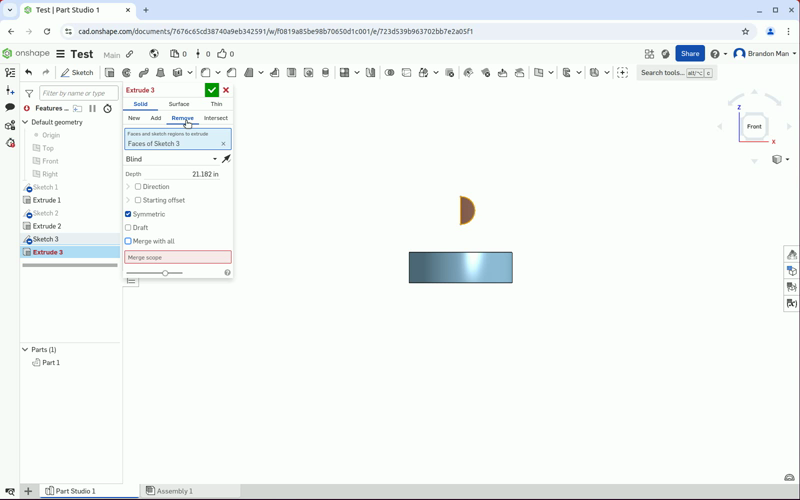
key(space)
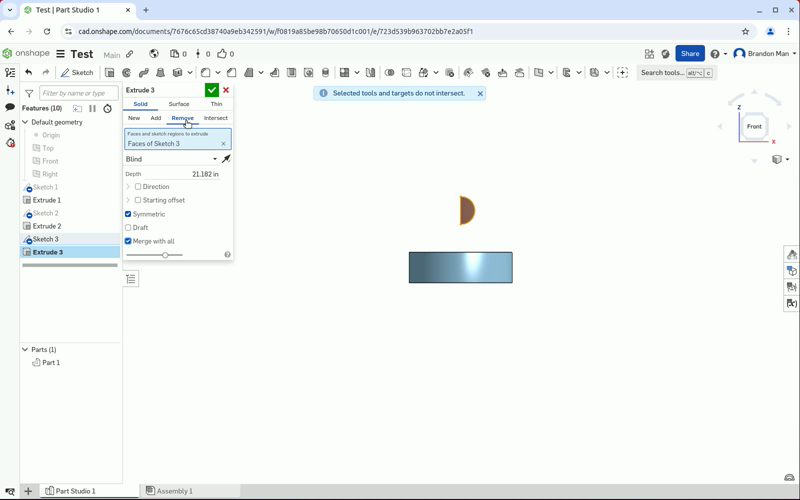
key(enter)
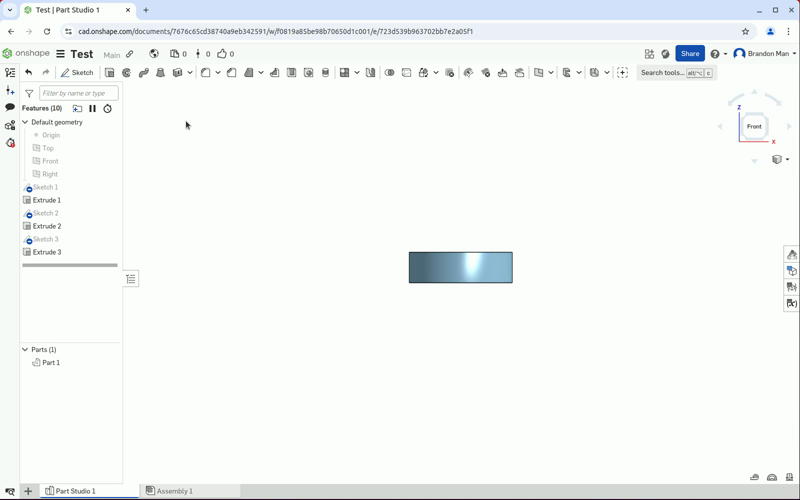
key(shift+h)
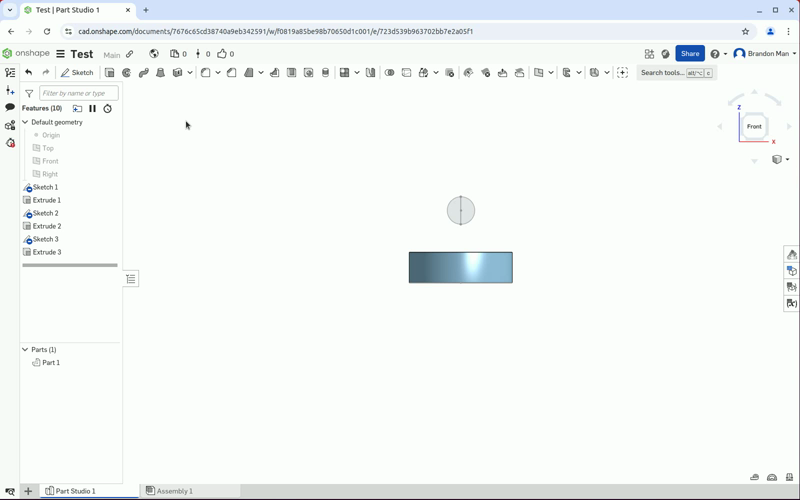
key(shift+h)
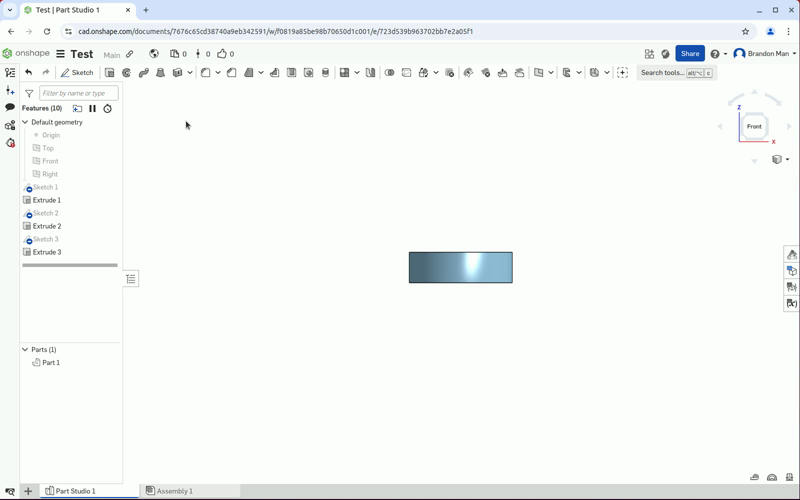
mouse_move(73, 189)
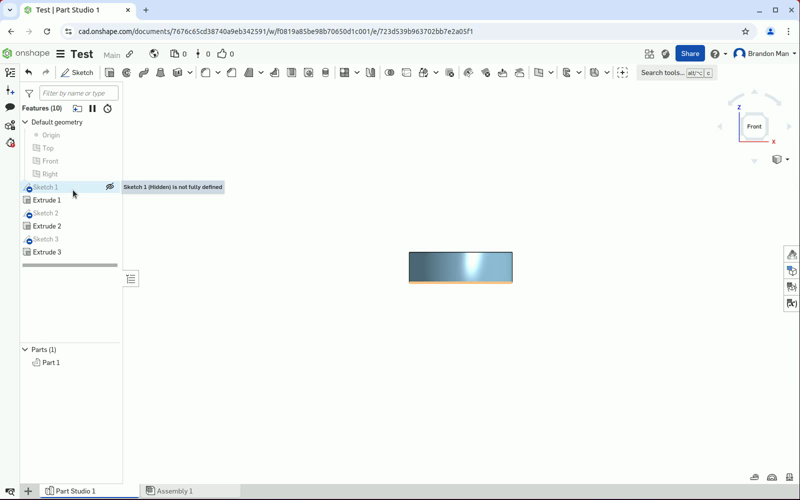
click(73, 189)
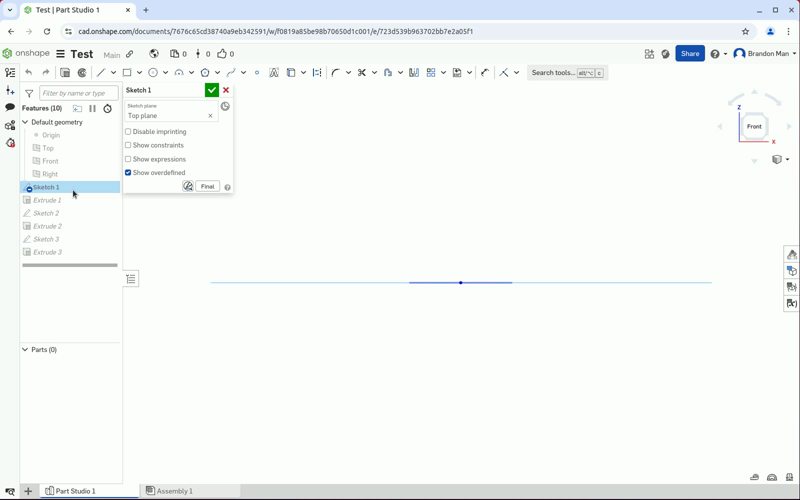
mouse_move(229, 92)
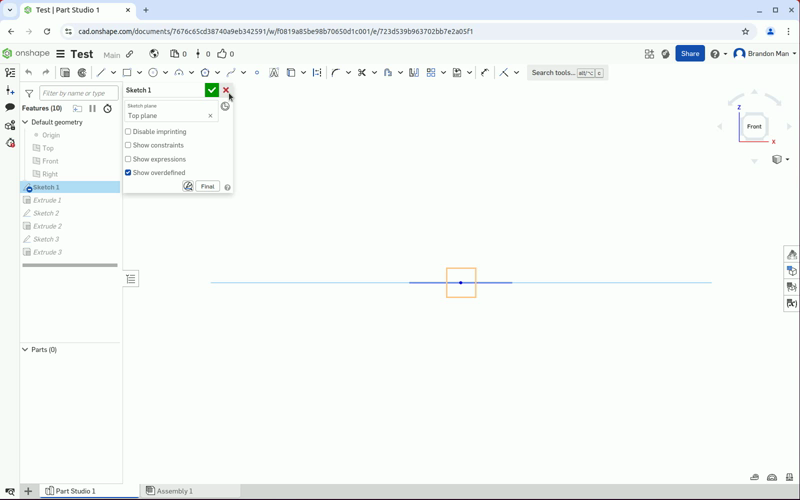
click(229, 92)
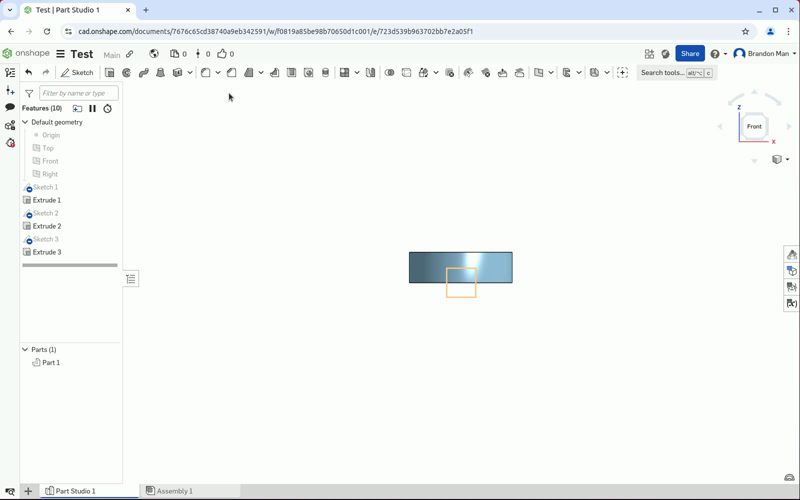
mouse_move(73, 352)
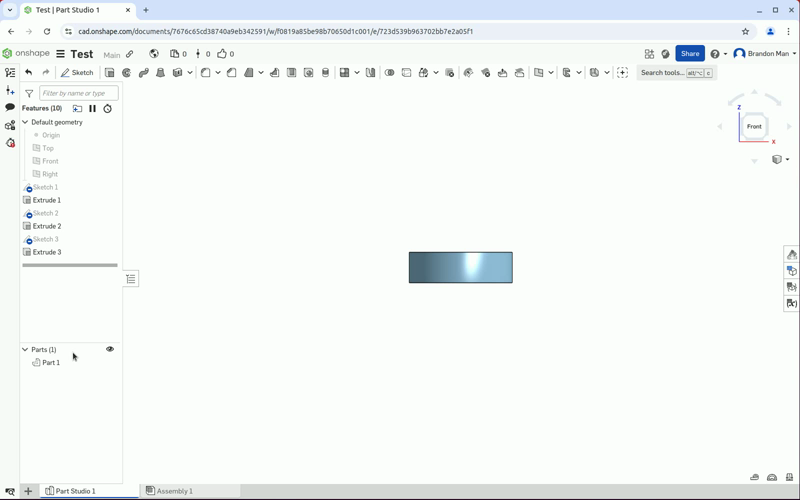
key(y)
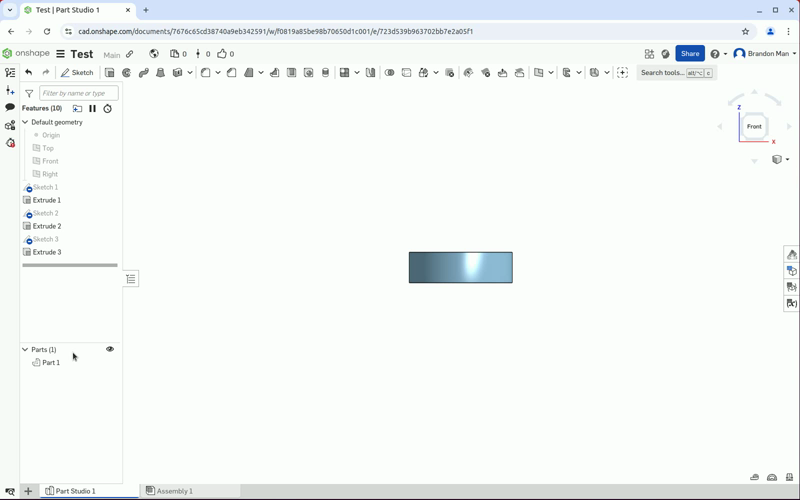
key(shift+p)
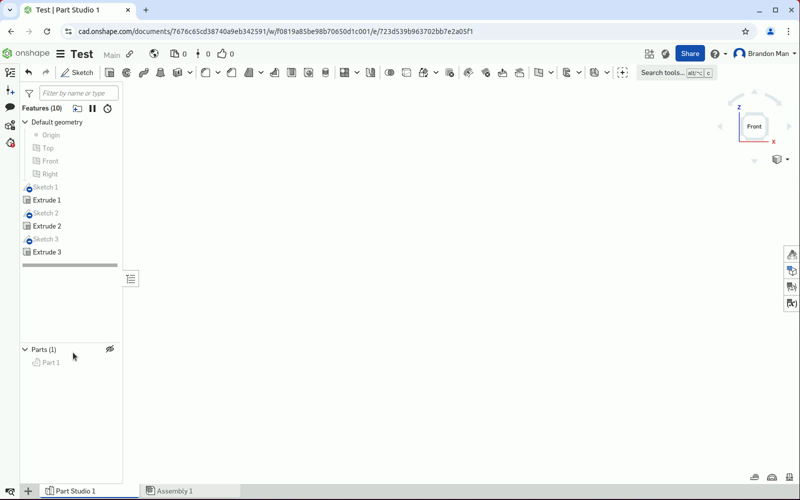
key(space)
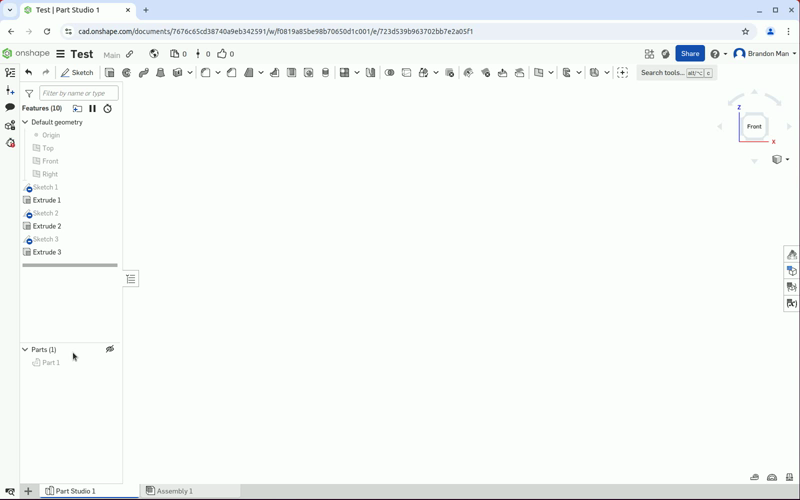
key_down(shift)
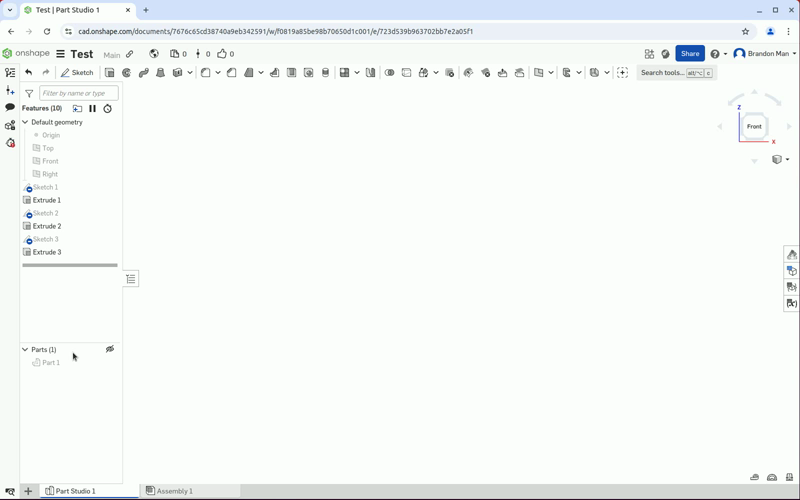
key(left)
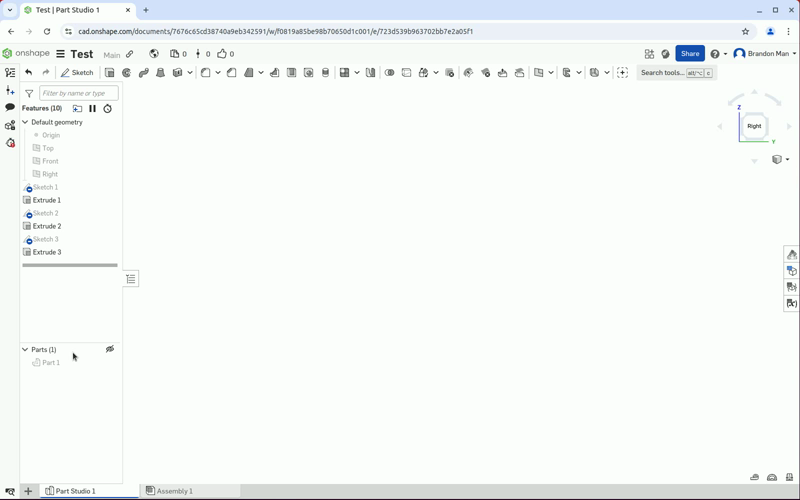
key_up(shift)
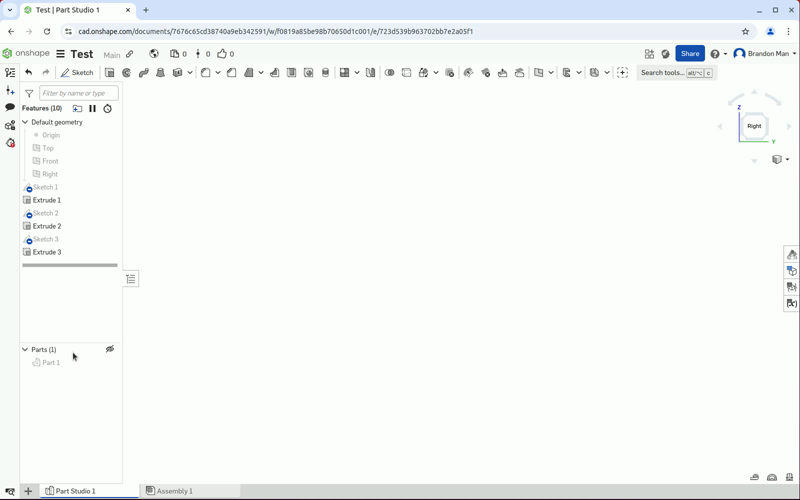
mouse_move(73, 352)
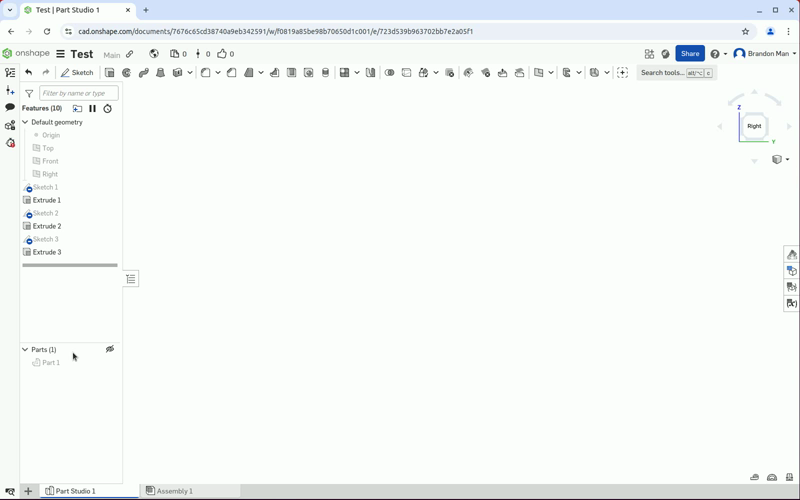
key(shift+y)
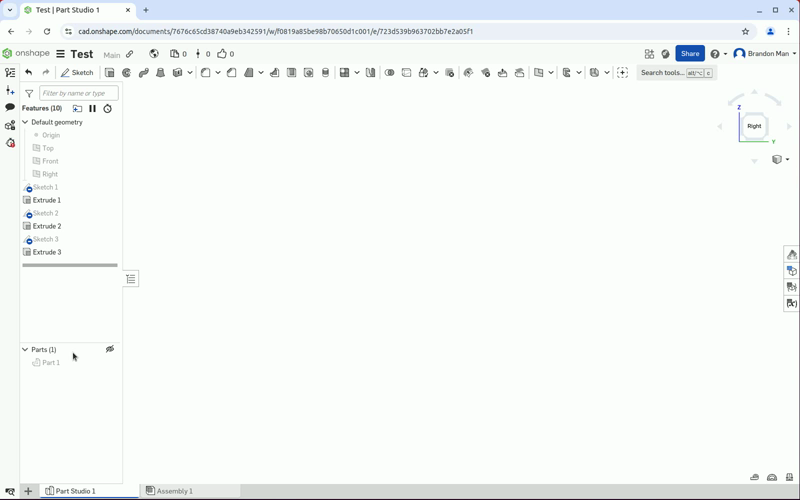
key(shift+s)
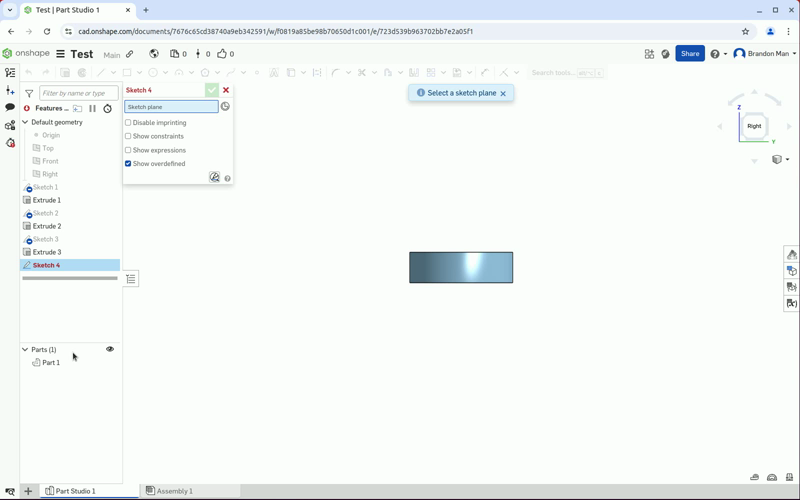
mouse_move(73, 176)
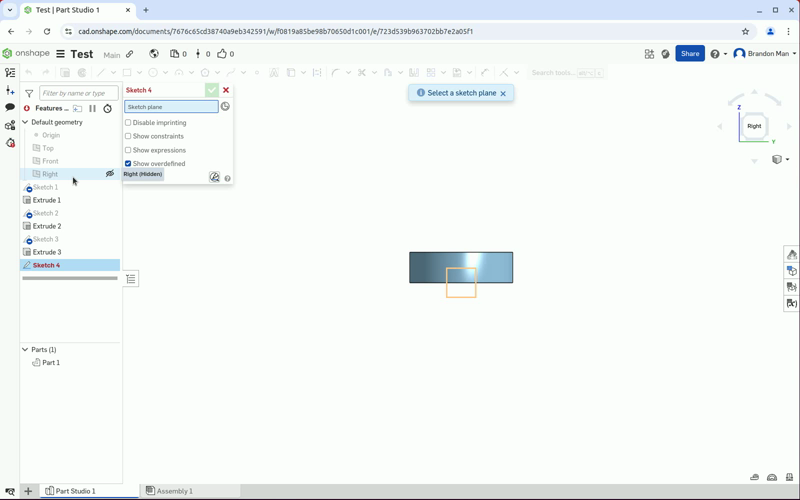
click(73, 176)
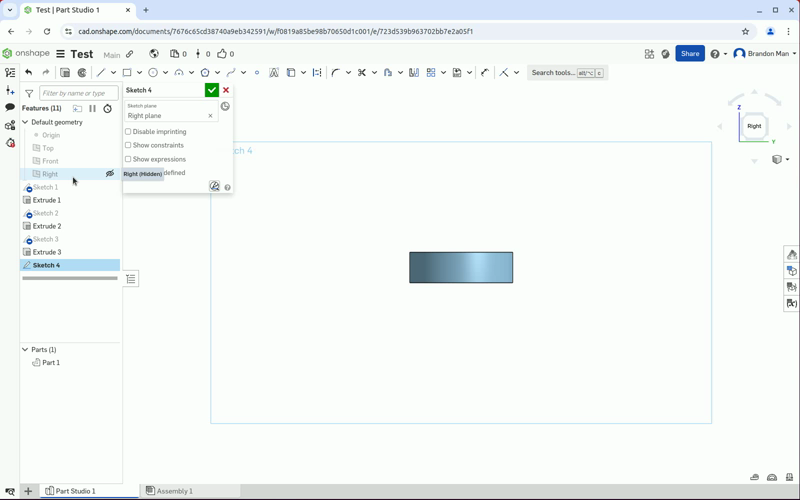
mouse_move(73, 352)
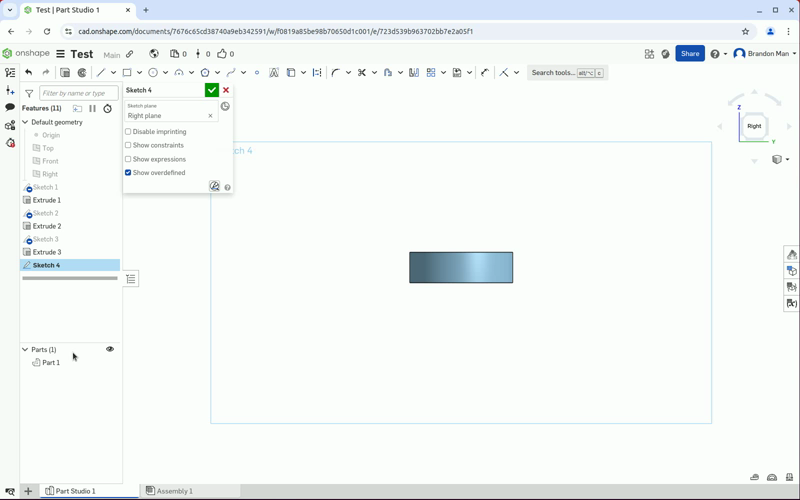
key(y)
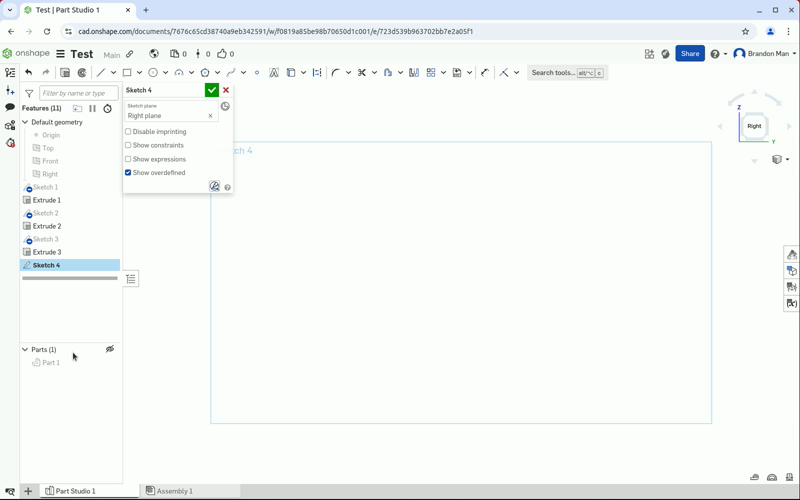
key(l)
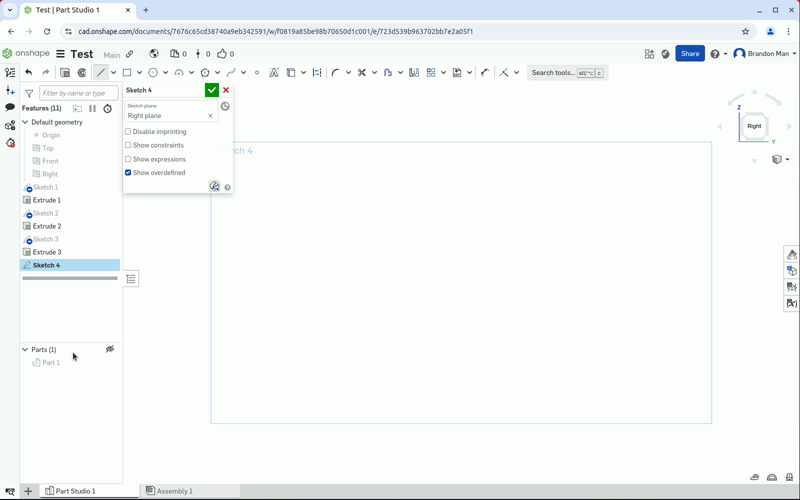
key_down(shift)
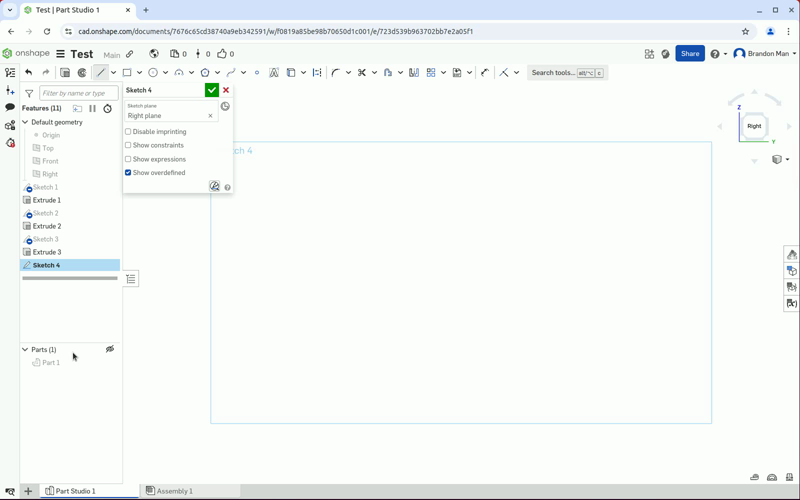
mouse_move(499, 252)
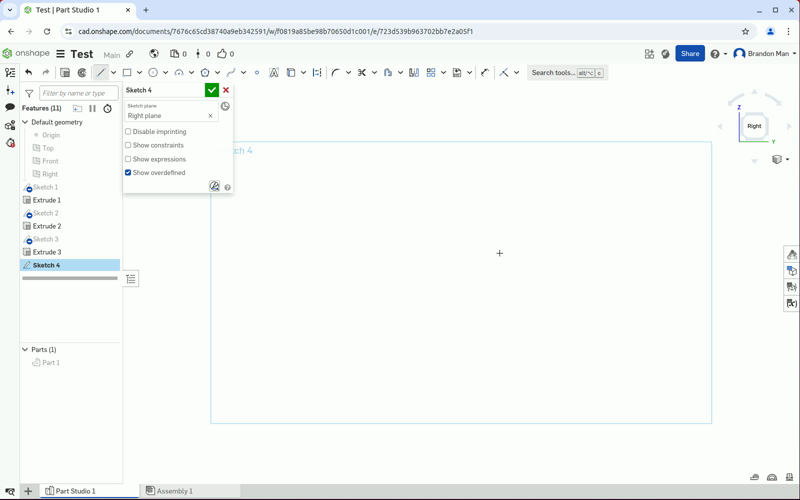
click(499, 252)
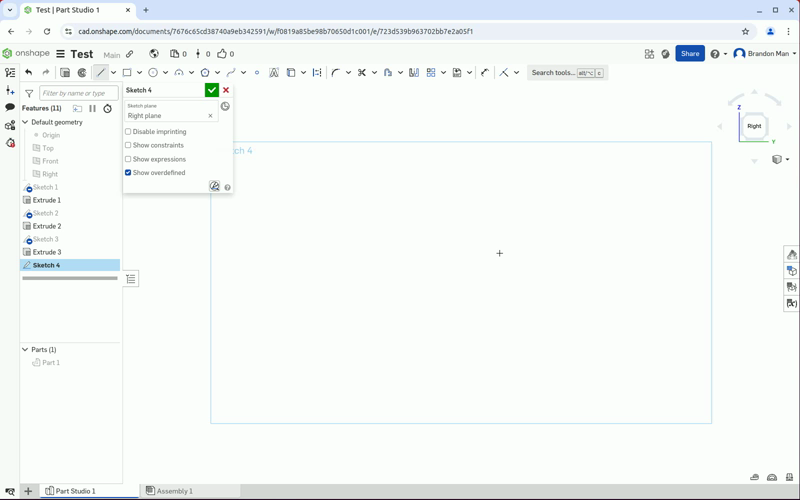
key_up(shift)
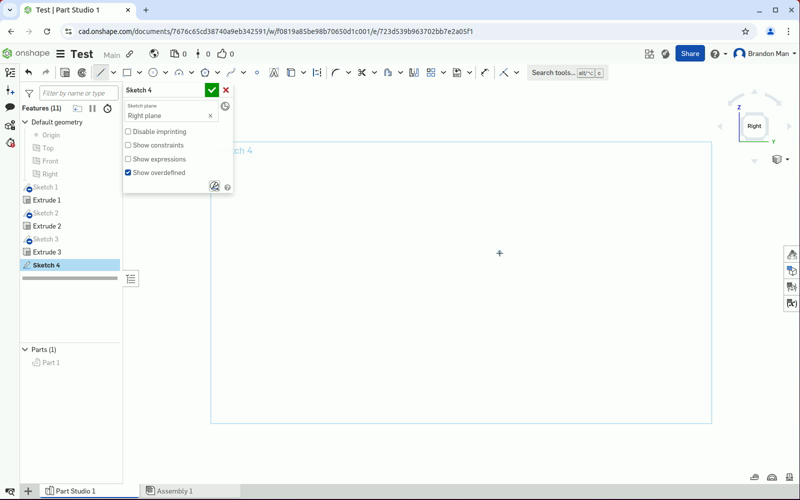
key_down(shift)
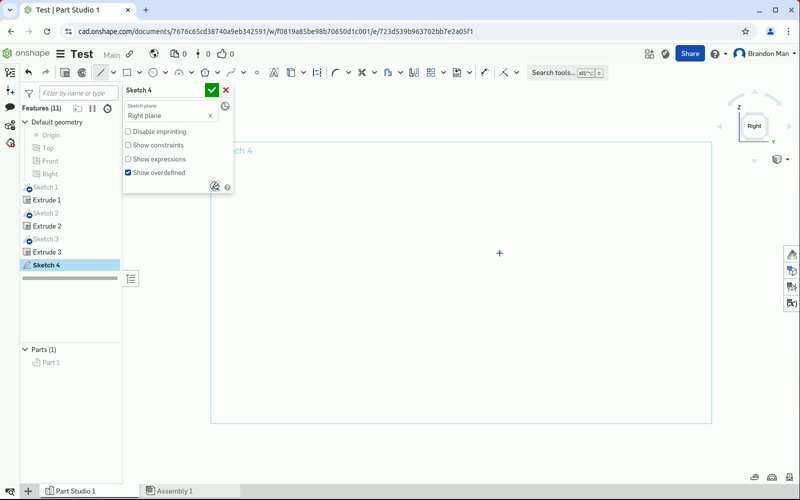
mouse_move(529, 252)
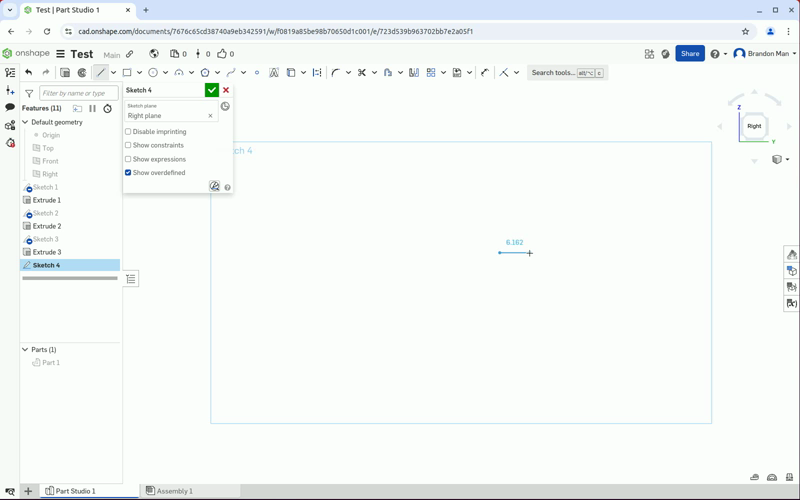
mouse_move(512, 252)
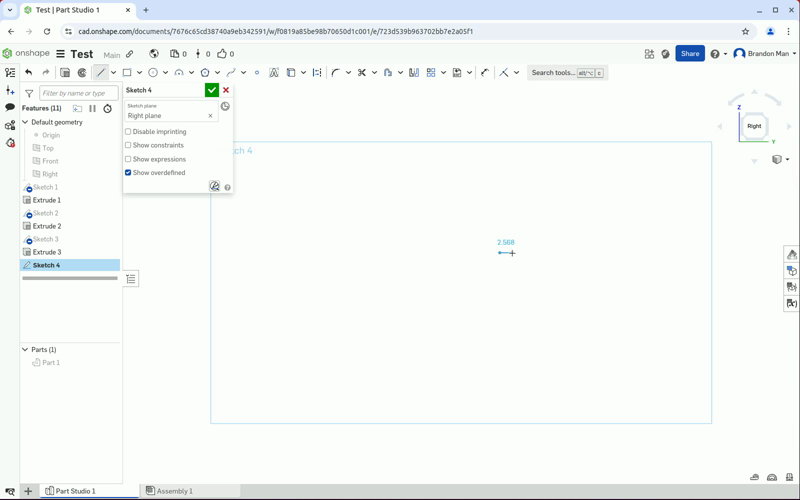
click(512, 252)
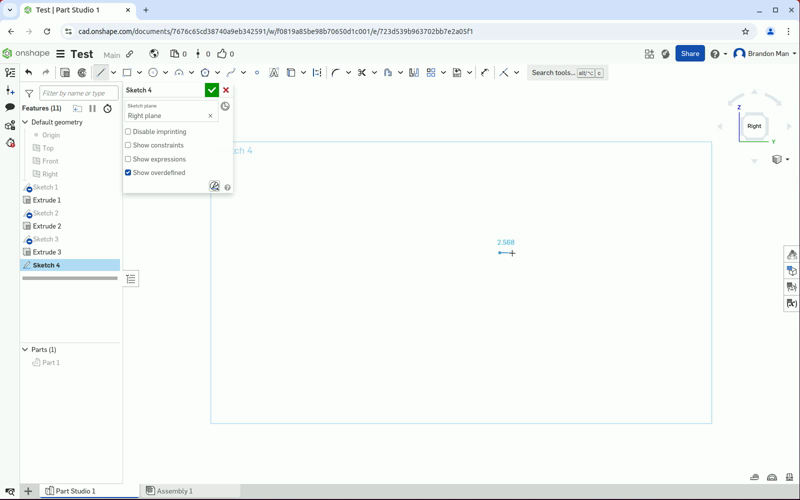
key_up(shift)
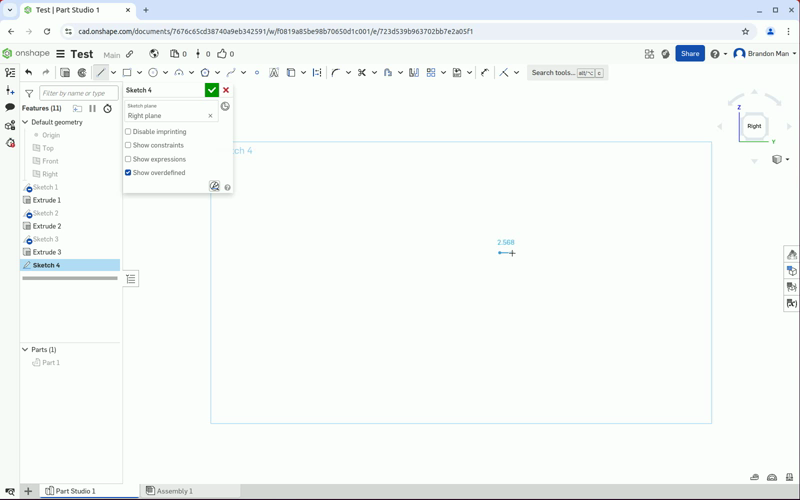
key_down(shift)
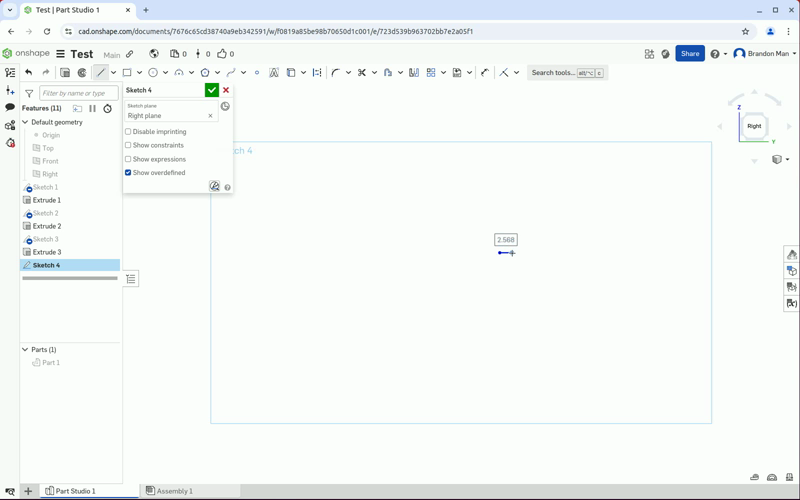
mouse_move(512, 164)
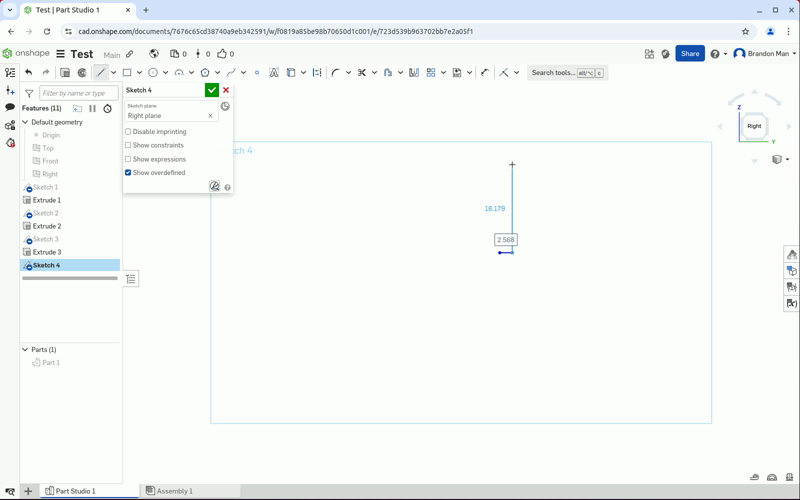
click(512, 164)
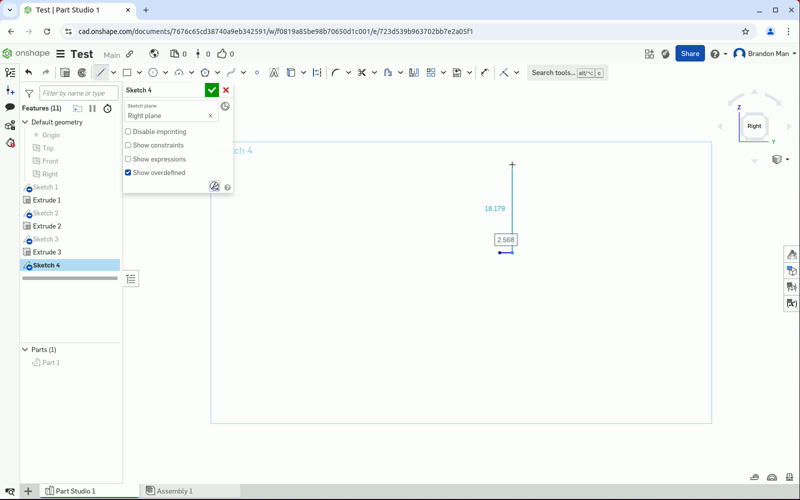
key_up(shift)
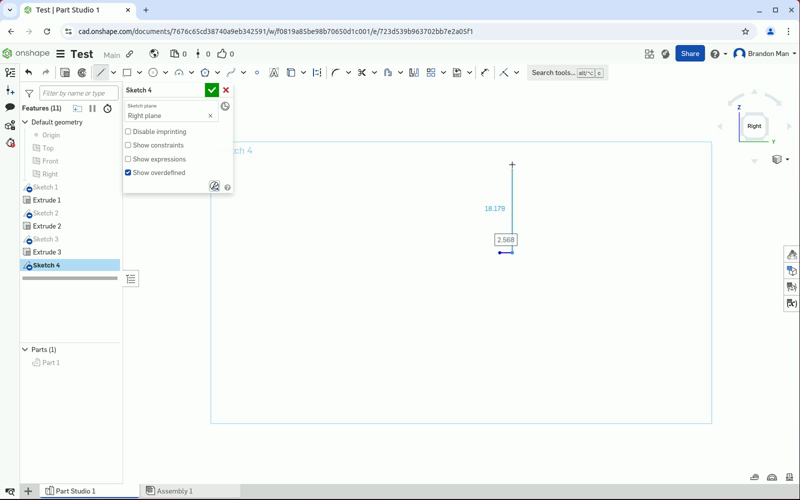
key_down(shift)
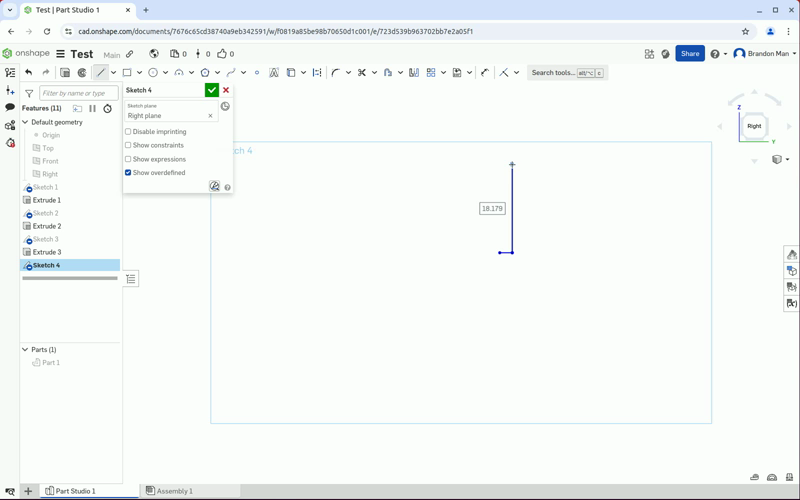
mouse_move(542, 164)
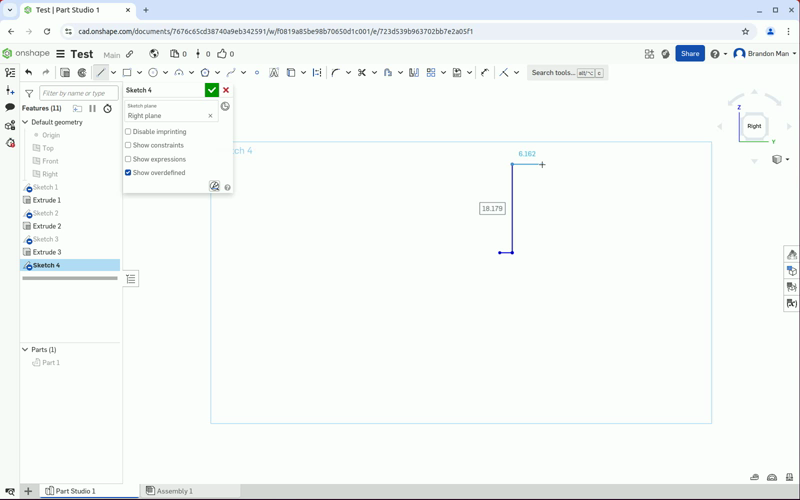
mouse_move(499, 164)
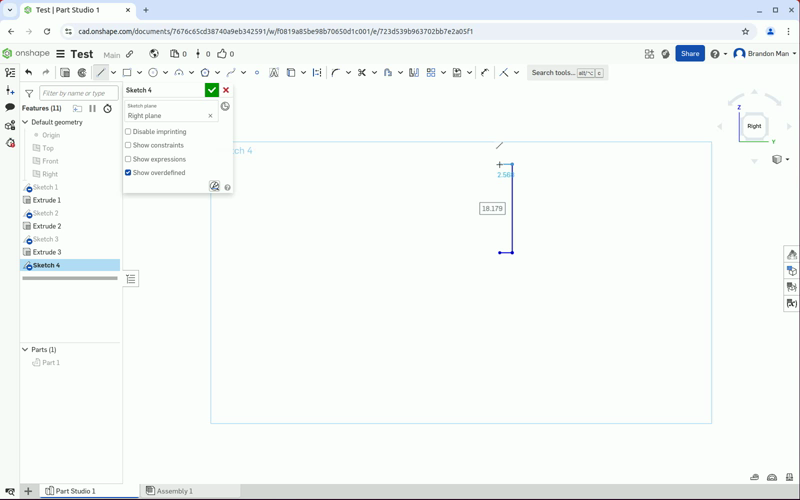
click(499, 164)
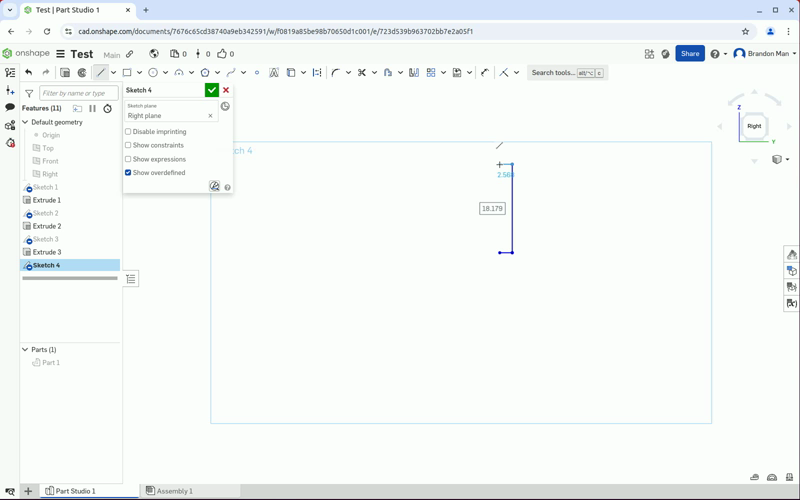
key_up(shift)
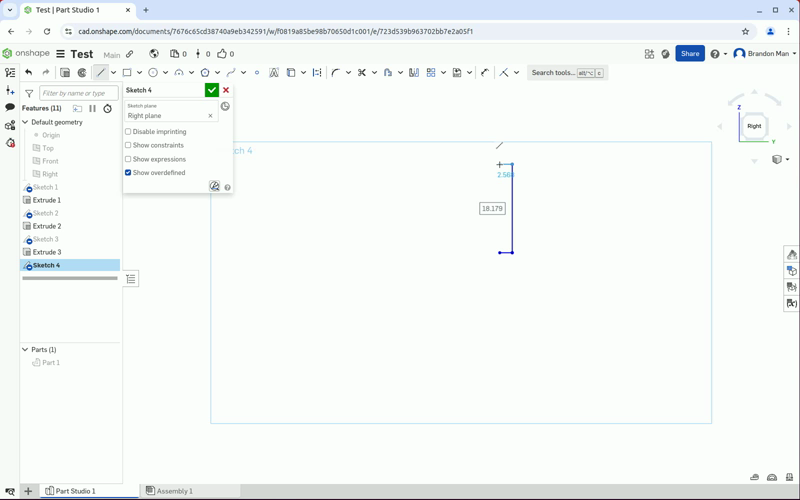
key_down(shift)
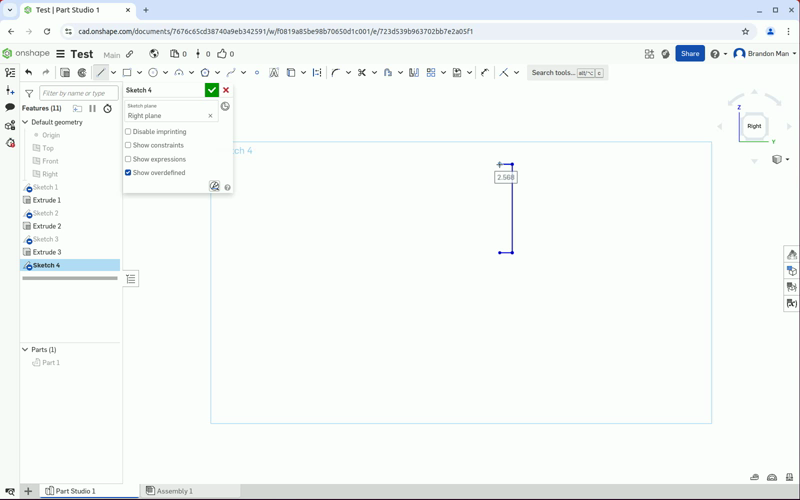
mouse_move(499, 252)
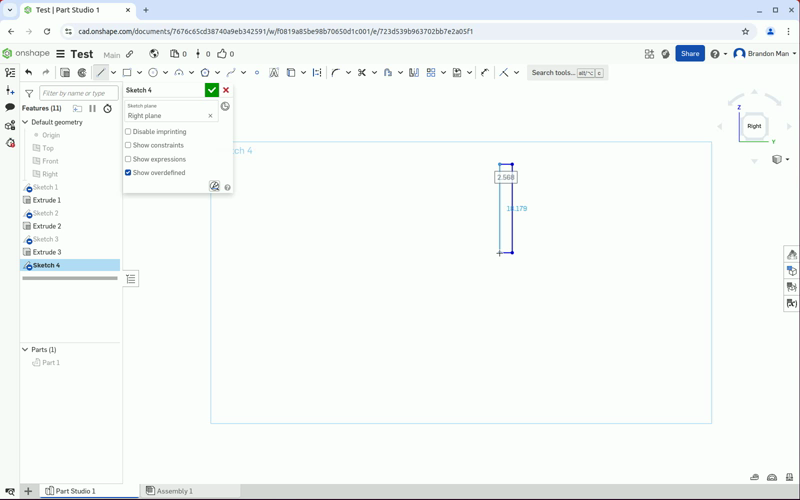
key_up(shift)
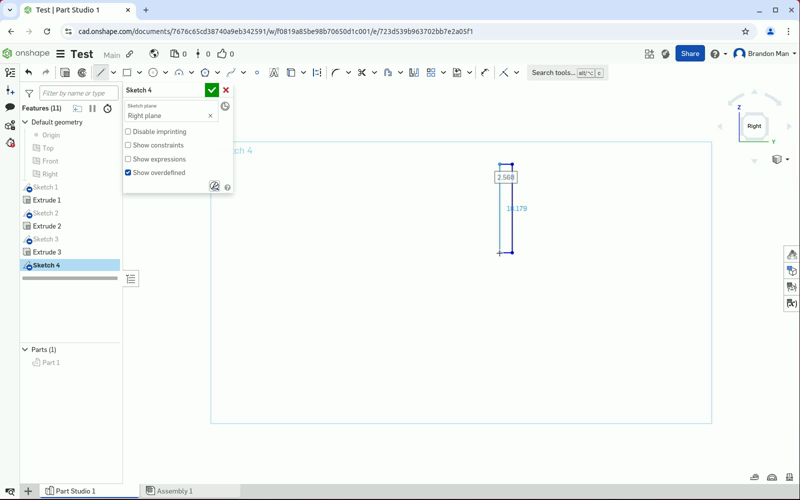
click(499, 252)
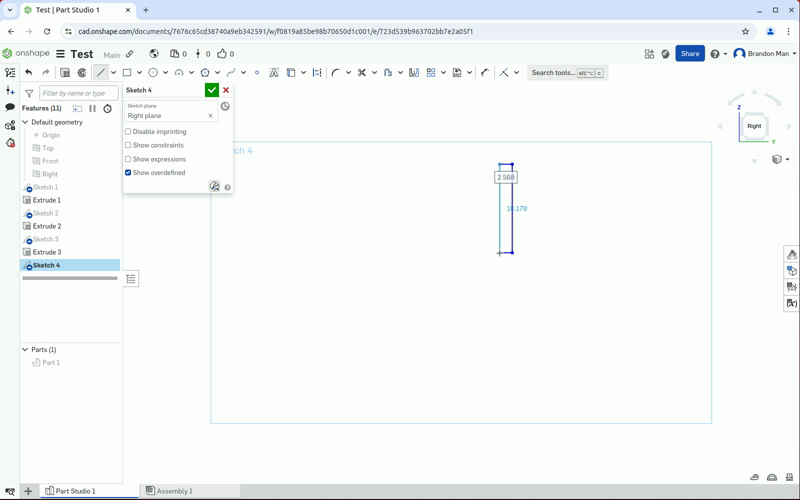
key(esc)
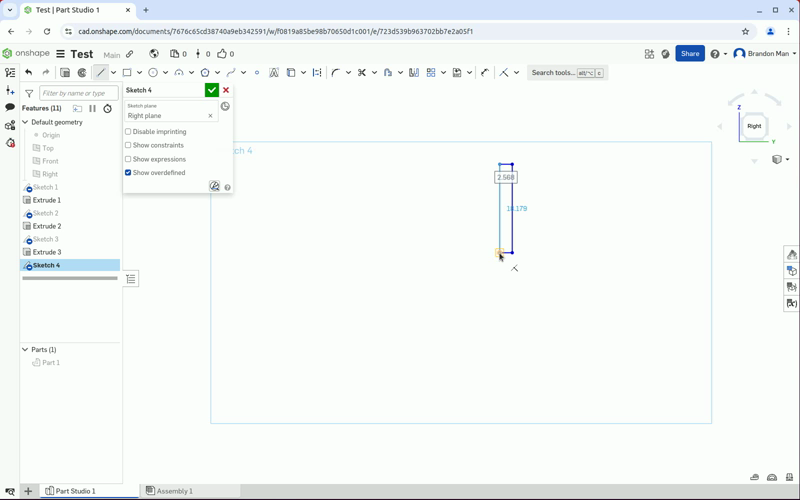
mouse_move(509, 247)
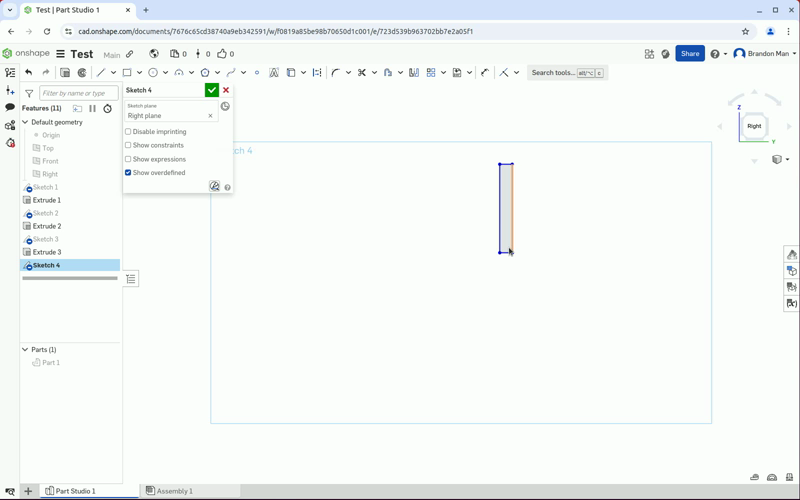
scroll(6)
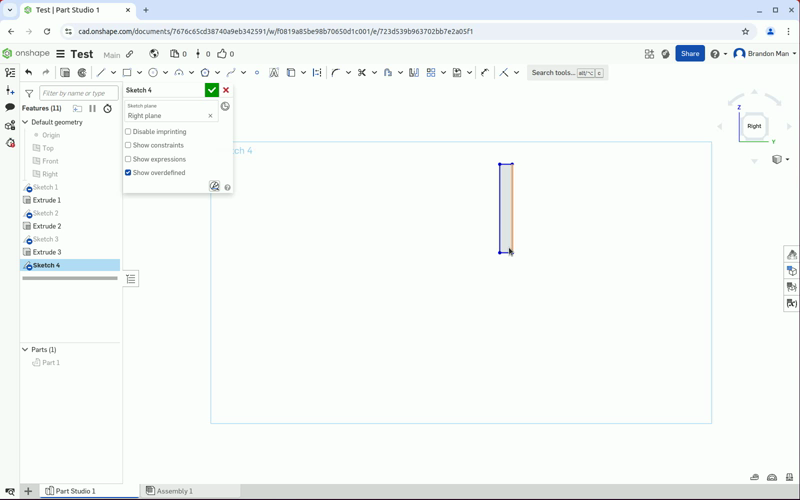
scroll(6)
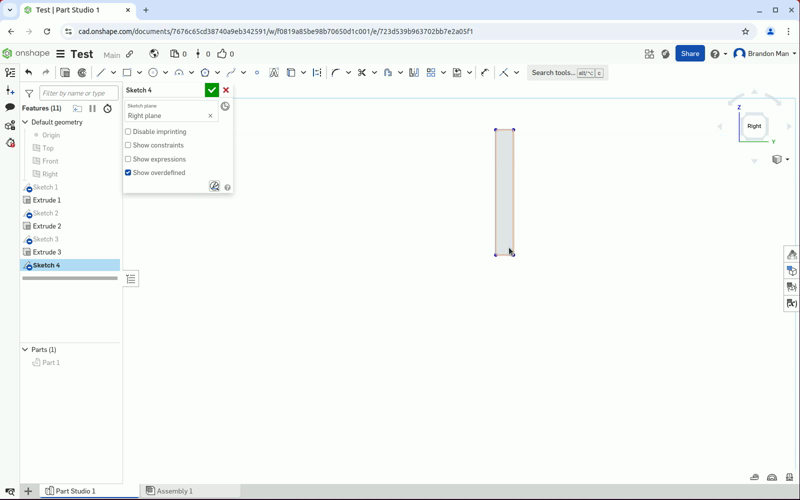
scroll(6)
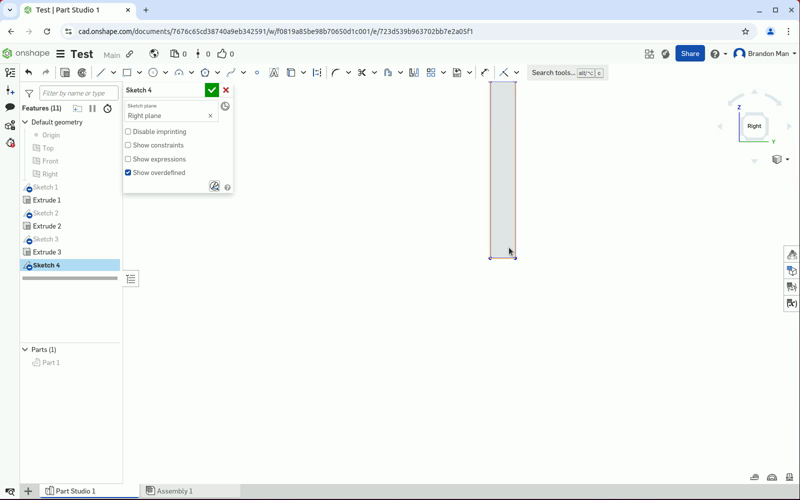
scroll(6)
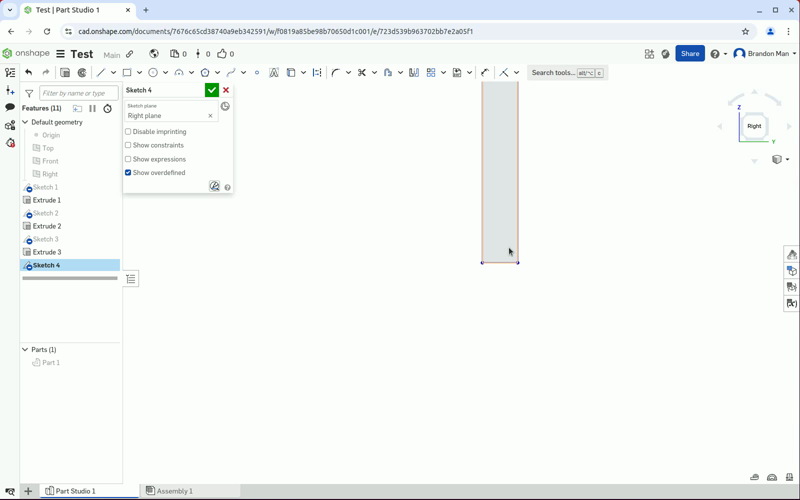
scroll(6)
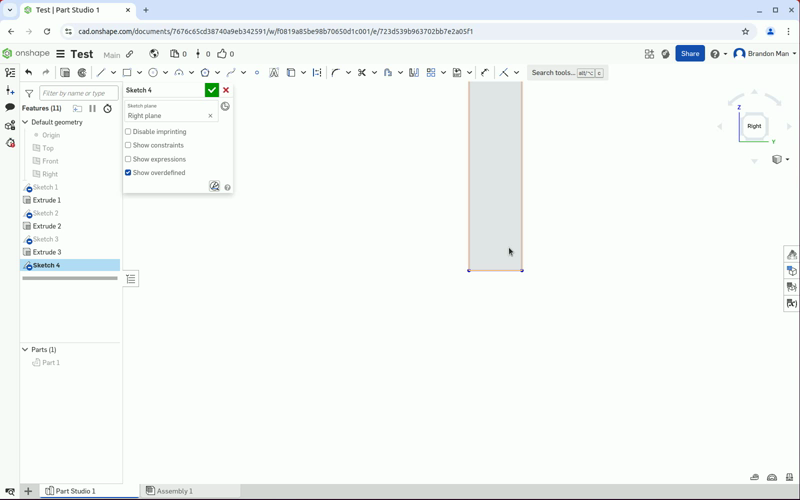
scroll(6)
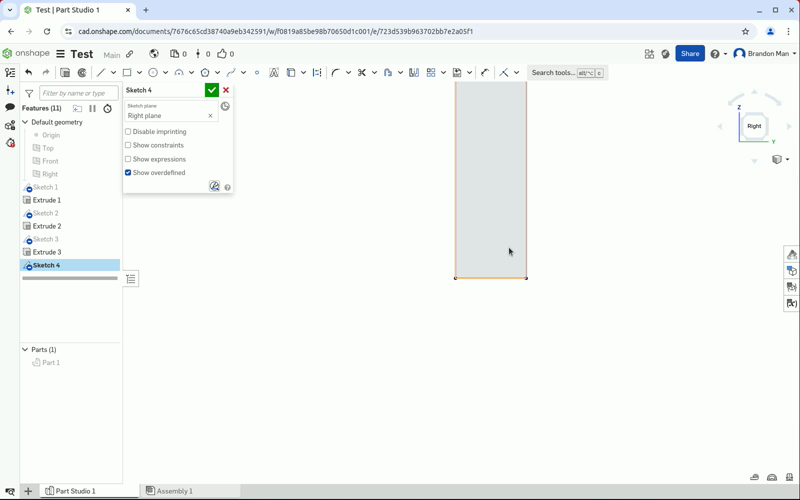
scroll(6)
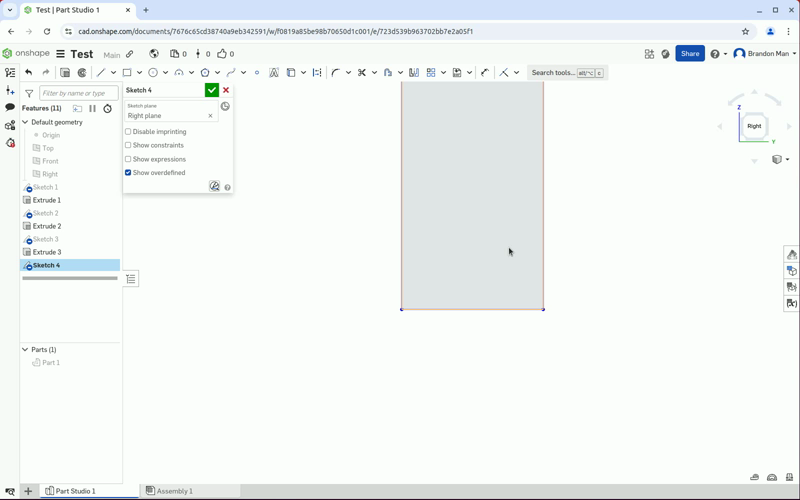
click(509, 247)
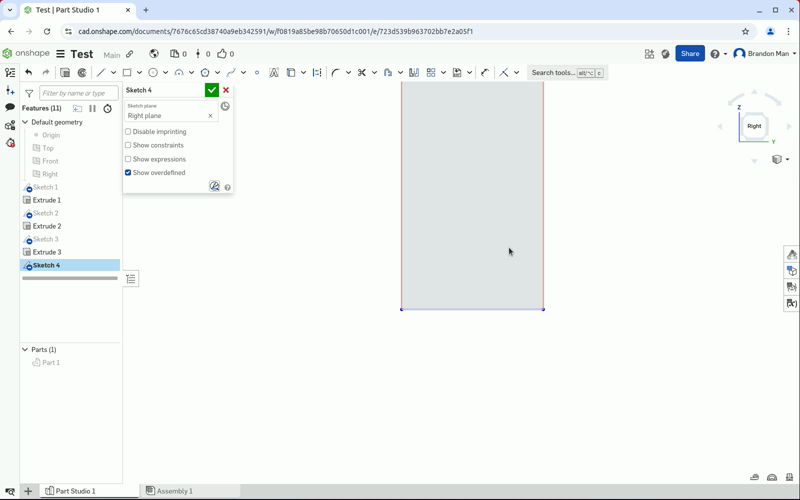
scroll(-6)
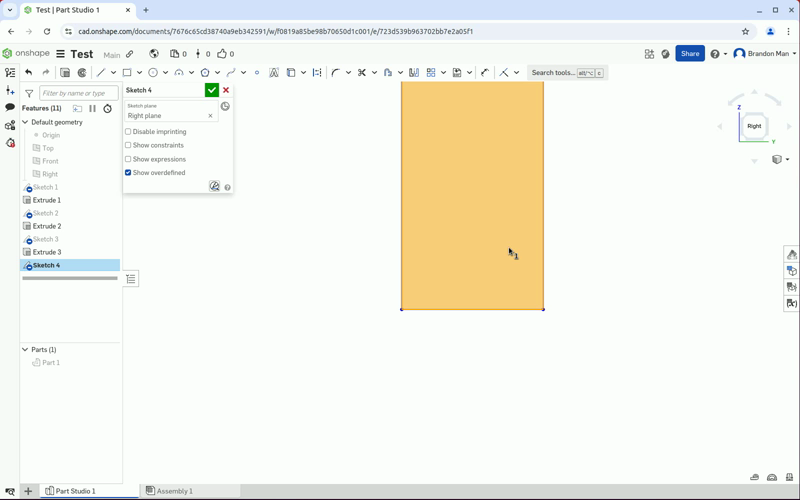
scroll(-6)
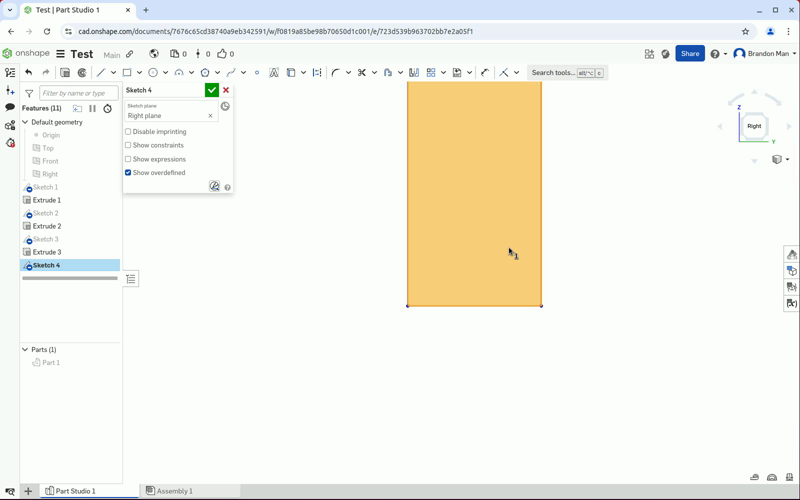
scroll(-6)
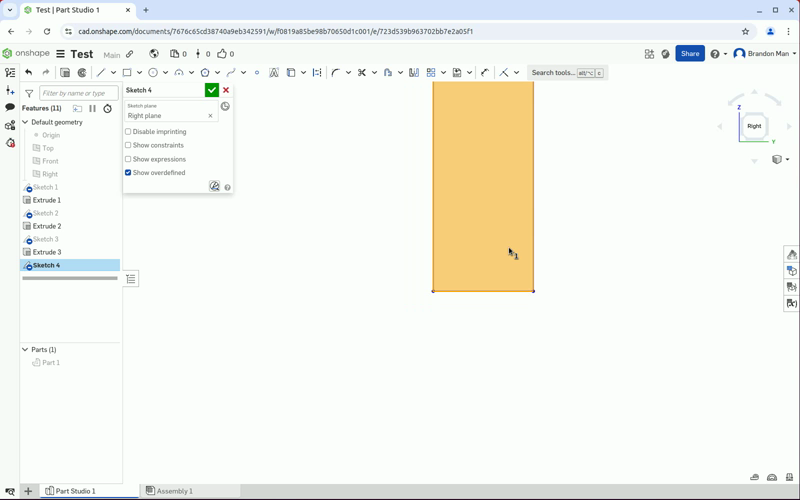
scroll(-6)
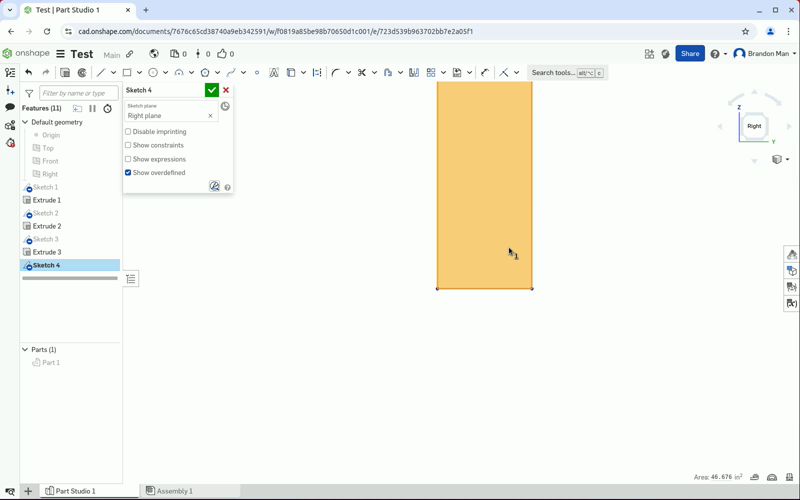
scroll(-6)
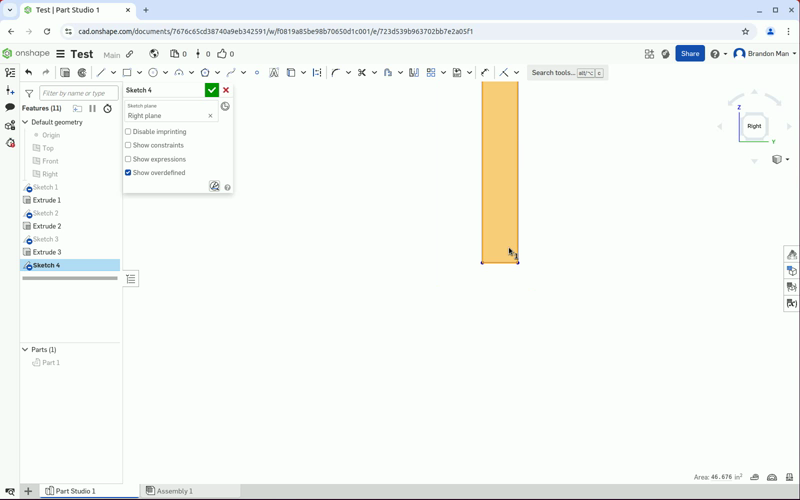
scroll(-6)
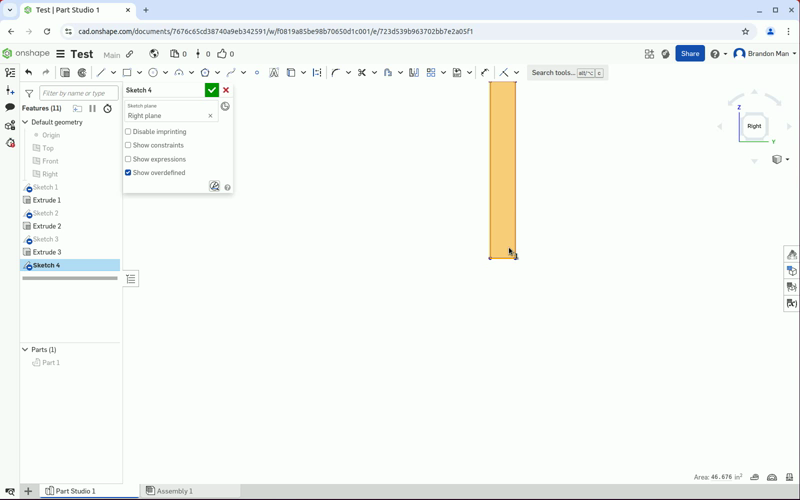
scroll(-6)
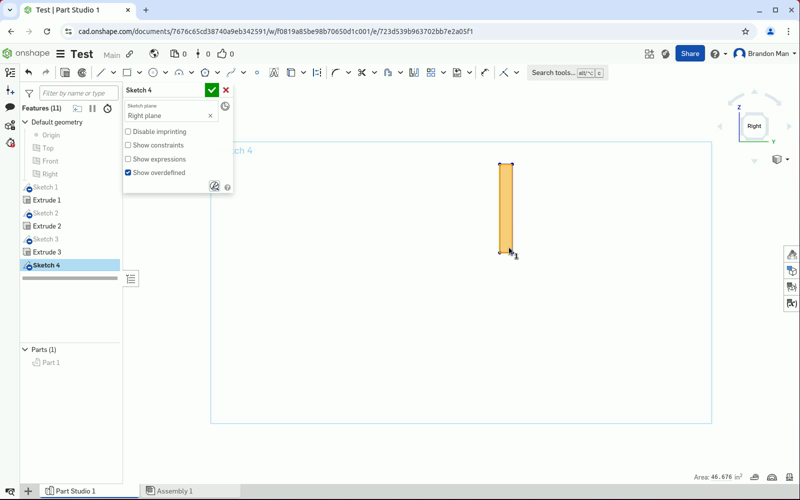
mouse_move(73, 352)
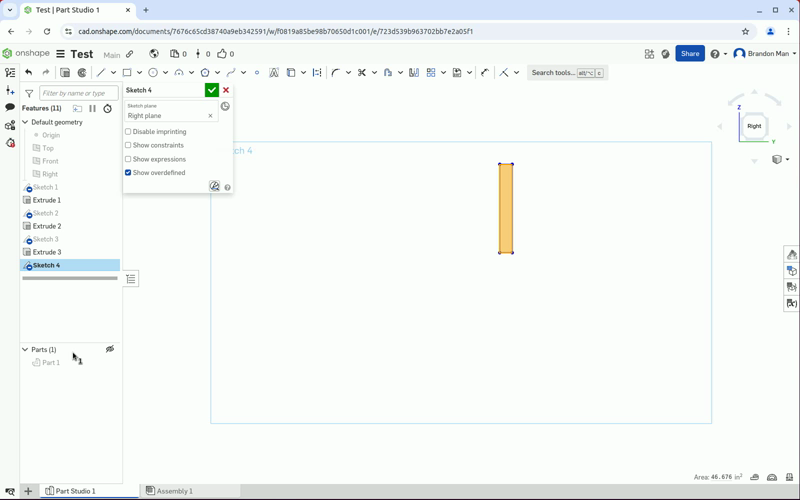
key(shift+y)
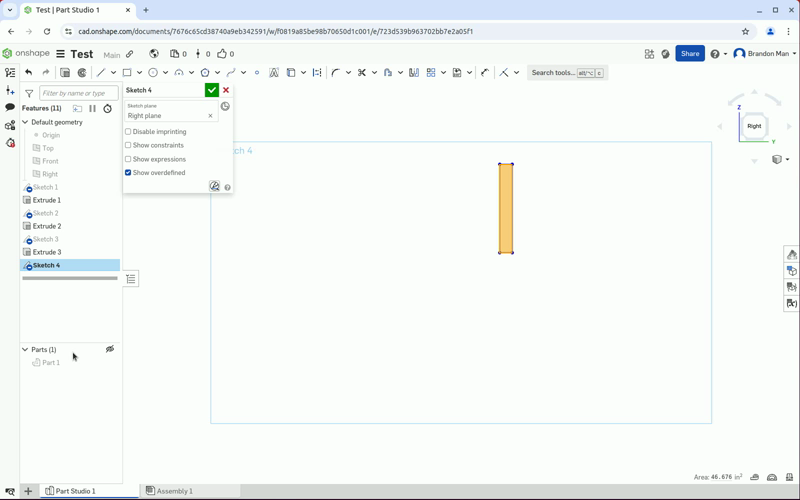
key(shift+e)
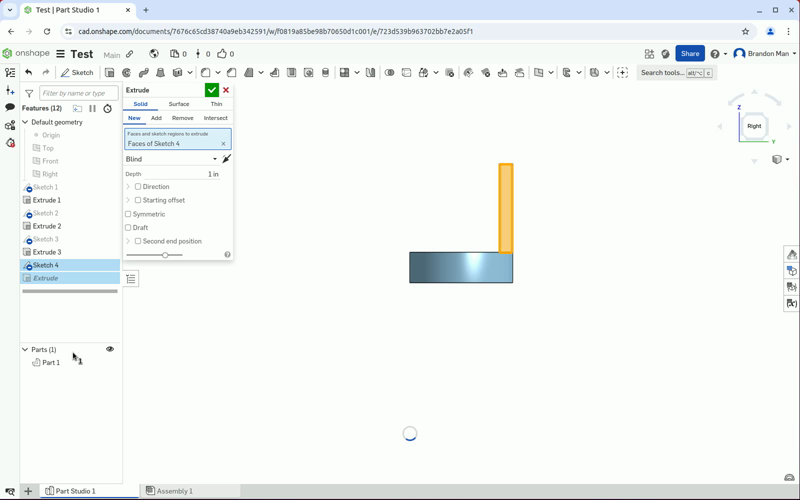
mouse_move(143, 106)
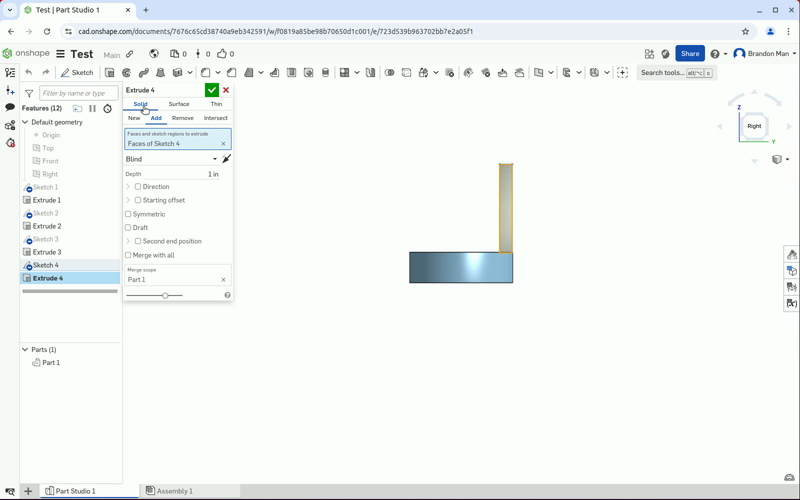
click(143, 106)
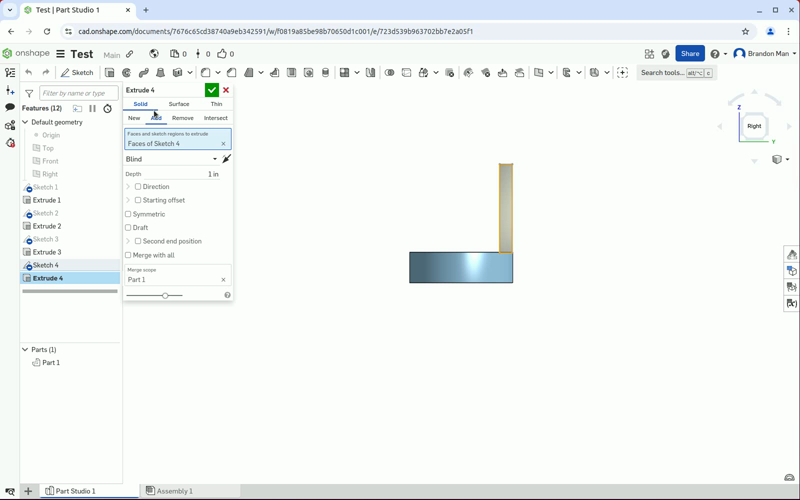
mouse_move(186, 120)
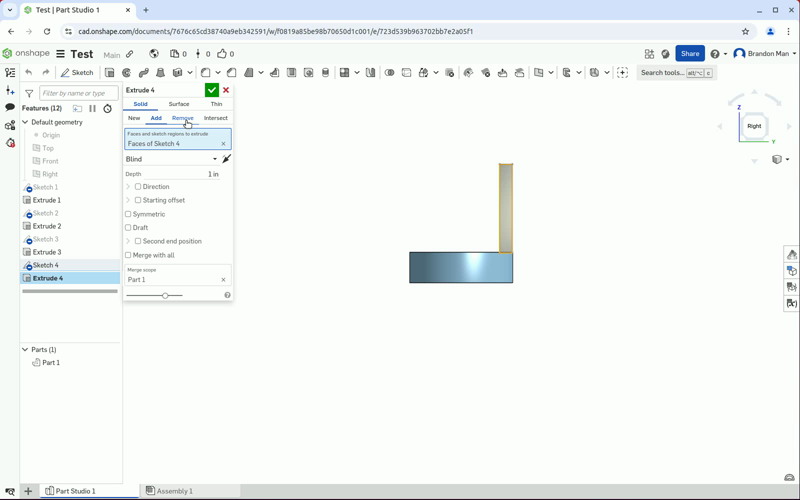
click(186, 120)
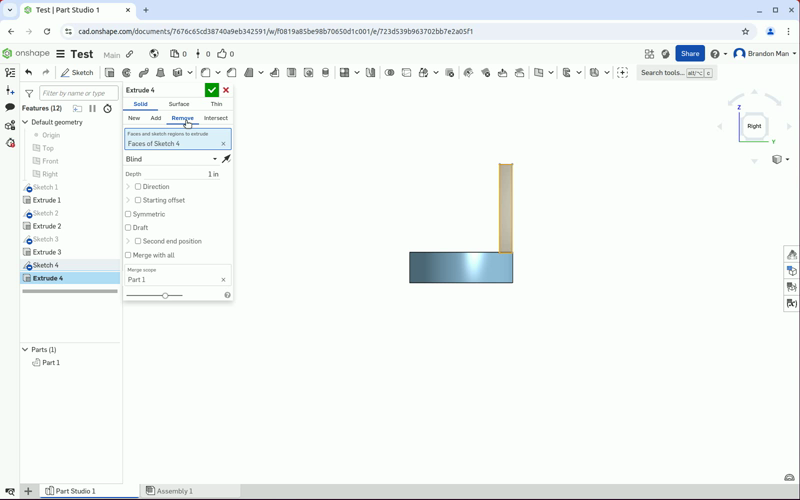
key(tab, 4)
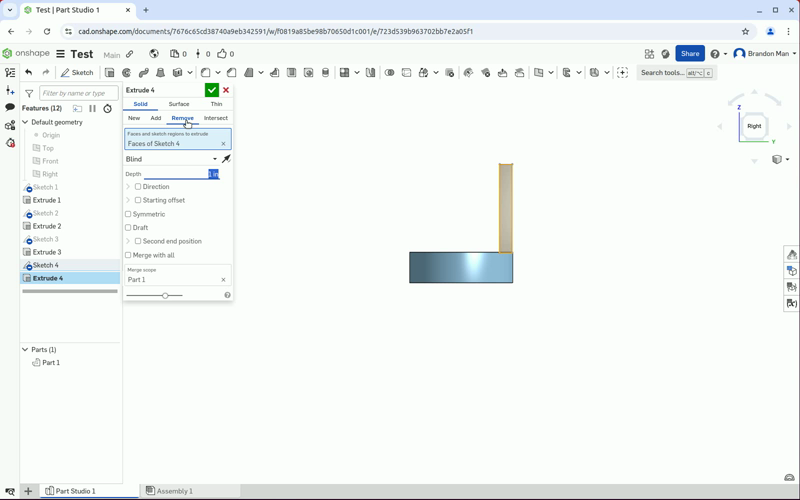
text(21.182)
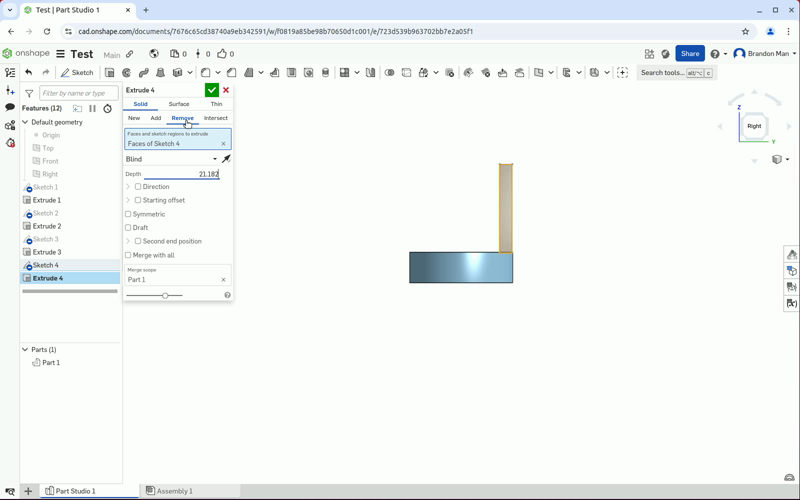
key(tab, 3)
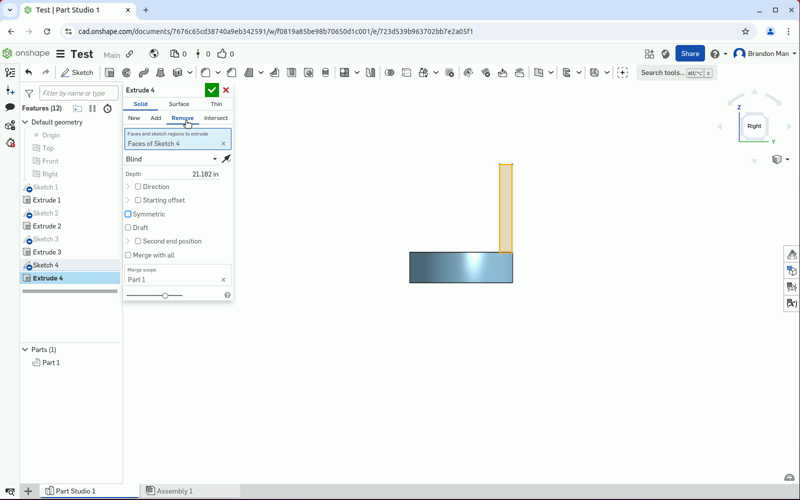
key(space)
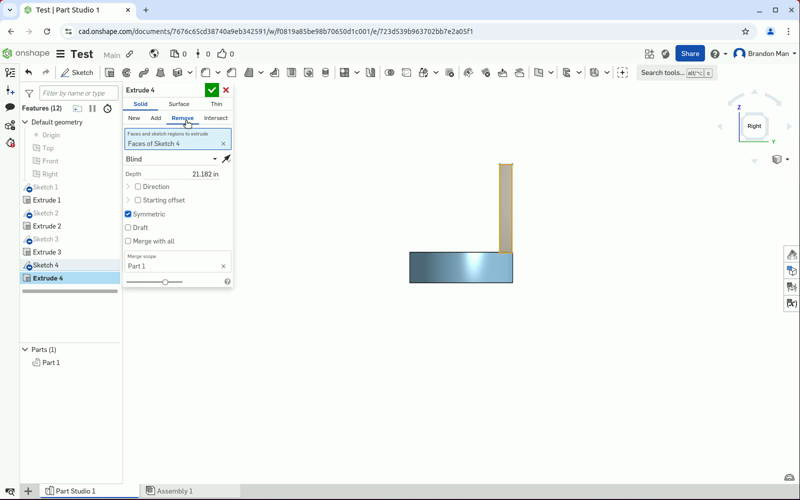
key(tab, 2)
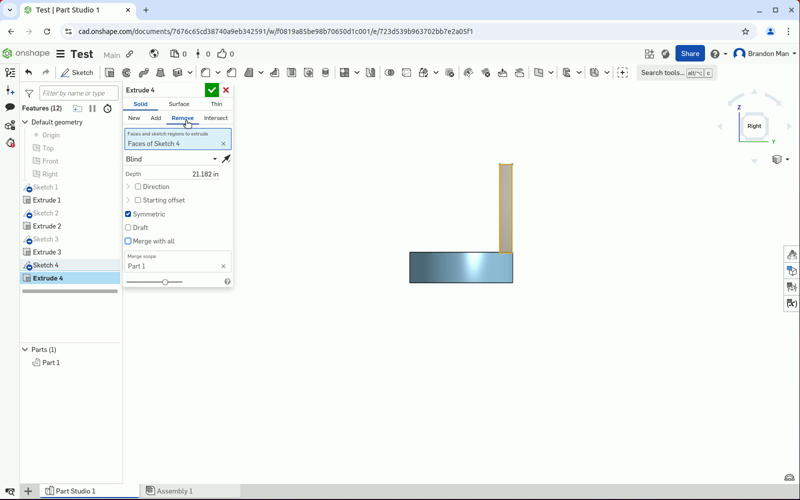
key(space)
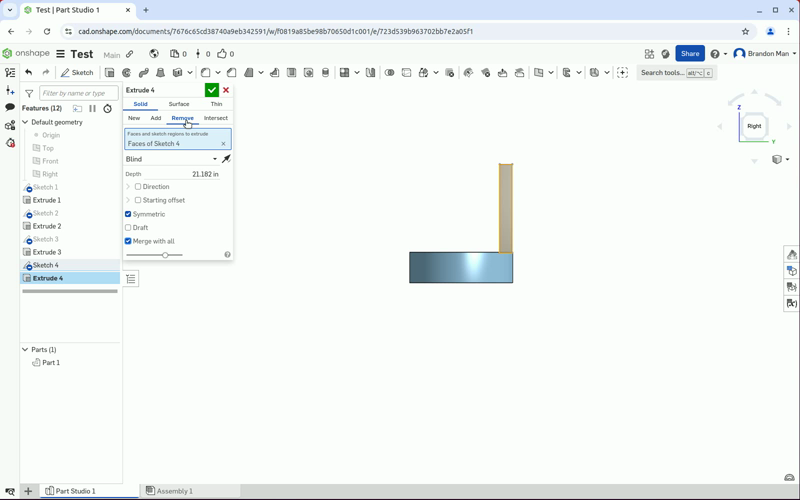
key(enter)
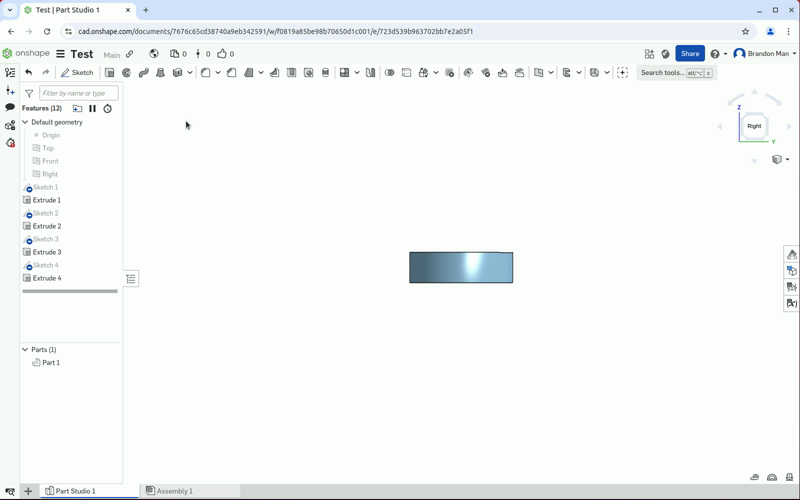
key(shift+h)
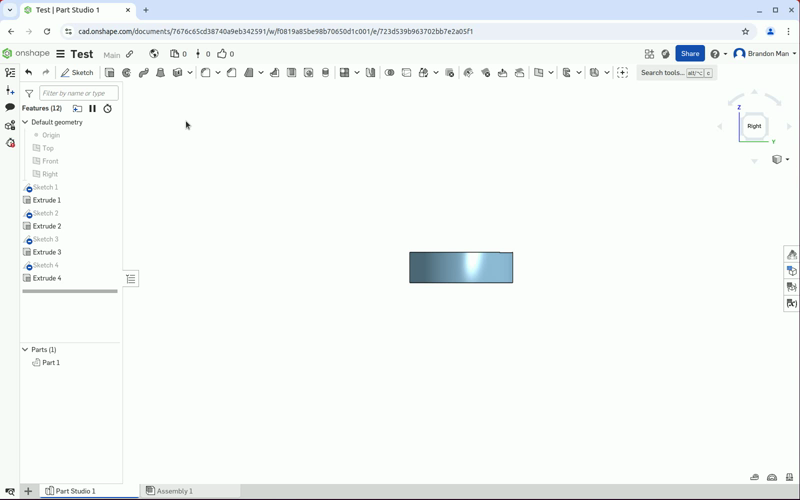
key(shift+h)
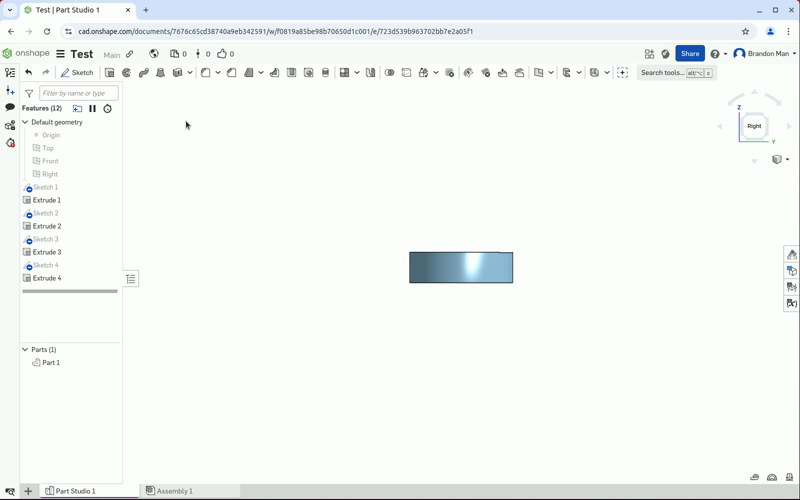
mouse_move(73, 189)
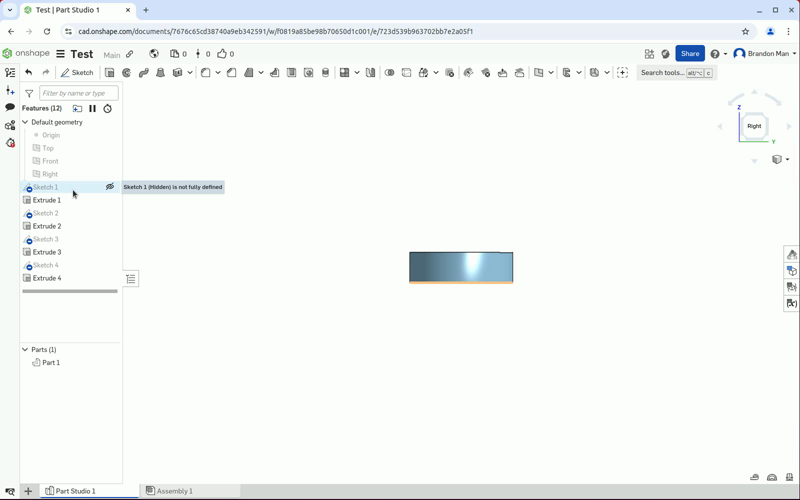
click(73, 189)
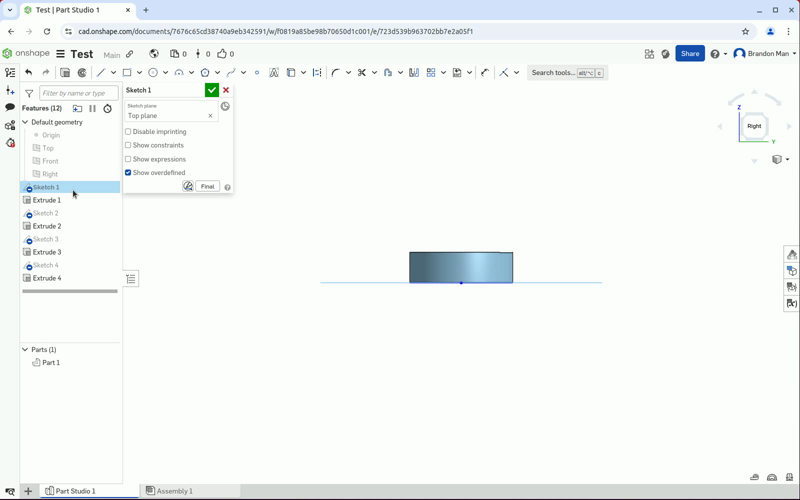
mouse_move(229, 92)
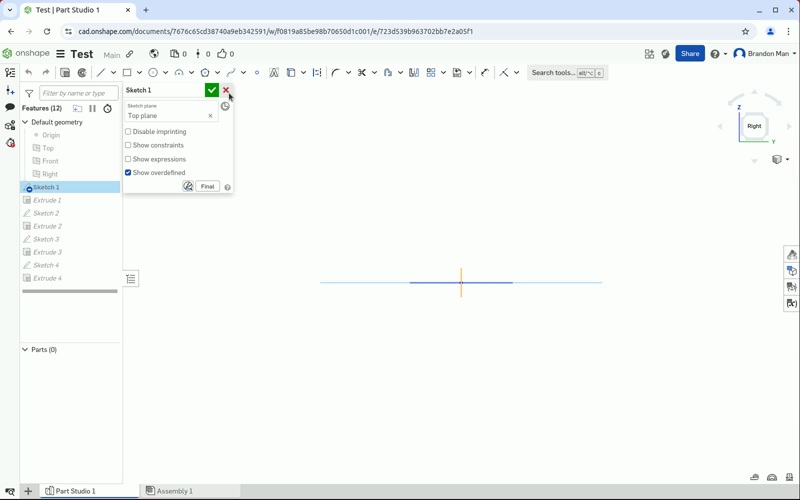
click(229, 92)
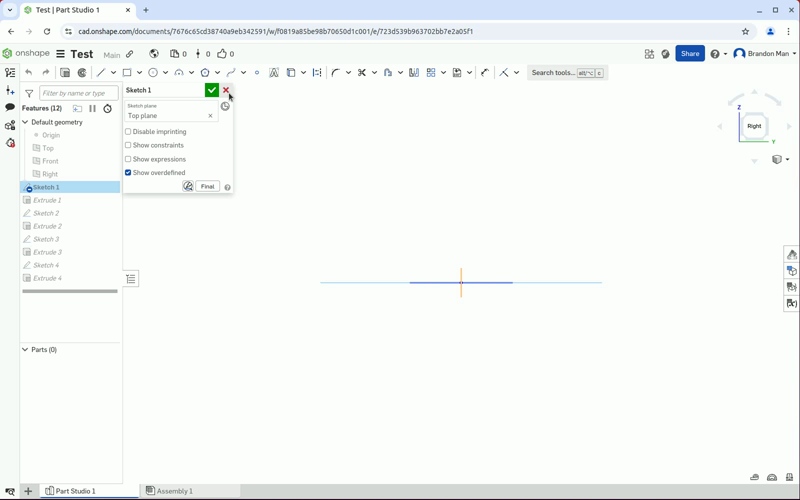
key(shift+s)
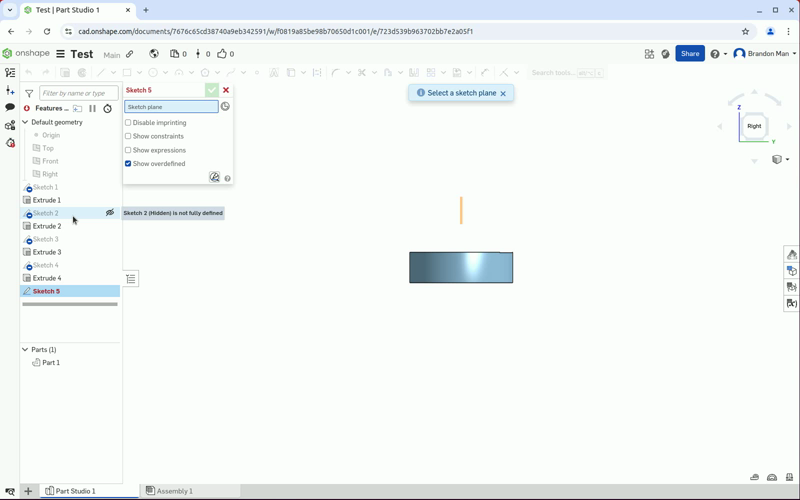
scroll(3)
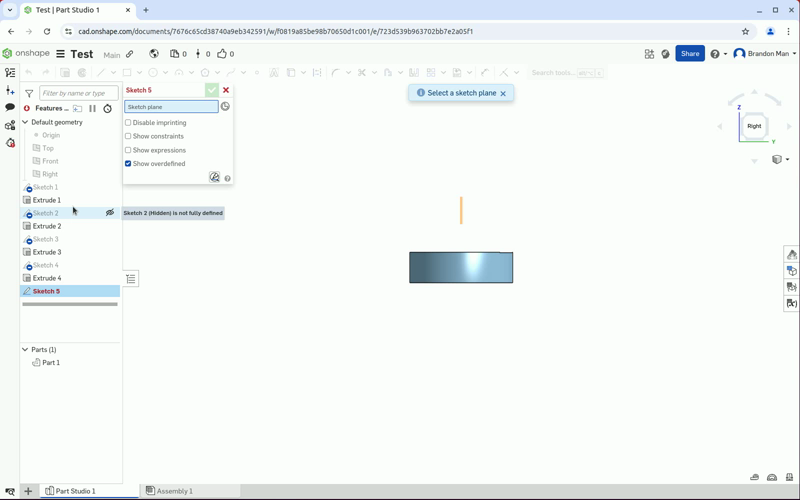
mouse_move(73, 176)
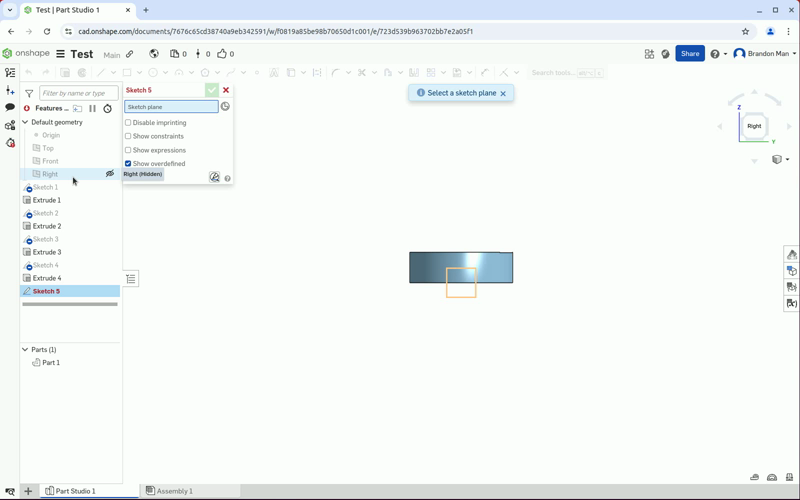
click(73, 176)
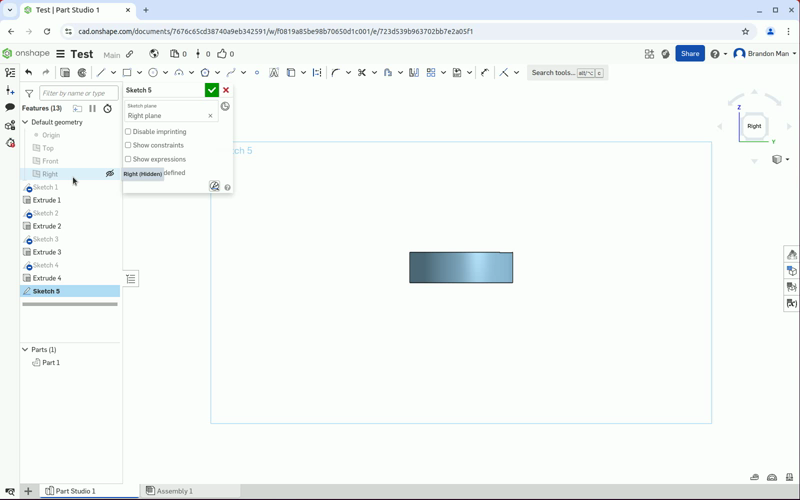
mouse_move(73, 352)
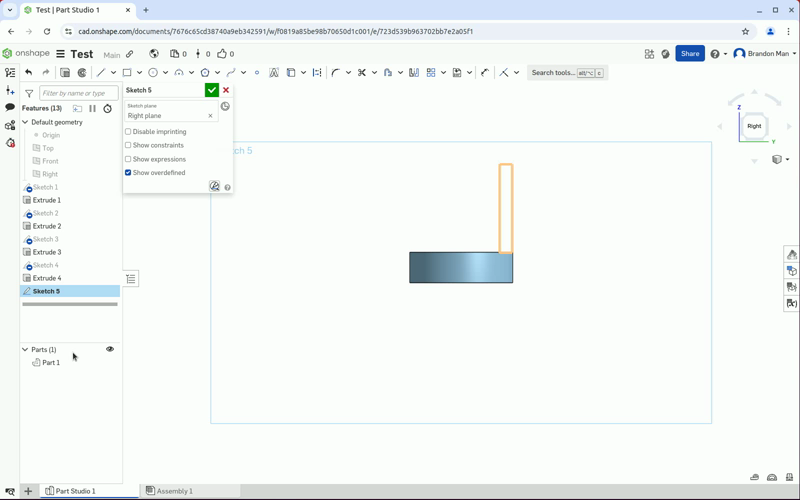
key(y)
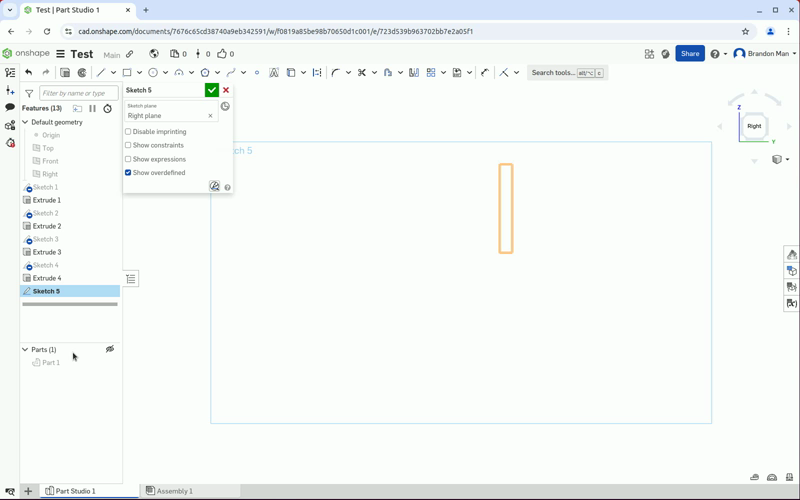
key(l)
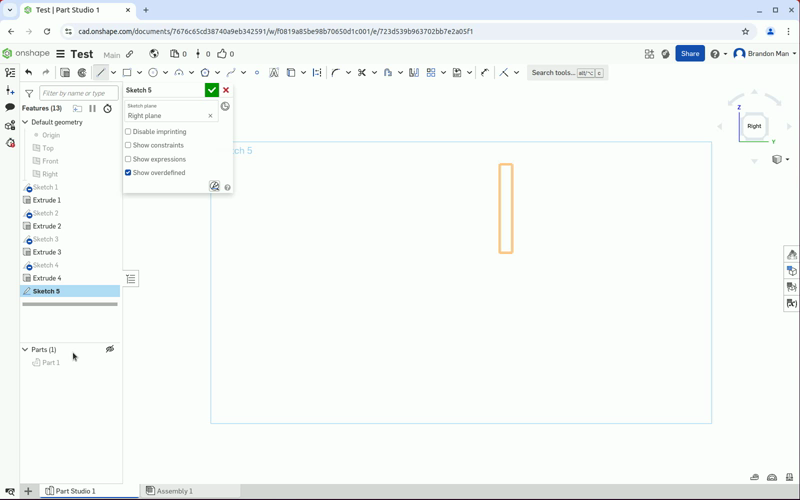
key_down(shift)
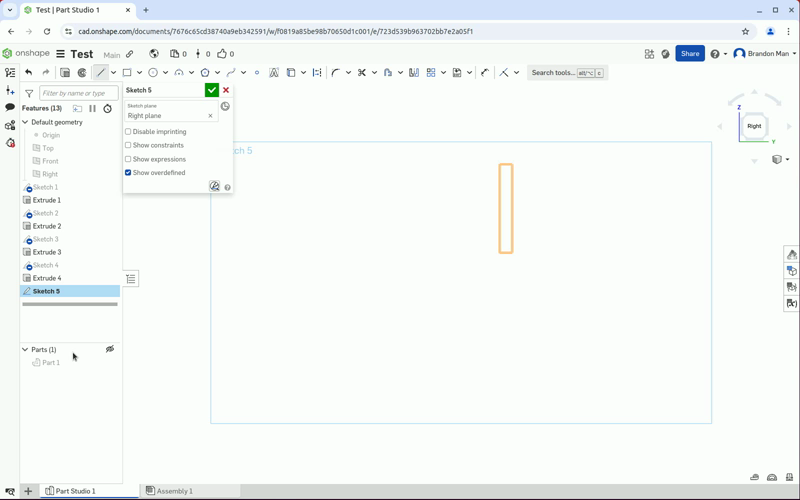
mouse_move(441, 252)
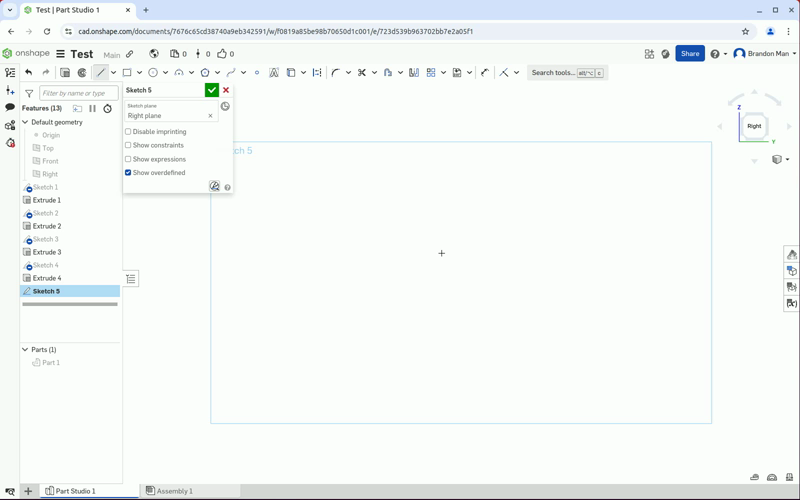
click(441, 252)
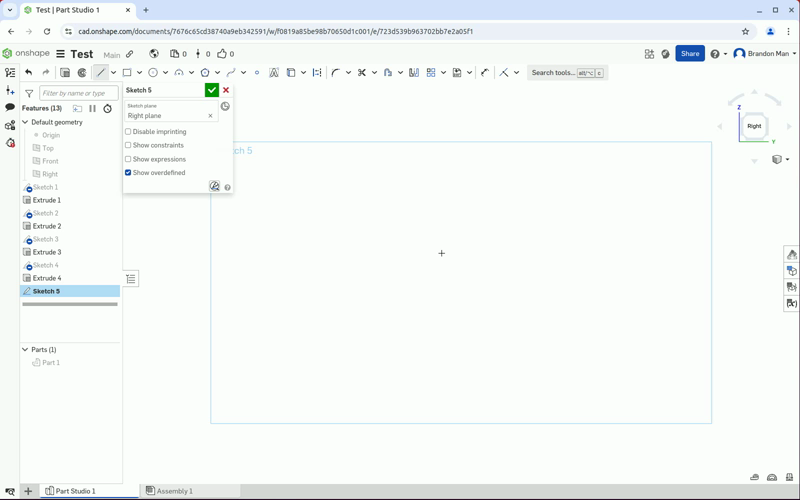
key_up(shift)
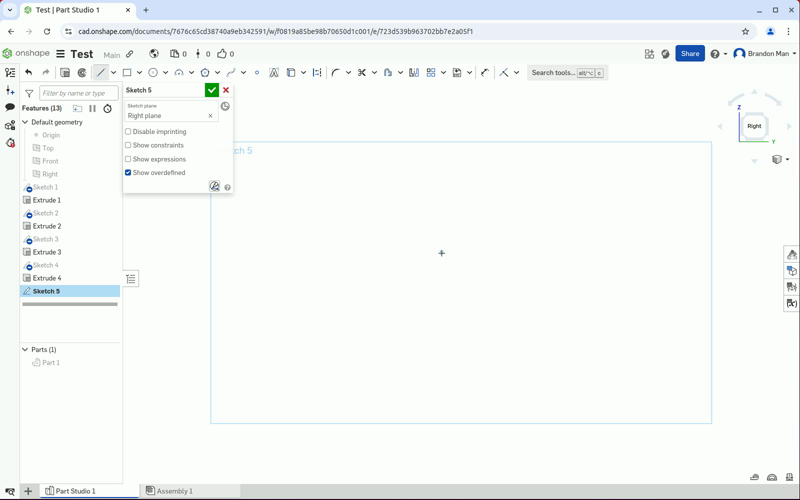
key_down(shift)
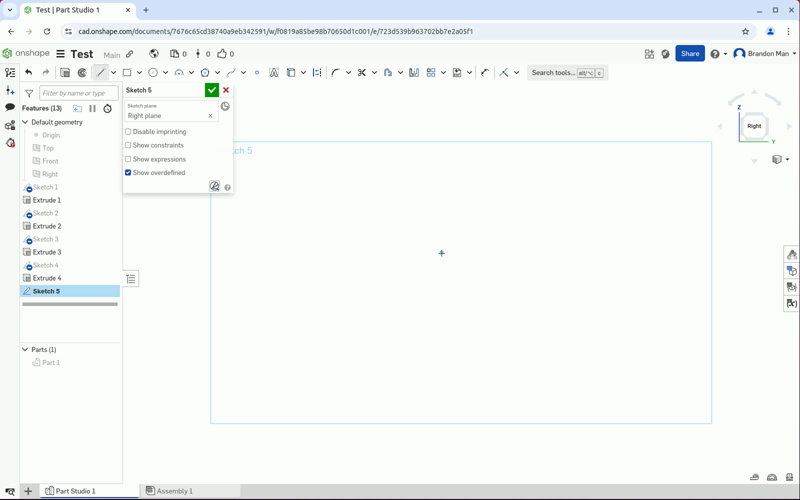
mouse_move(471, 252)
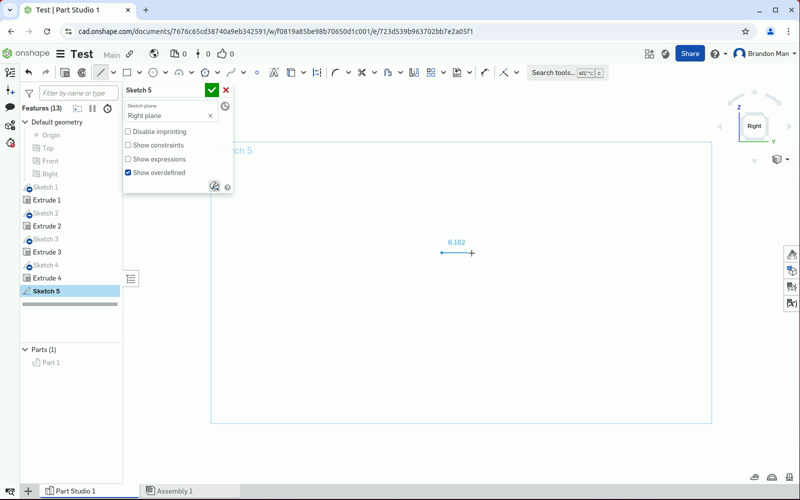
mouse_move(461, 252)
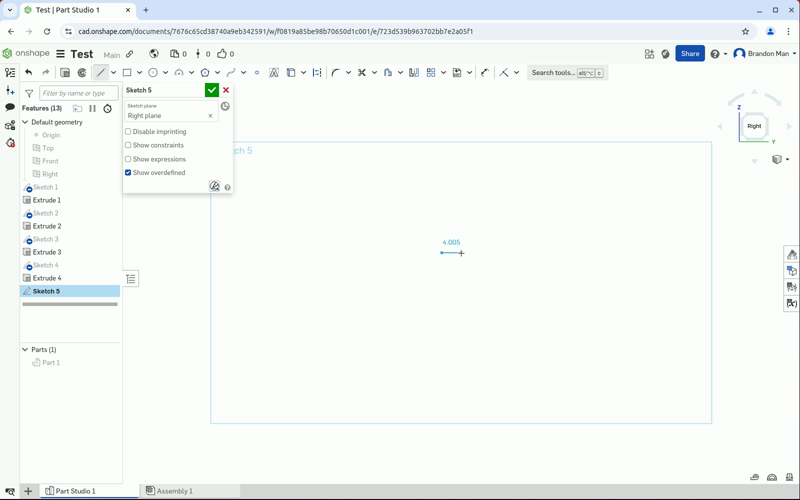
click(461, 252)
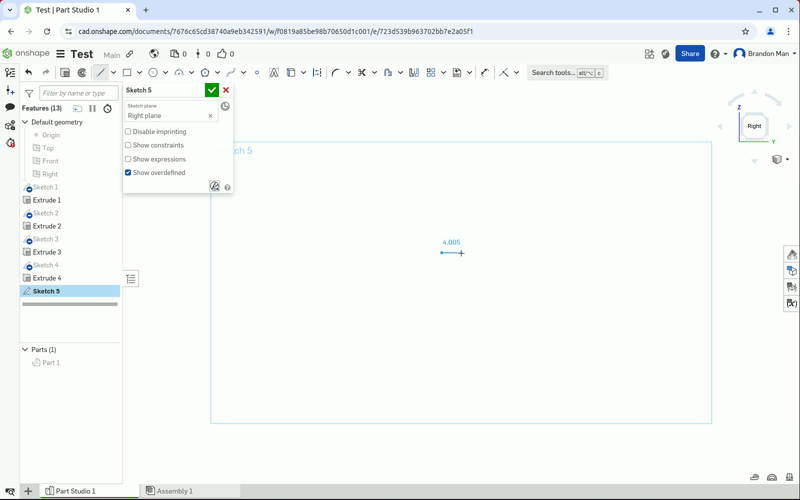
key_up(shift)
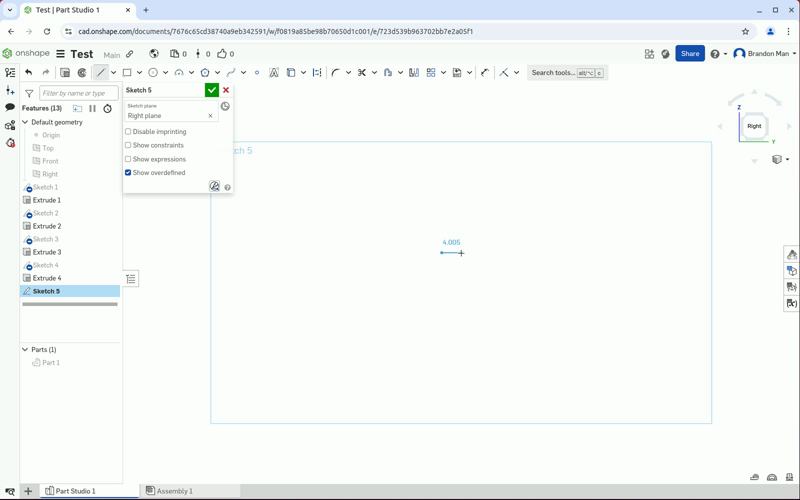
key_down(shift)
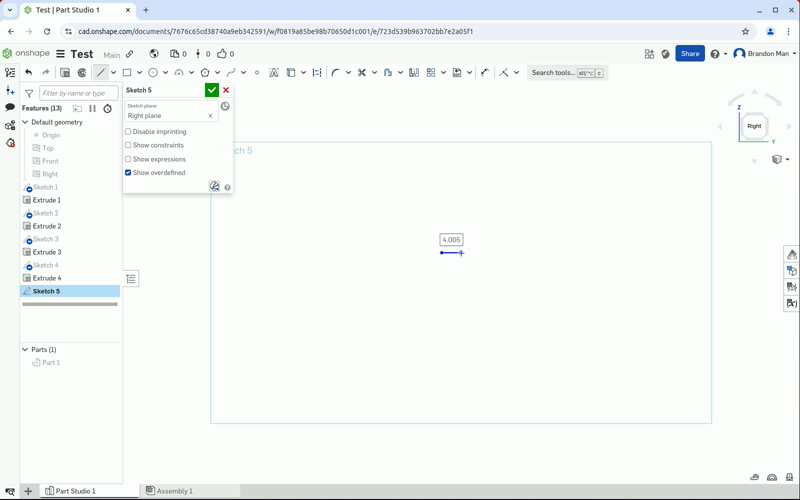
mouse_move(491, 252)
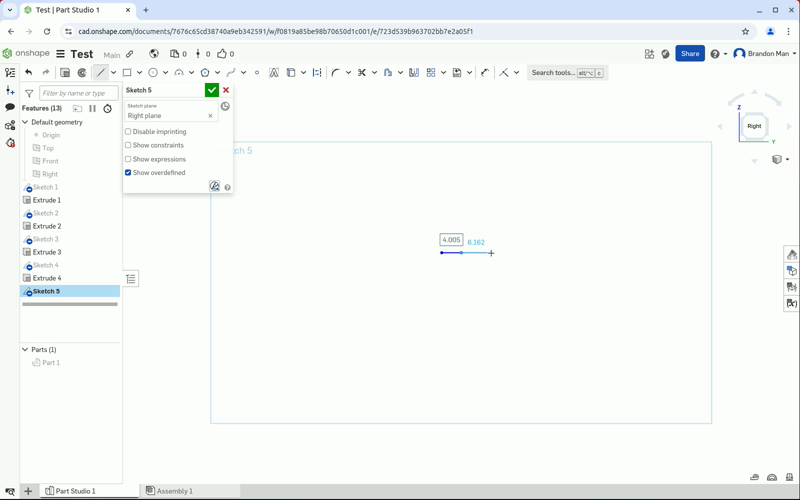
mouse_move(480, 252)
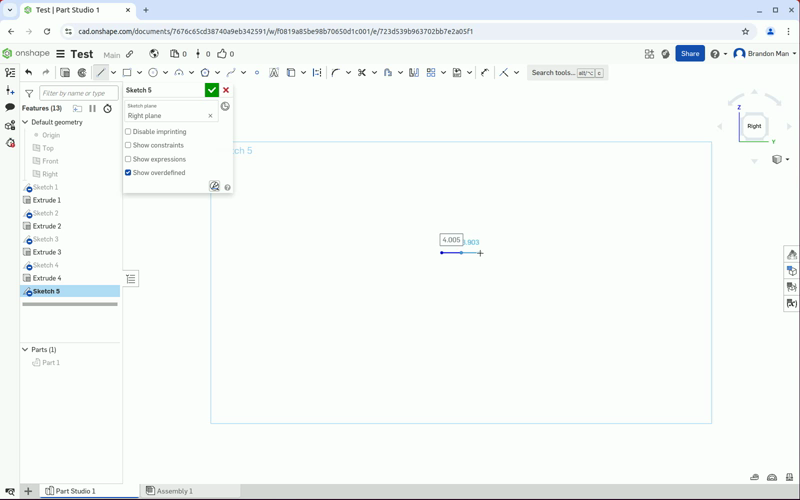
click(480, 252)
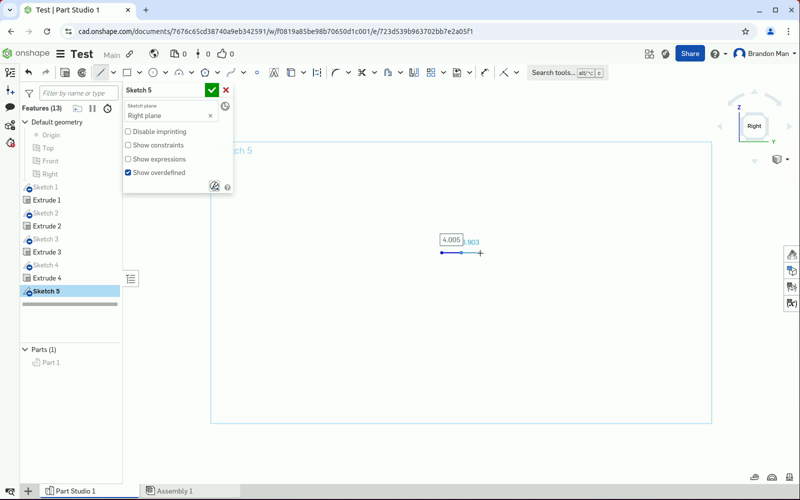
key_up(shift)
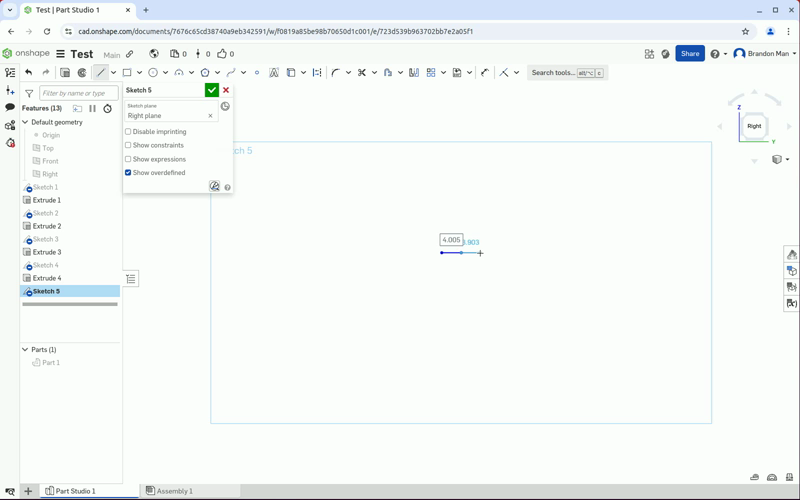
key_down(shift)
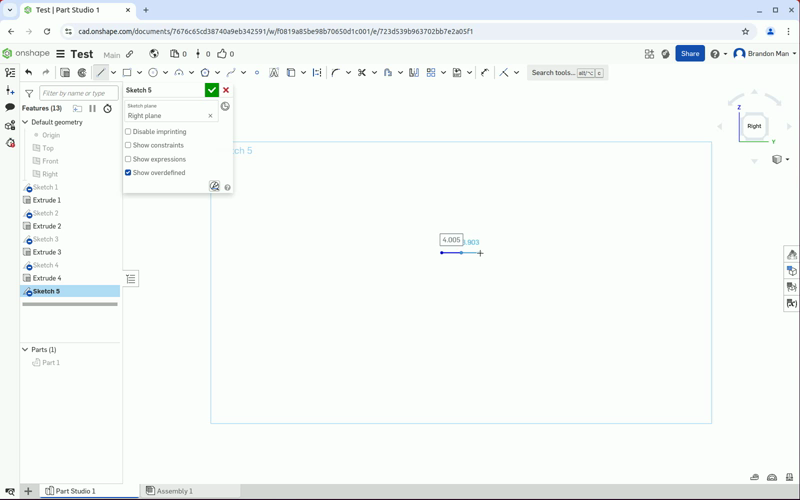
mouse_move(480, 166)
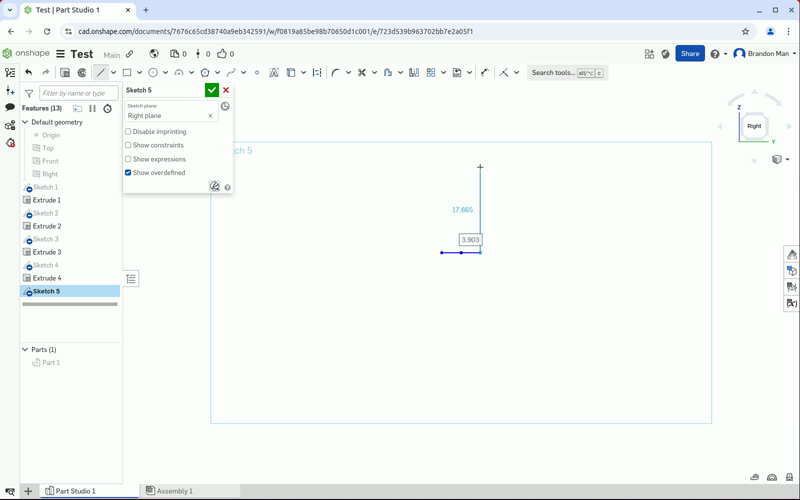
click(480, 166)
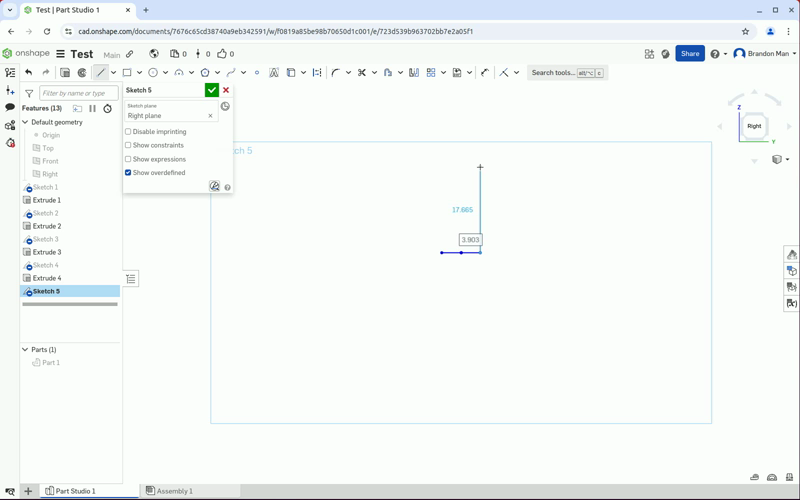
key_up(shift)
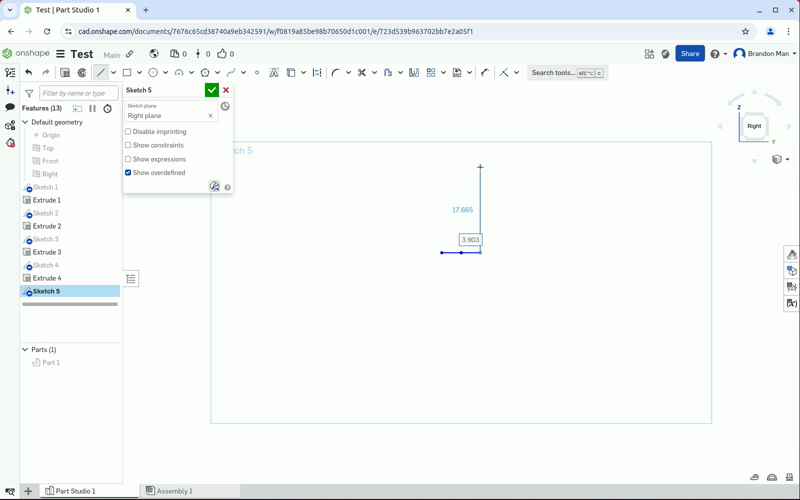
key_down(shift)
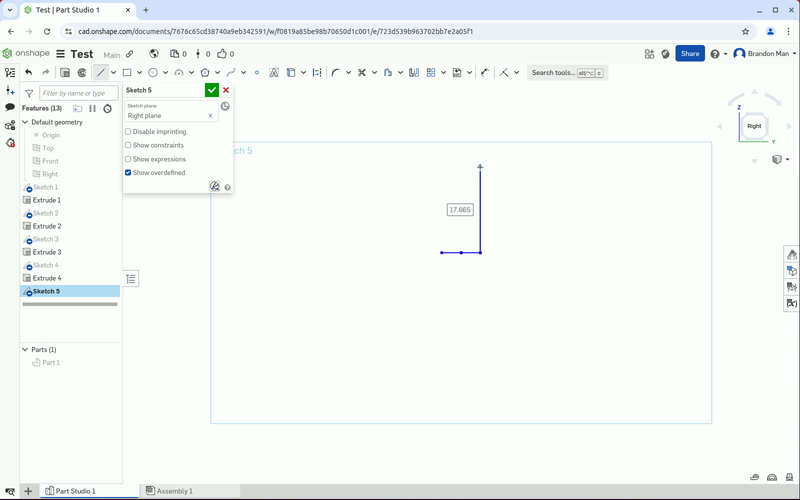
mouse_move(510, 166)
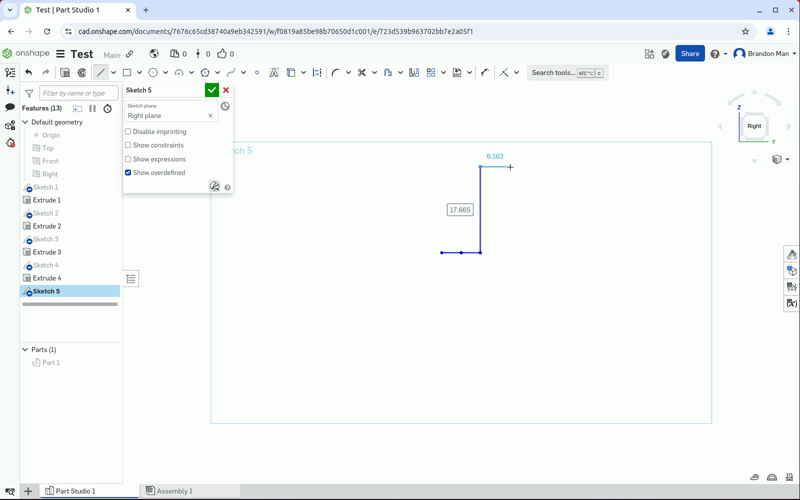
mouse_move(461, 166)
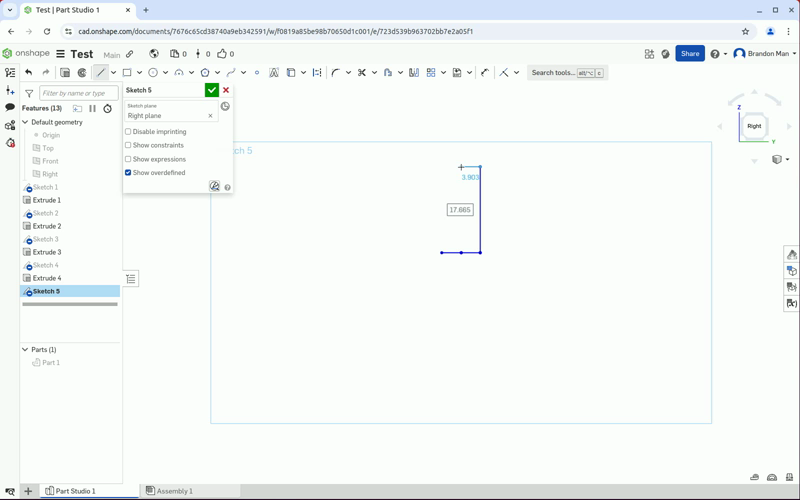
click(461, 166)
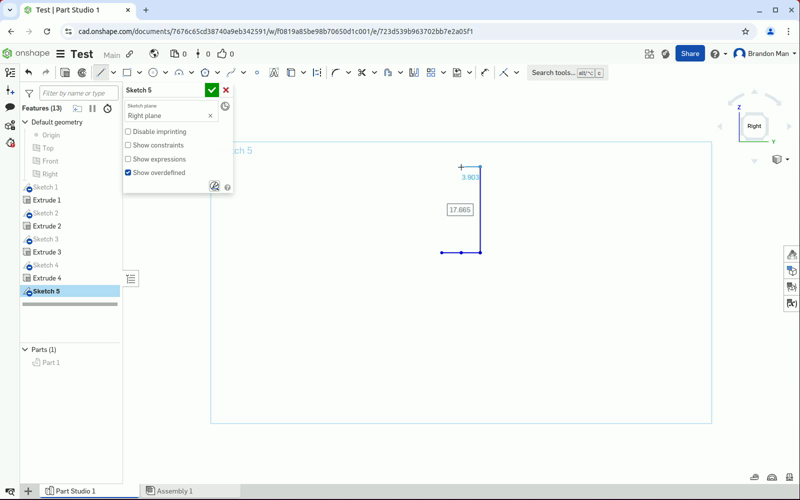
key_up(shift)
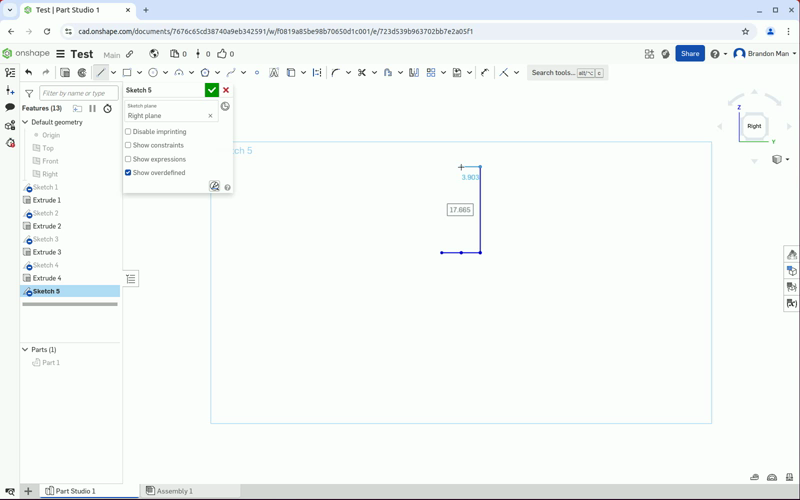
key_down(shift)
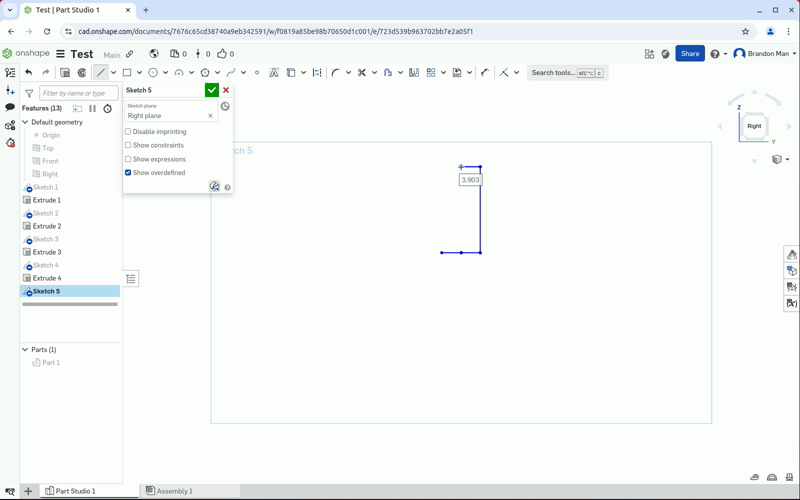
mouse_move(491, 166)
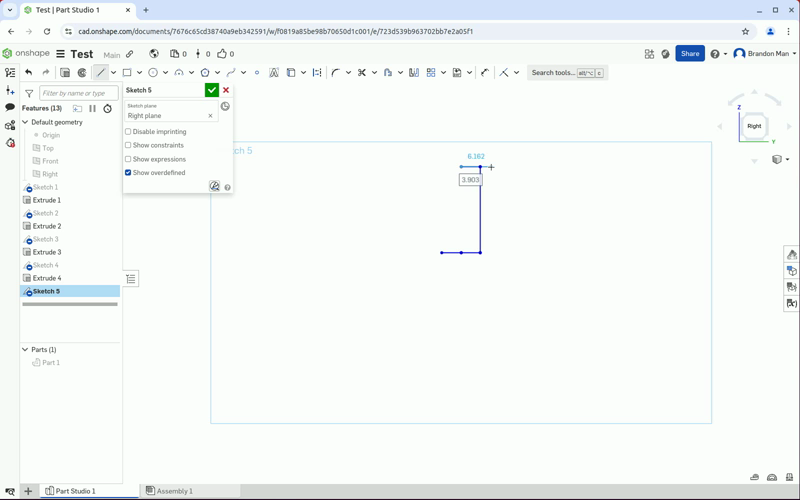
mouse_move(441, 166)
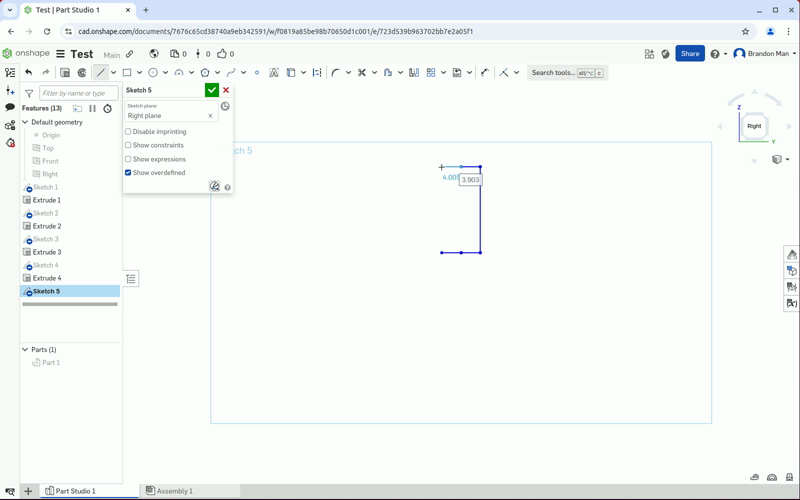
click(441, 166)
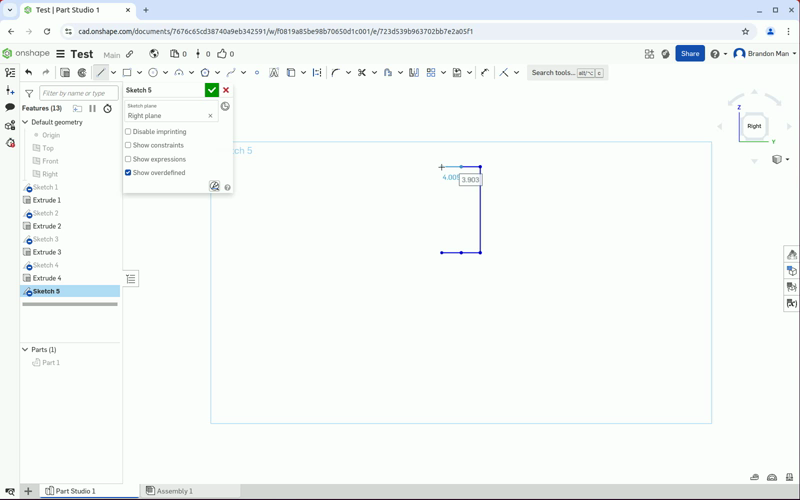
key_up(shift)
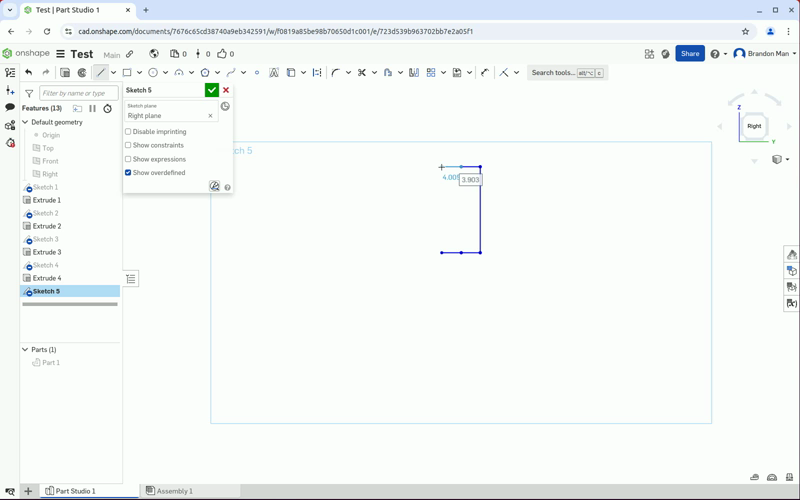
key_down(shift)
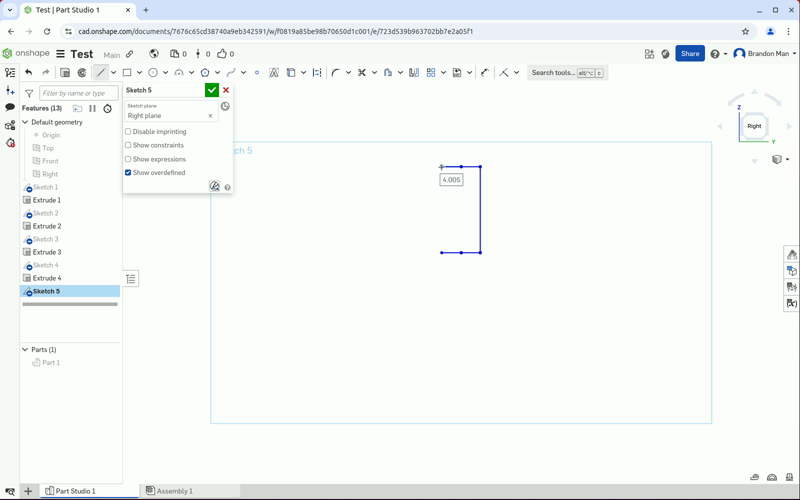
mouse_move(471, 166)
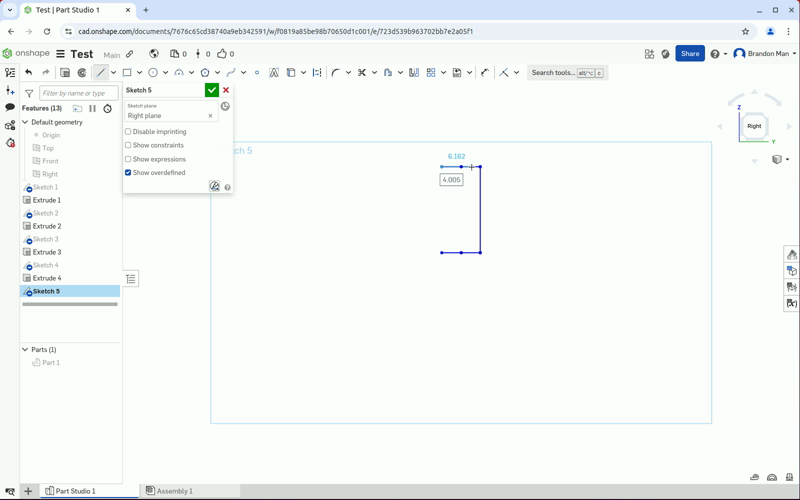
mouse_move(441, 170)
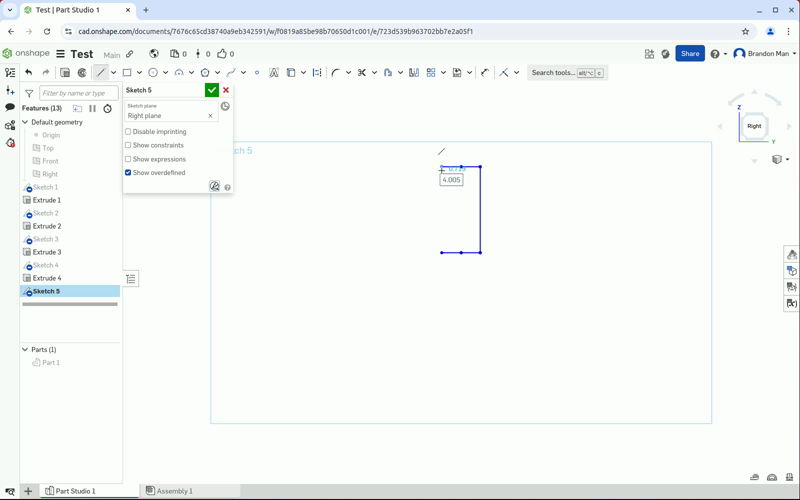
scroll(6)
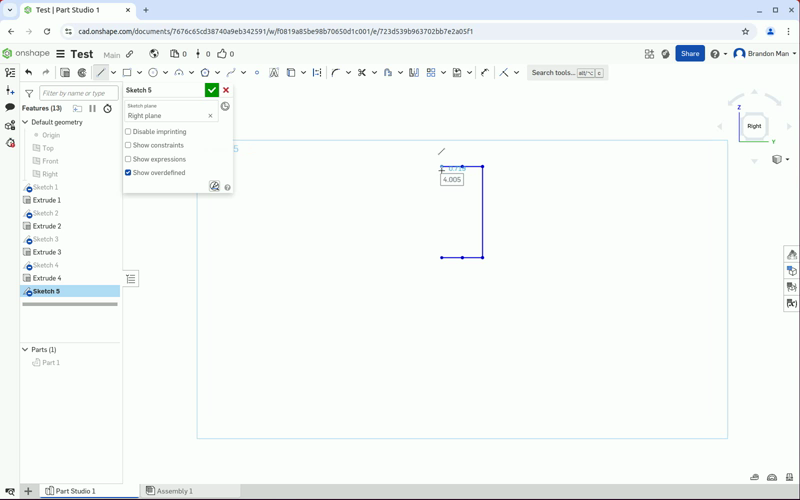
scroll(6)
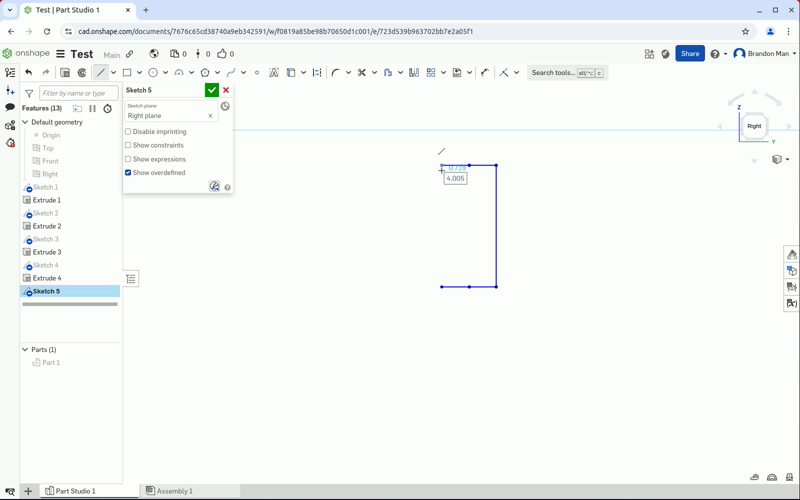
scroll(6)
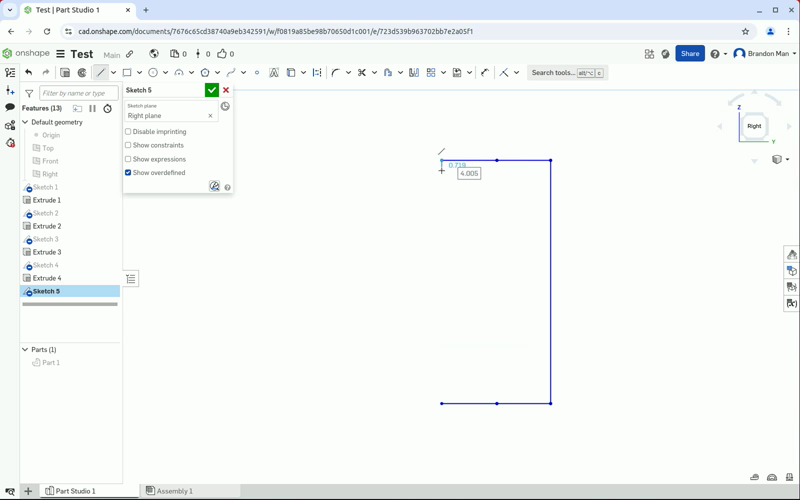
scroll(6)
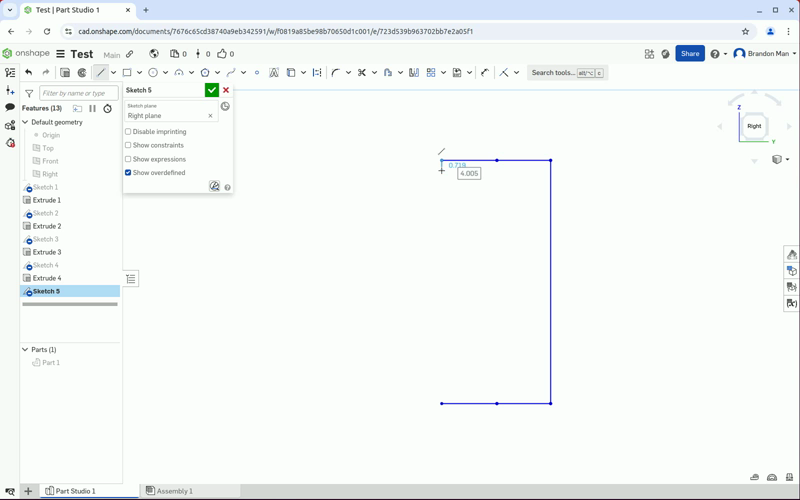
scroll(6)
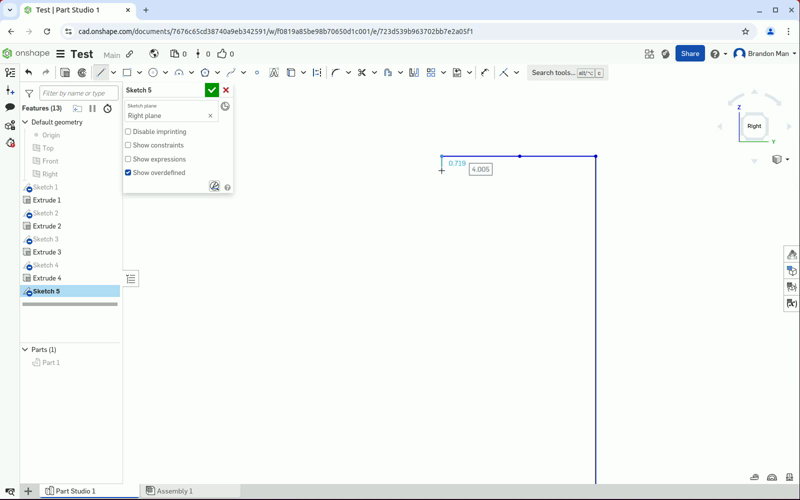
scroll(6)
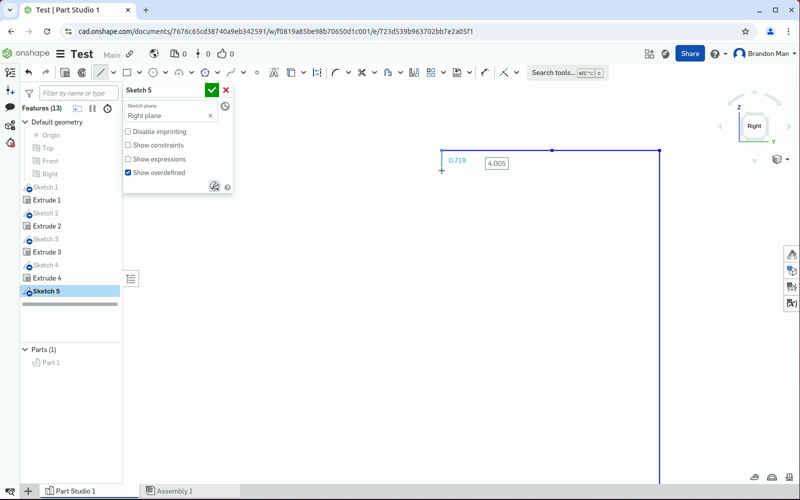
scroll(6)
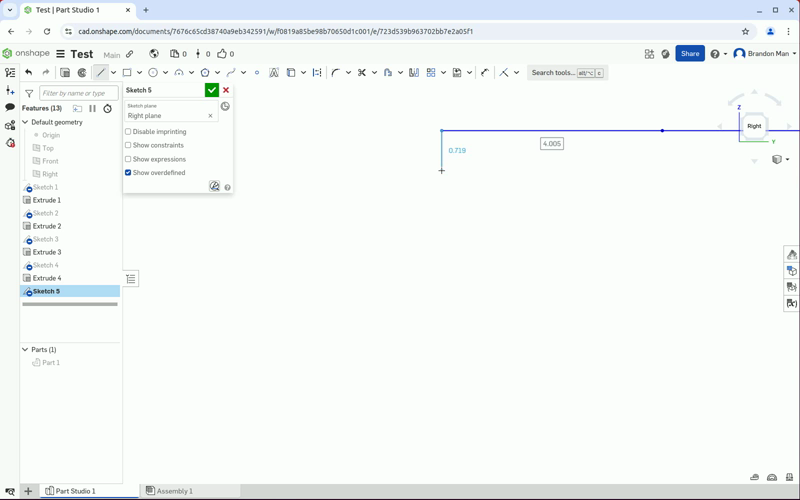
click(441, 170)
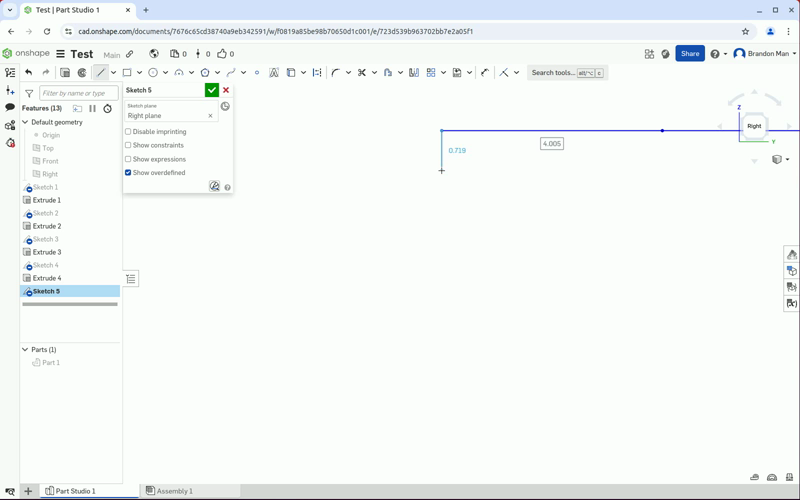
scroll(-6)
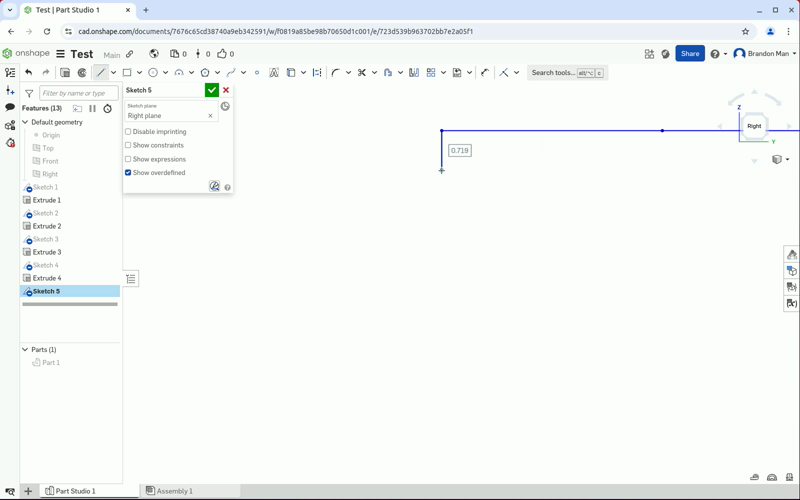
scroll(-6)
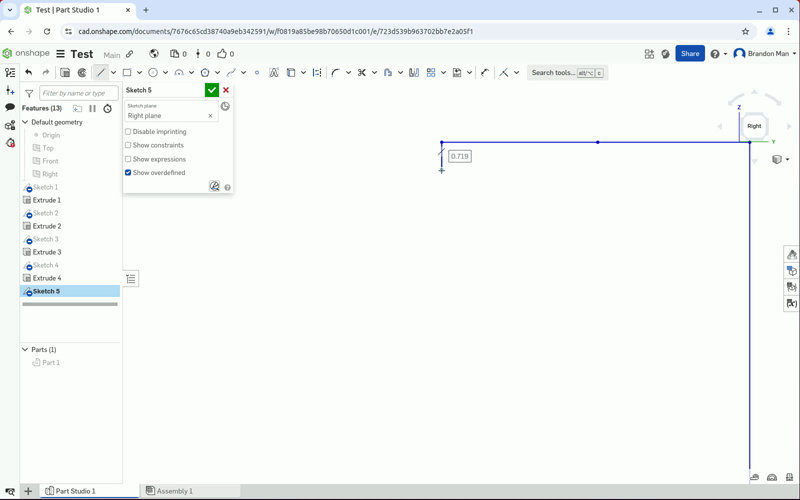
scroll(-6)
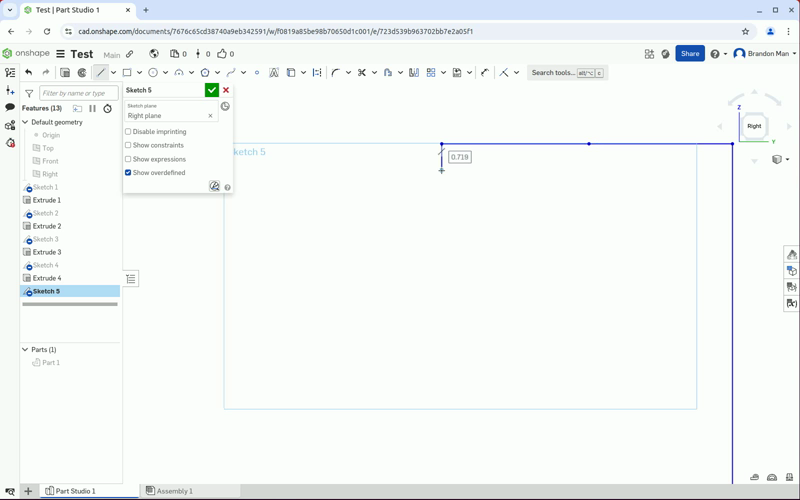
scroll(-6)
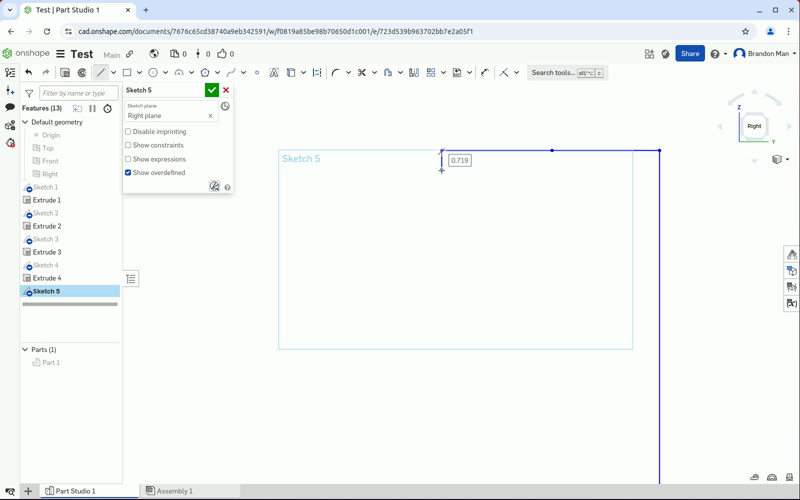
scroll(-6)
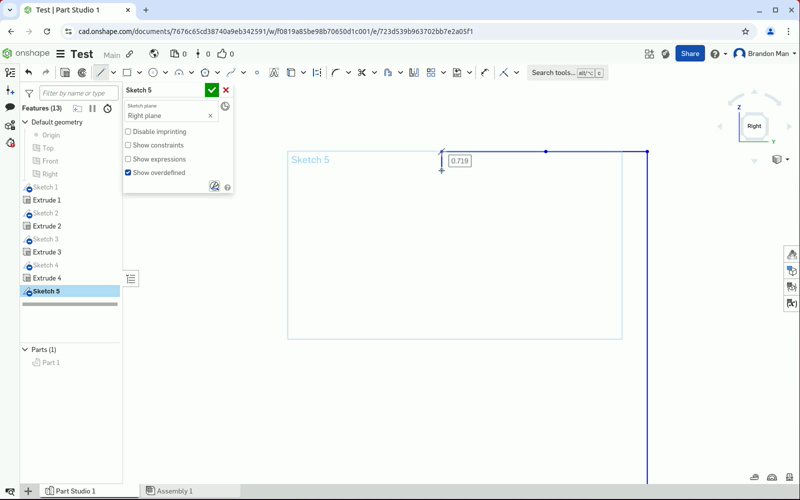
scroll(-6)
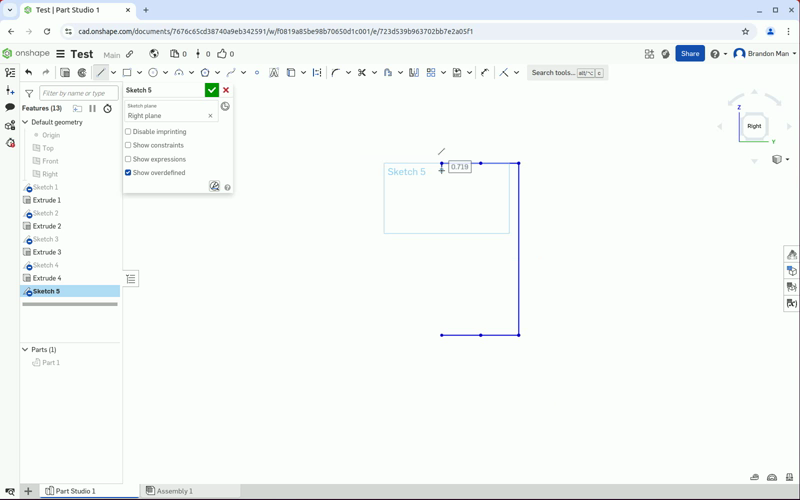
scroll(-6)
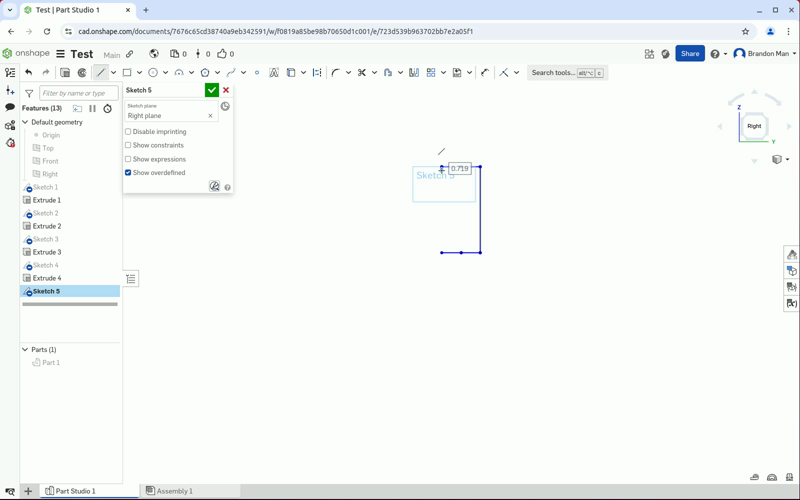
key_up(shift)
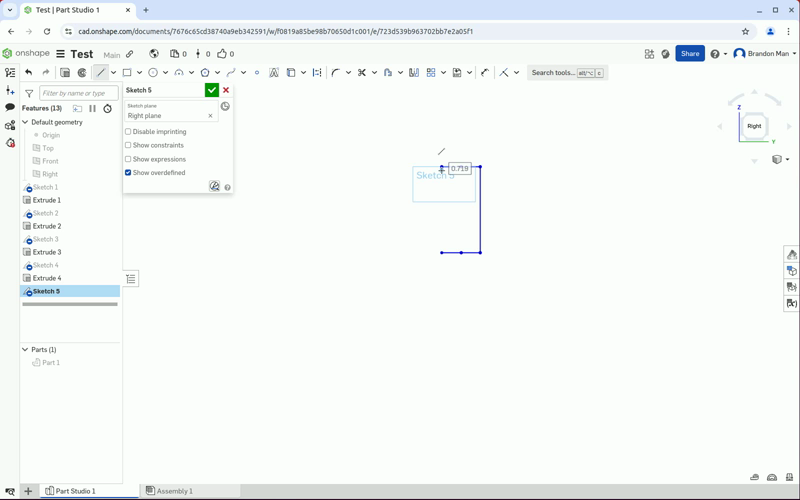
key_down(shift)
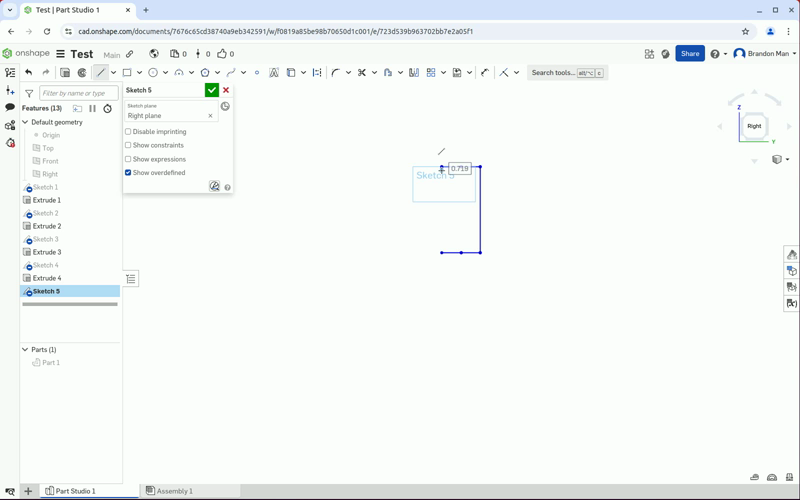
mouse_move(441, 252)
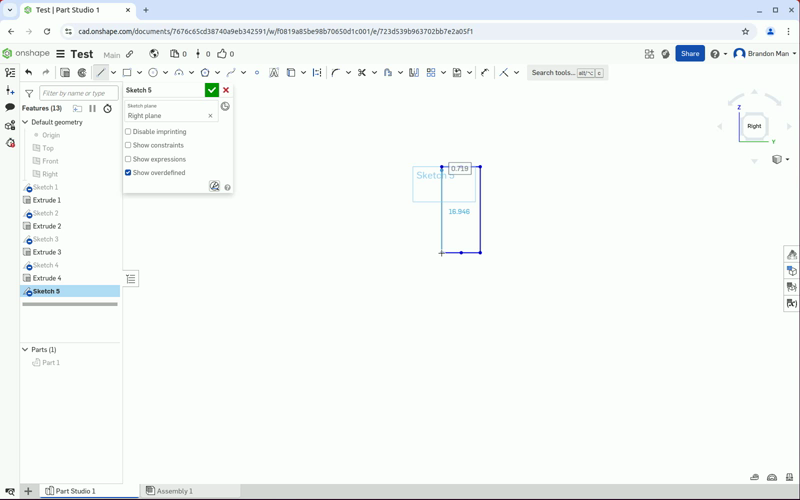
key_up(shift)
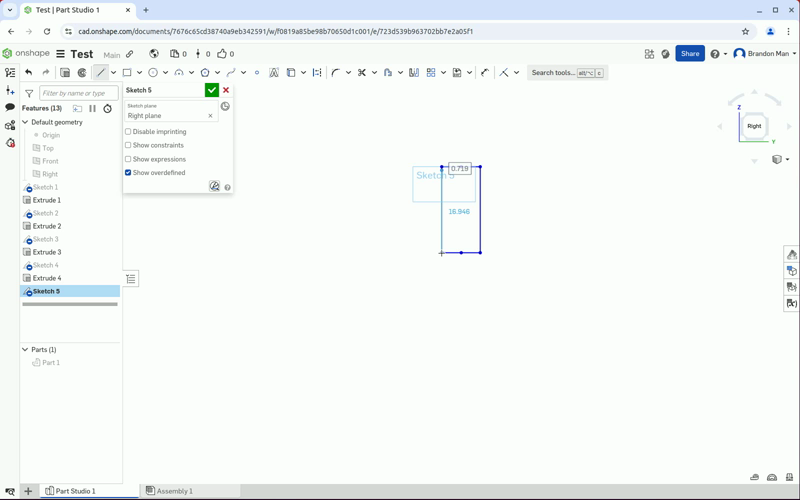
click(441, 252)
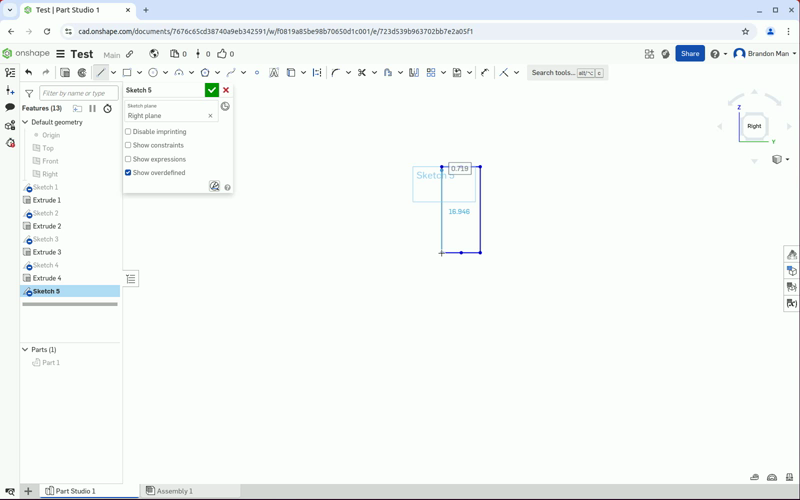
key(esc)
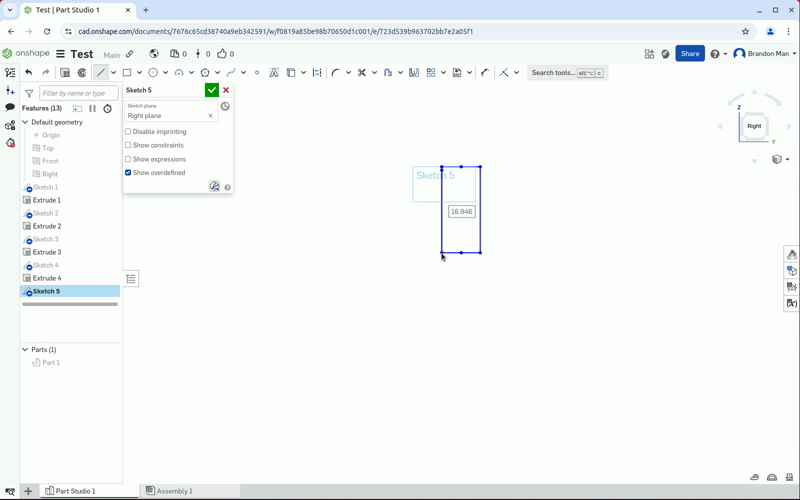
mouse_move(453, 181)
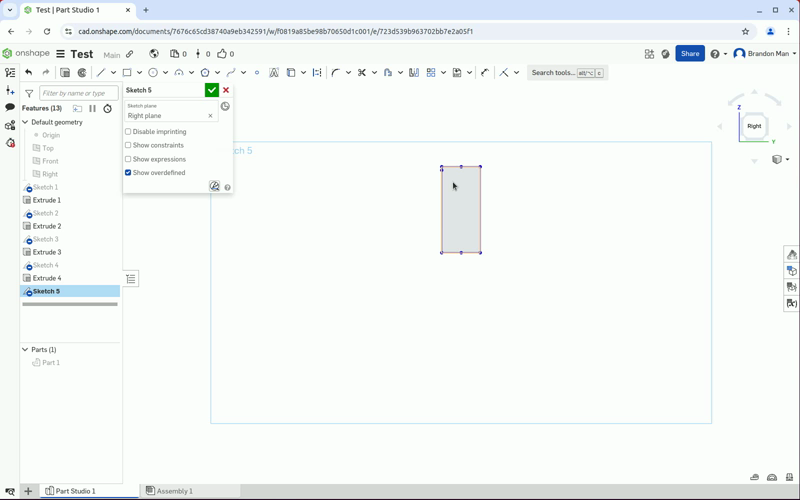
click(453, 181)
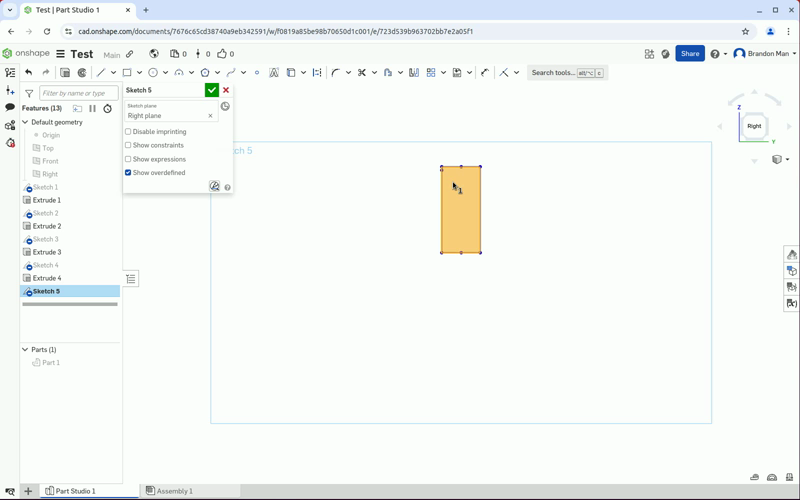
mouse_move(73, 352)
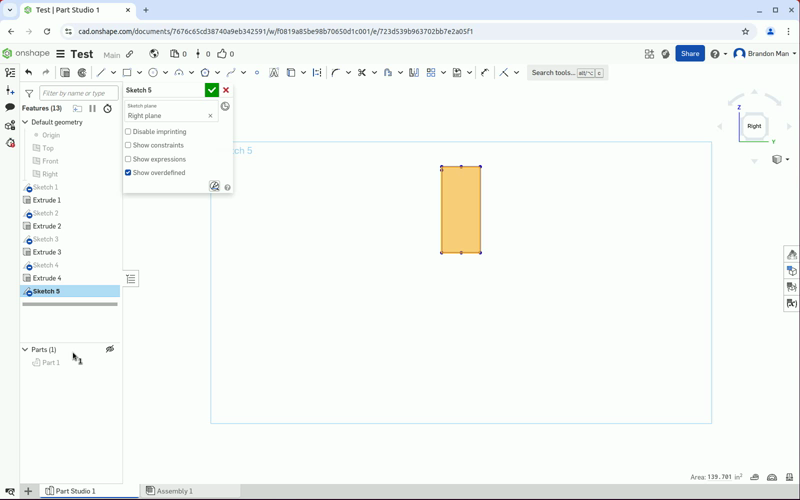
key(shift+y)
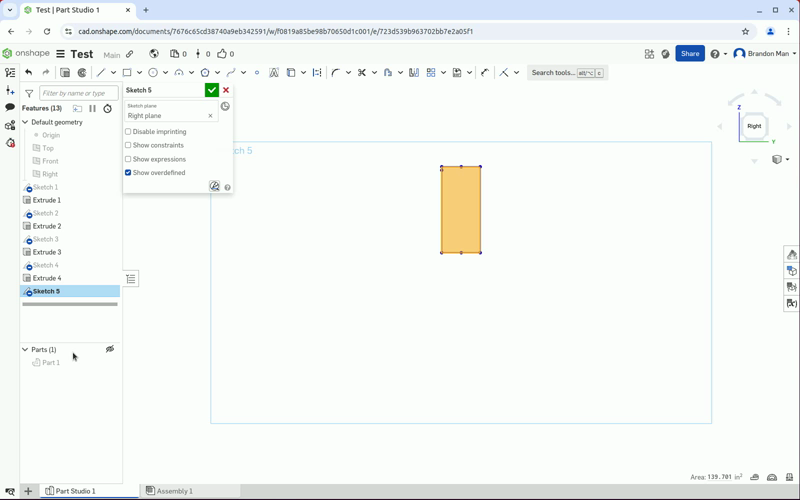
key(shift+e)
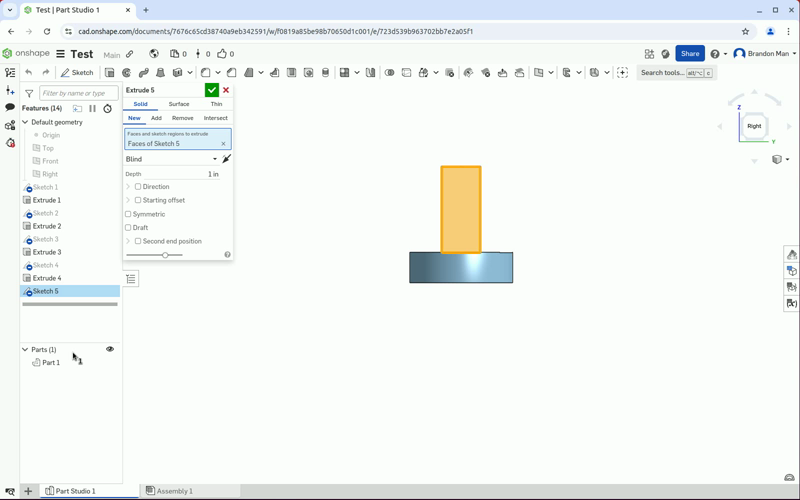
mouse_move(143, 106)
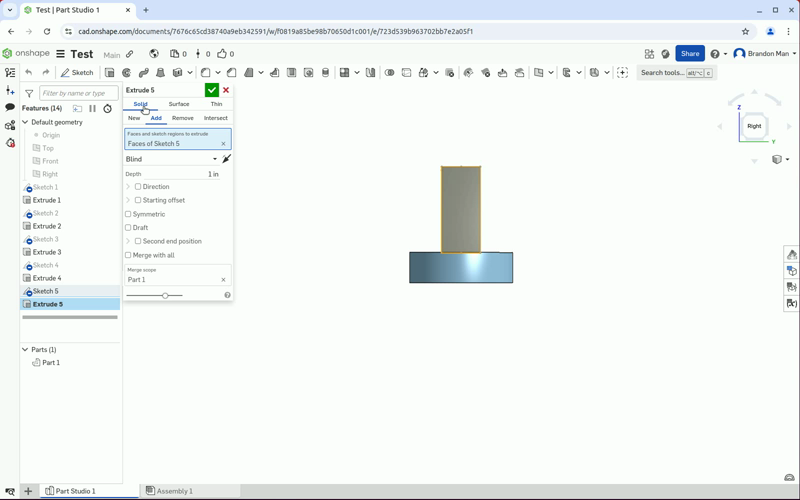
click(143, 106)
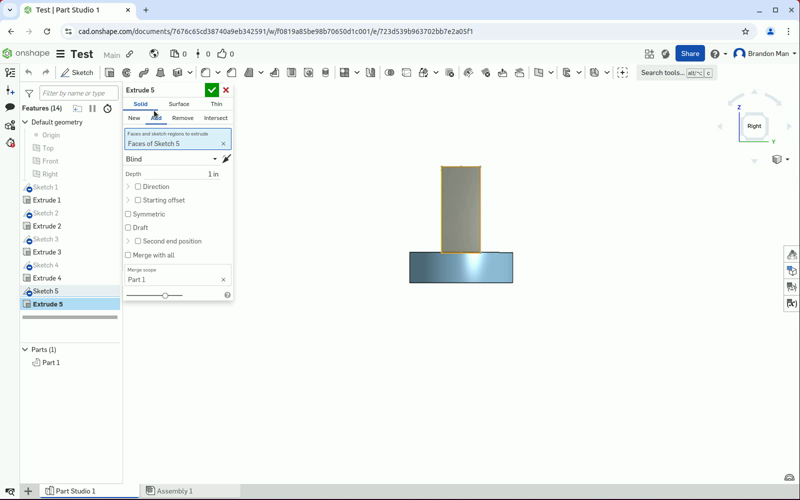
mouse_move(186, 120)
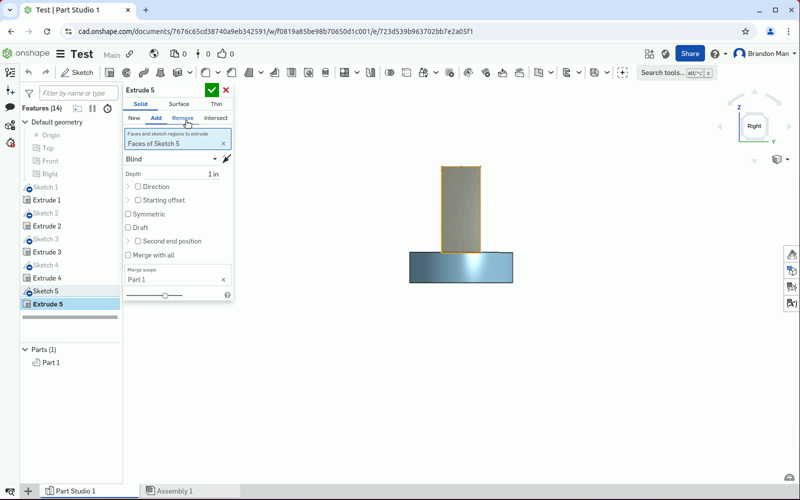
click(186, 120)
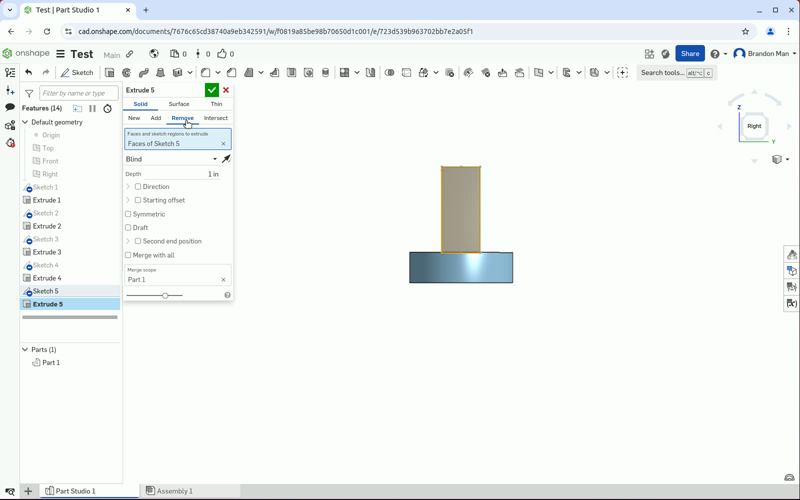
key(tab, 4)
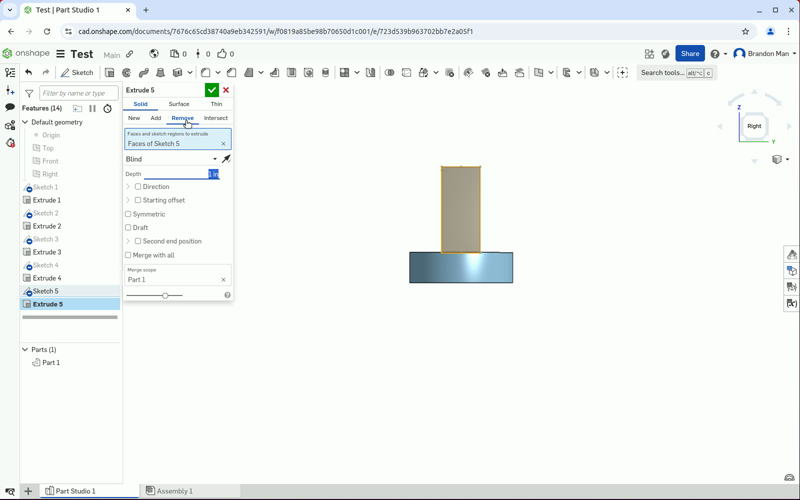
text(21.182)
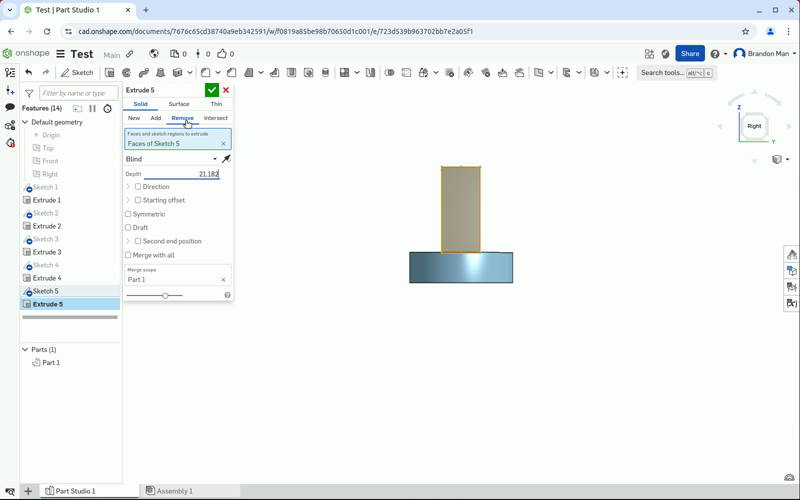
key(tab, 3)
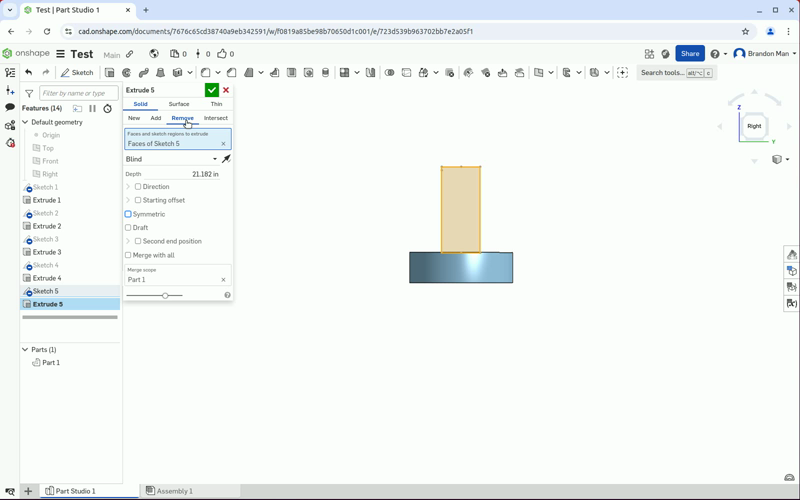
key(space)
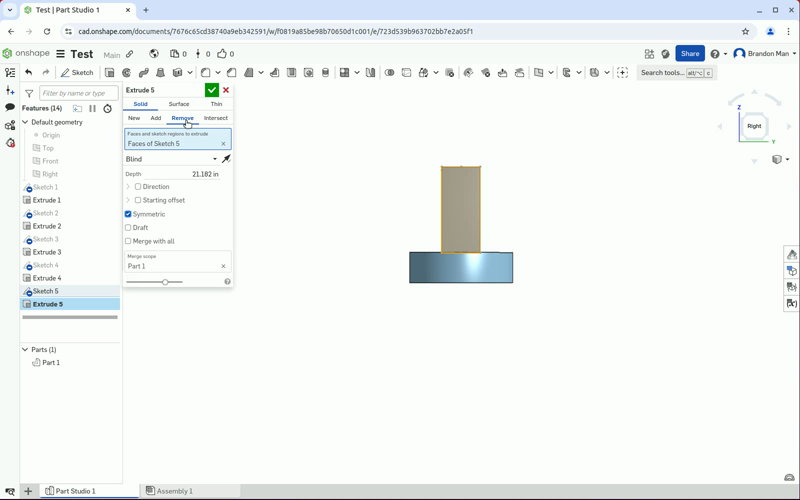
key(tab, 2)
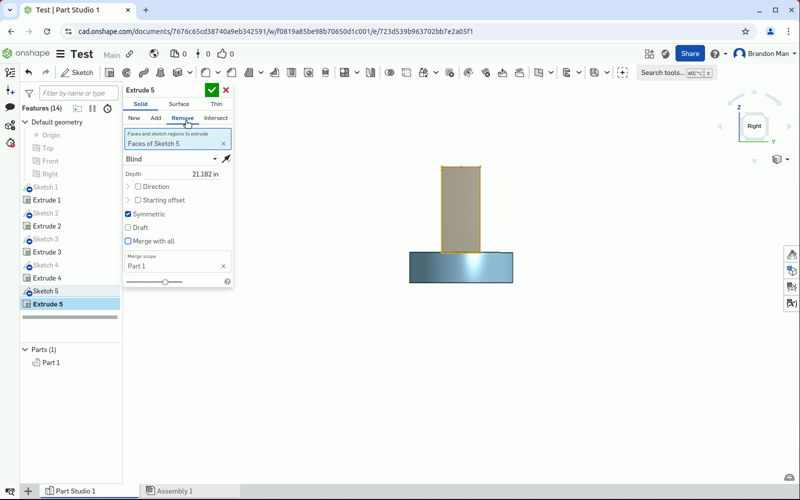
key(space)
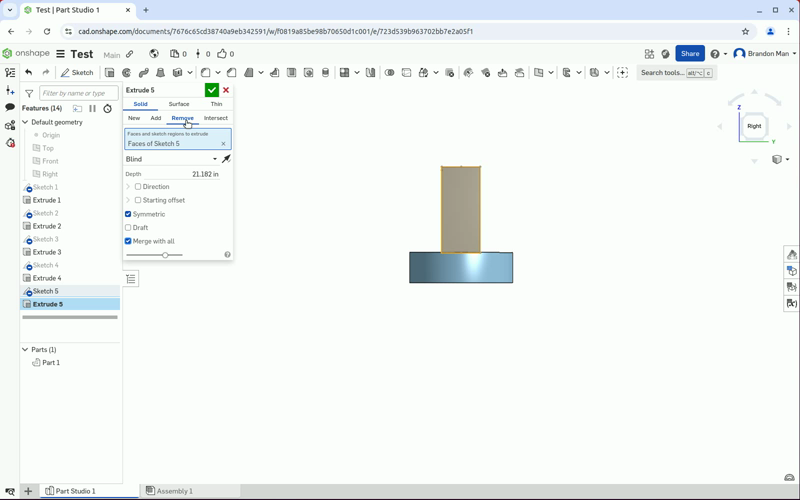
key(enter)
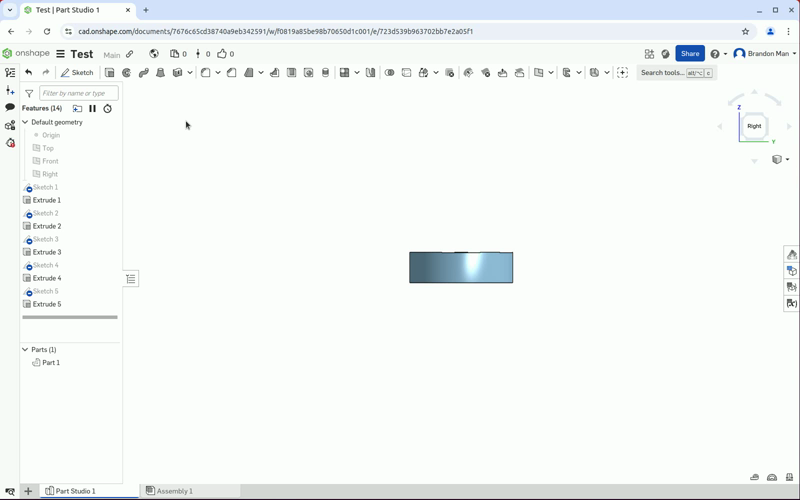
key(shift+h)
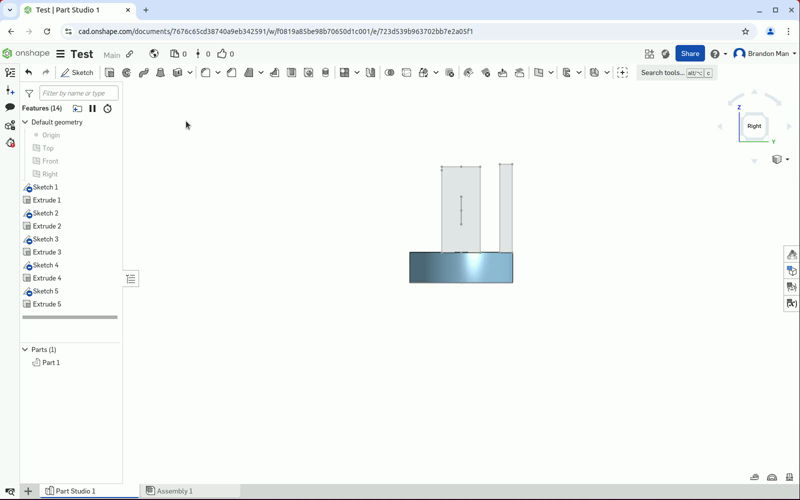
key(shift+h)
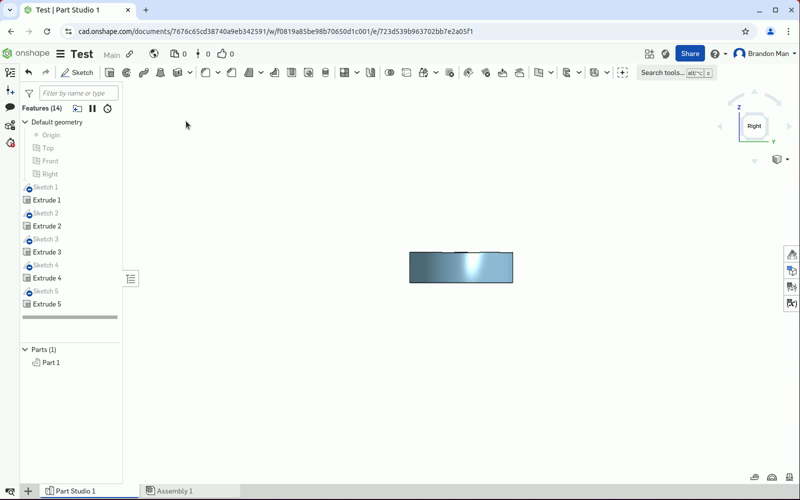
mouse_move(73, 189)
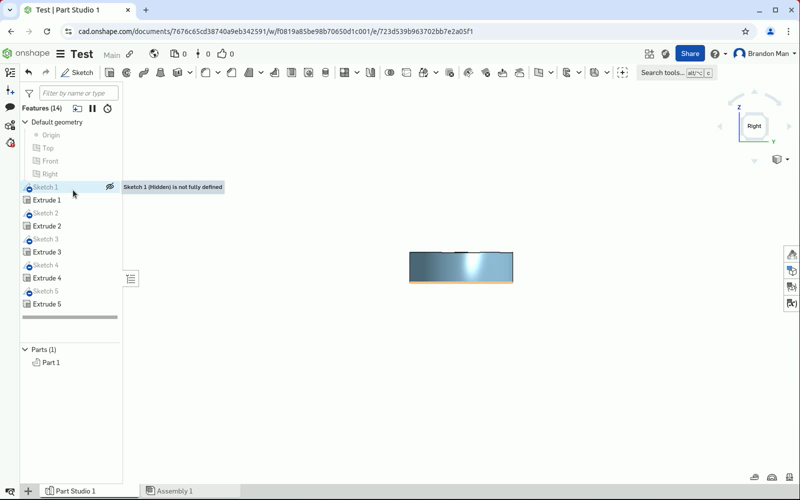
click(73, 189)
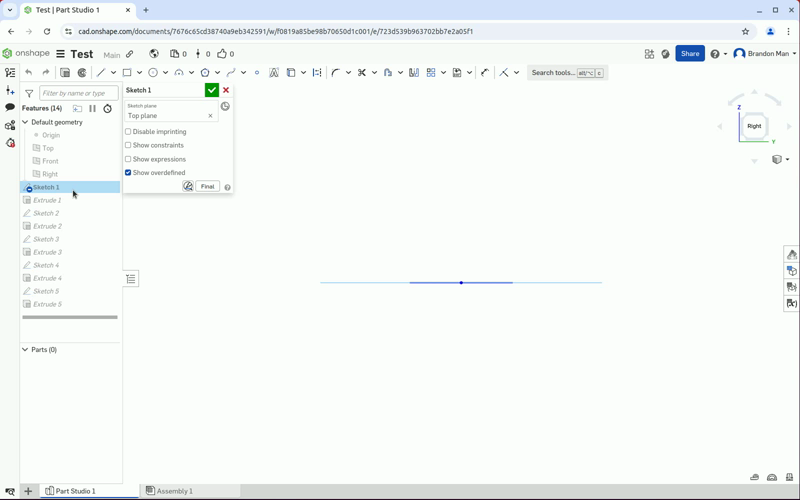
mouse_move(229, 92)
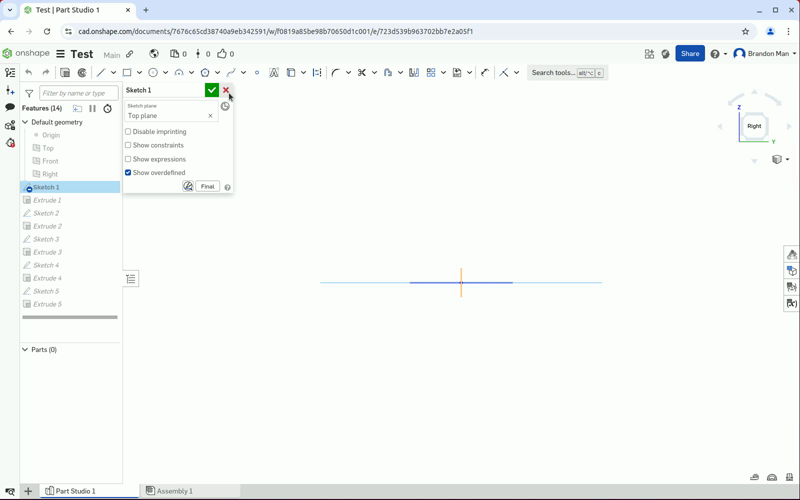
click(229, 92)
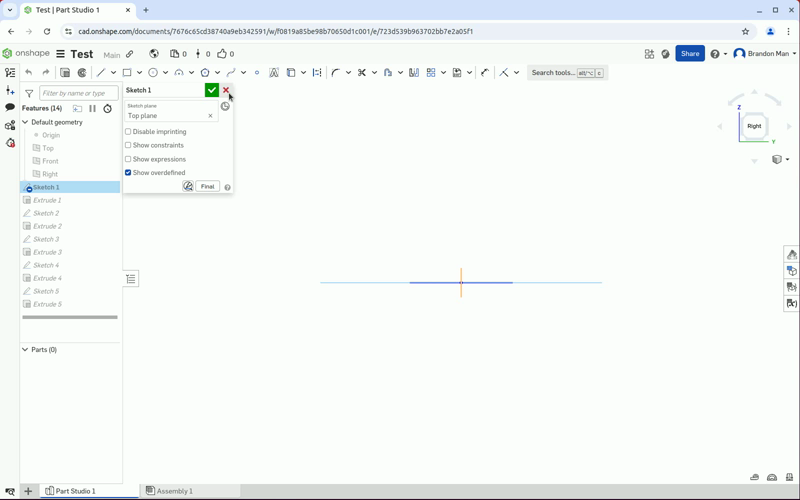
key(shift+s)
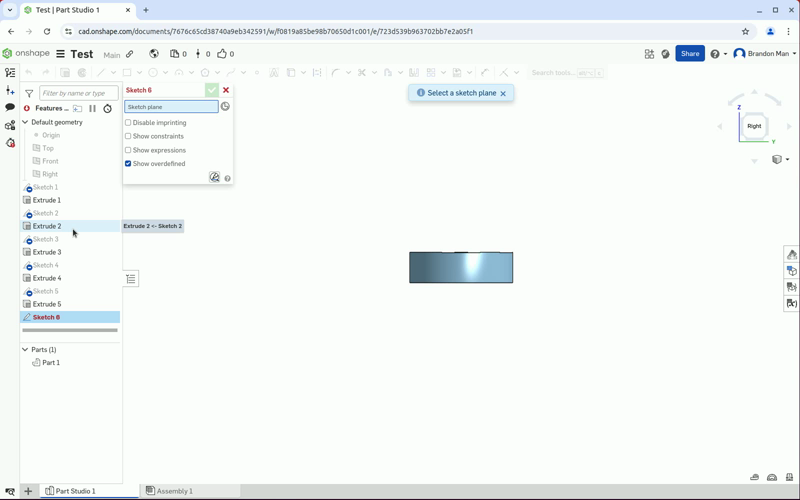
scroll(3)
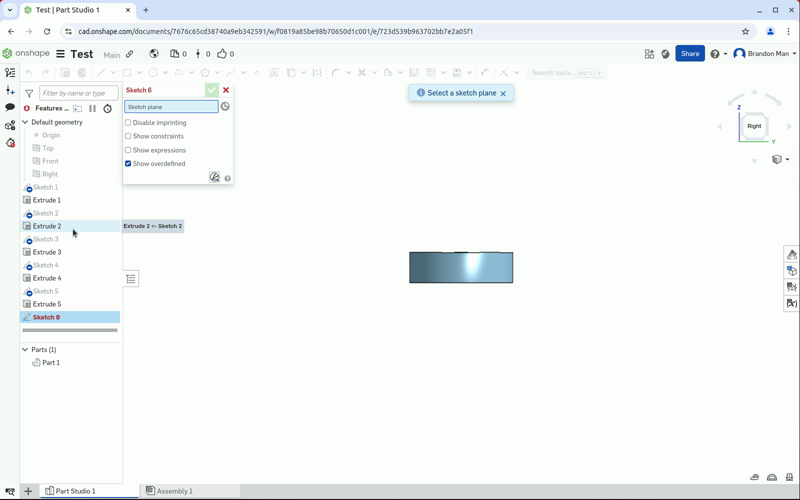
mouse_move(73, 176)
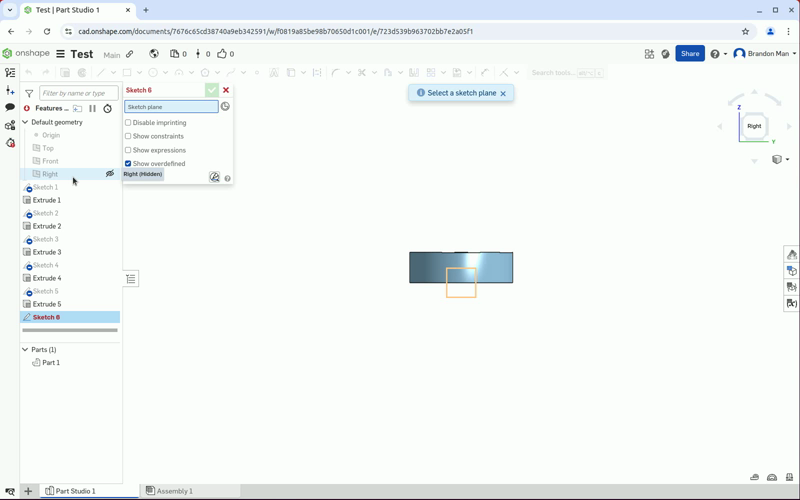
click(73, 176)
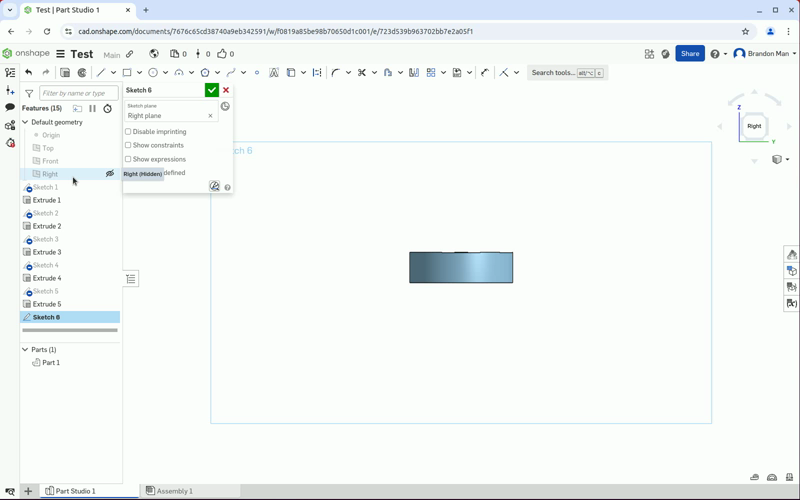
mouse_move(73, 352)
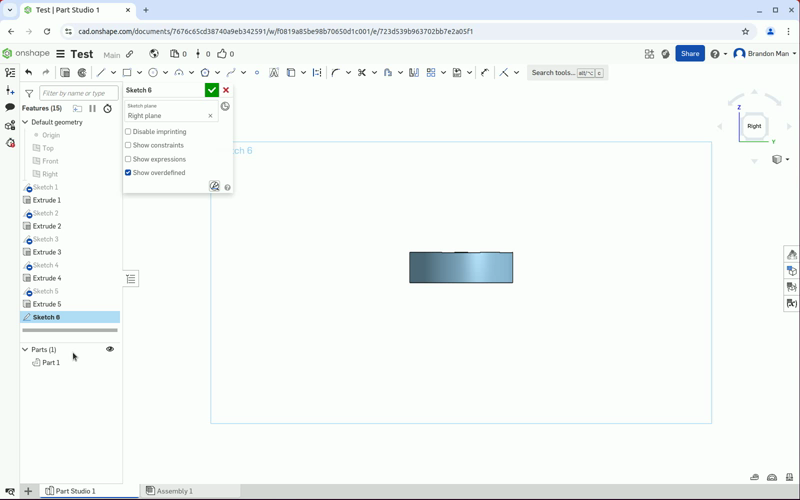
key(y)
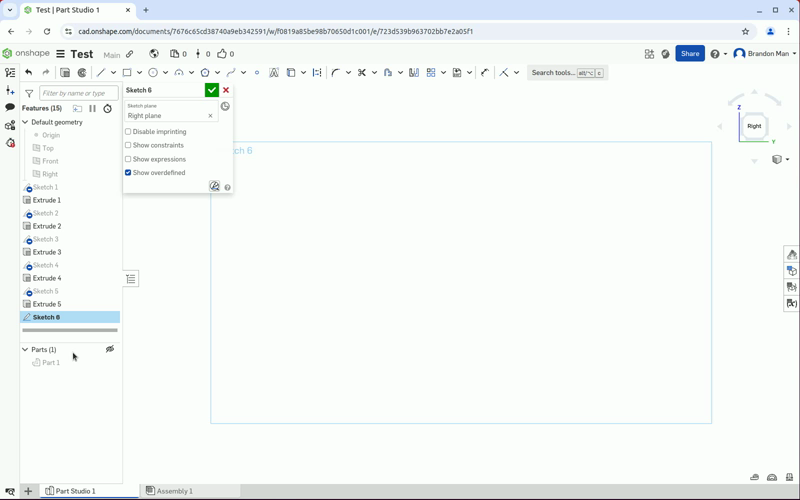
key(l)
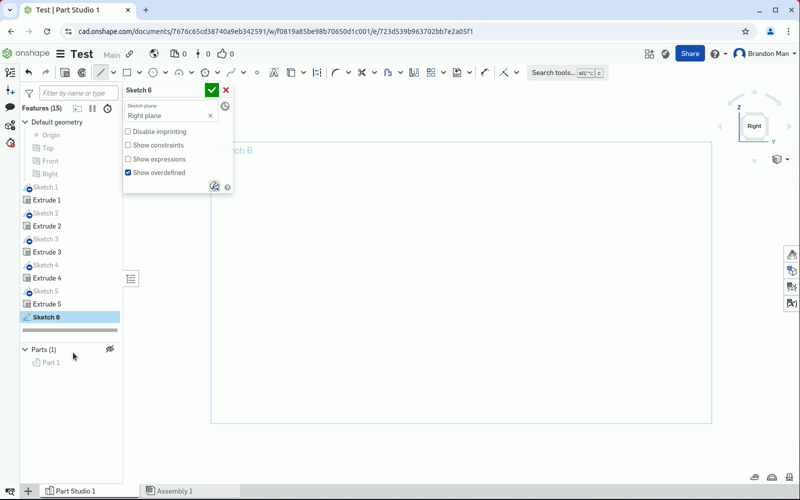
key_down(shift)
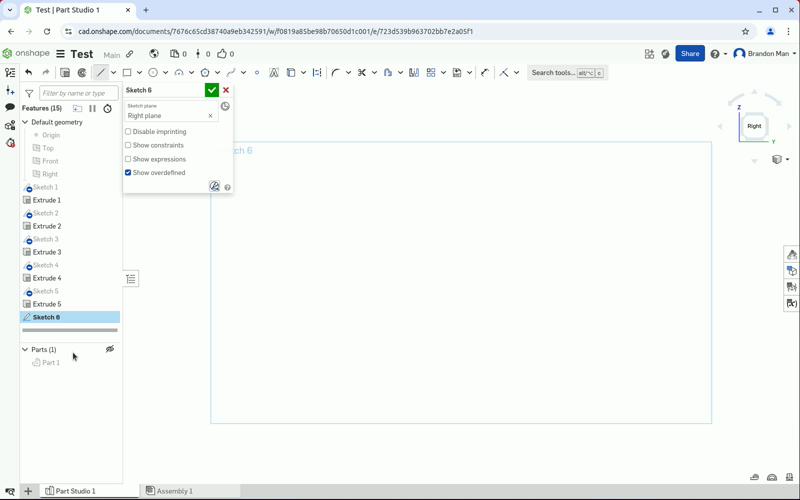
mouse_move(409, 252)
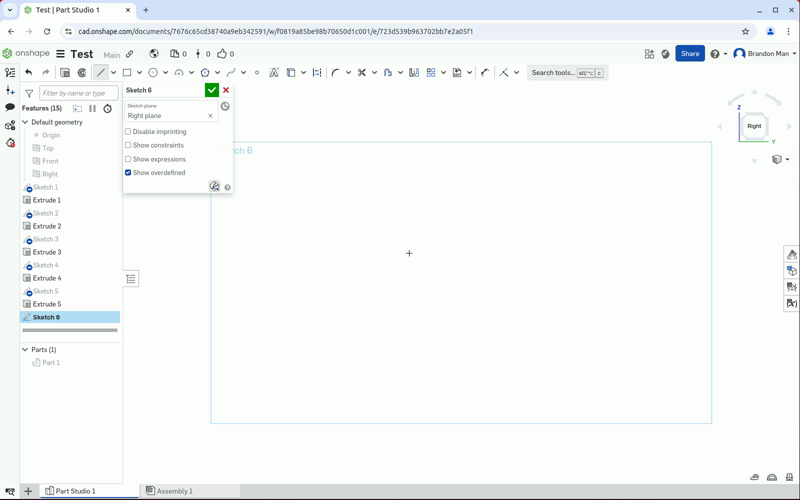
click(409, 252)
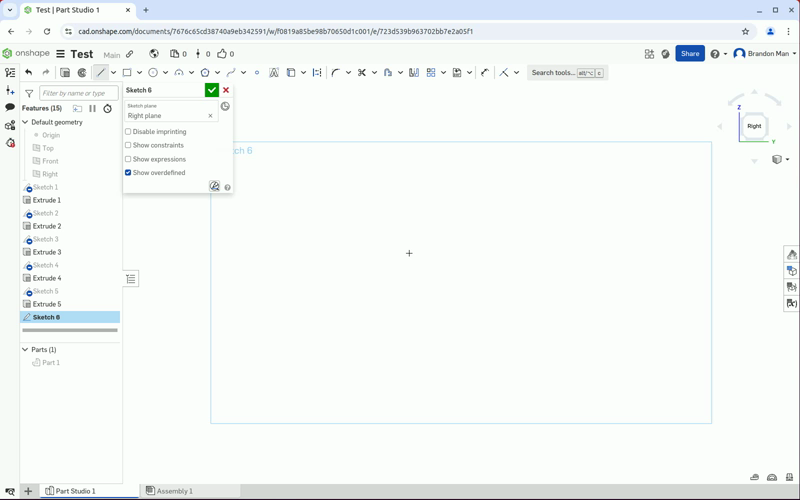
key_up(shift)
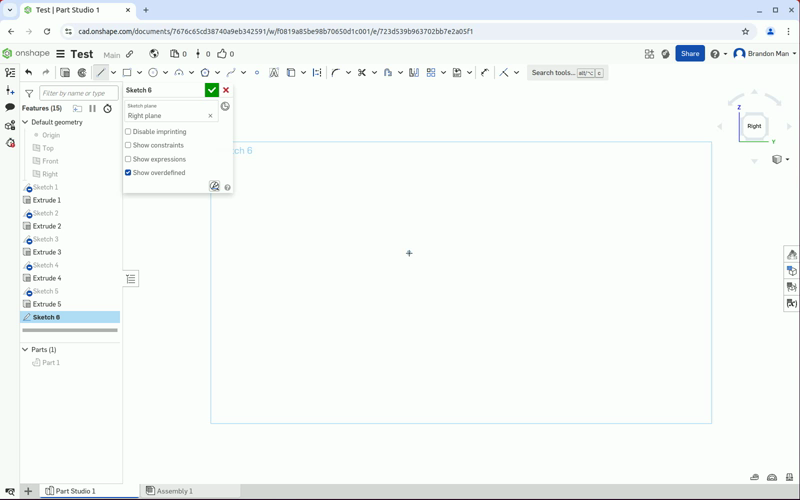
key_down(shift)
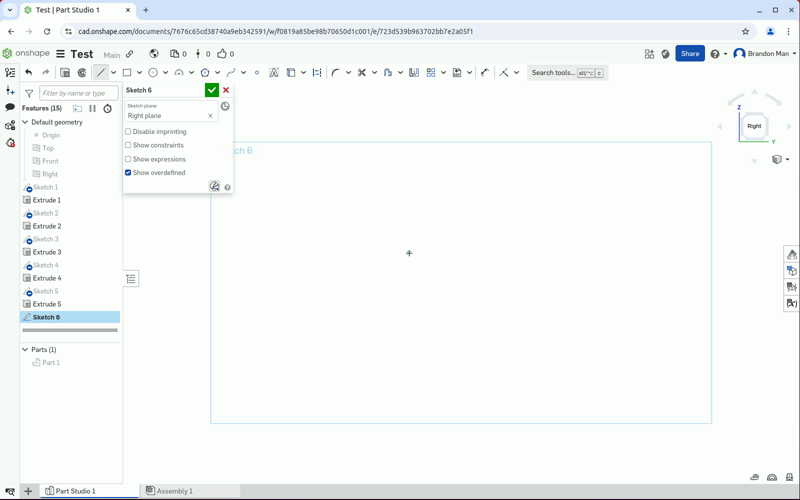
mouse_move(439, 252)
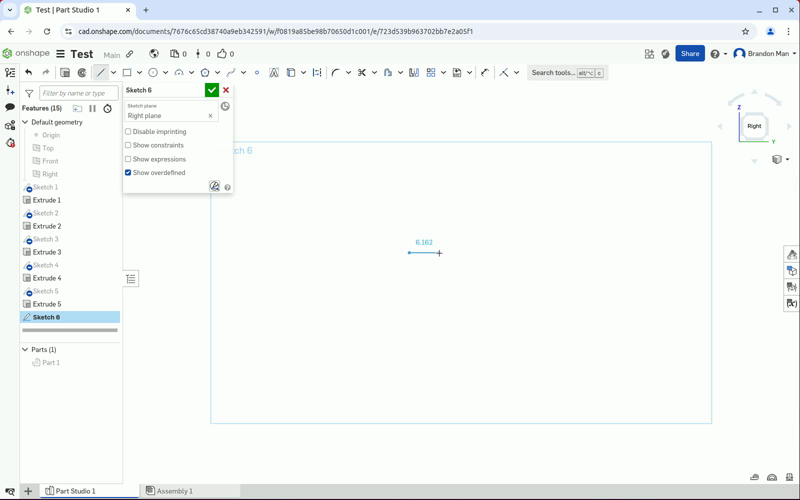
mouse_move(421, 252)
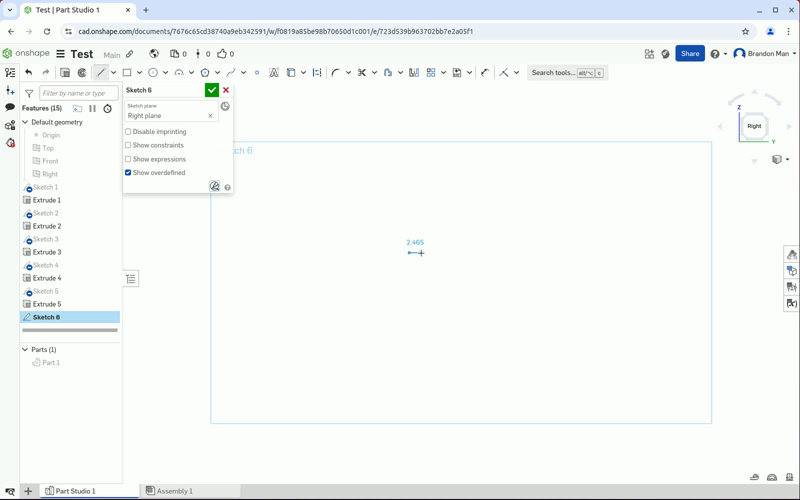
click(421, 252)
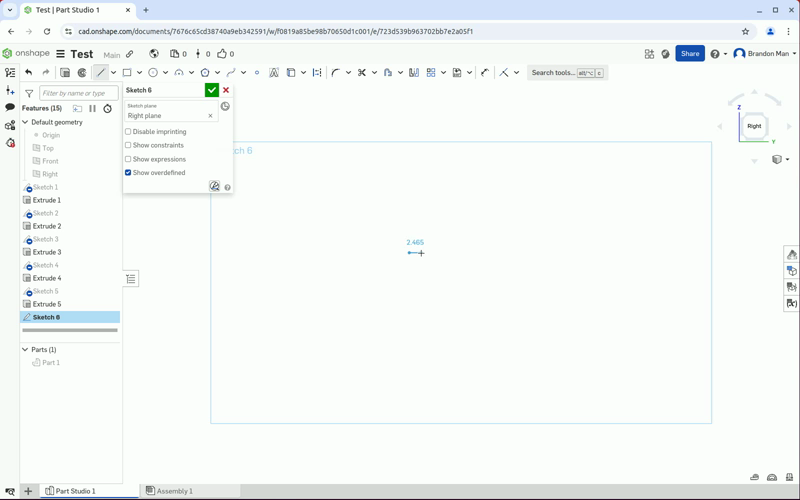
key_up(shift)
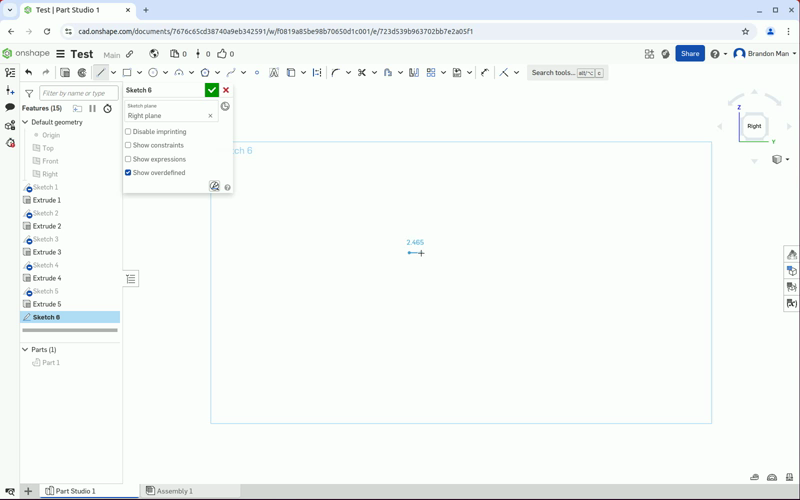
key_down(shift)
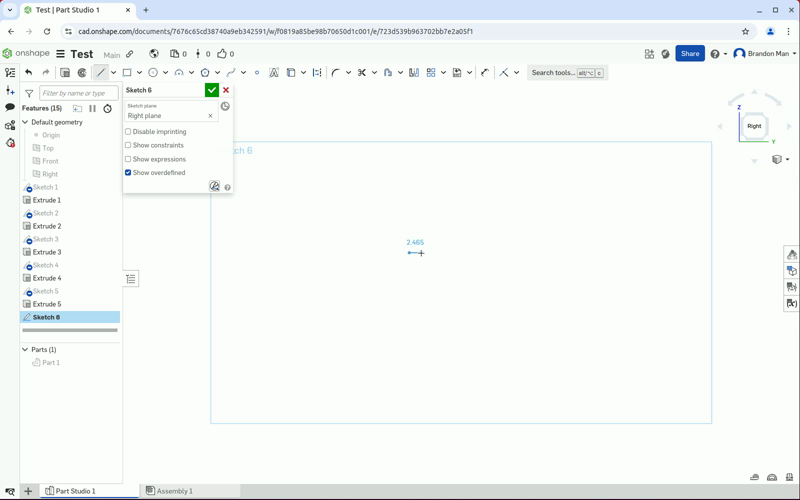
mouse_move(421, 170)
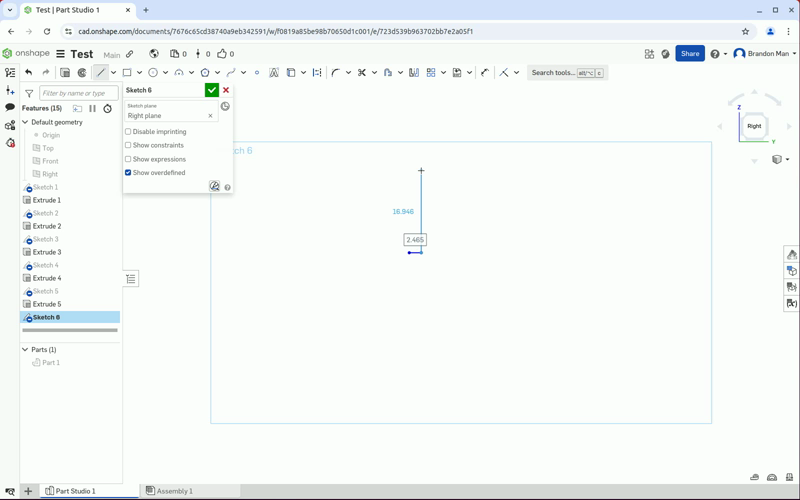
click(421, 170)
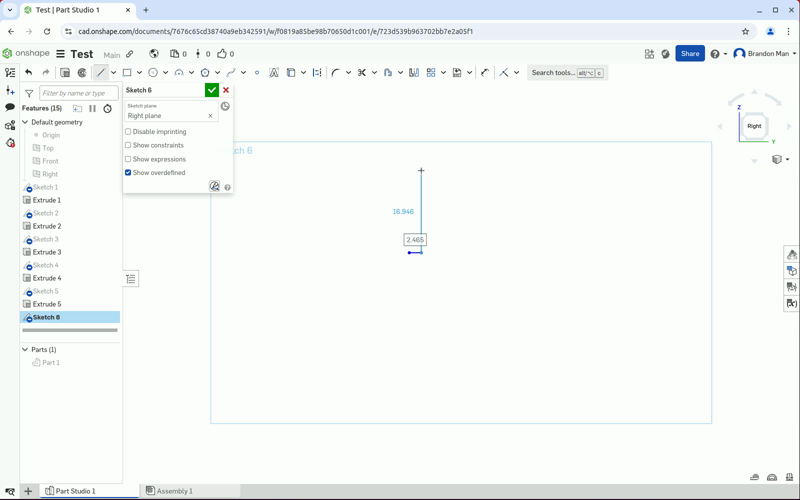
key_up(shift)
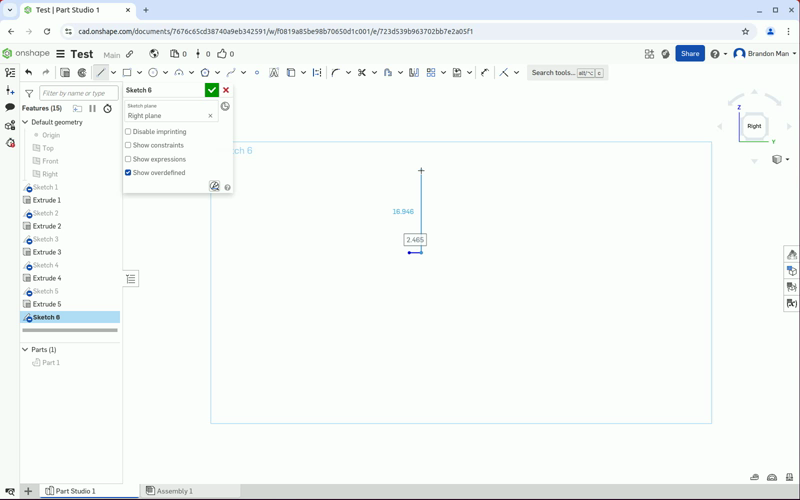
key_down(shift)
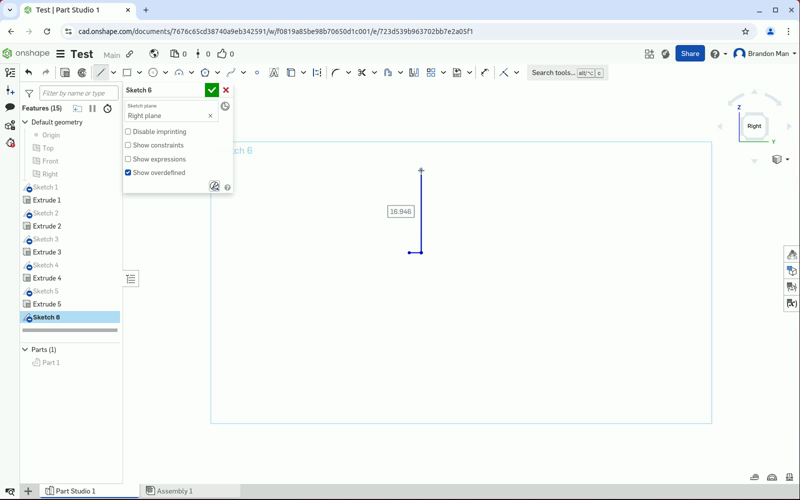
mouse_move(451, 170)
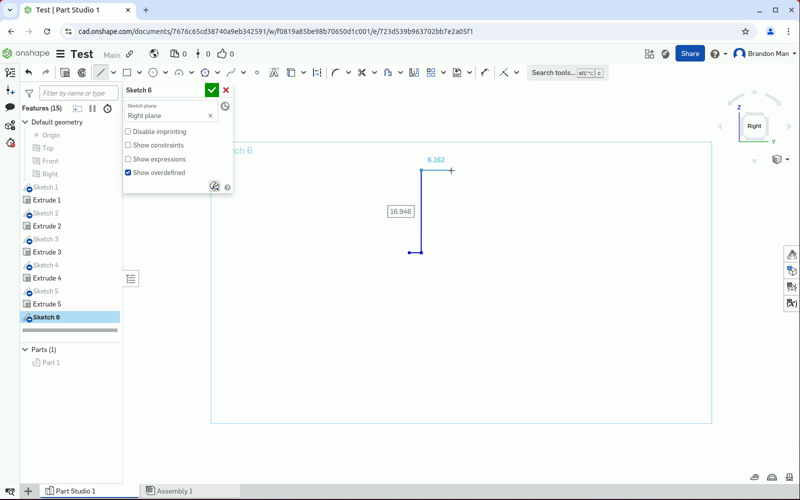
mouse_move(409, 170)
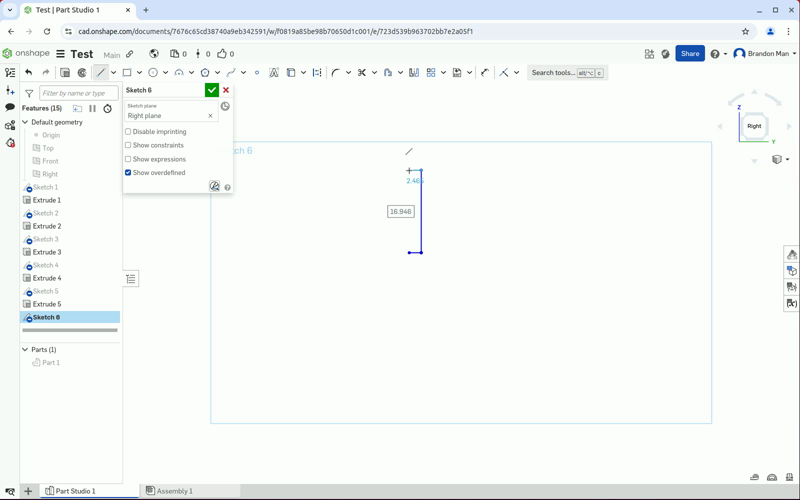
click(409, 170)
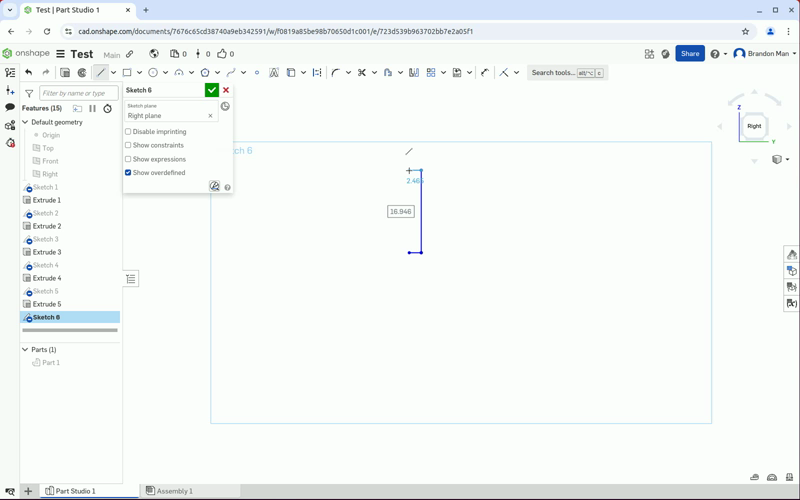
key_up(shift)
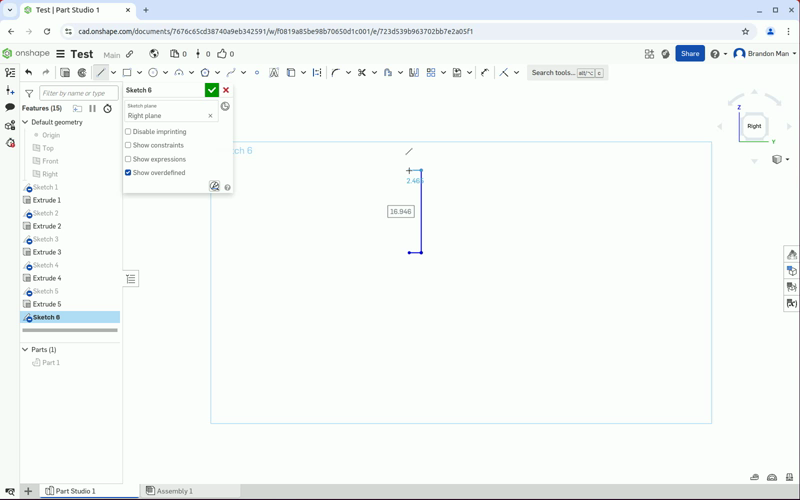
key_down(shift)
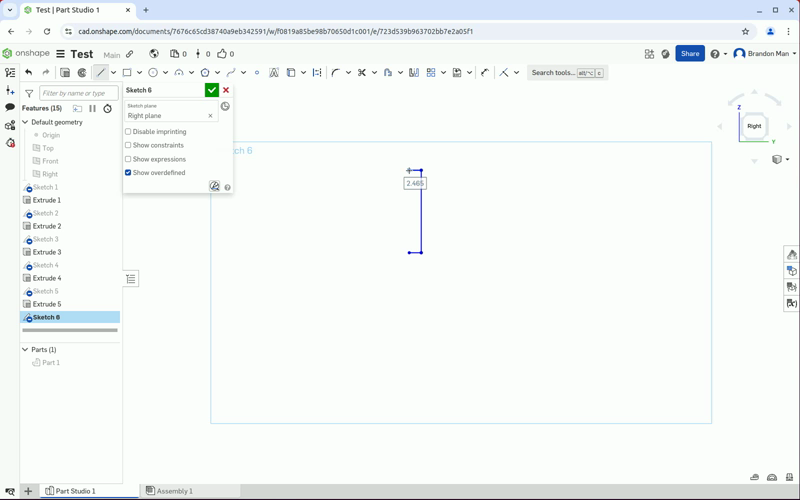
mouse_move(409, 252)
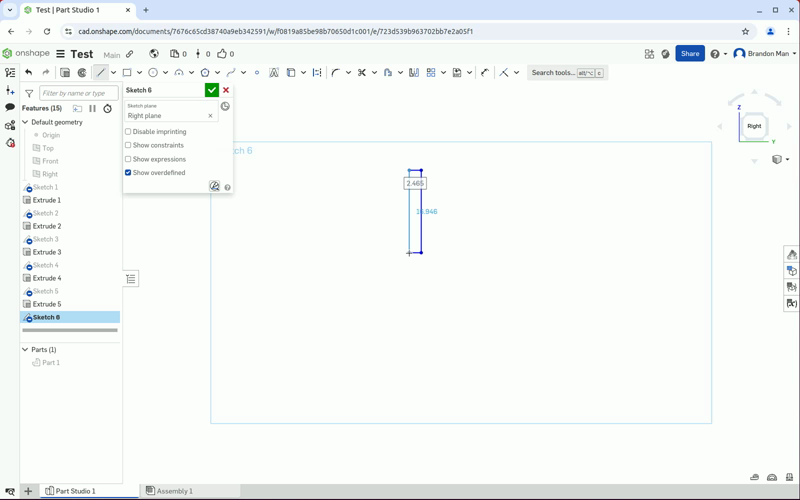
key_up(shift)
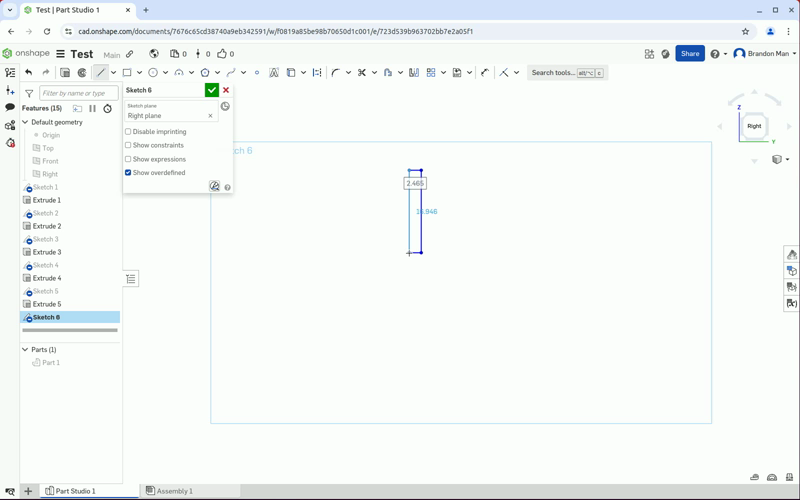
click(409, 252)
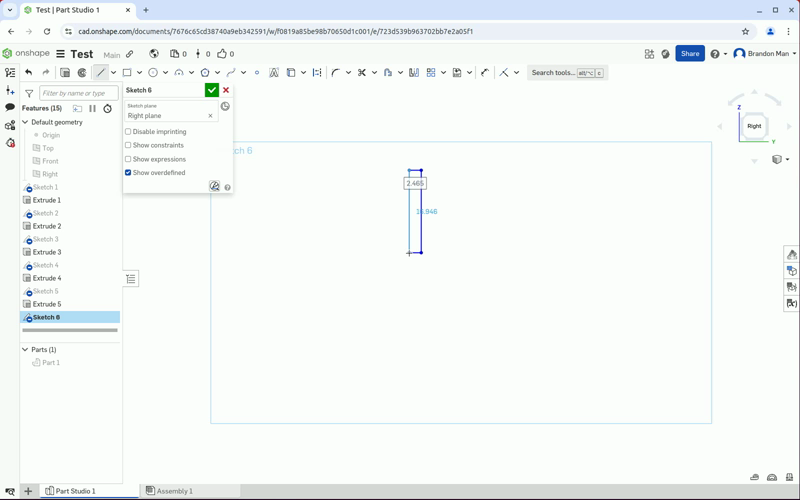
key(esc)
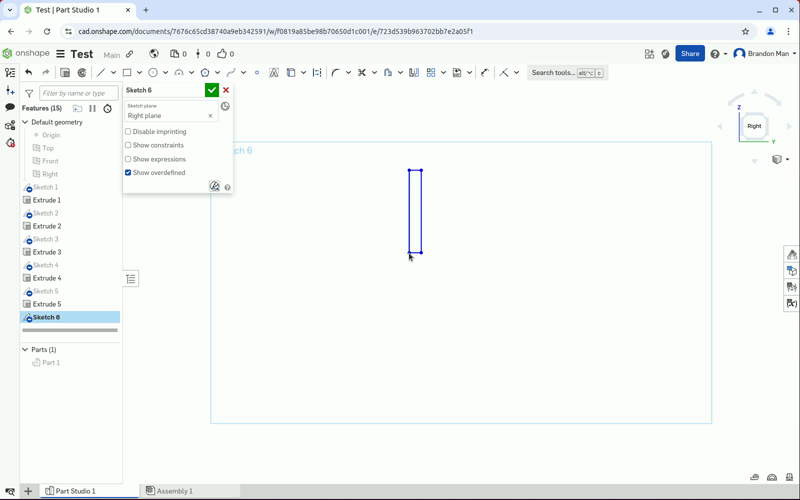
mouse_move(412, 217)
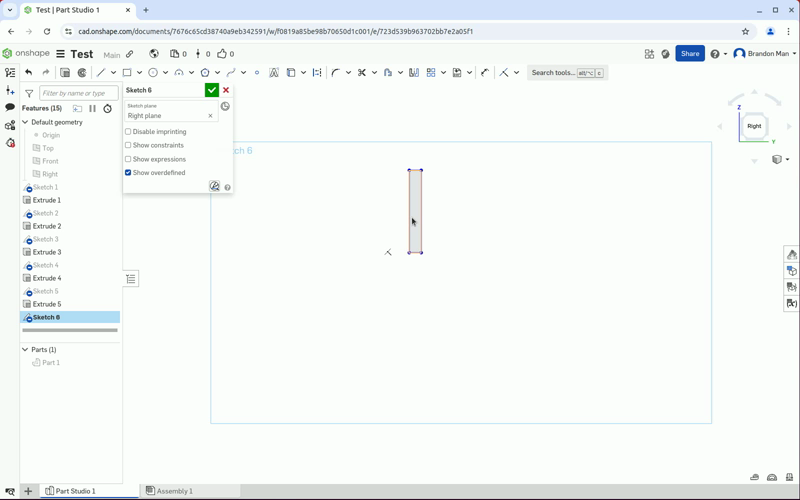
scroll(6)
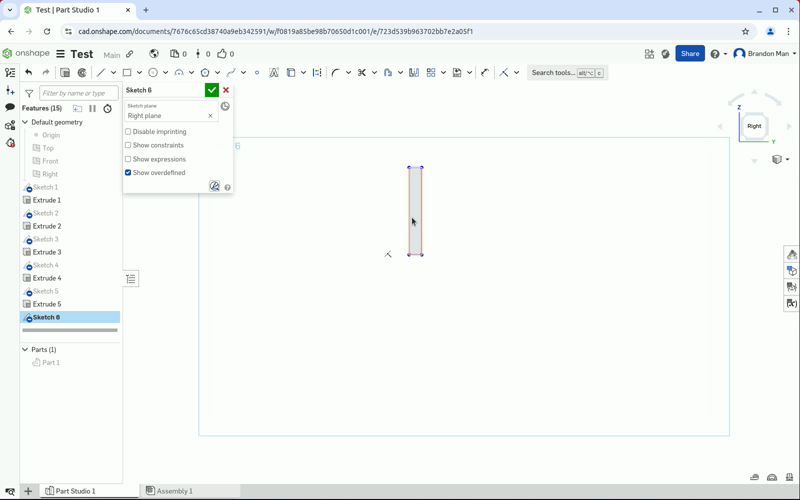
scroll(6)
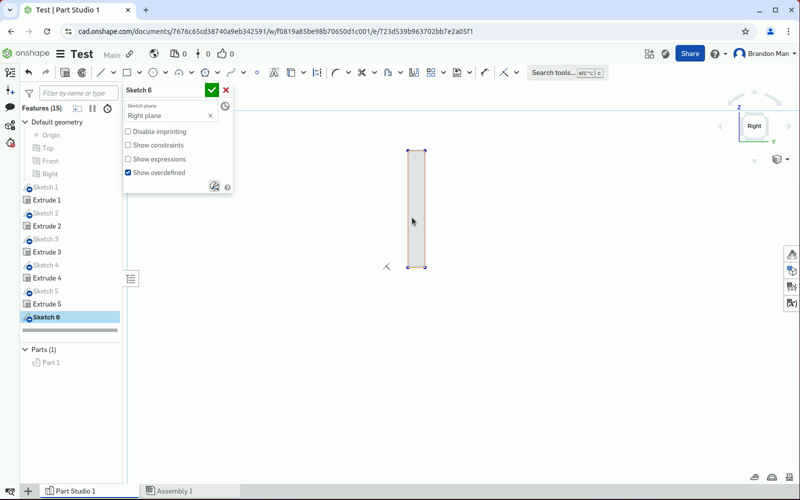
scroll(6)
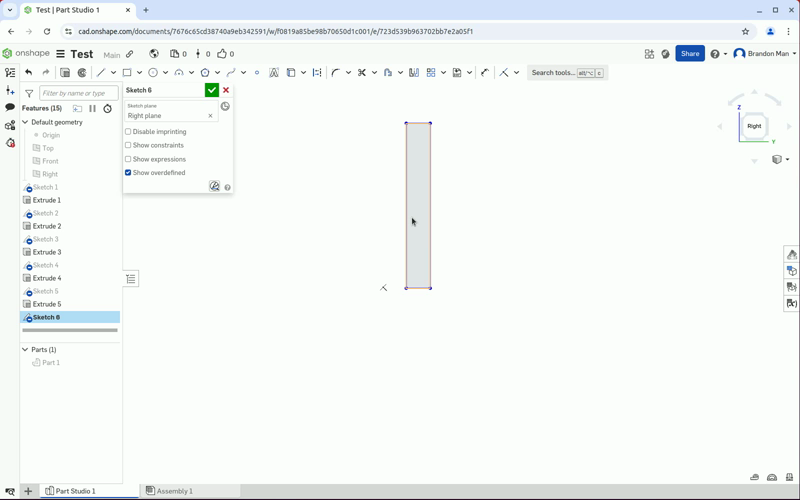
scroll(6)
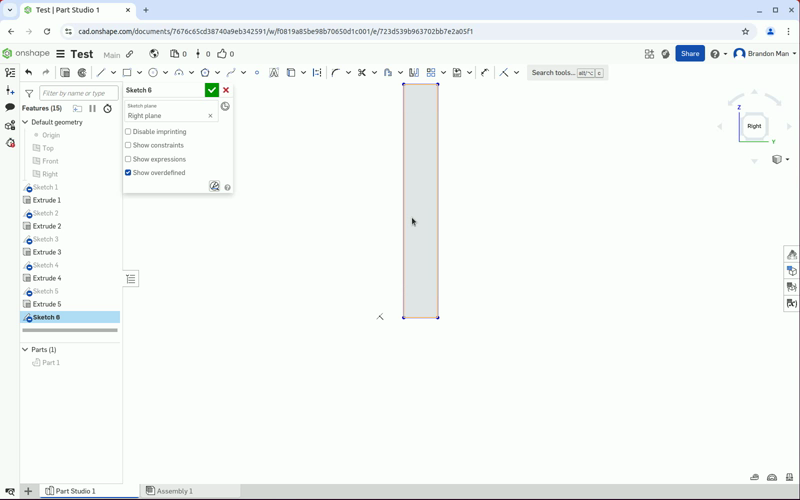
scroll(6)
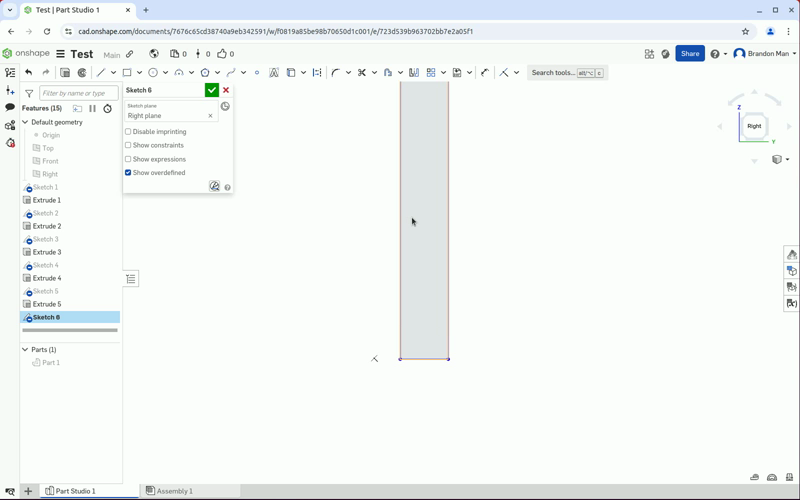
scroll(6)
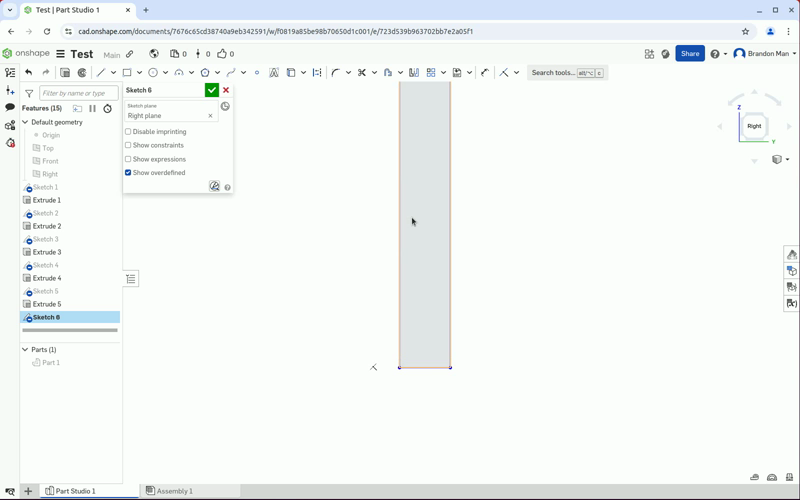
scroll(6)
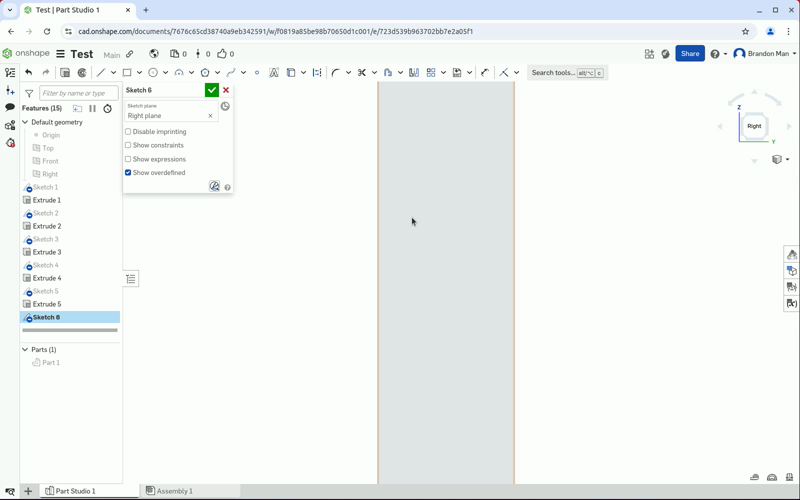
click(412, 217)
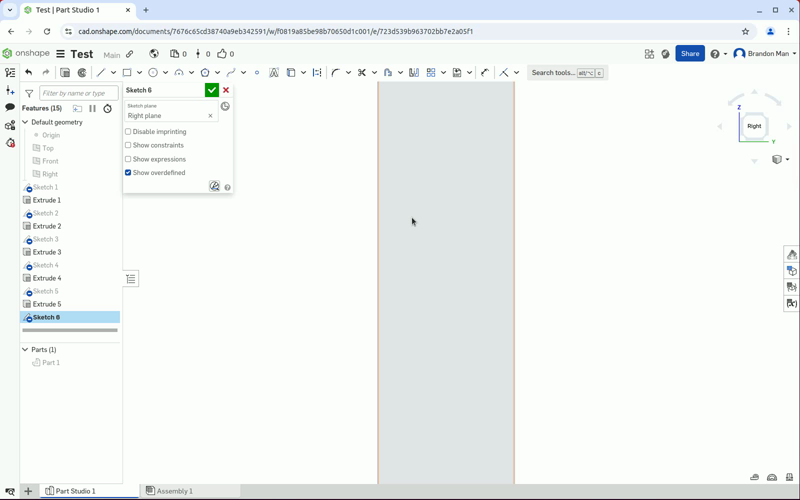
scroll(-6)
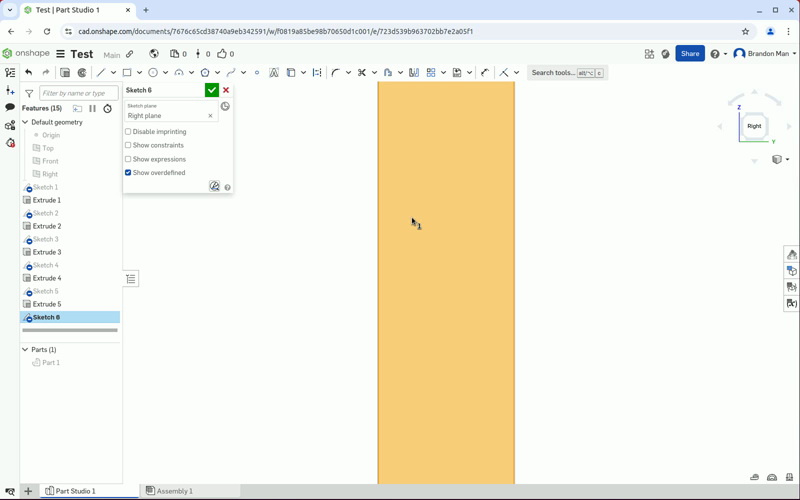
scroll(-6)
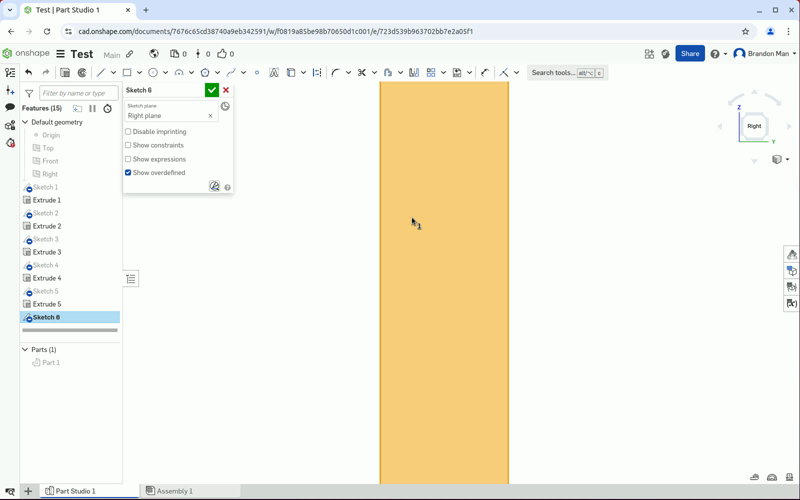
scroll(-6)
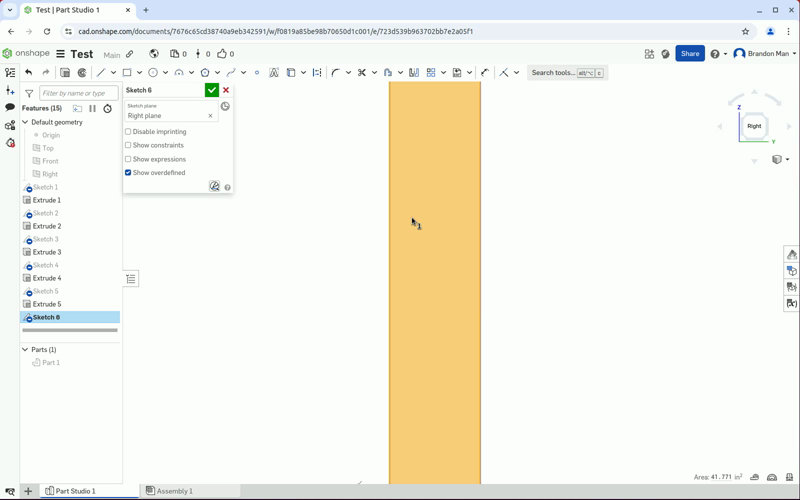
scroll(-6)
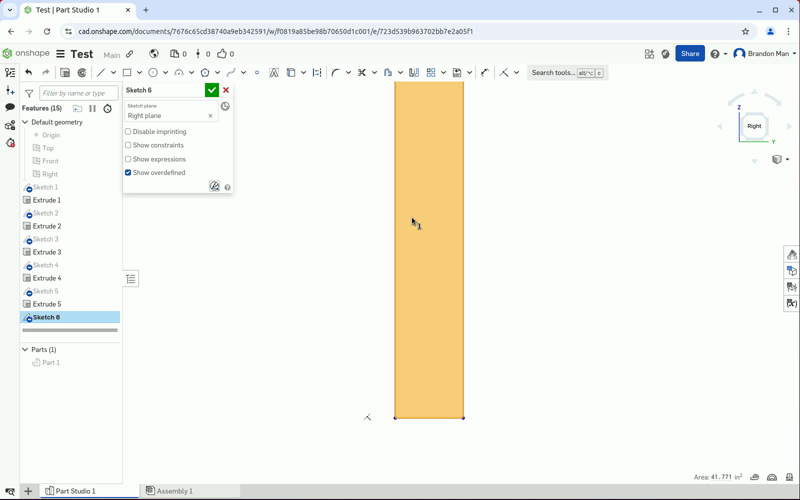
scroll(-6)
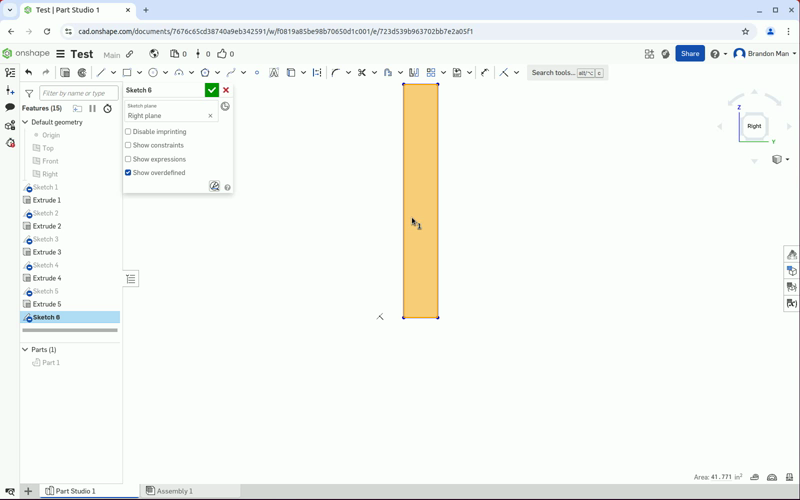
scroll(-6)
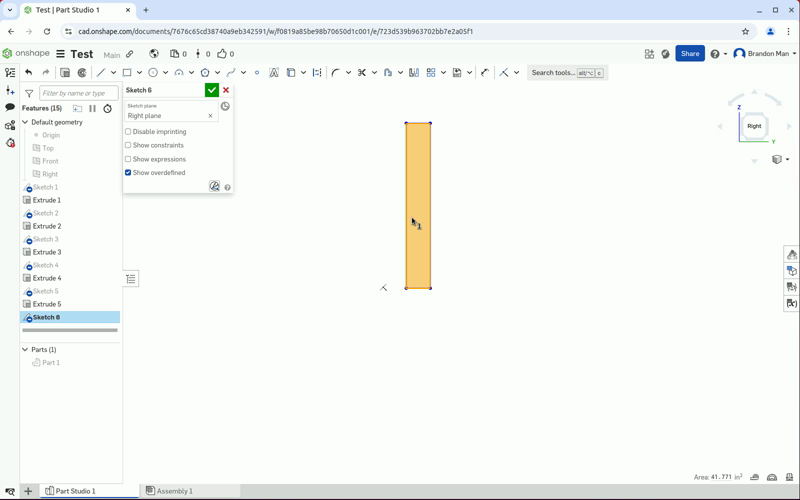
scroll(-6)
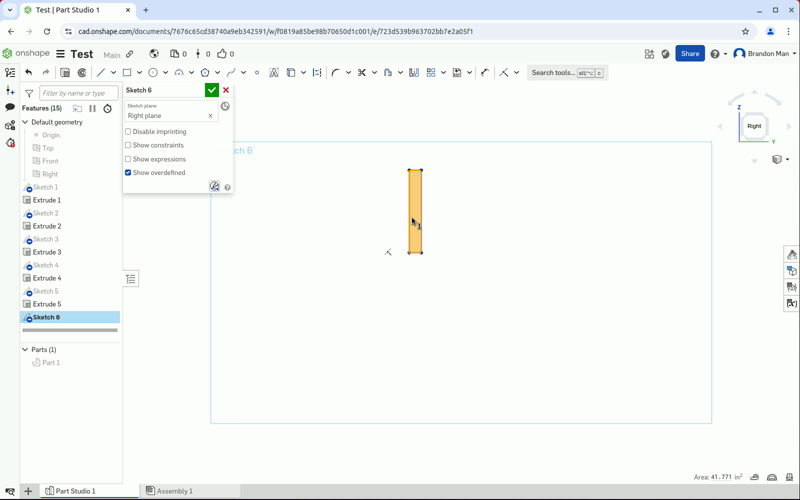
mouse_move(73, 352)
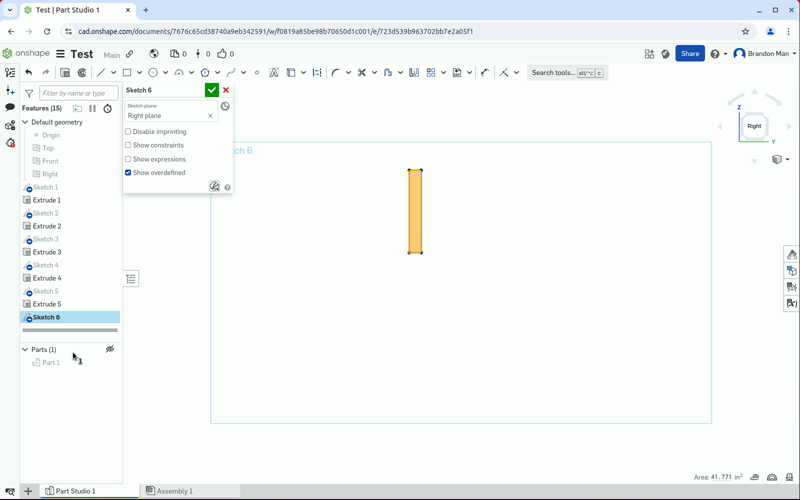
key(shift+y)
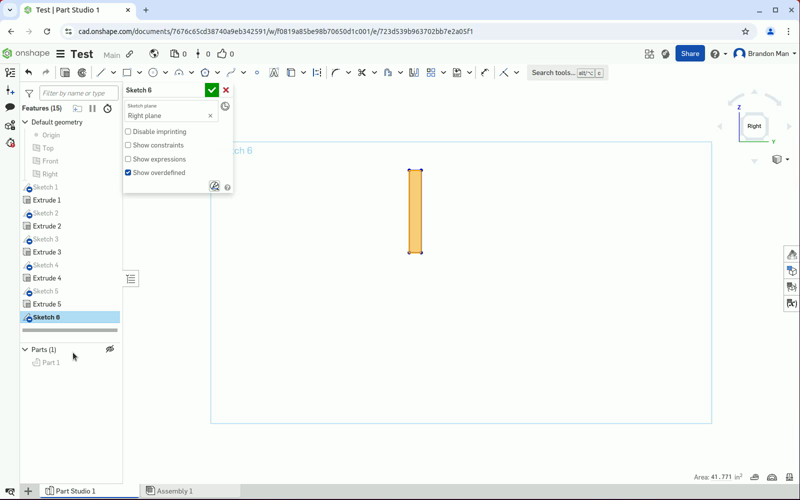
key(shift+e)
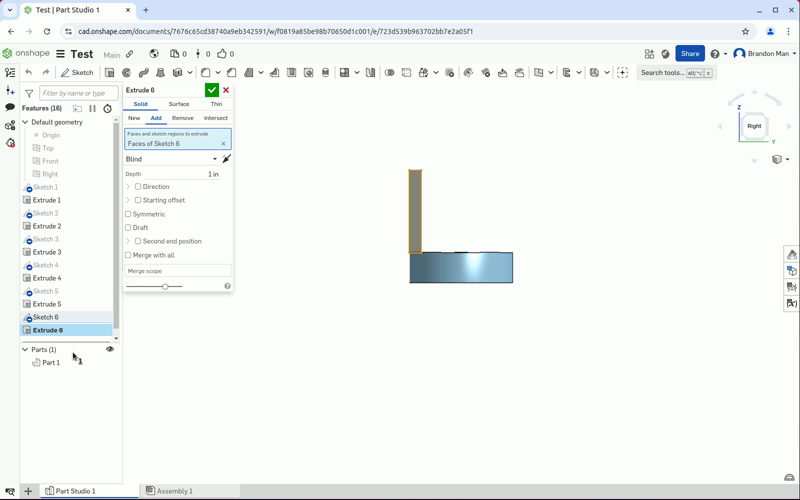
mouse_move(143, 106)
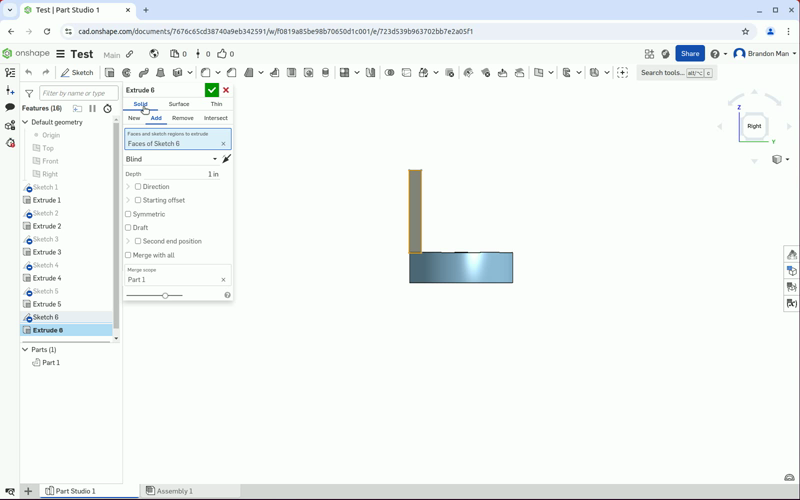
click(143, 106)
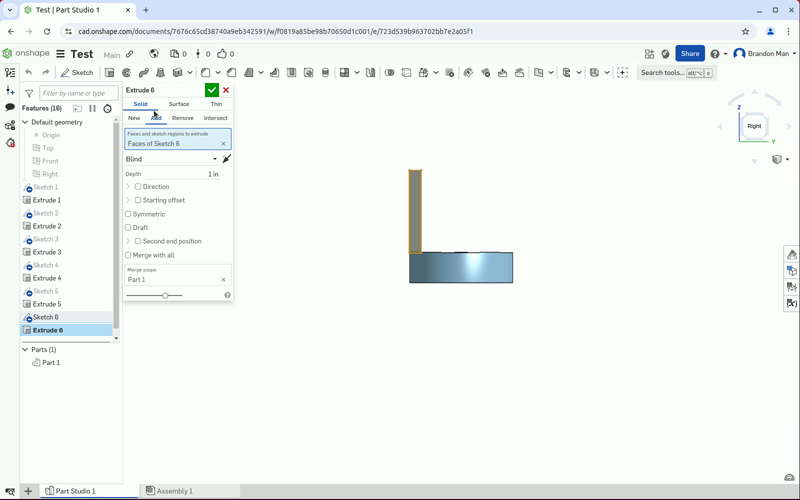
mouse_move(186, 120)
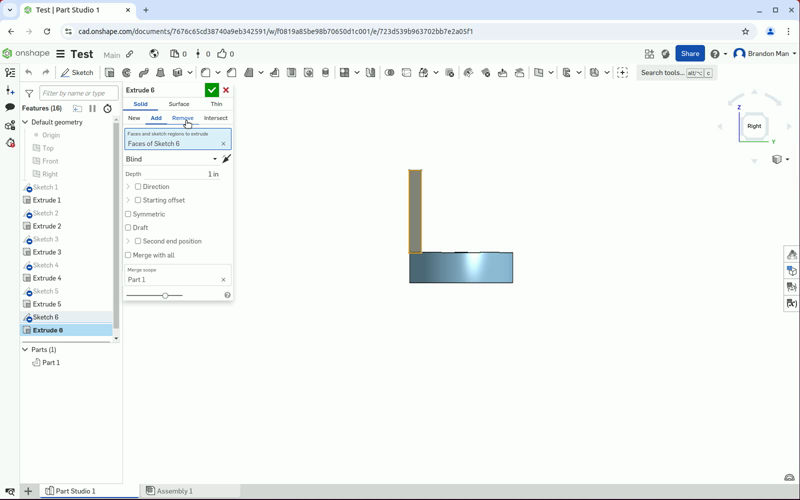
click(186, 120)
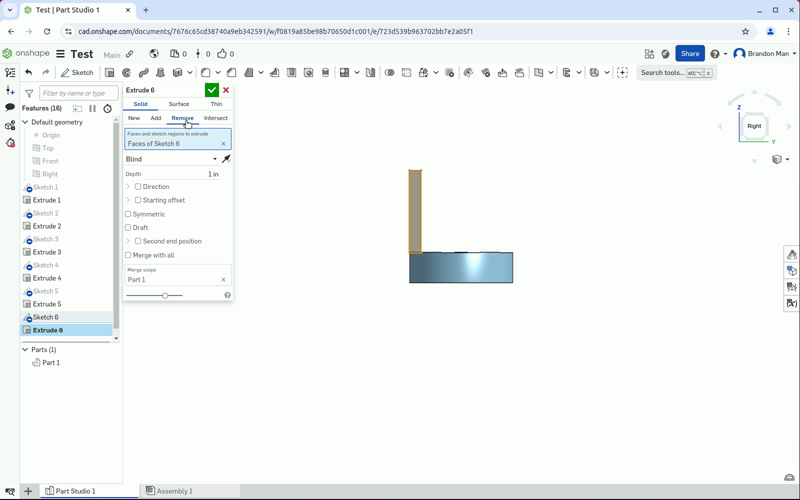
key(tab, 4)
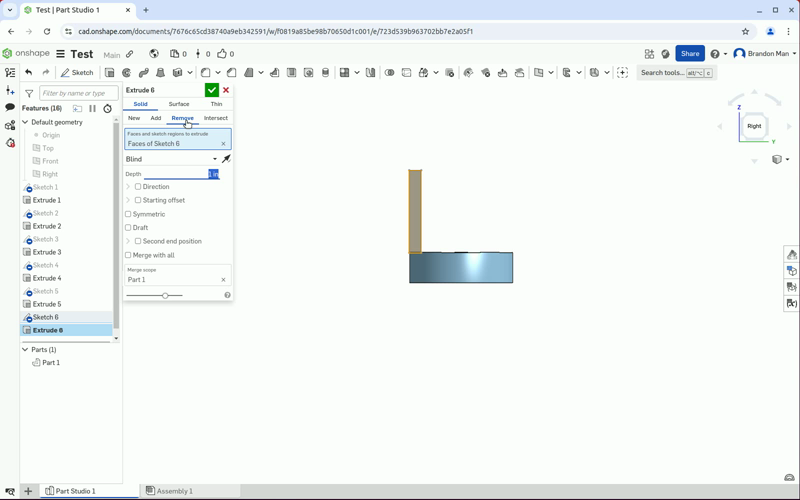
text(21.182)
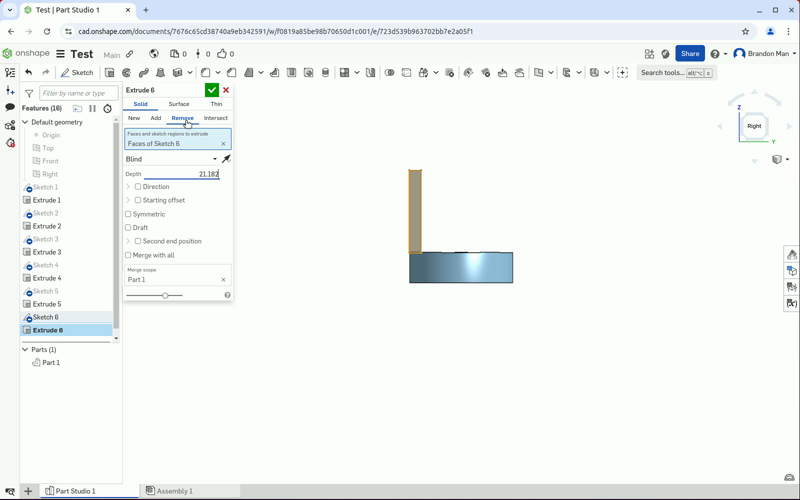
key(tab, 3)
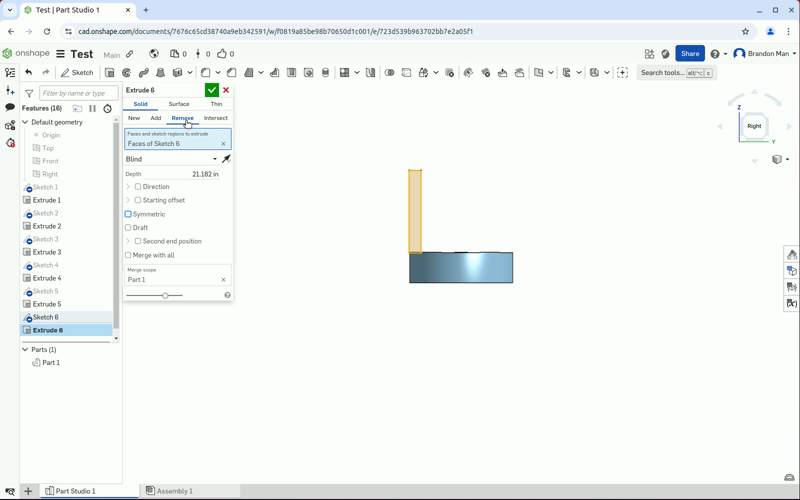
key(space)
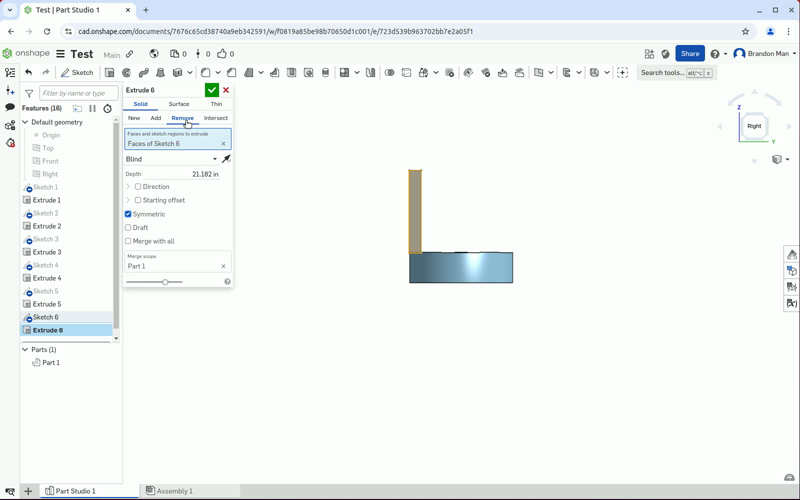
key(tab, 2)
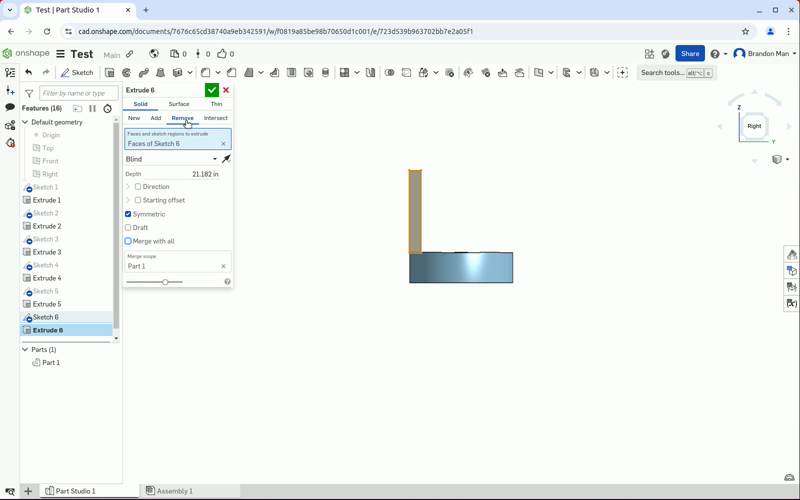
key(space)
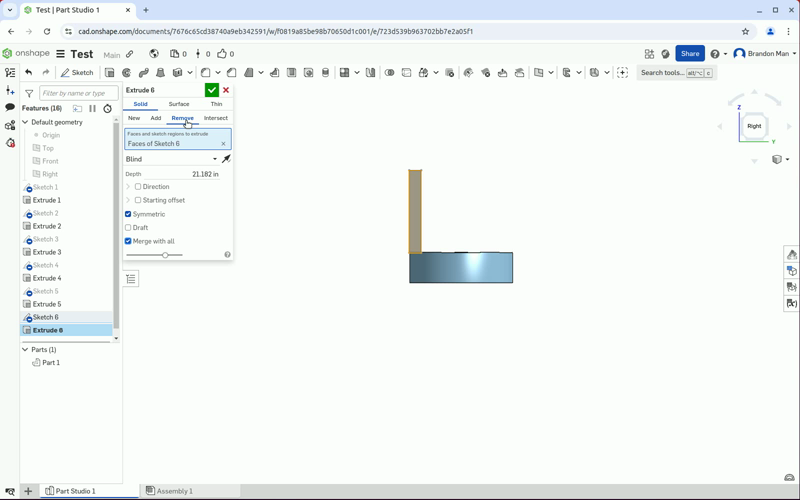
key(enter)
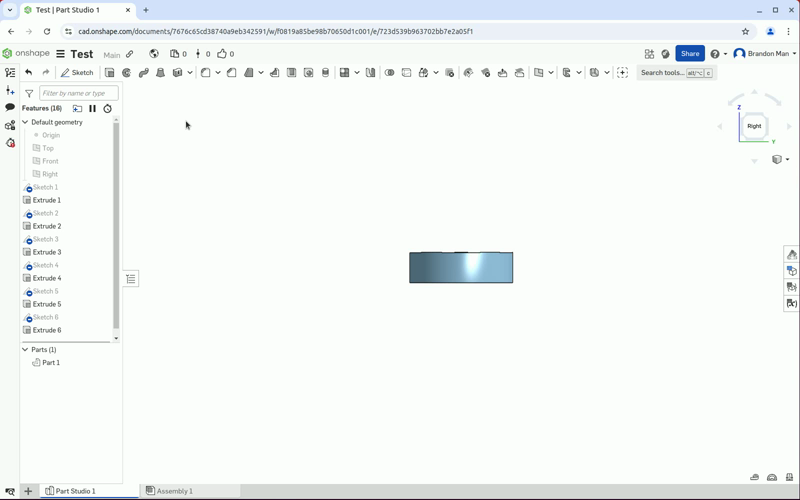
key(shift+h)
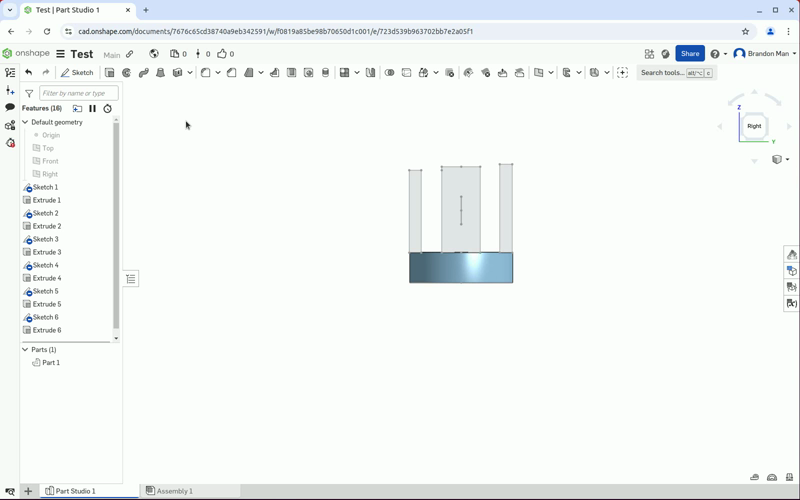
key(shift+h)
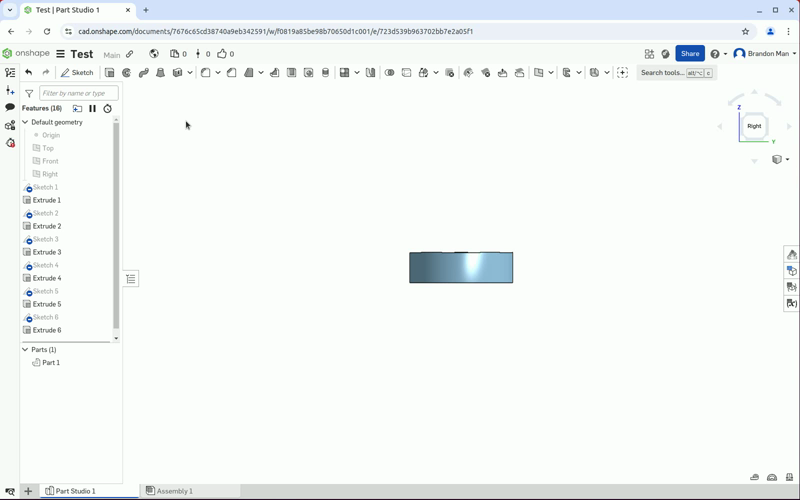
mouse_move(69, 189)
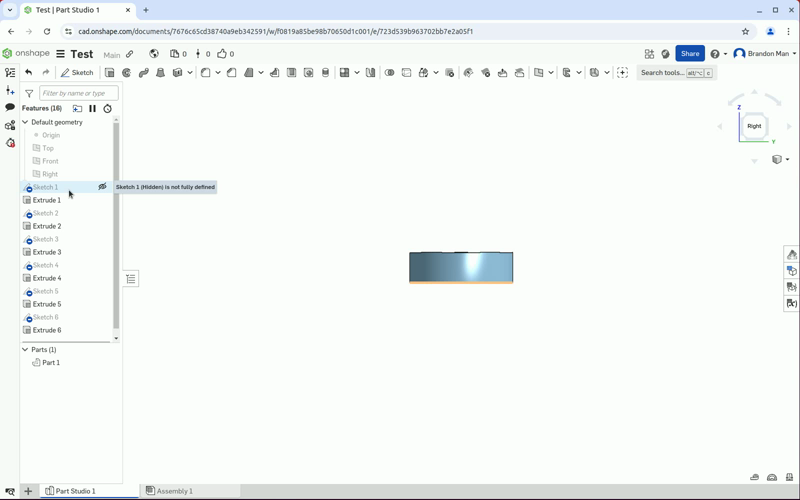
click(69, 189)
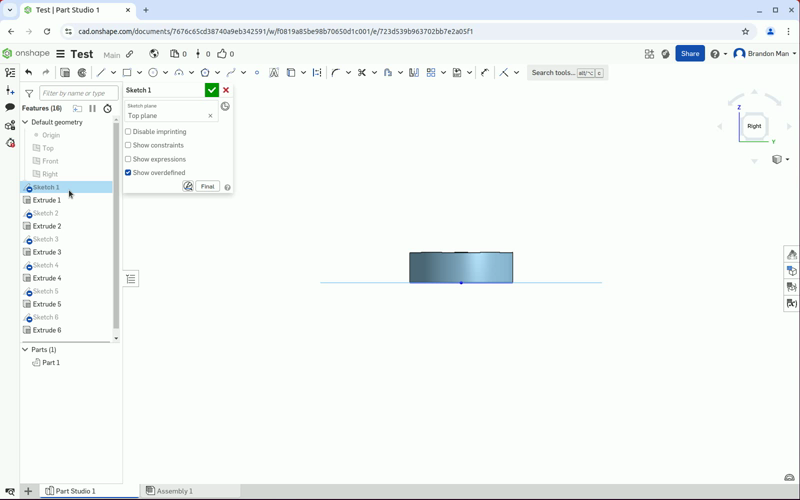
mouse_move(229, 92)
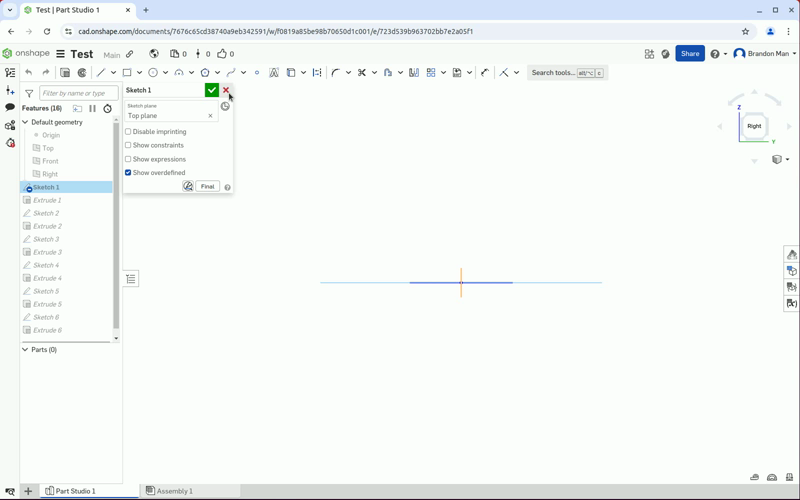
click(229, 92)
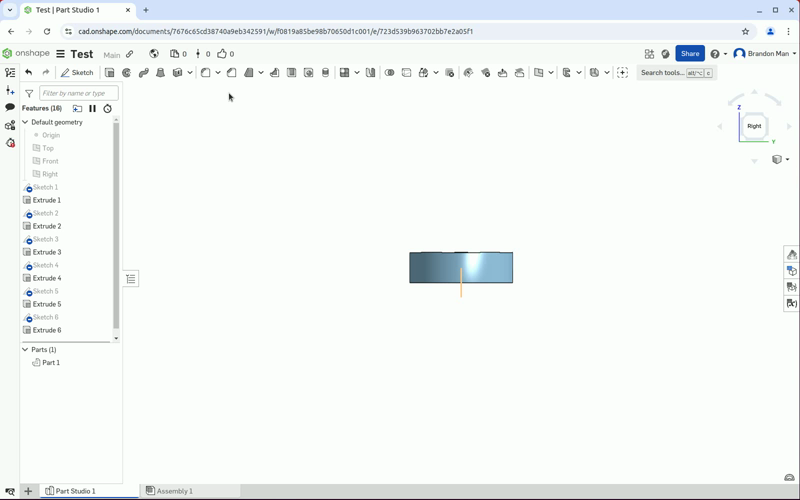
mouse_move(73, 352)
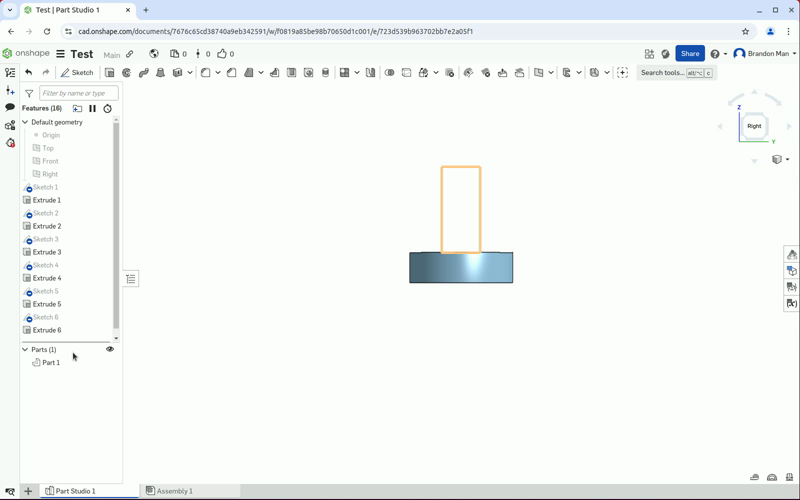
key(y)
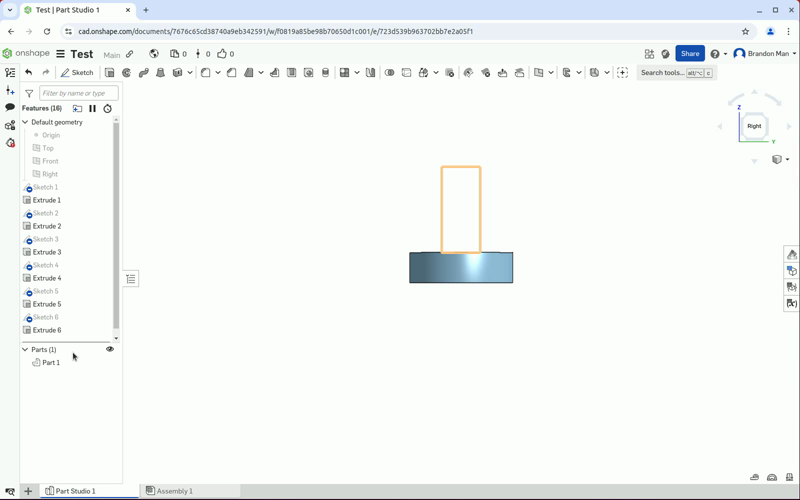
key(shift+p)
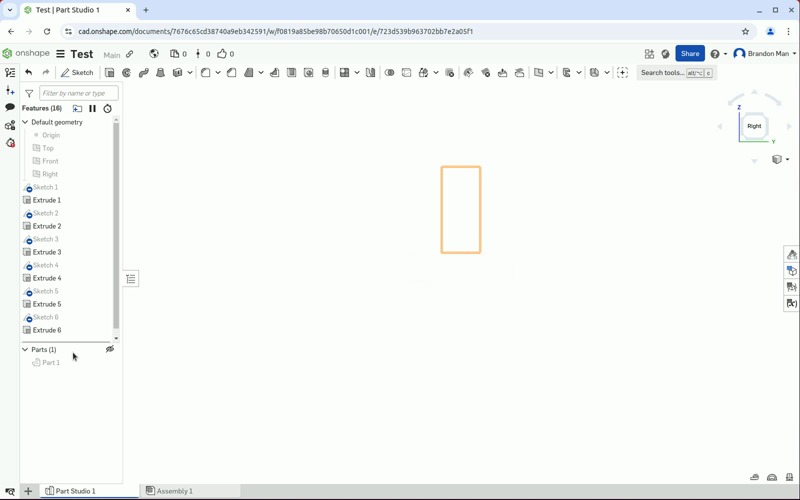
key(space)
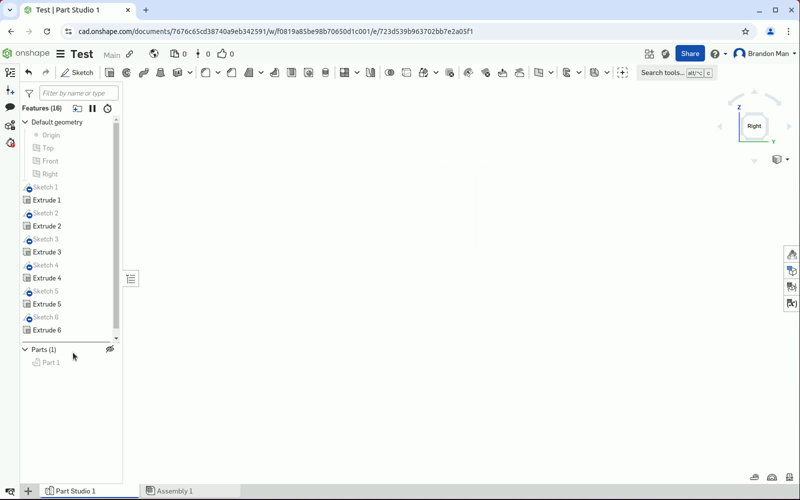
key_down(shift)
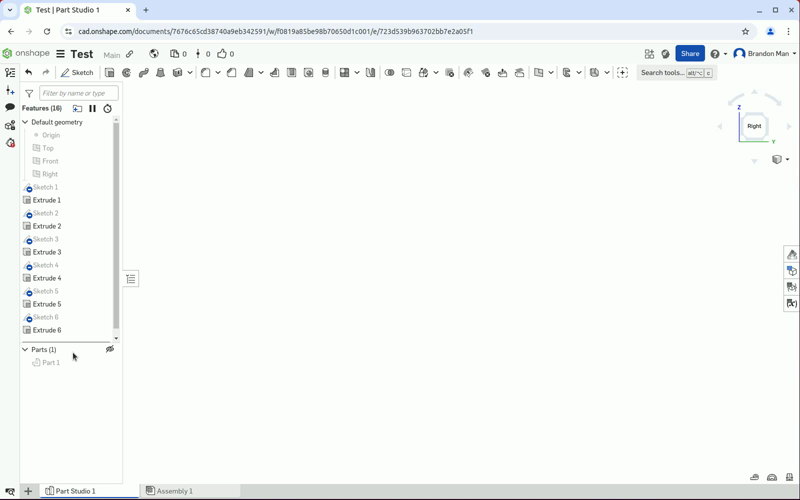
key(right)
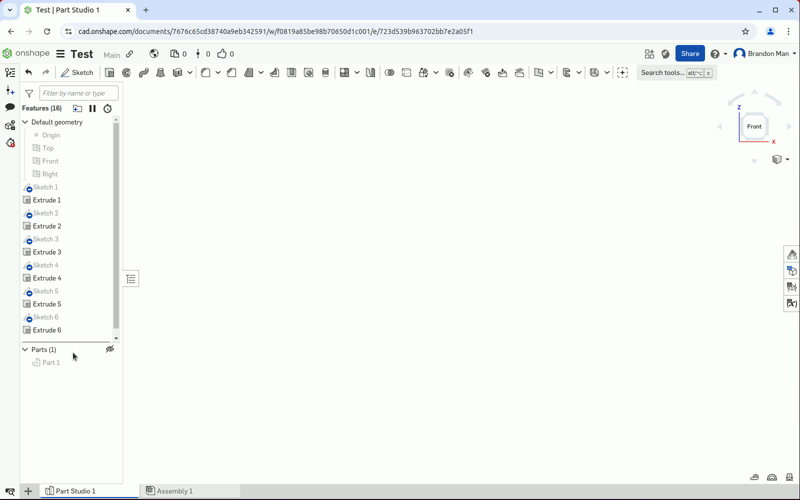
key_up(shift)
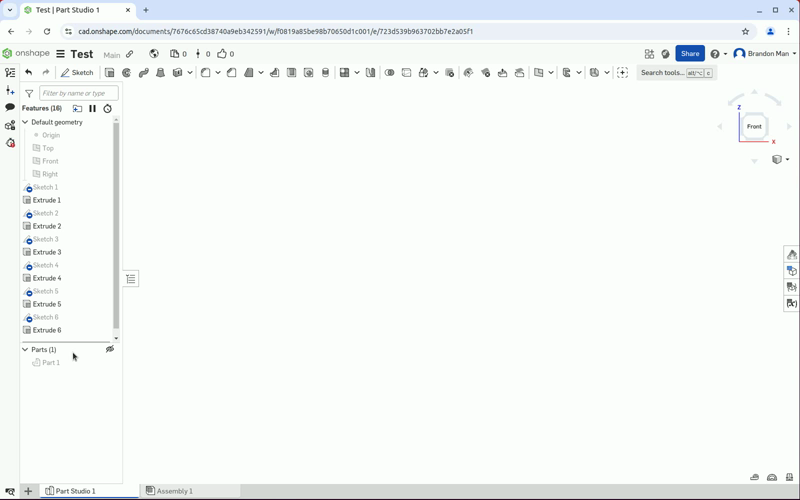
mouse_move(73, 352)
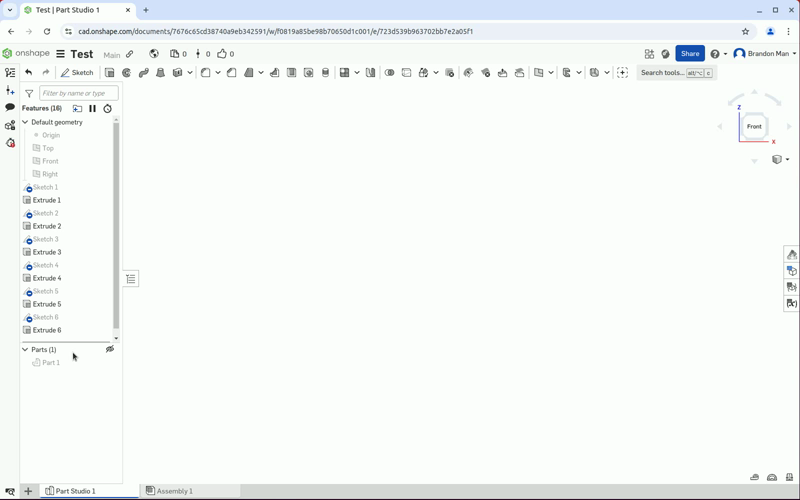
key(shift+y)
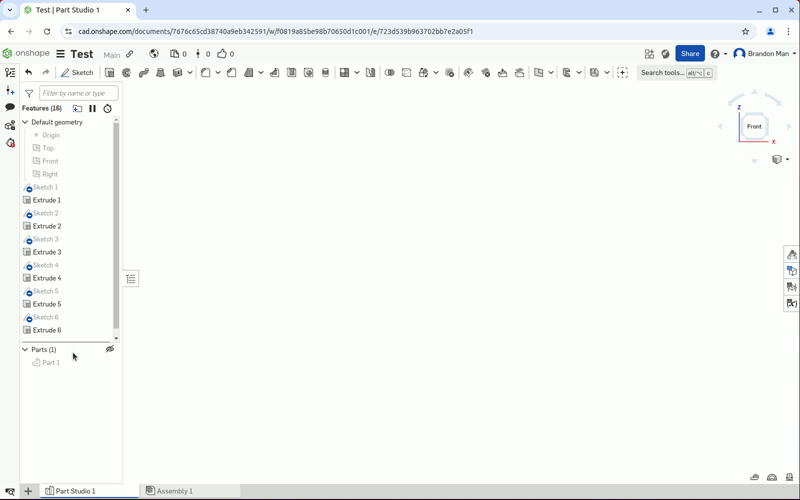
key(shift+s)
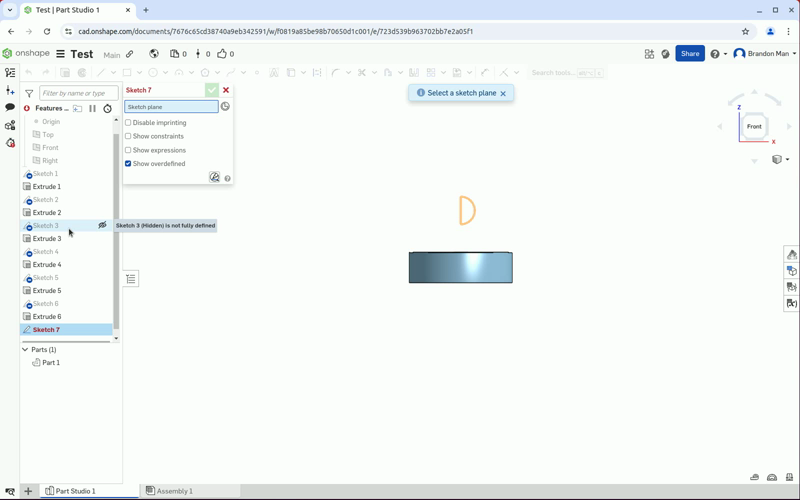
scroll(3)
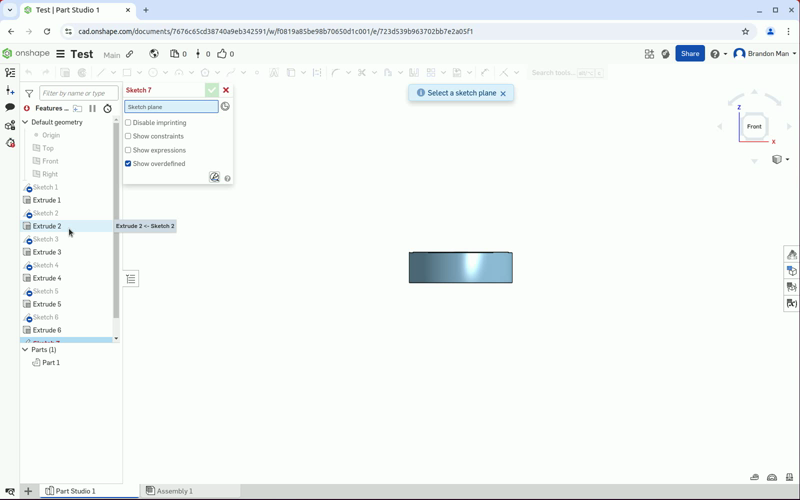
mouse_move(69, 163)
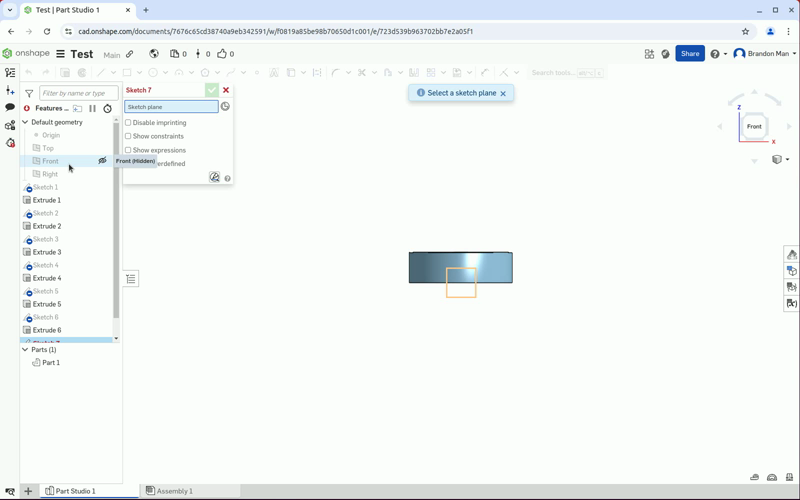
click(69, 163)
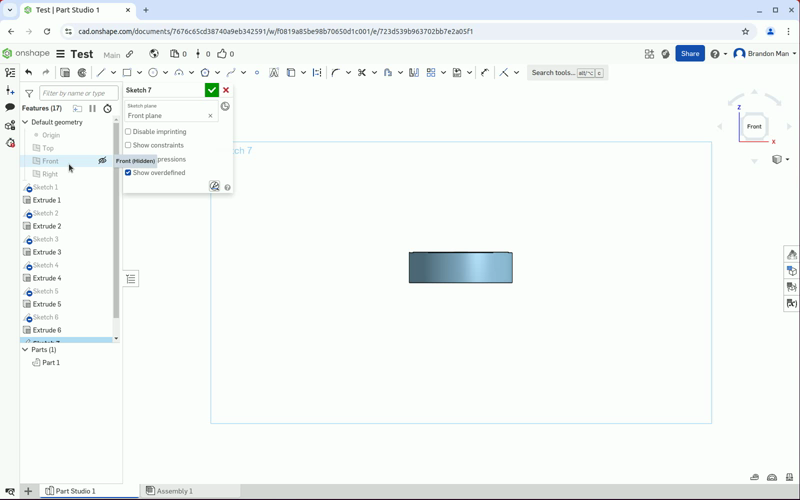
mouse_move(73, 352)
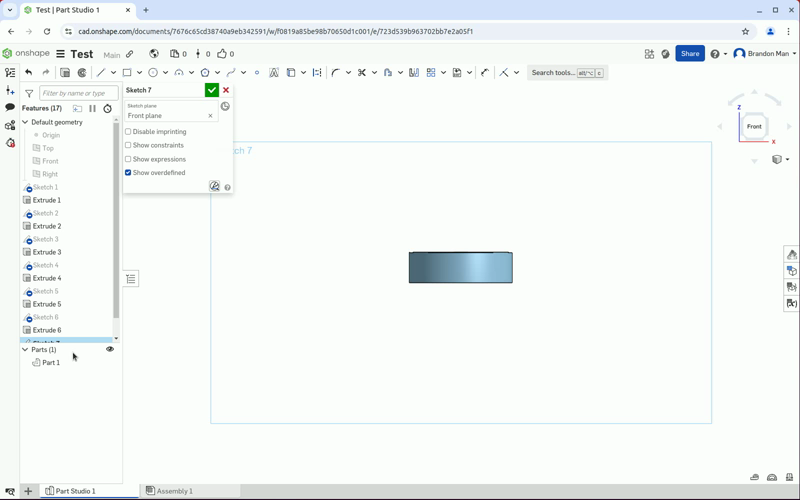
key(y)
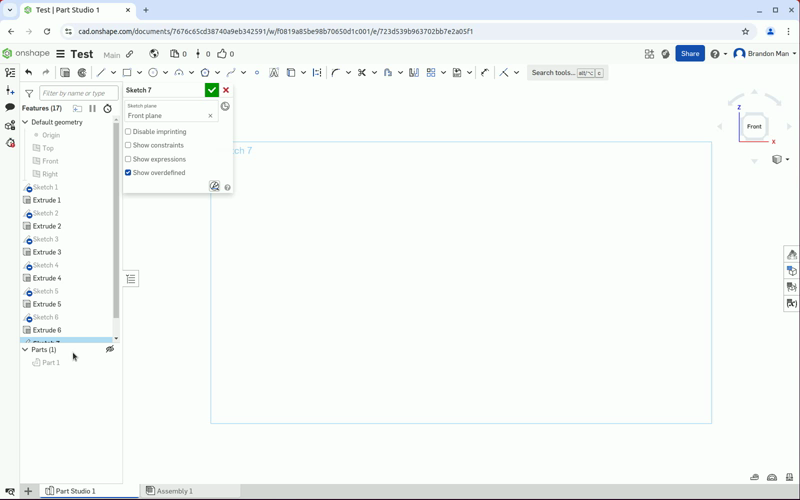
key(l)
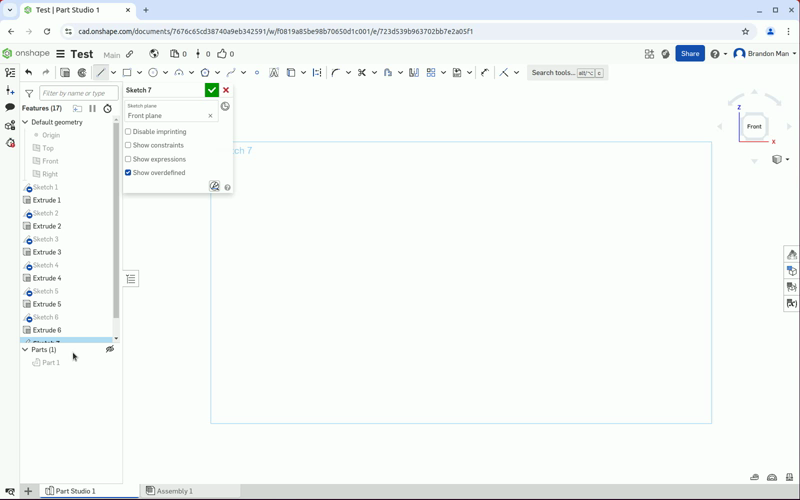
key_down(shift)
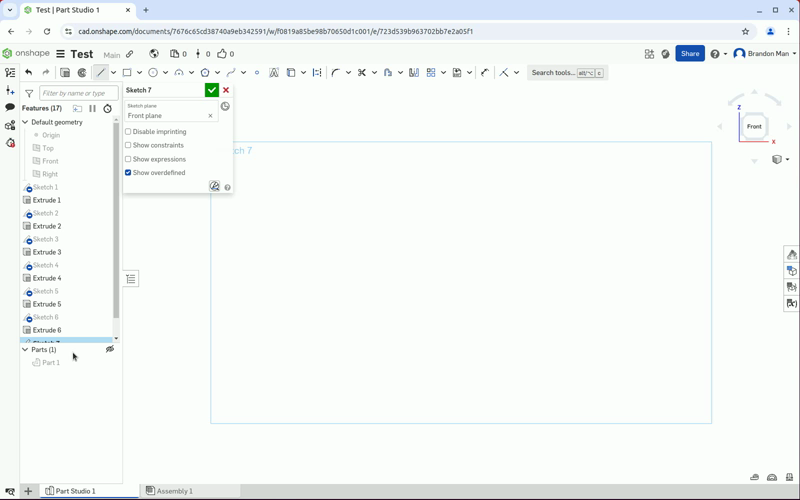
mouse_move(409, 252)
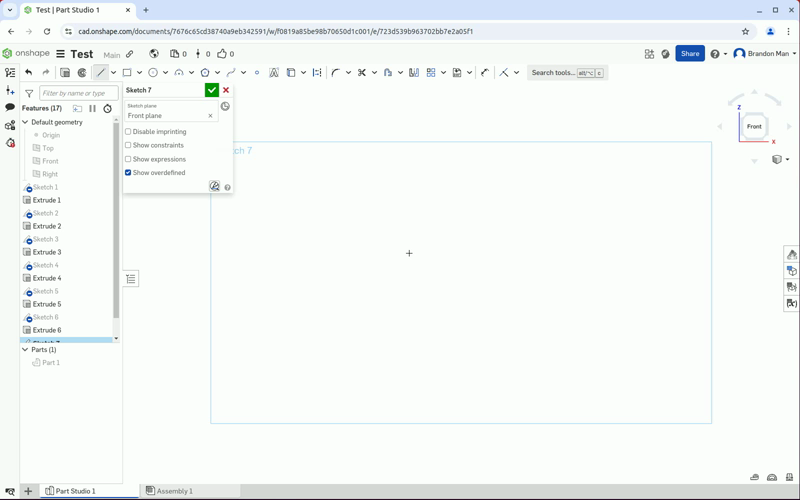
click(409, 252)
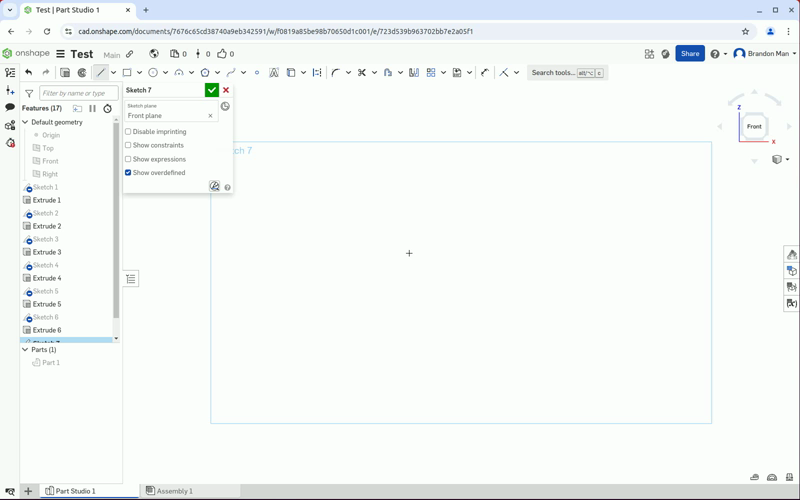
key_up(shift)
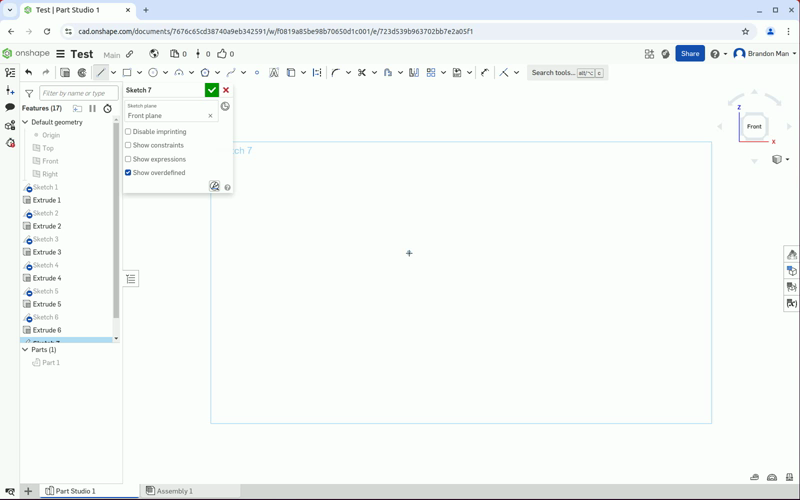
key_down(shift)
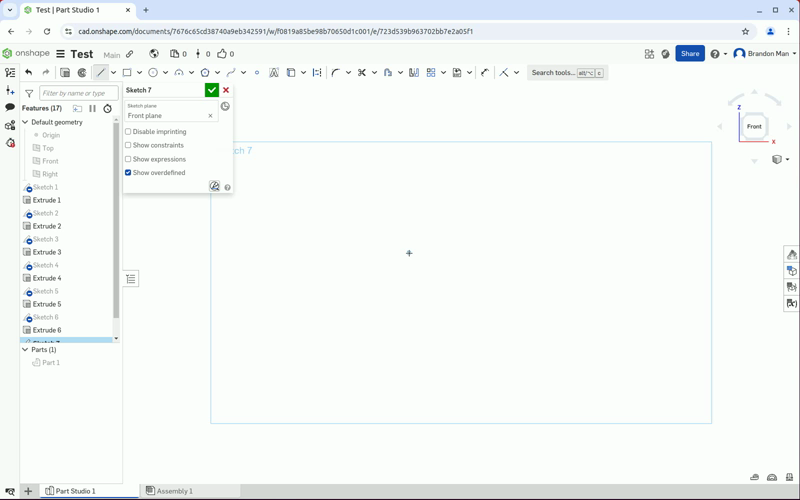
mouse_move(439, 252)
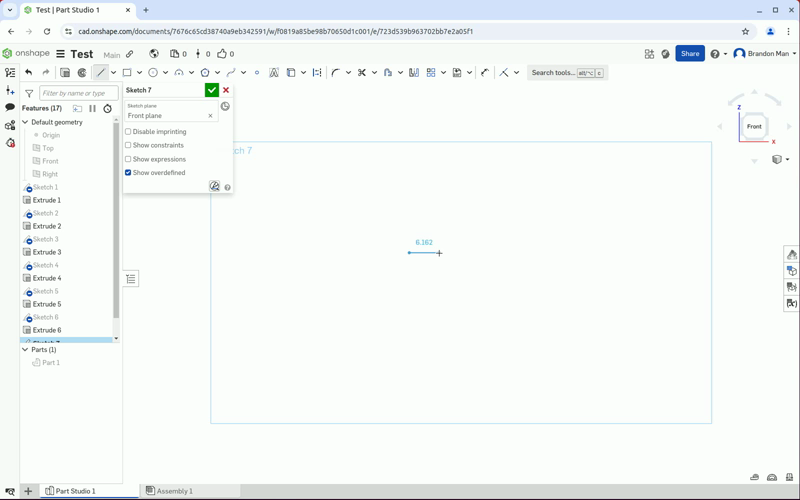
mouse_move(461, 252)
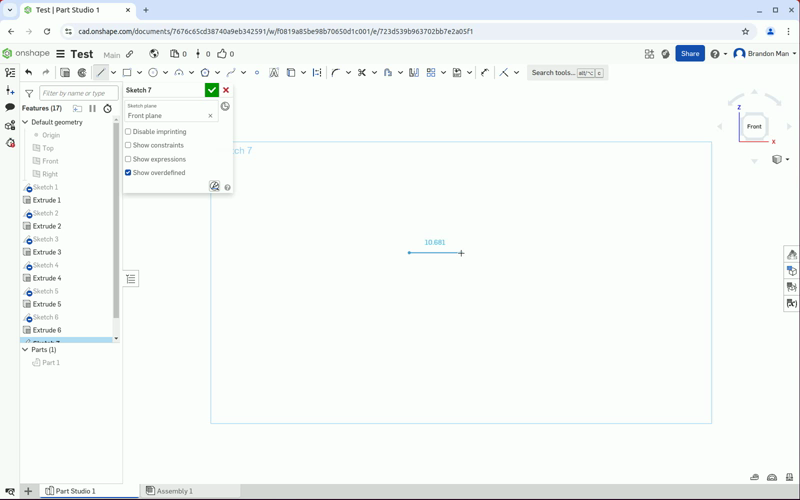
click(461, 252)
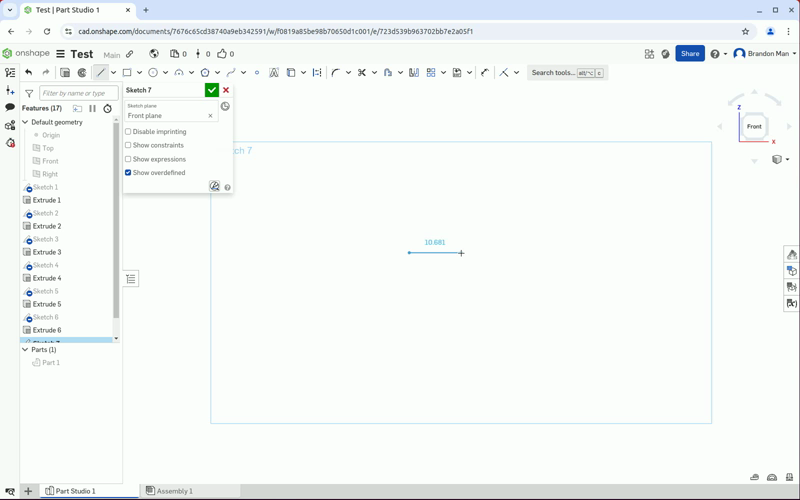
key_up(shift)
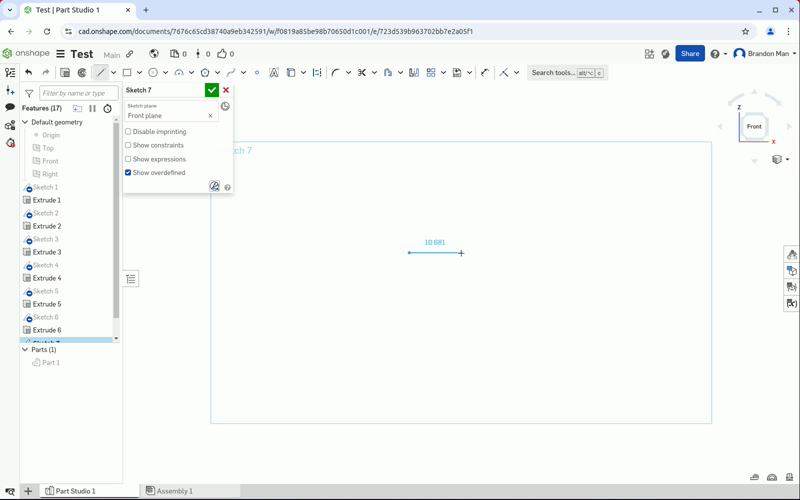
key(esc)
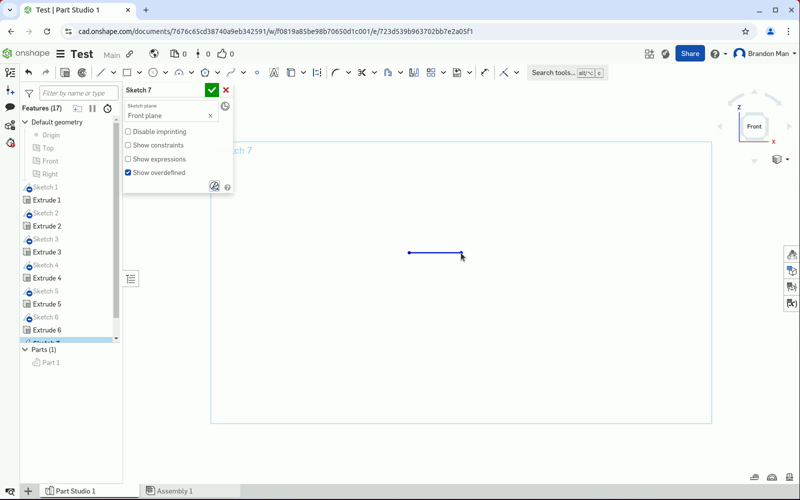
key(a)
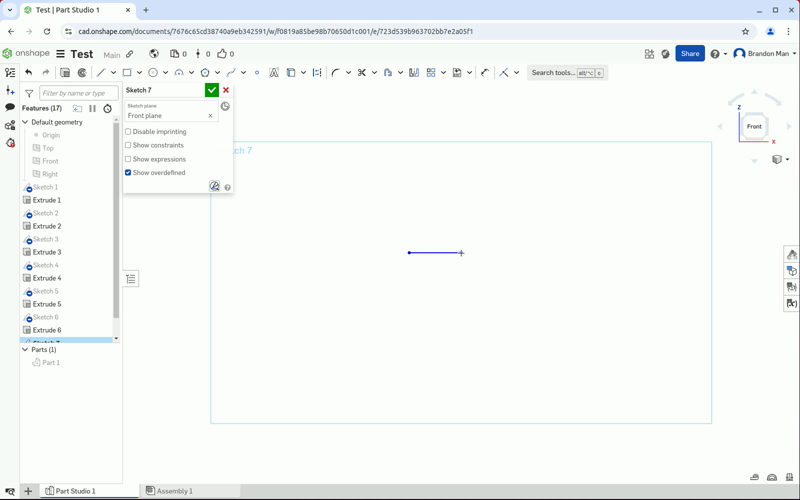
mouse_move(461, 252)
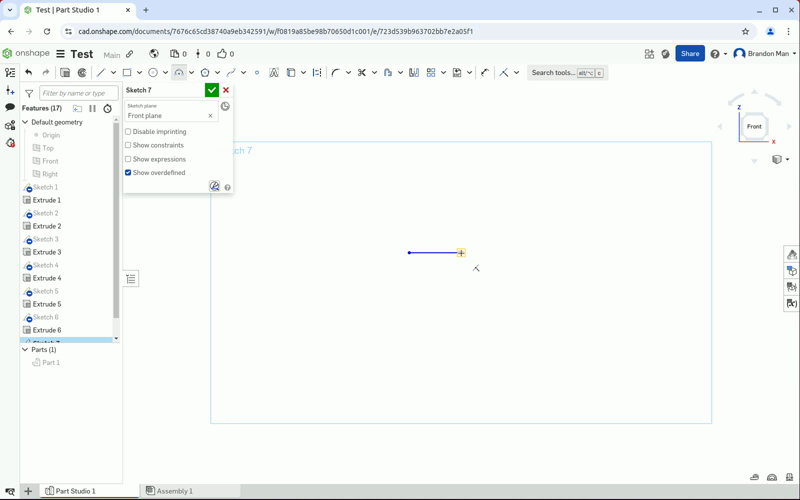
click(461, 252)
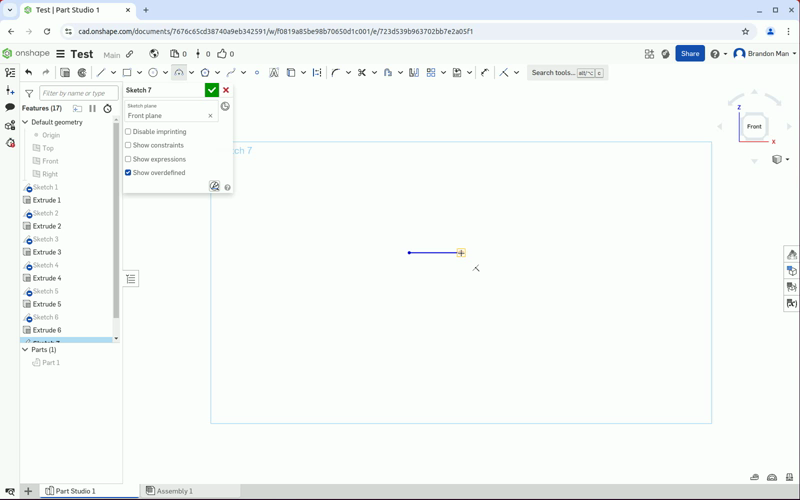
key_down(shift)
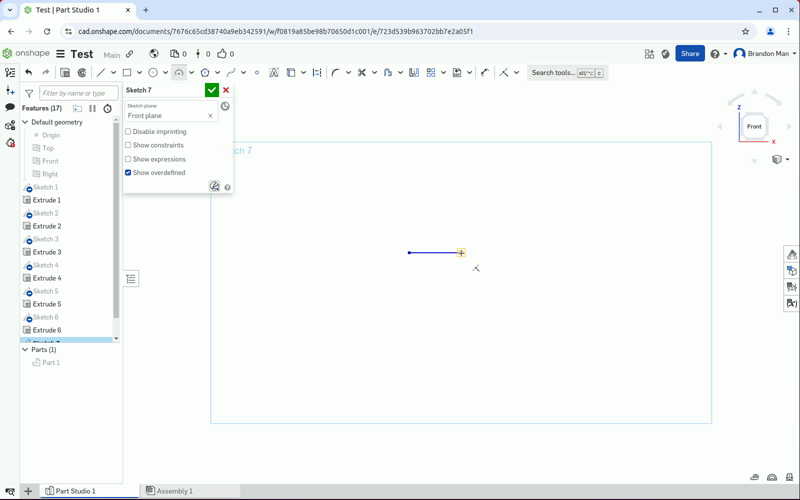
mouse_move(420, 201)
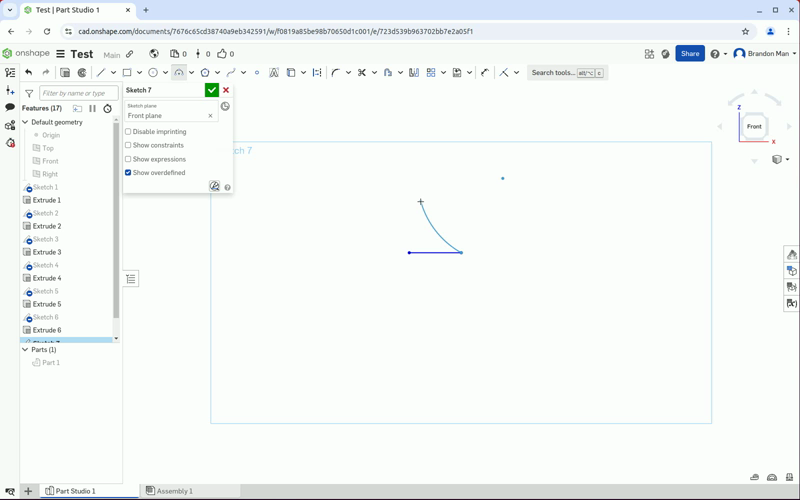
click(420, 201)
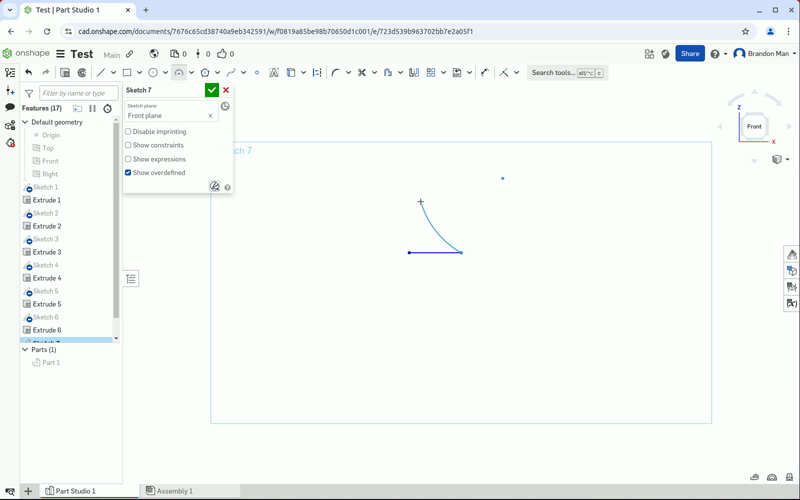
mouse_move(428, 236)
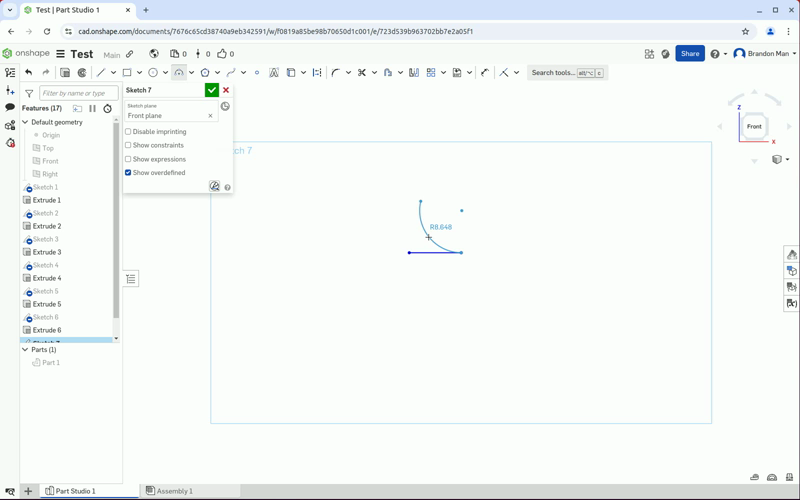
click(428, 236)
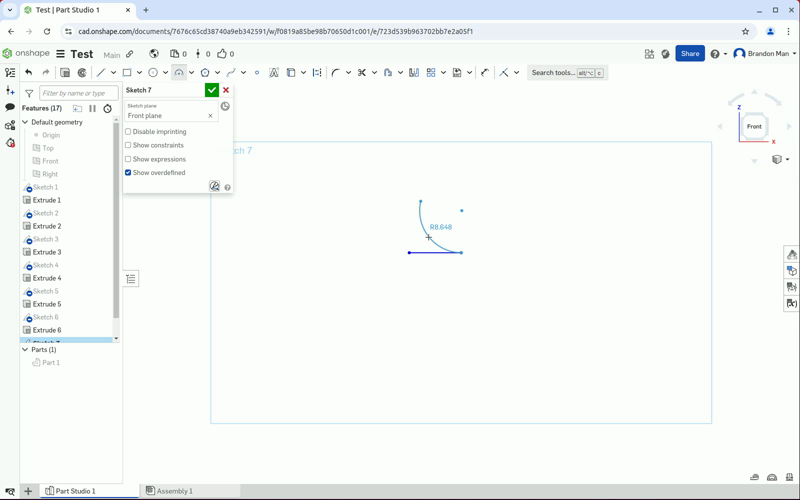
key_up(shift)
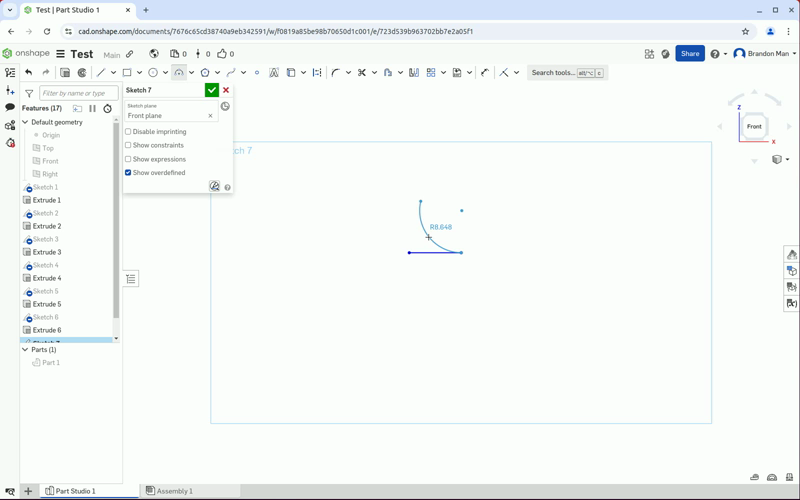
key(esc)
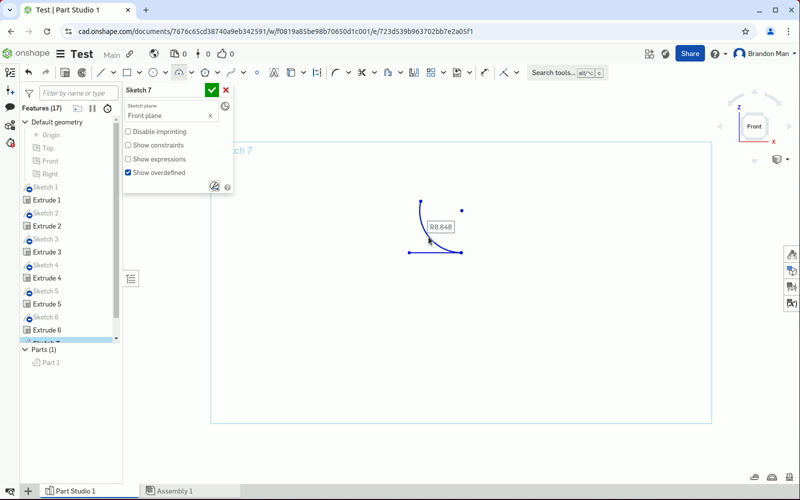
key(l)
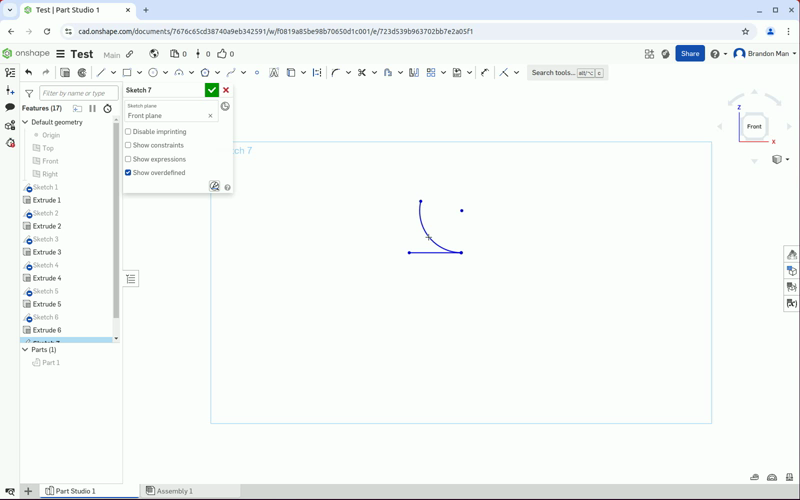
mouse_move(420, 201)
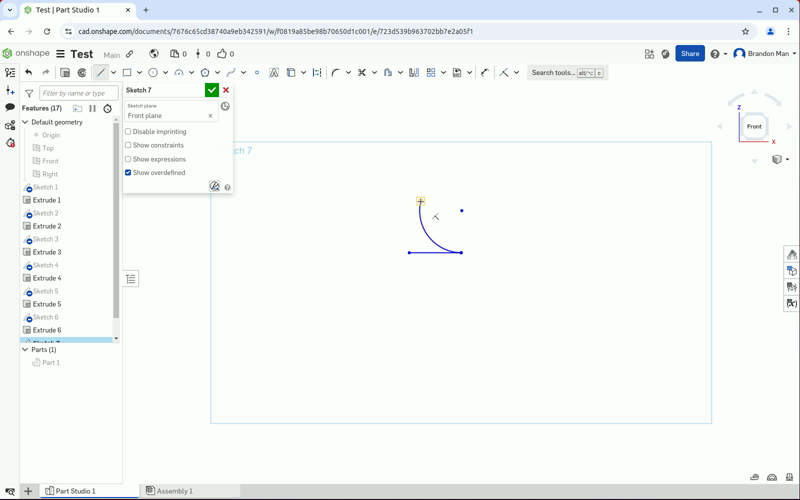
click(420, 201)
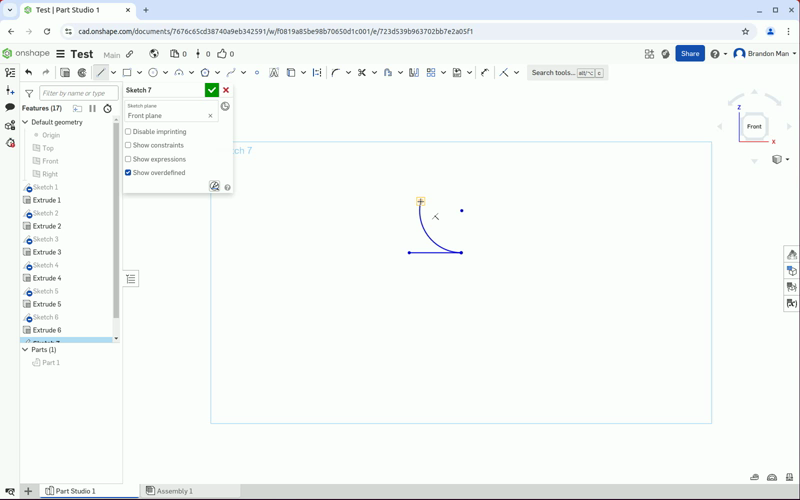
mouse_move(450, 201)
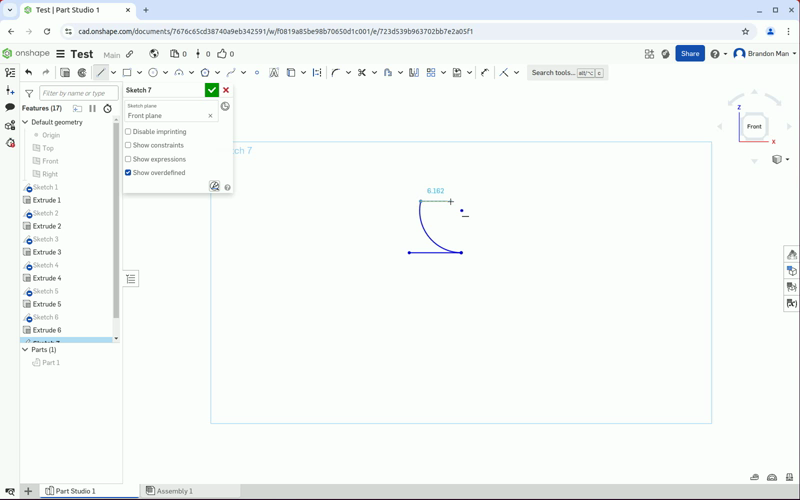
key_down(shift)
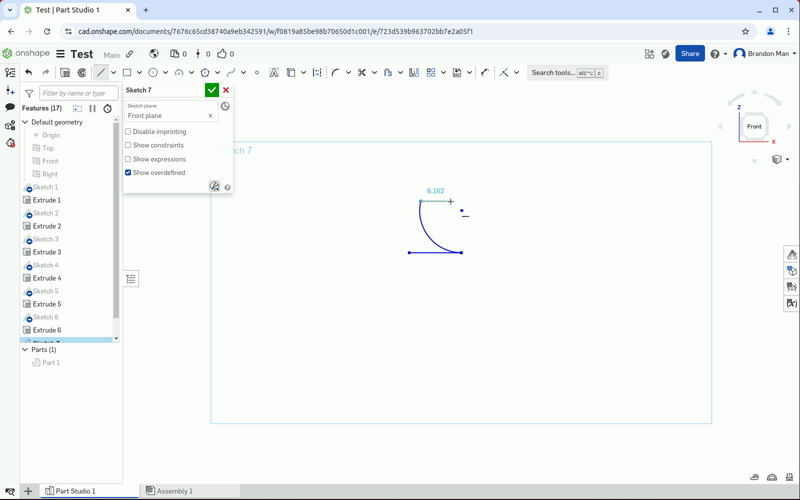
mouse_move(409, 252)
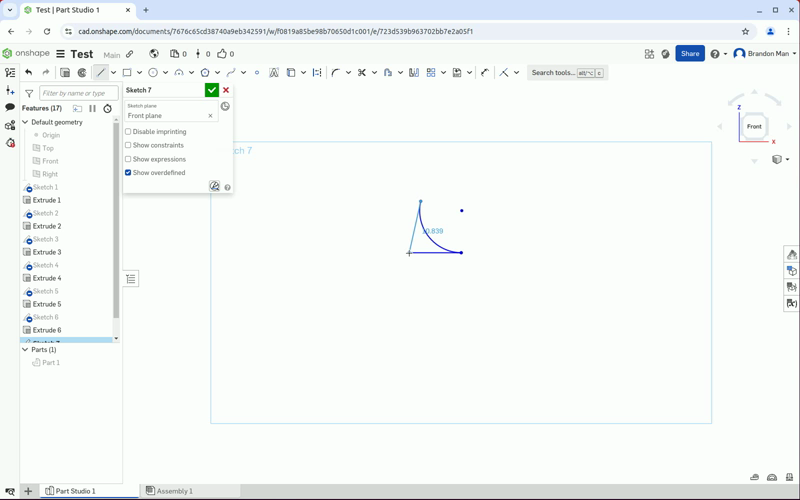
key_up(shift)
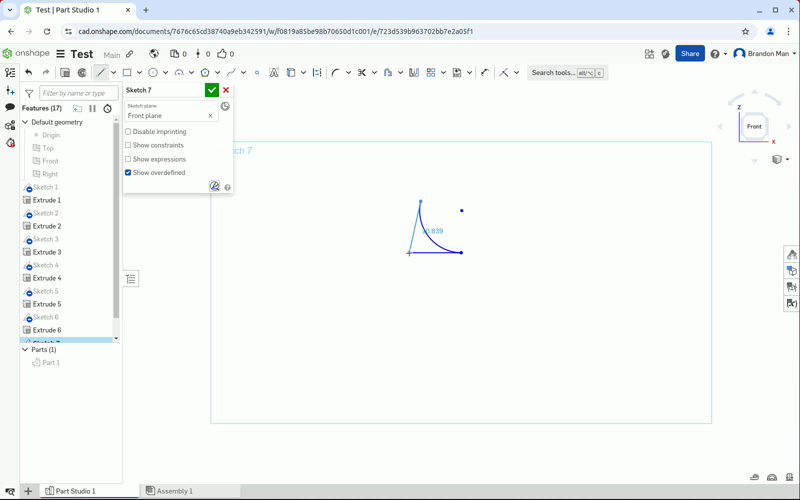
click(409, 252)
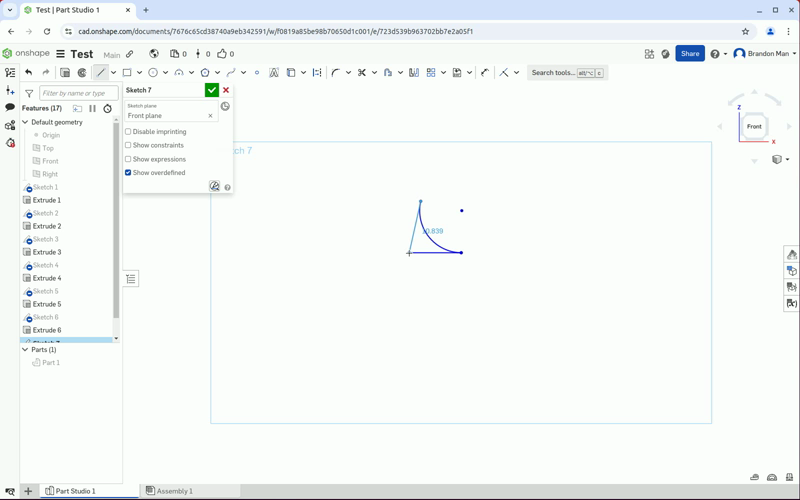
key(esc)
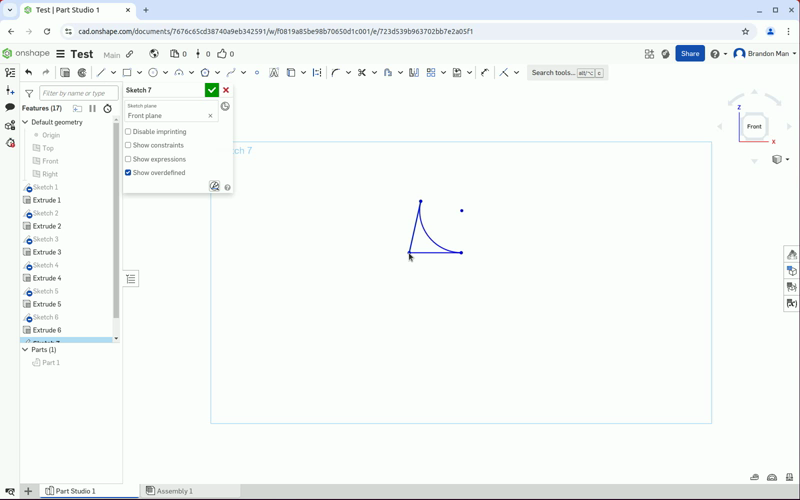
mouse_move(417, 238)
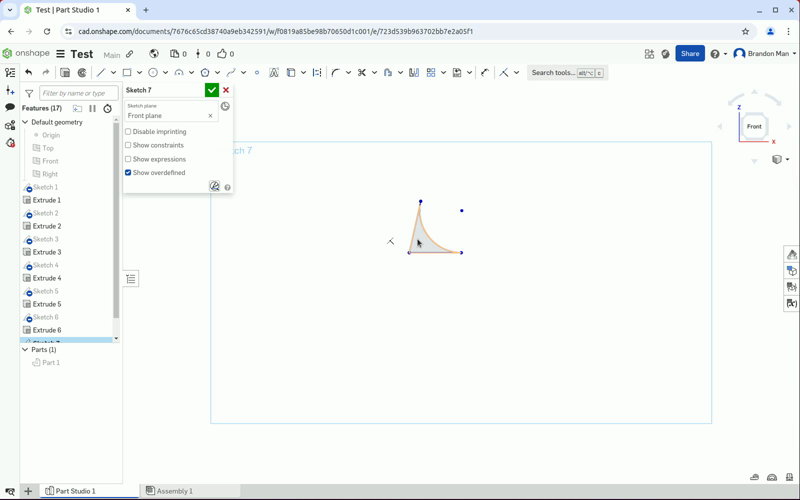
scroll(6)
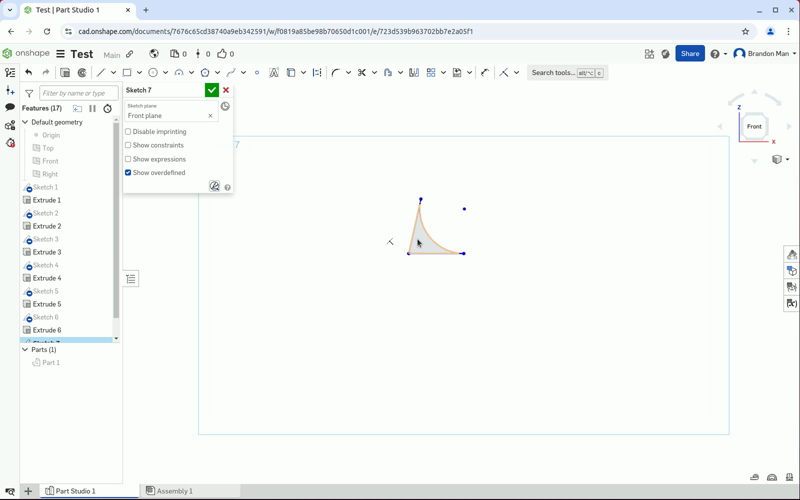
scroll(6)
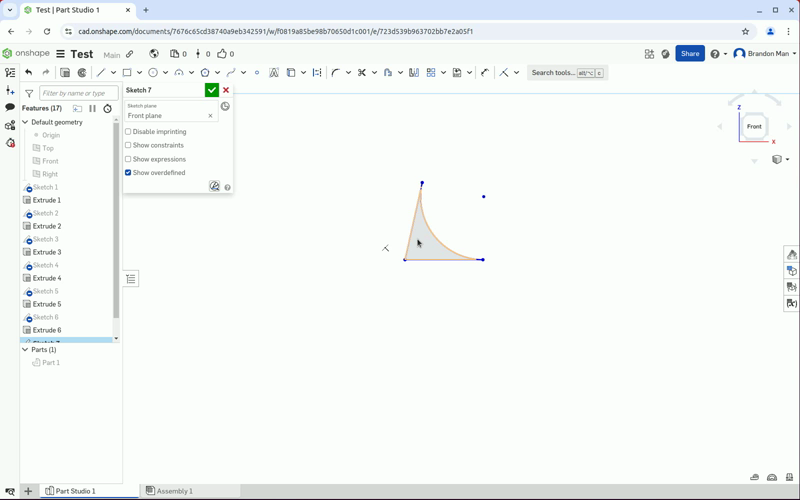
scroll(6)
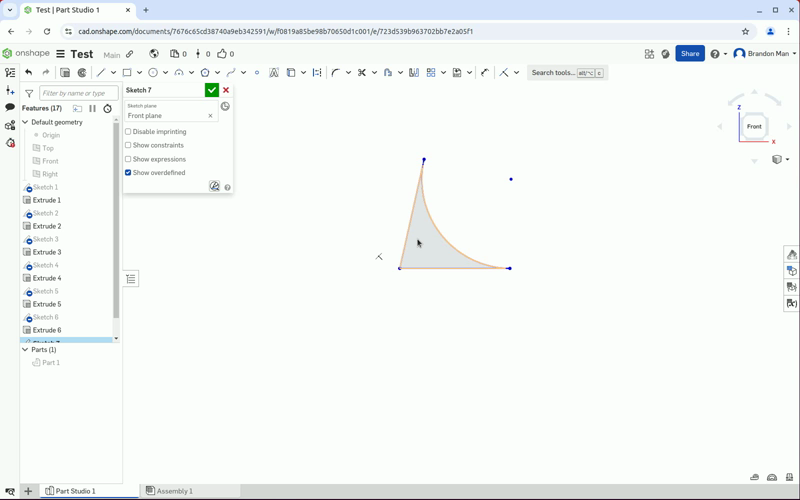
scroll(6)
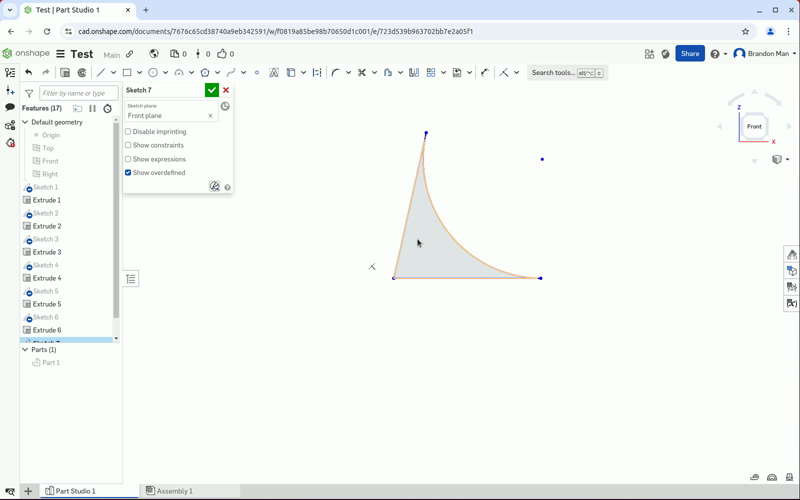
scroll(6)
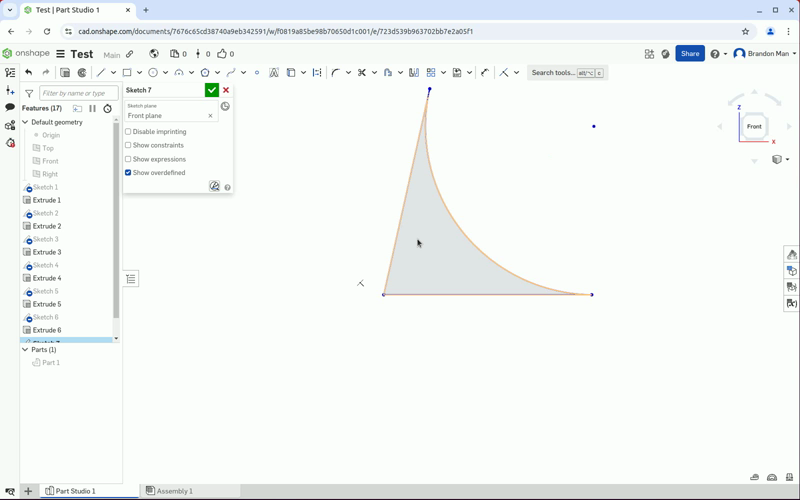
scroll(6)
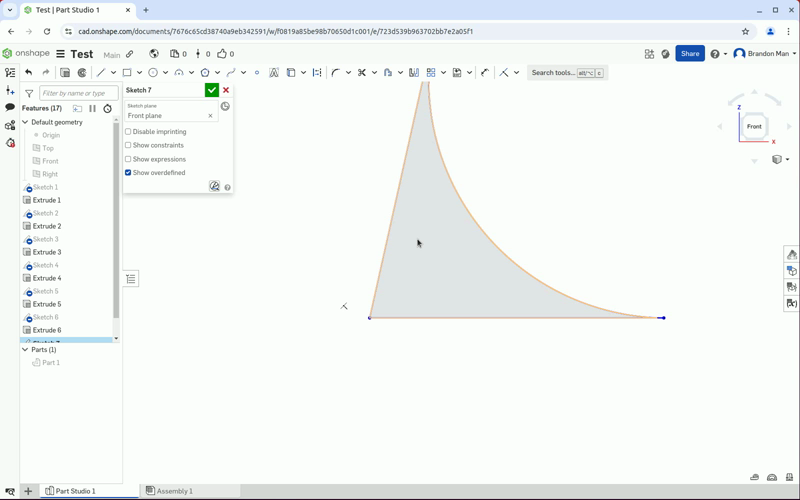
scroll(6)
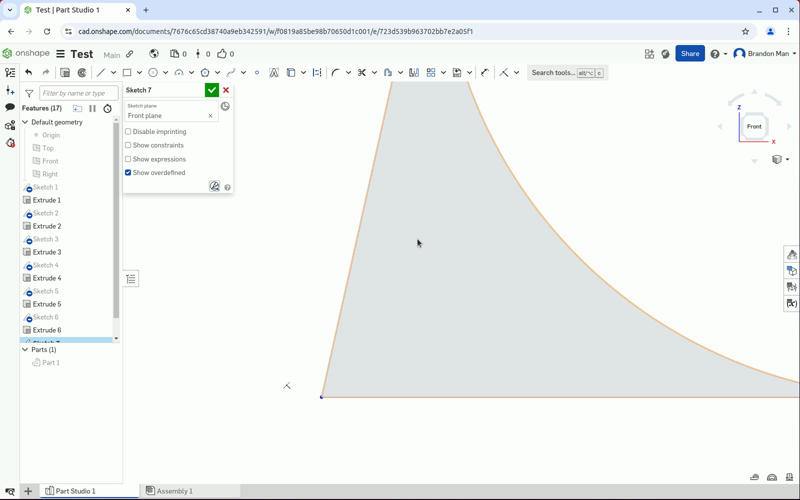
click(417, 238)
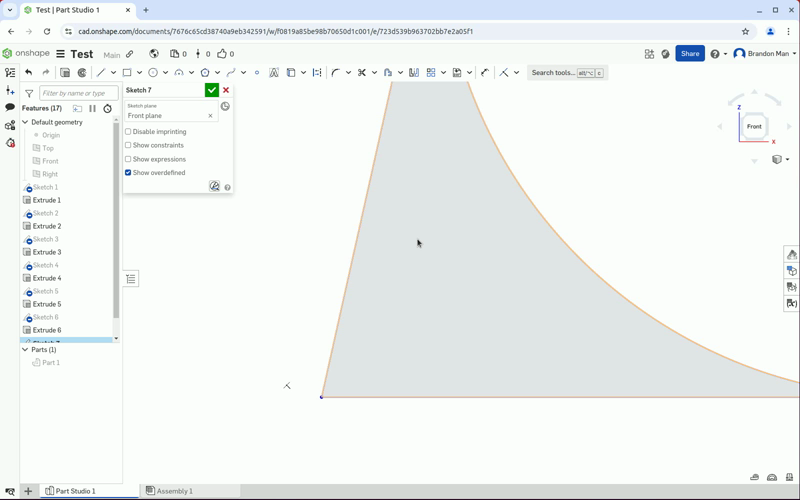
scroll(-6)
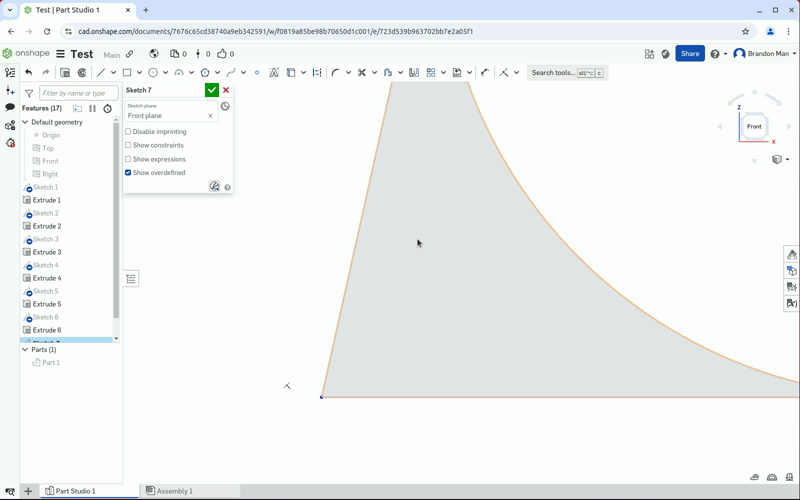
scroll(-6)
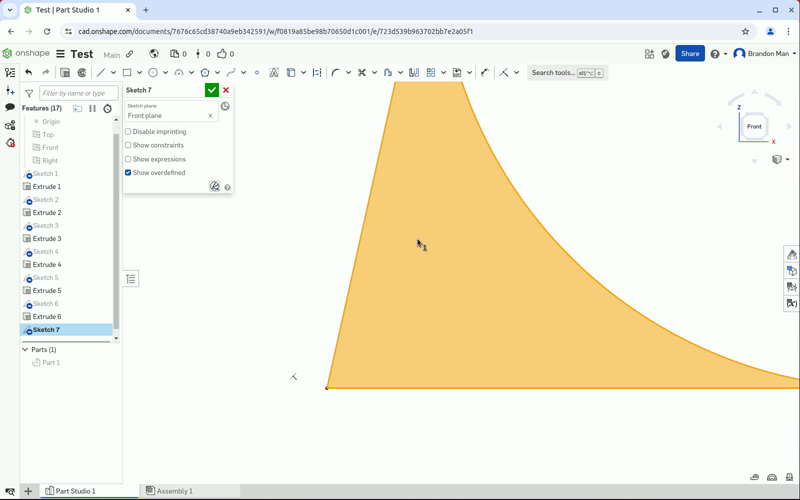
scroll(-6)
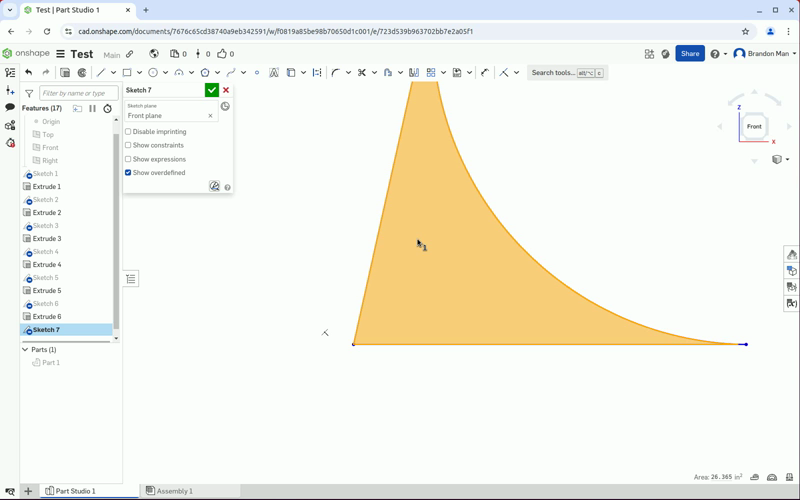
scroll(-6)
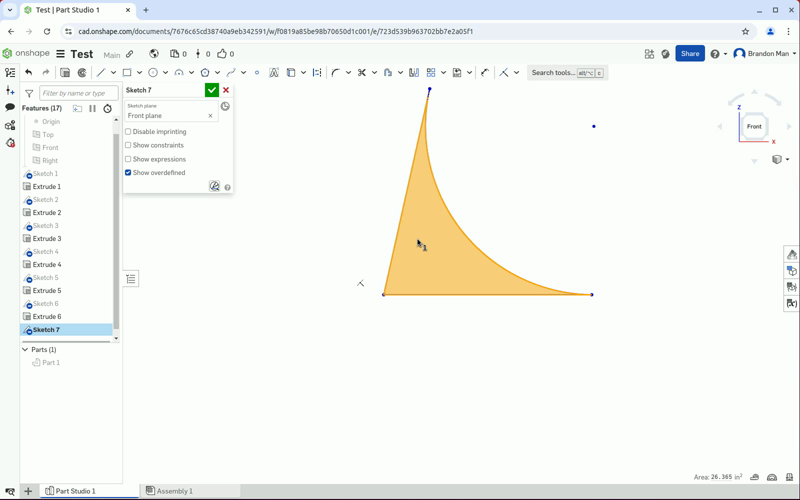
scroll(-6)
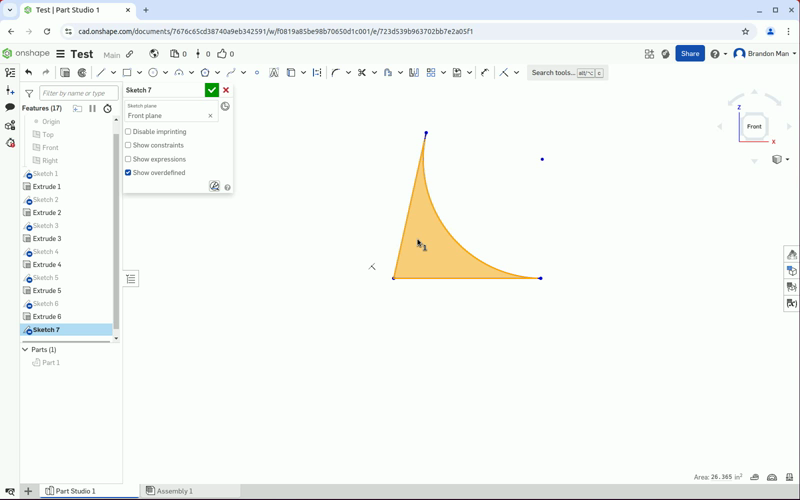
scroll(-6)
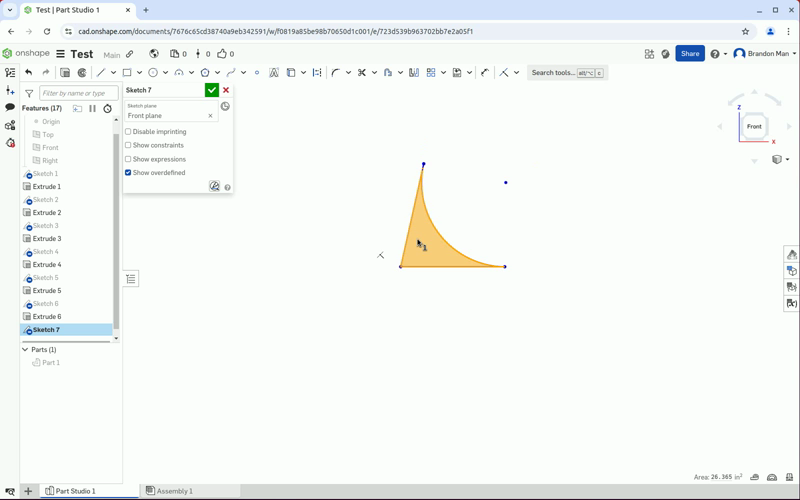
scroll(-6)
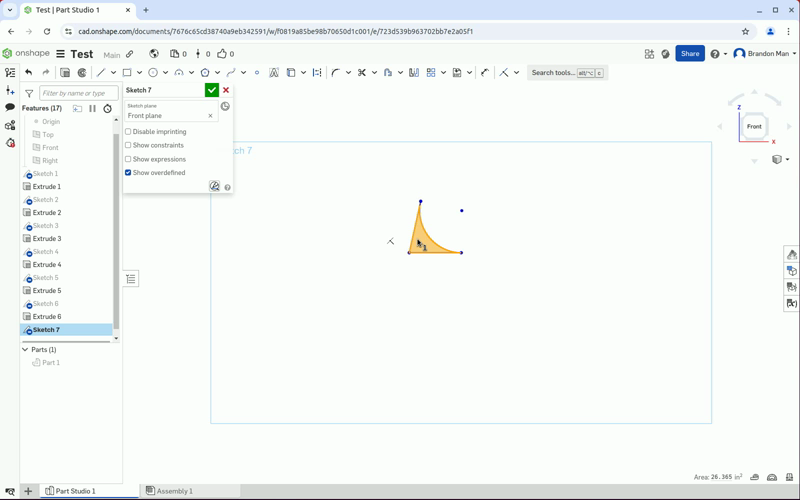
mouse_move(73, 352)
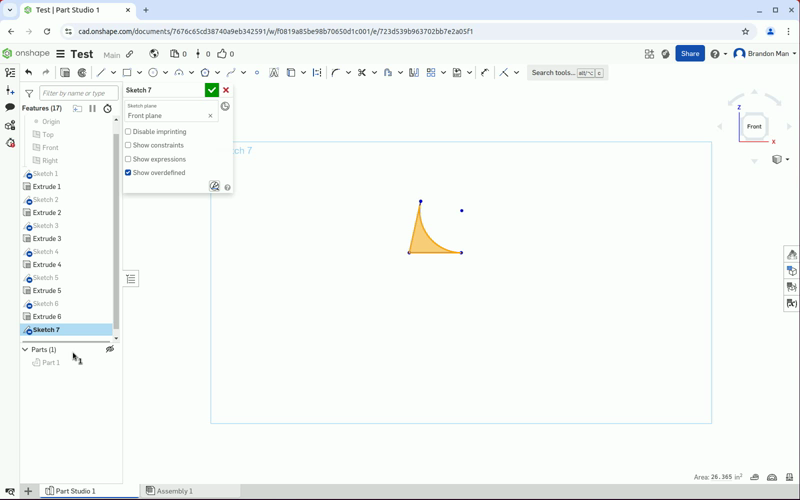
key(shift+y)
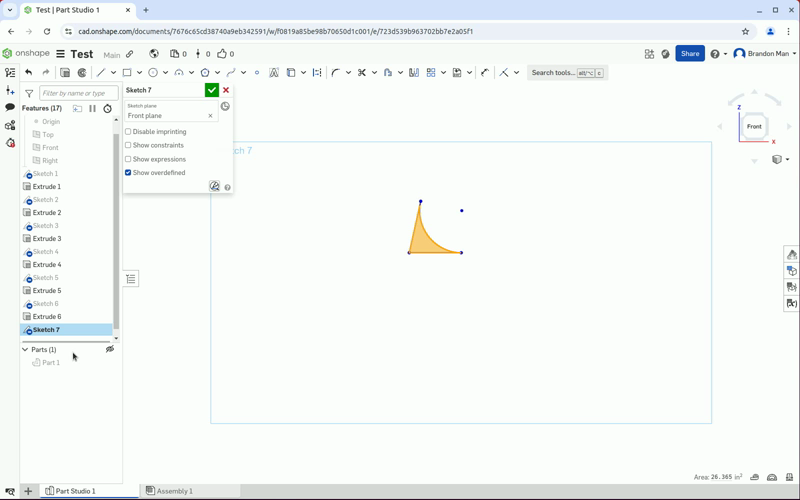
key(shift+e)
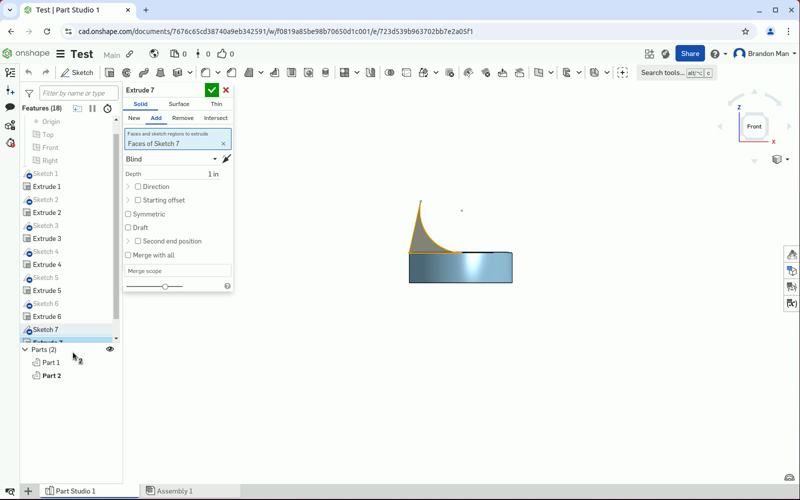
mouse_move(143, 106)
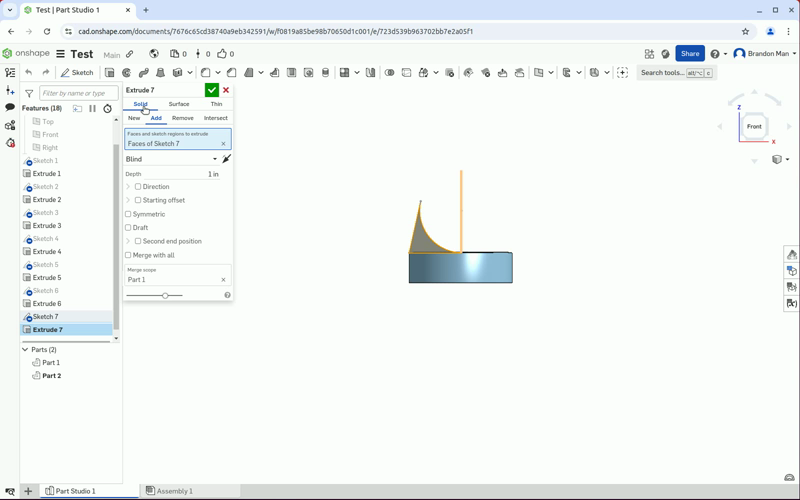
click(143, 106)
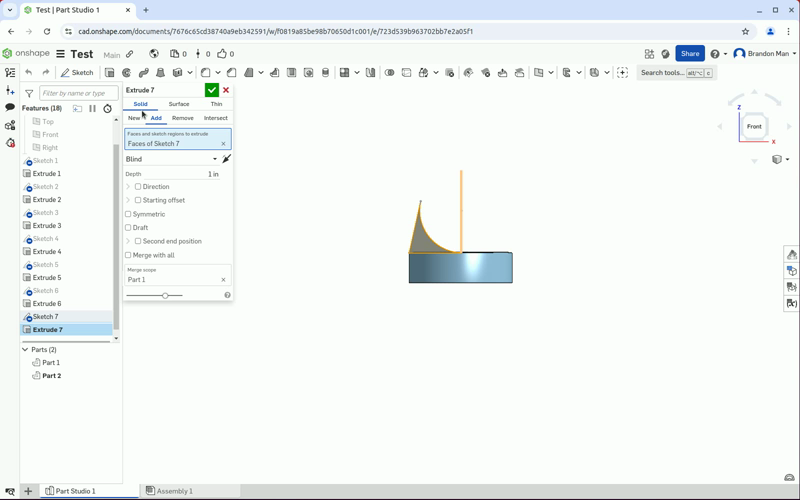
mouse_move(137, 120)
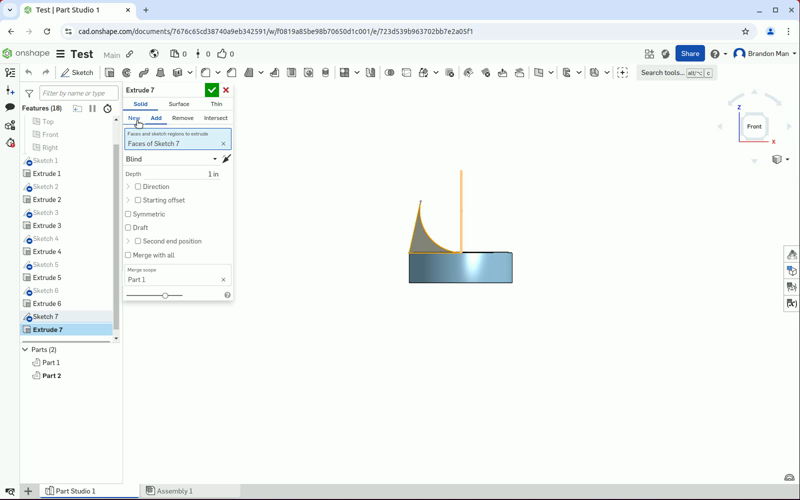
click(137, 120)
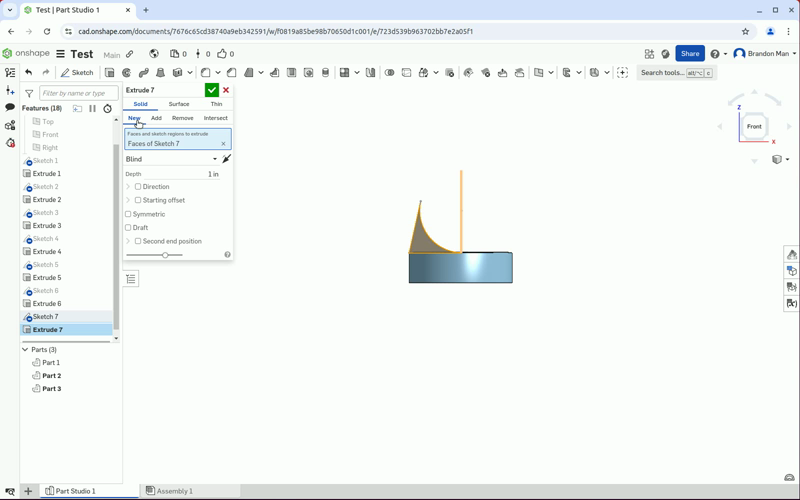
key(tab, 4)
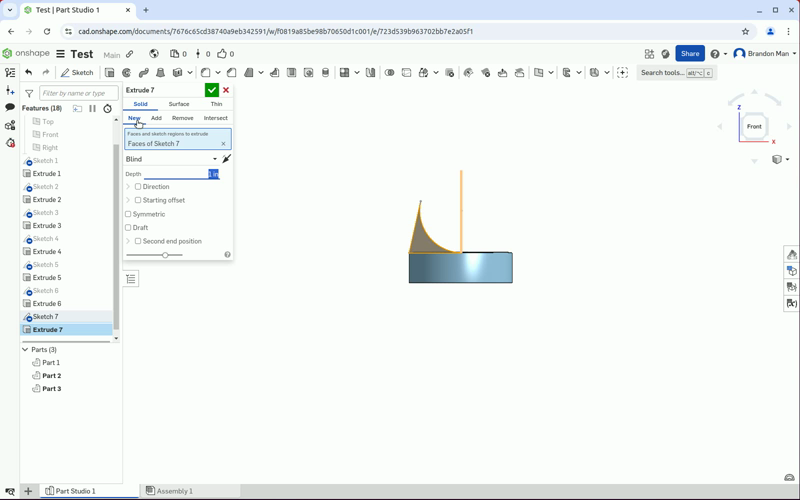
text(21.182)
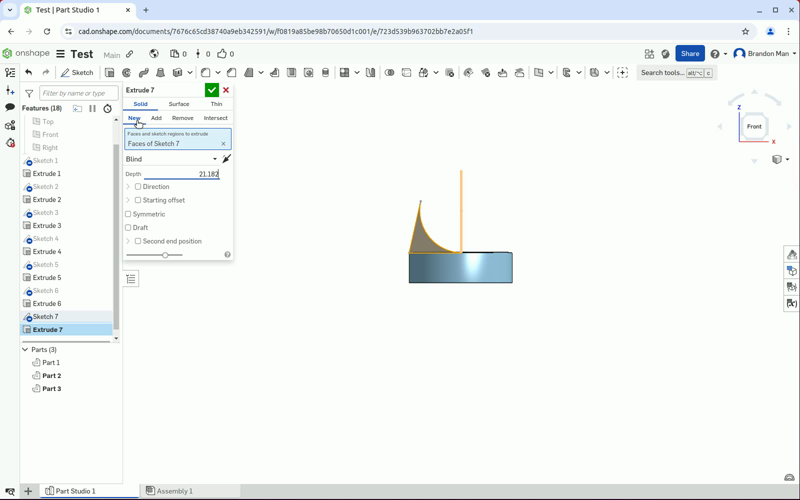
key(tab, 3)
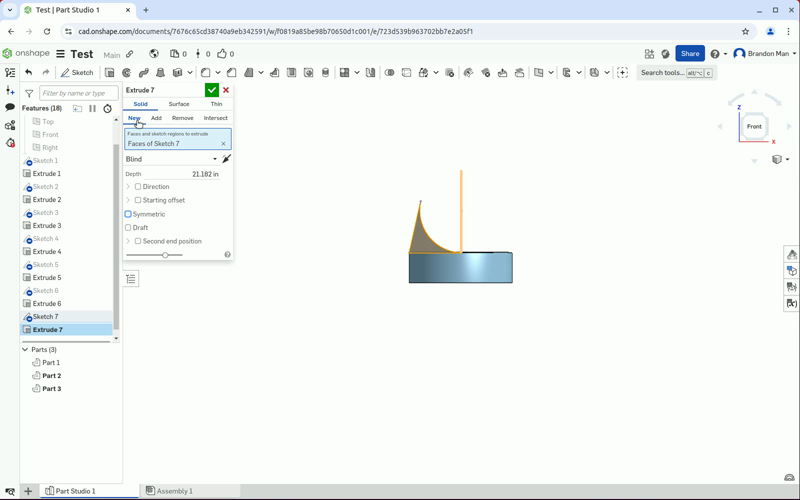
key(space)
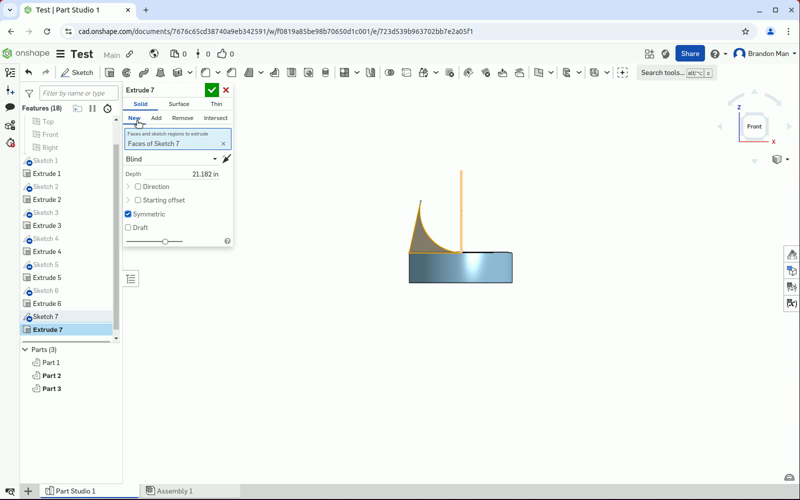
key(enter)
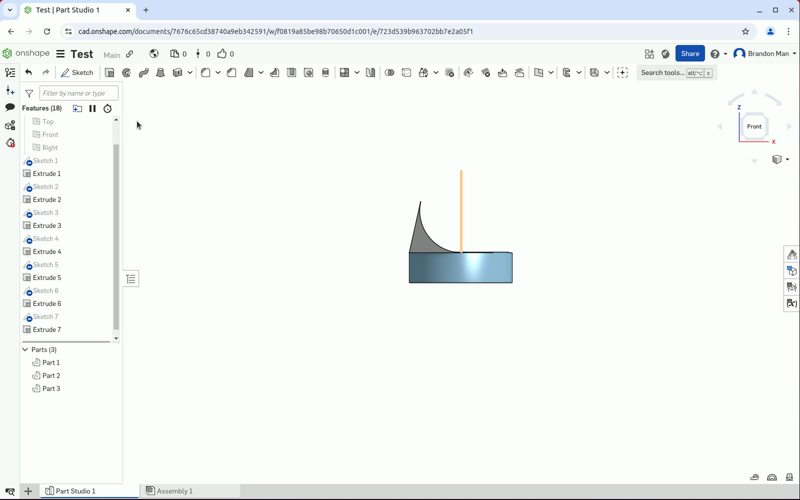
key(shift+h)
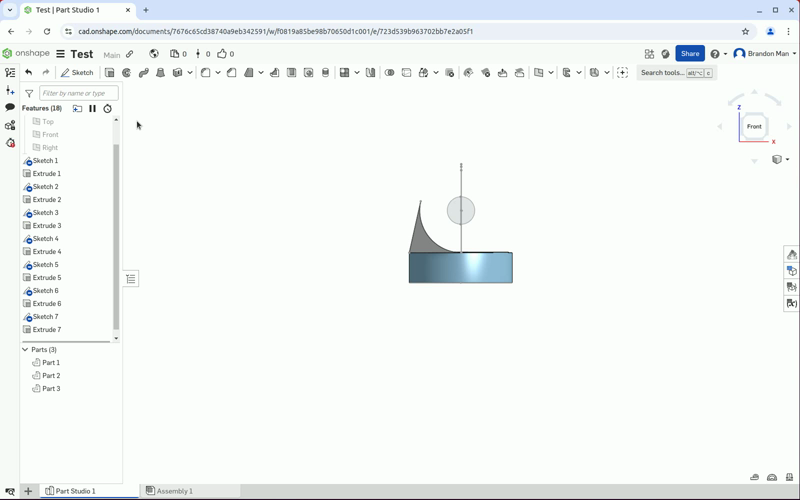
key(shift+h)
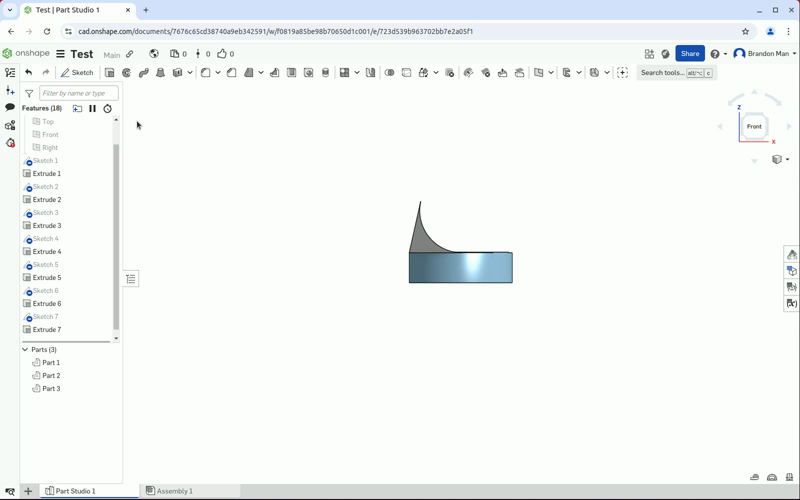
mouse_move(69, 163)
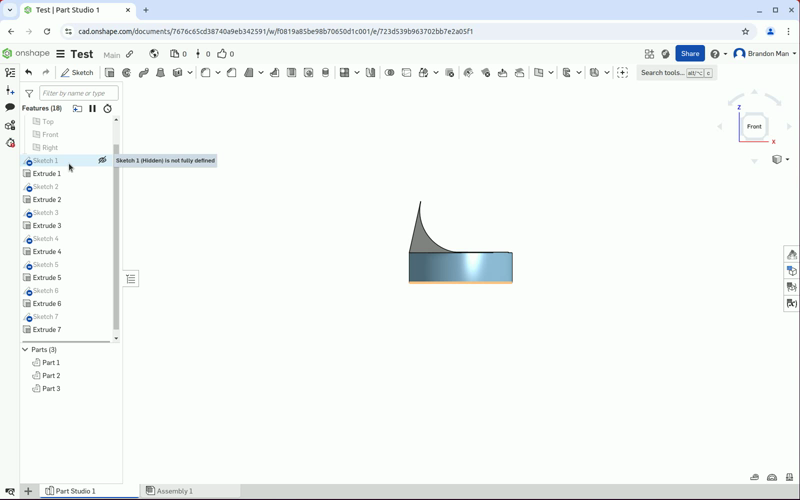
click(69, 163)
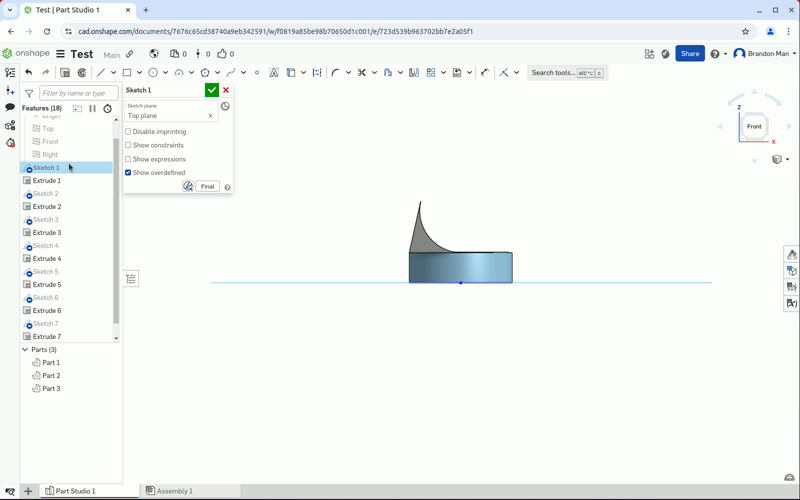
mouse_move(229, 92)
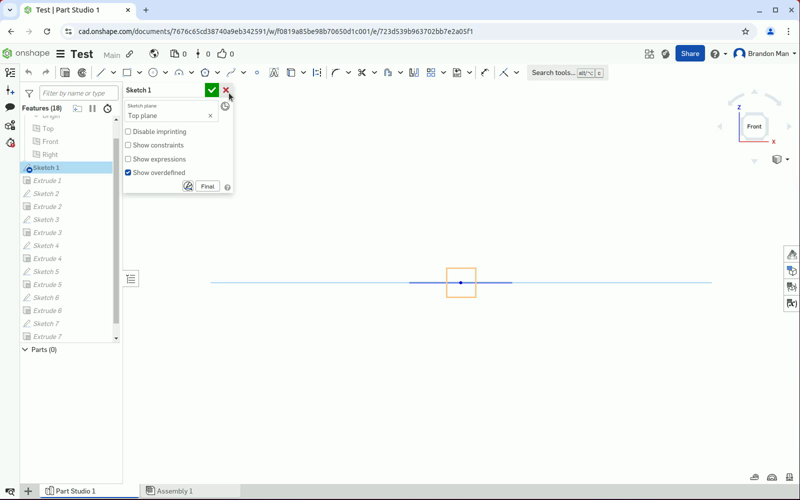
click(229, 92)
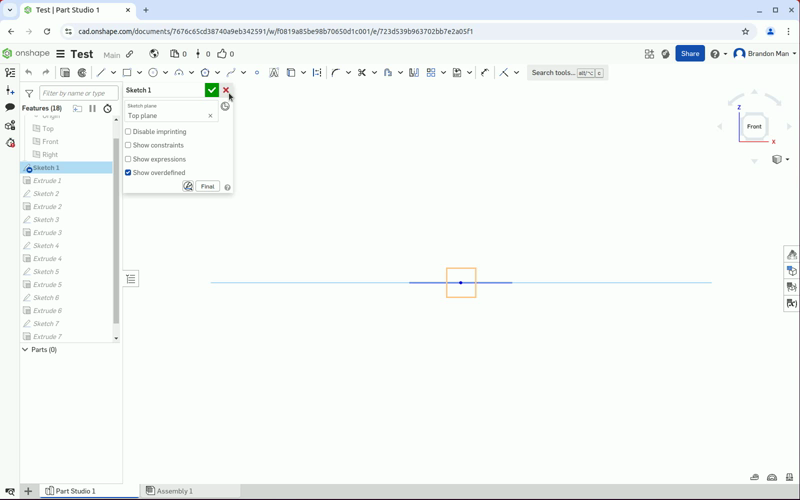
key(shift+s)
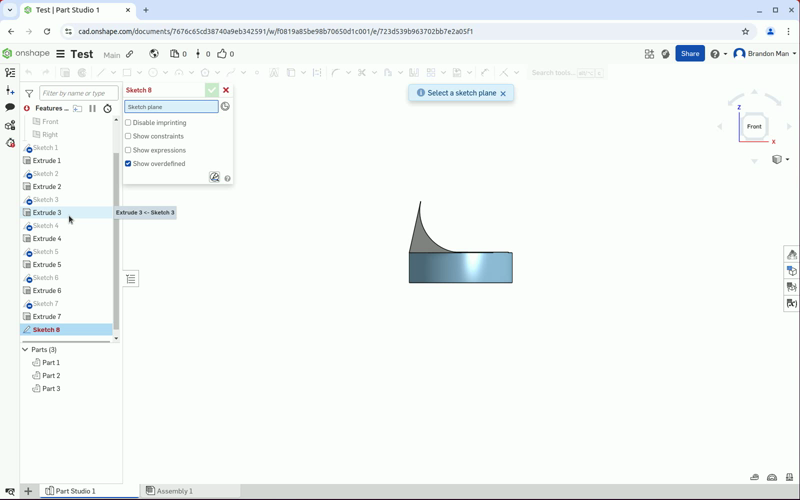
scroll(3)
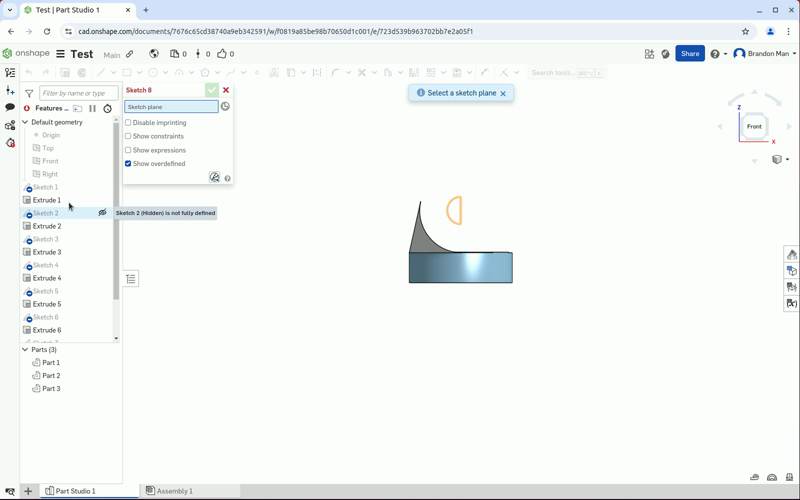
mouse_move(69, 163)
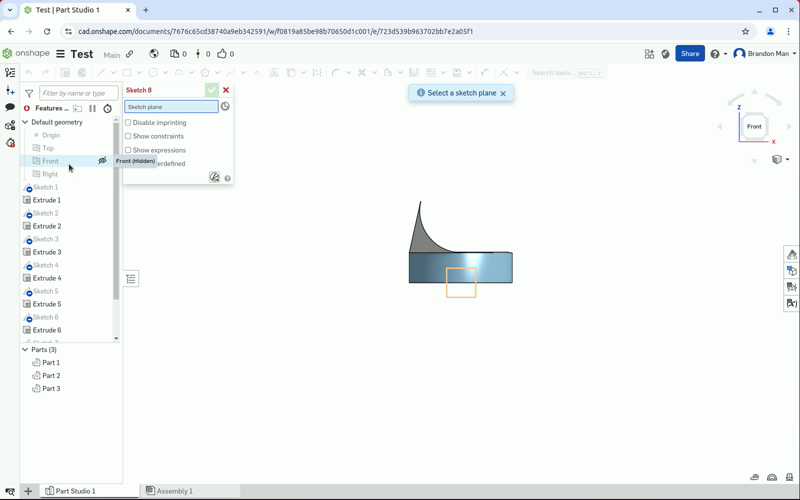
click(69, 163)
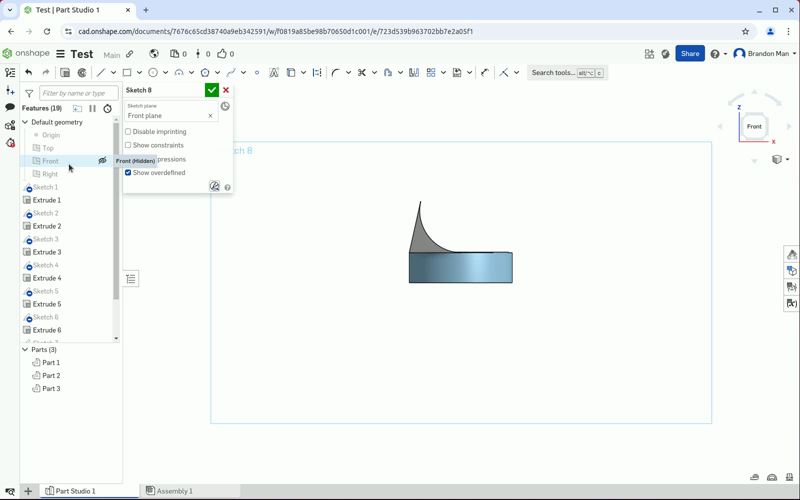
mouse_move(73, 352)
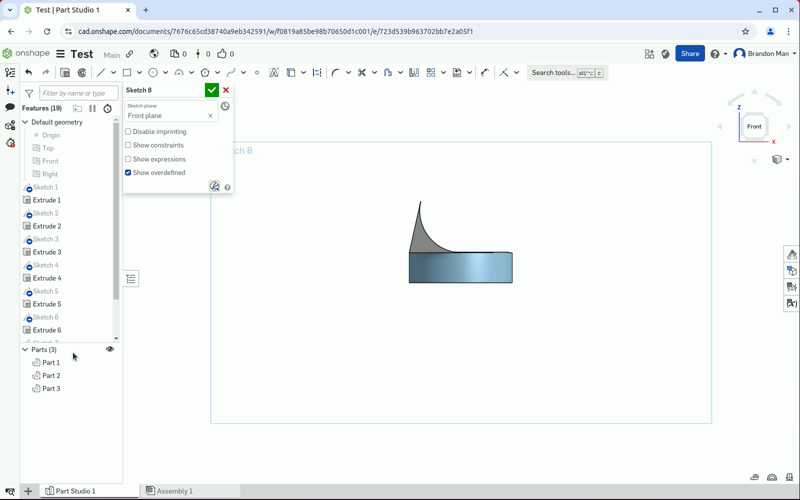
key(y)
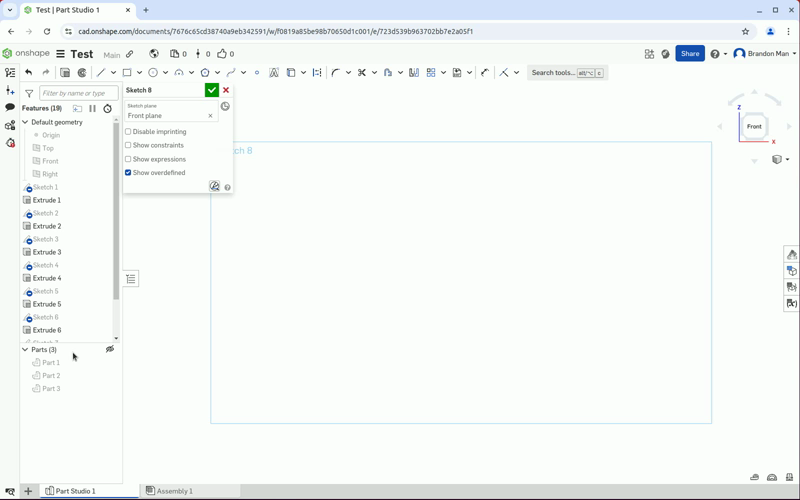
key(l)
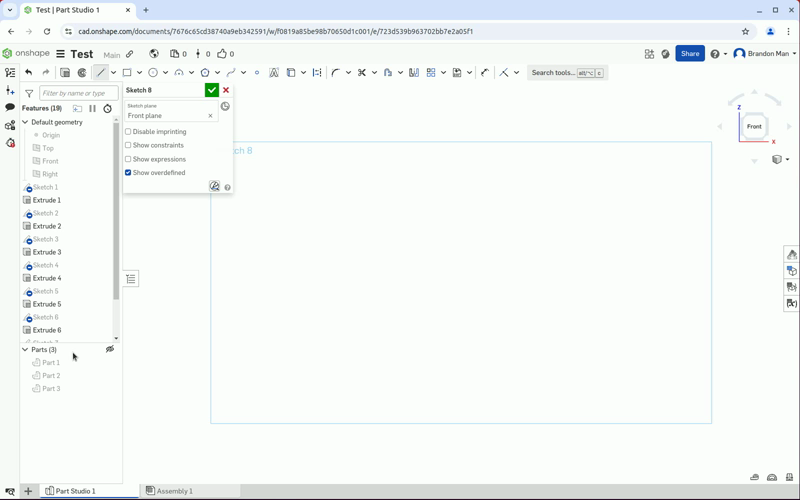
key_down(shift)
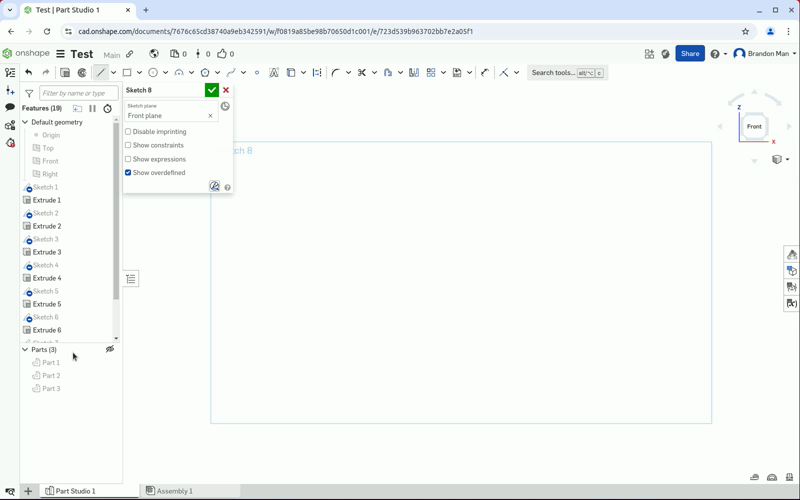
mouse_move(460, 252)
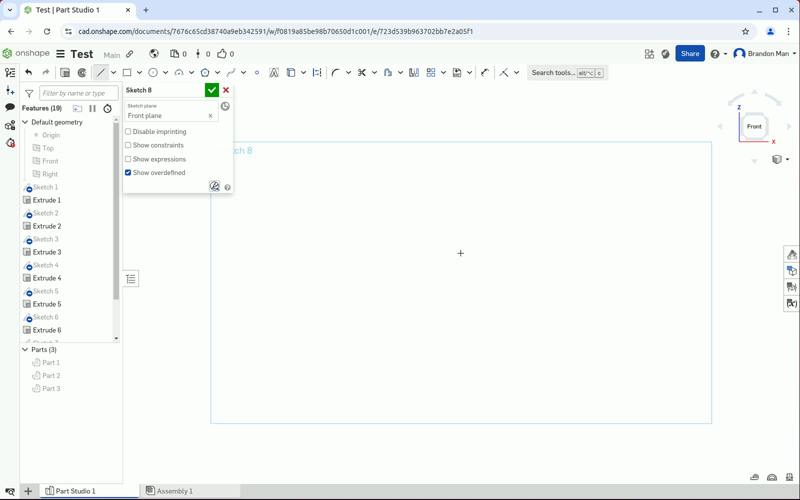
click(460, 252)
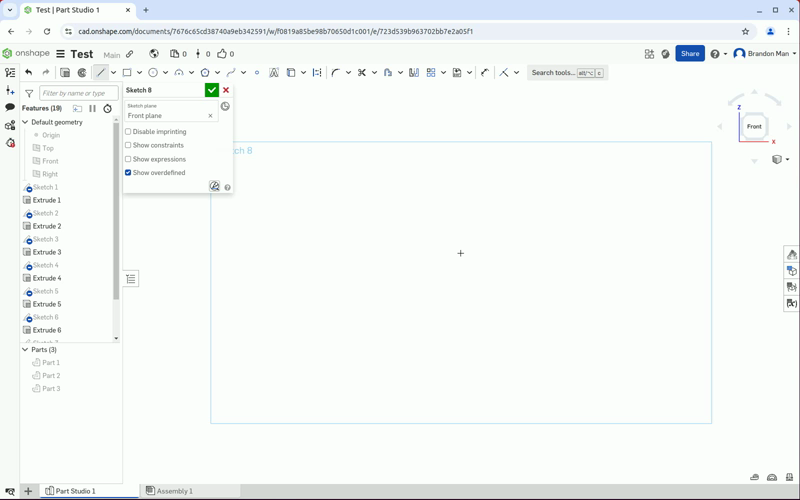
key_up(shift)
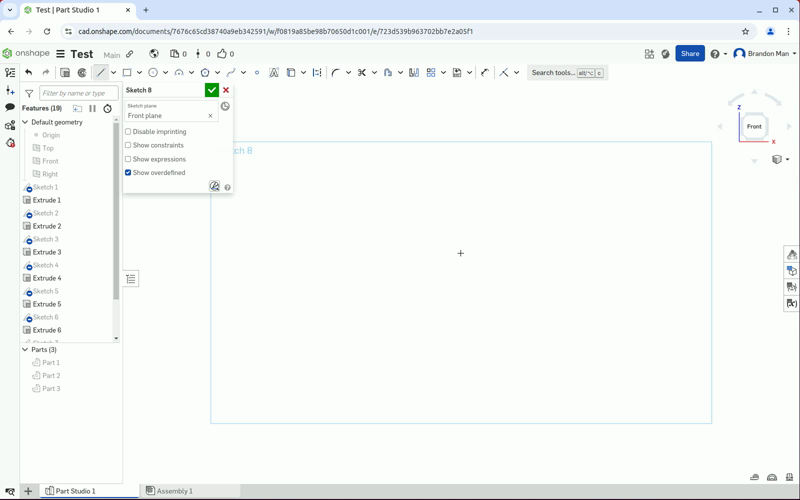
key_down(shift)
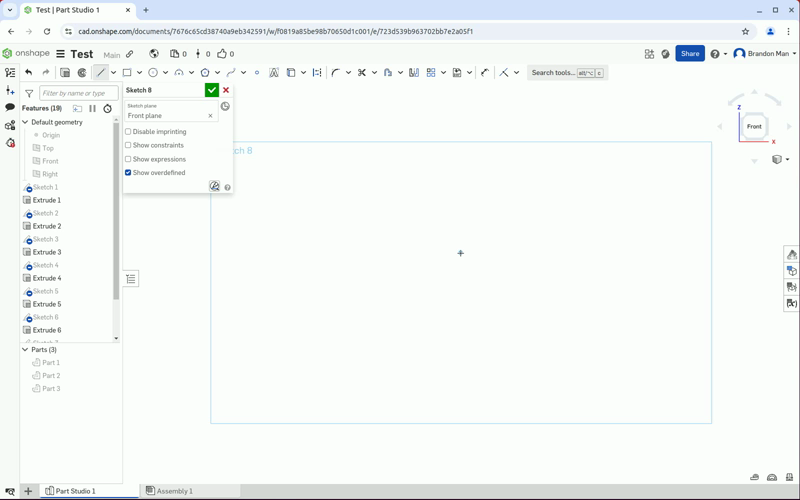
mouse_move(490, 252)
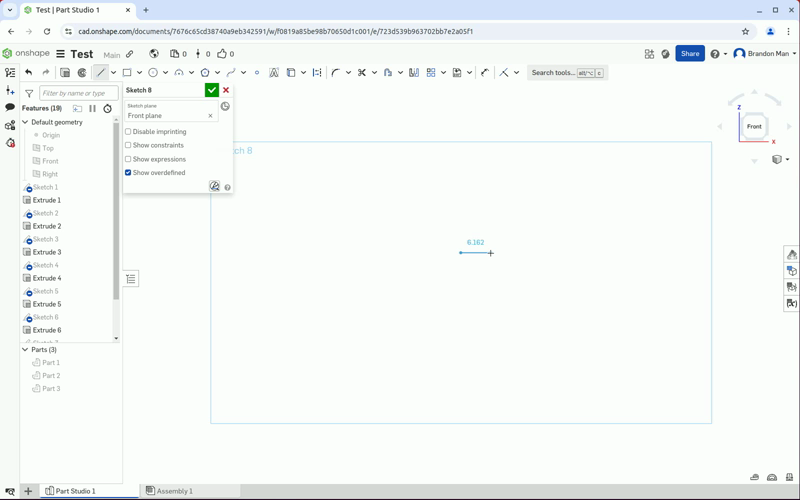
mouse_move(513, 252)
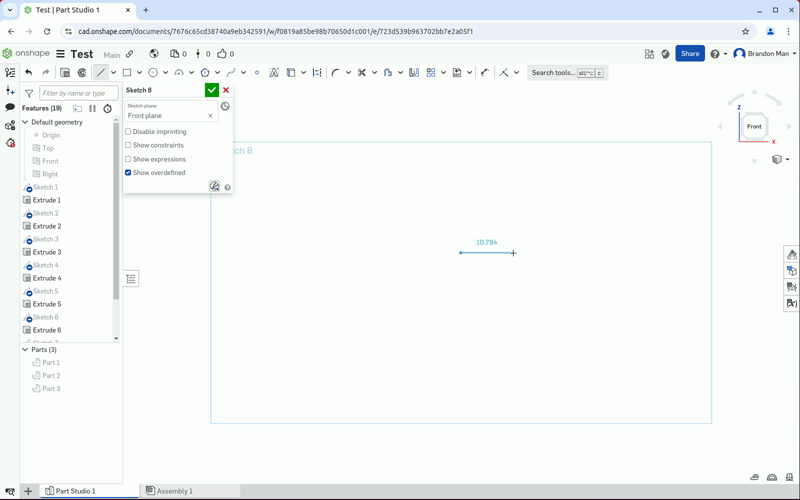
click(513, 252)
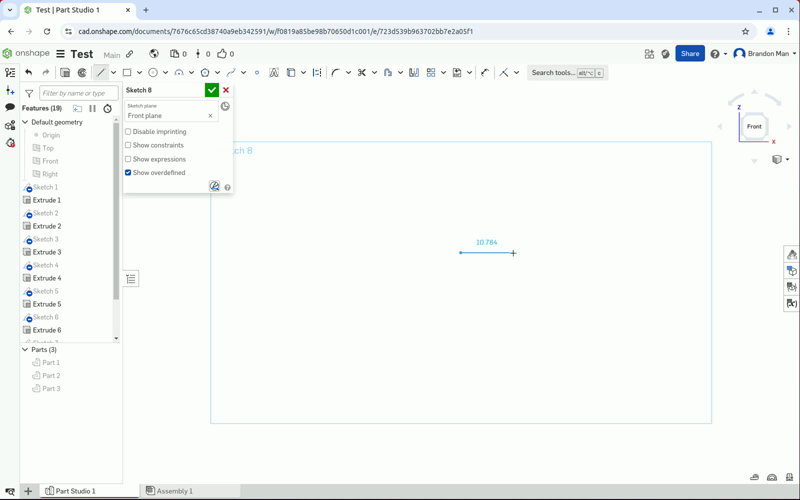
key_up(shift)
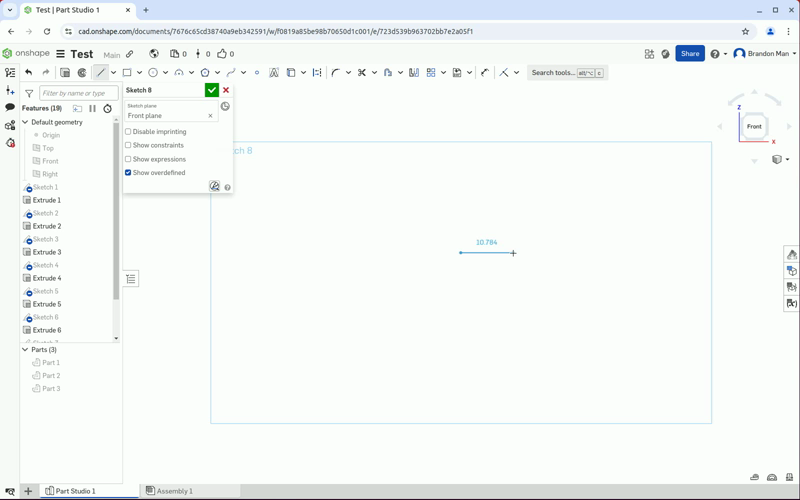
key_down(shift)
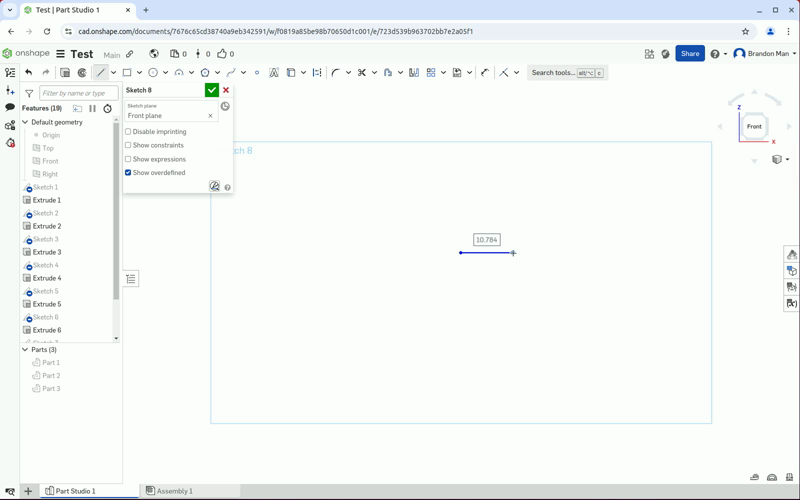
mouse_move(543, 252)
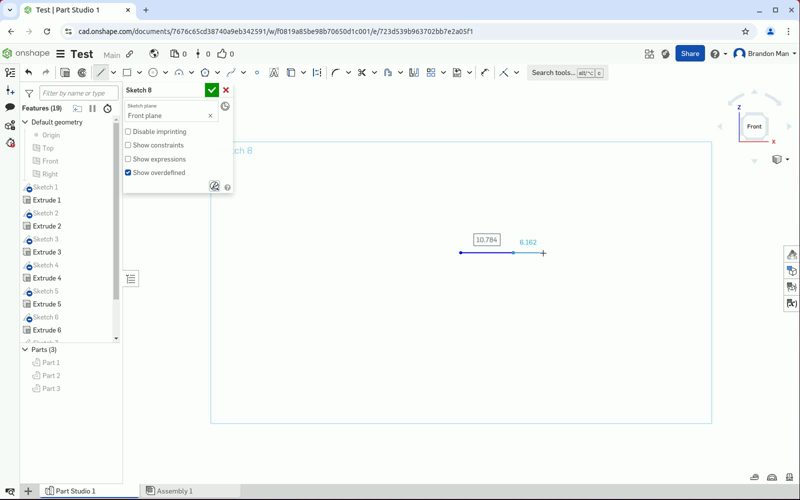
mouse_move(501, 201)
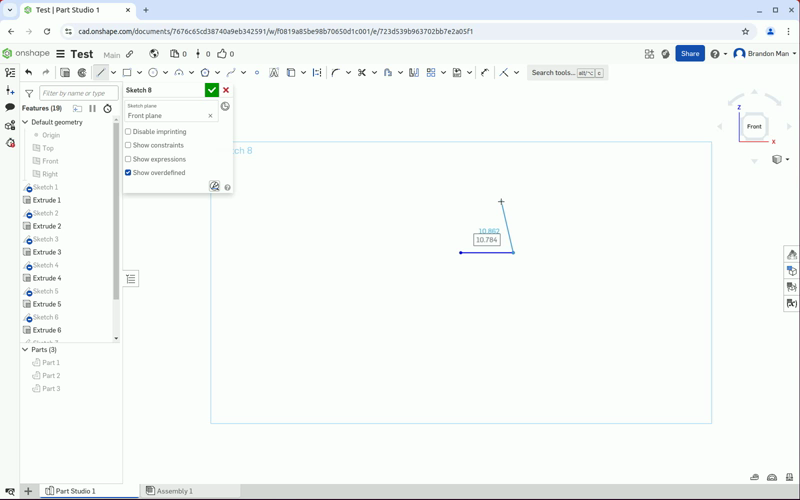
click(501, 201)
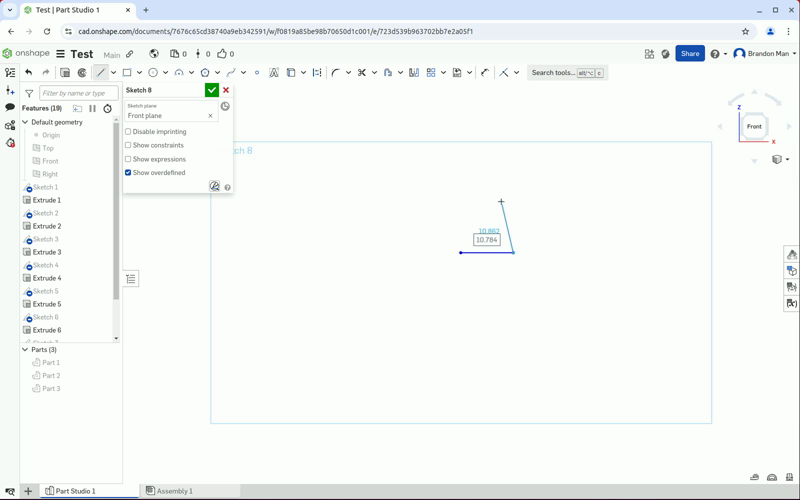
key_up(shift)
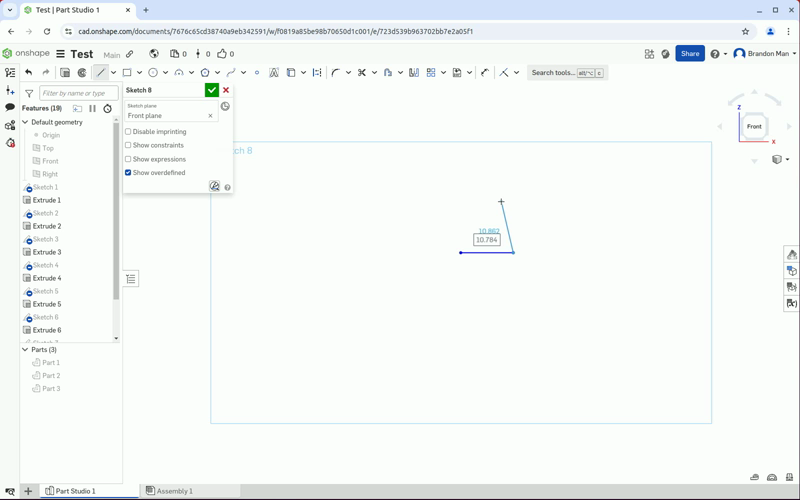
key(esc)
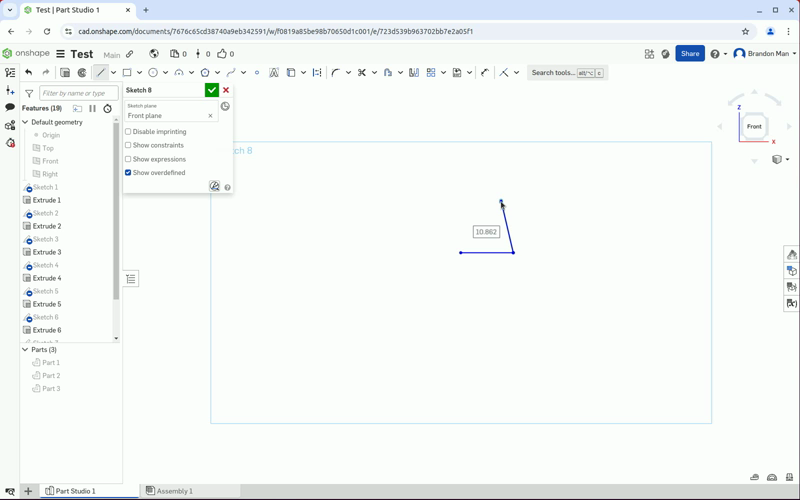
key(a)
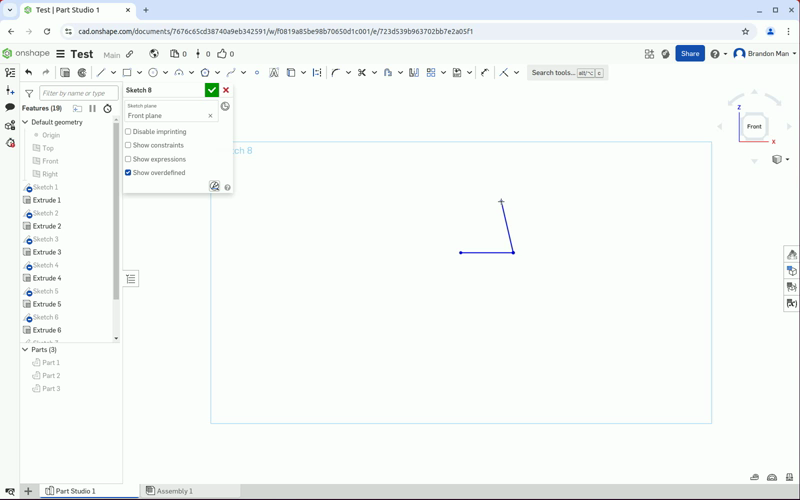
mouse_move(501, 201)
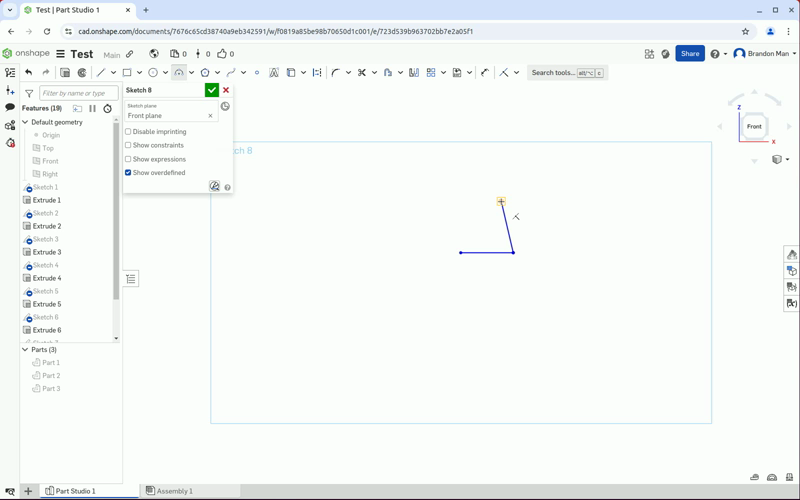
click(501, 201)
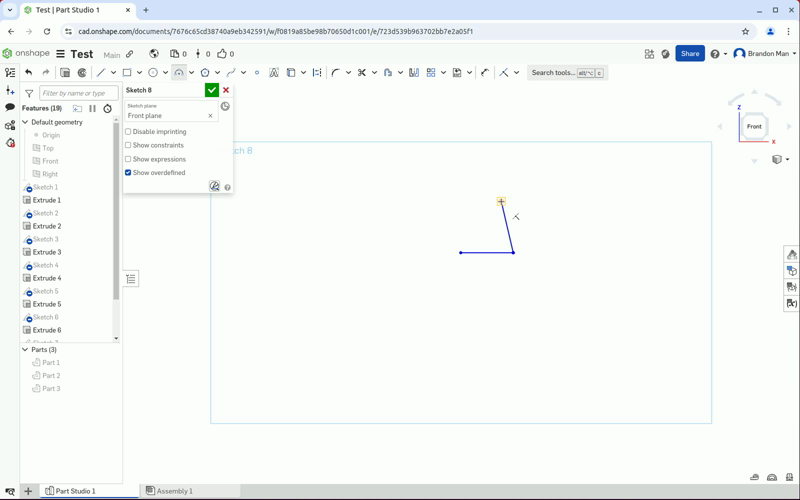
mouse_move(460, 252)
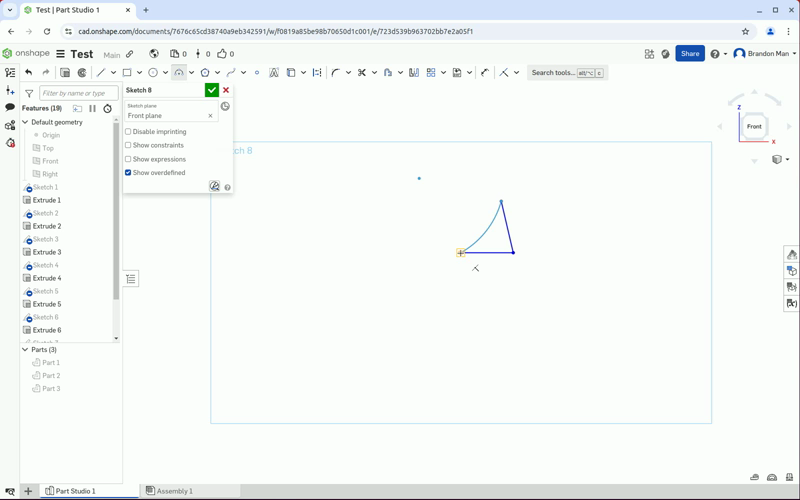
click(460, 252)
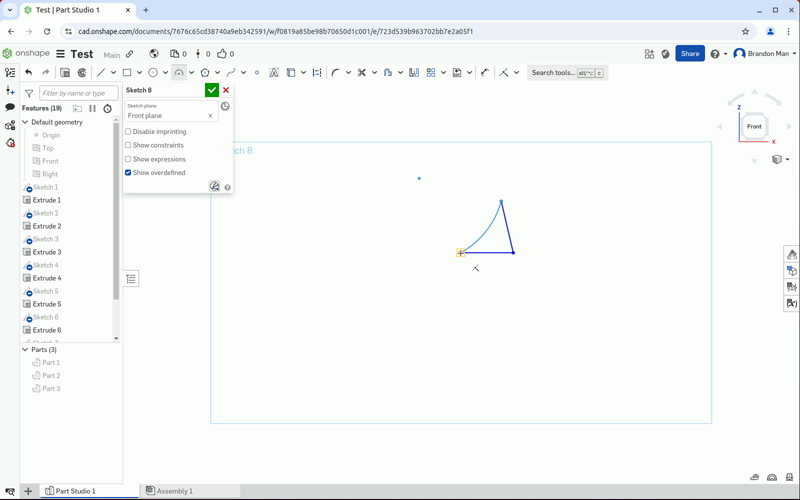
key_down(shift)
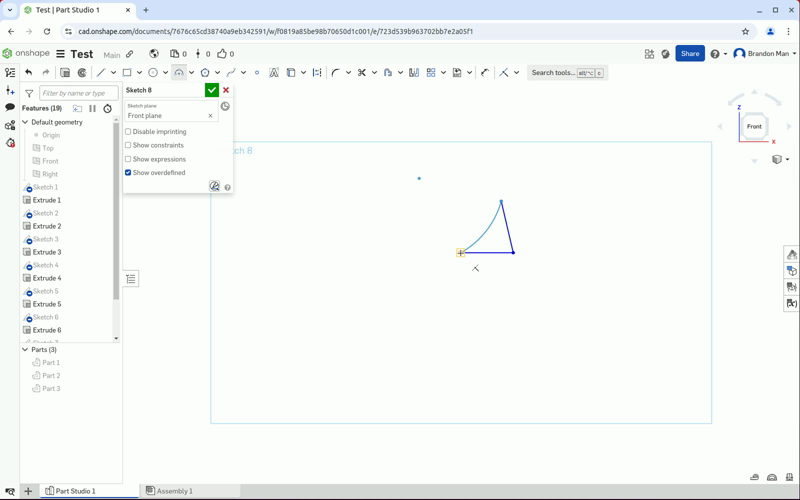
mouse_move(493, 236)
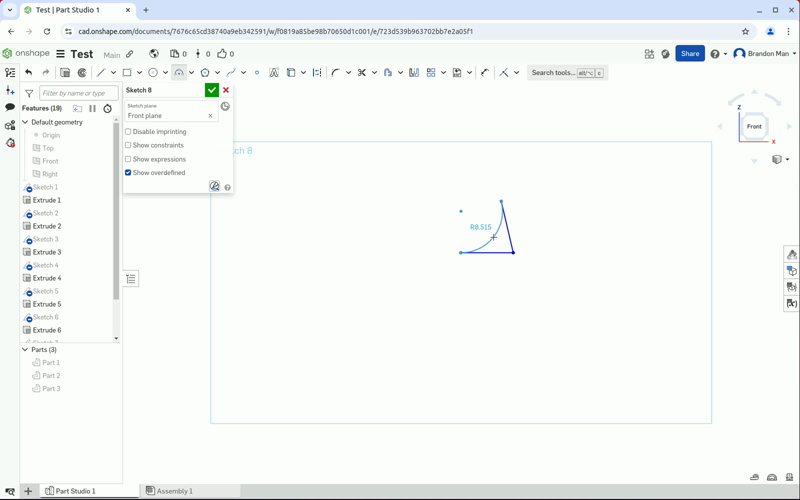
click(493, 236)
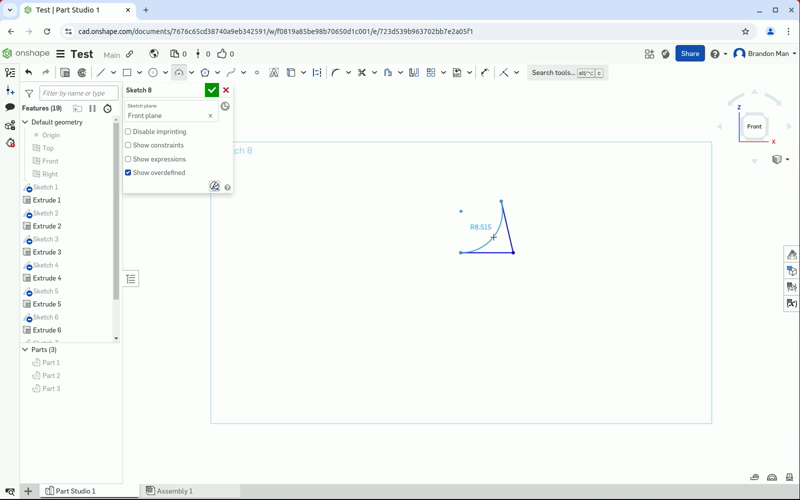
key_up(shift)
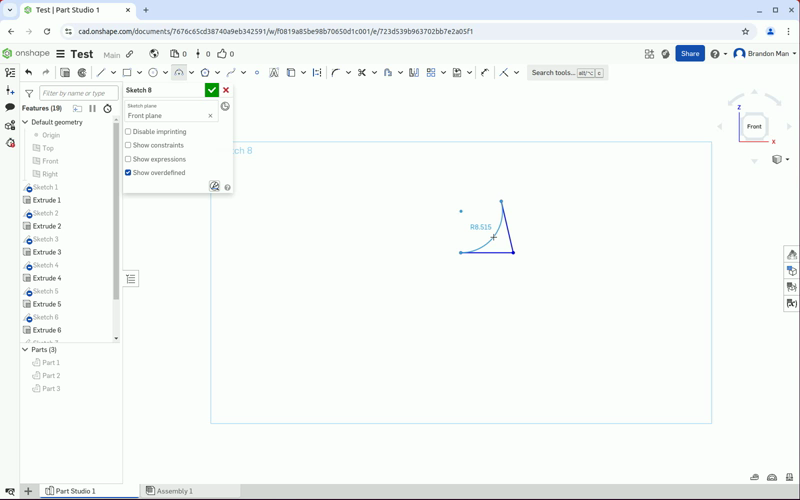
key(esc)
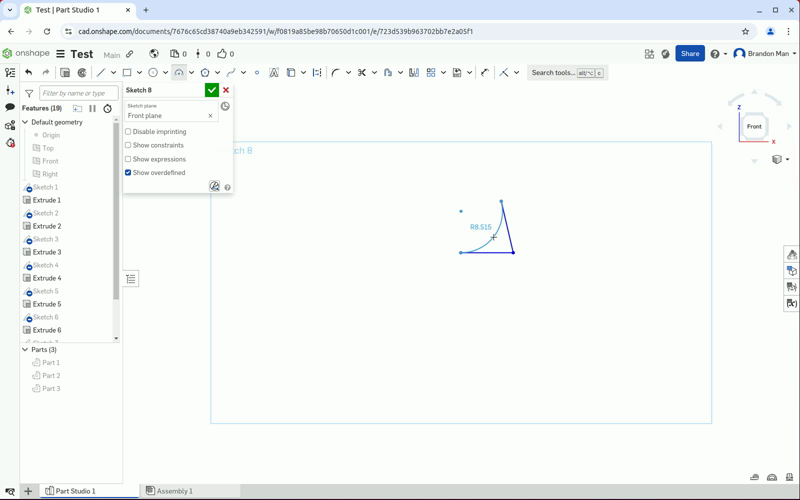
mouse_move(501, 240)
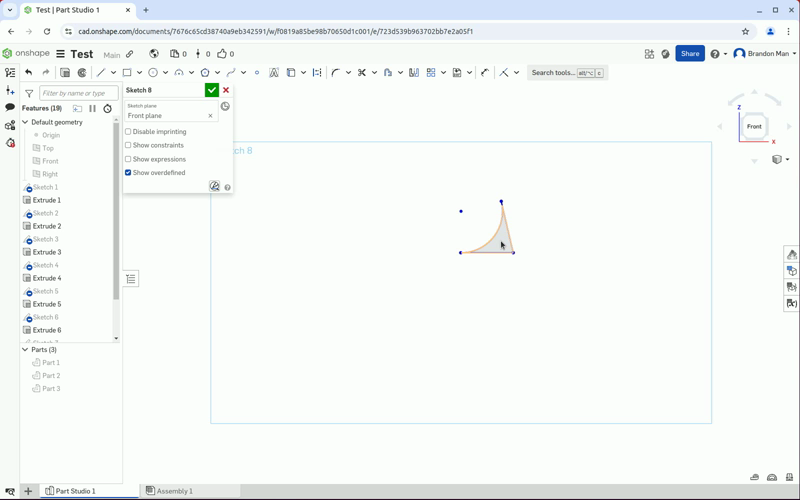
scroll(6)
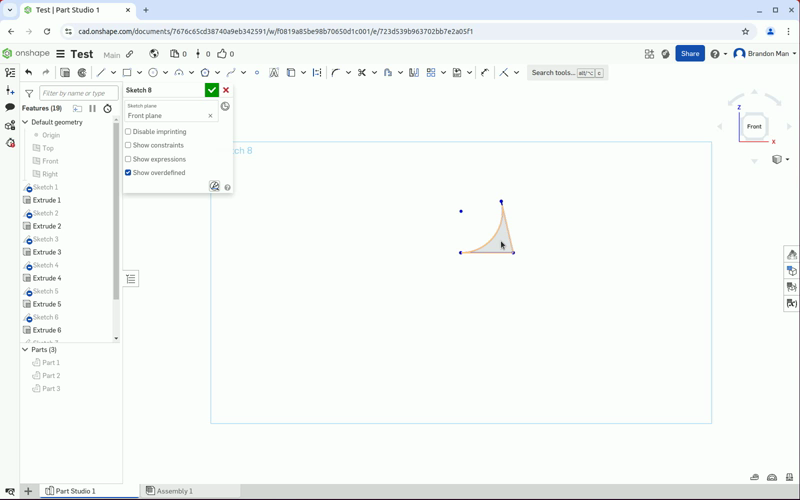
scroll(6)
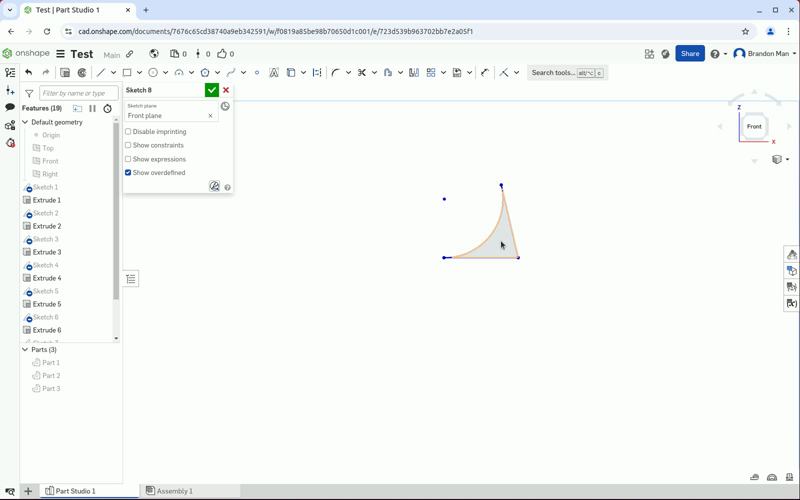
scroll(6)
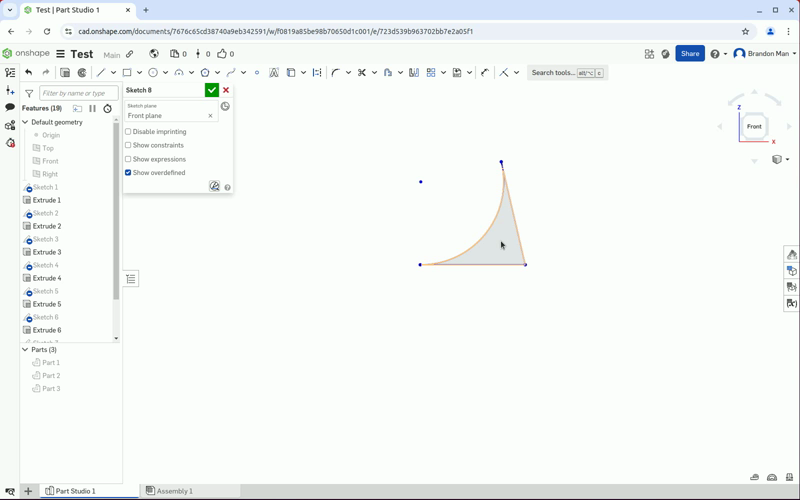
scroll(6)
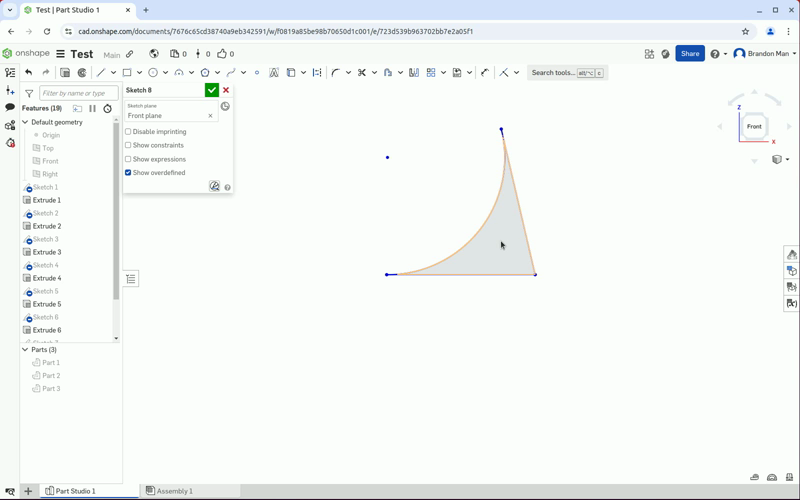
scroll(6)
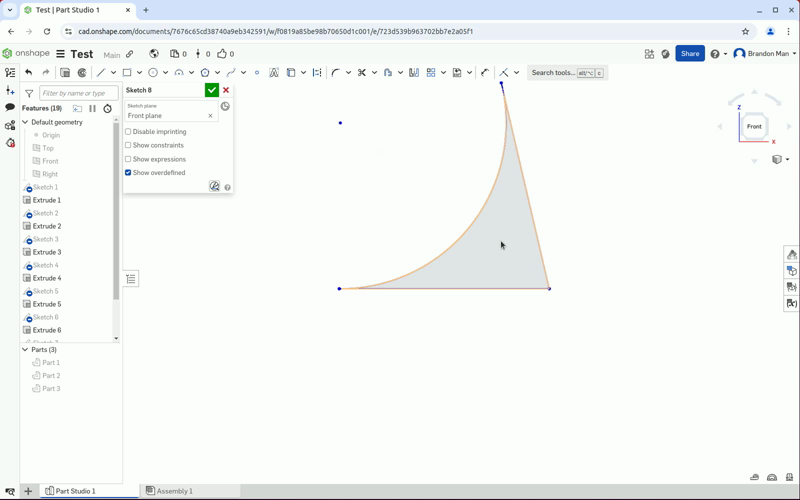
scroll(6)
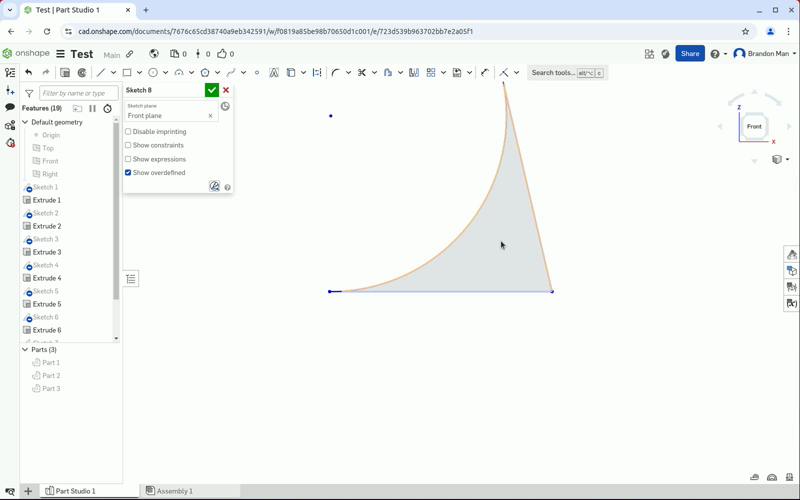
scroll(6)
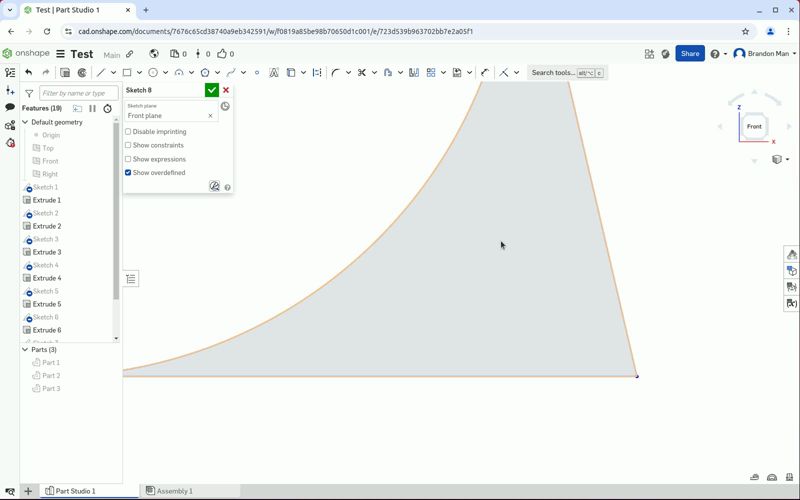
click(501, 240)
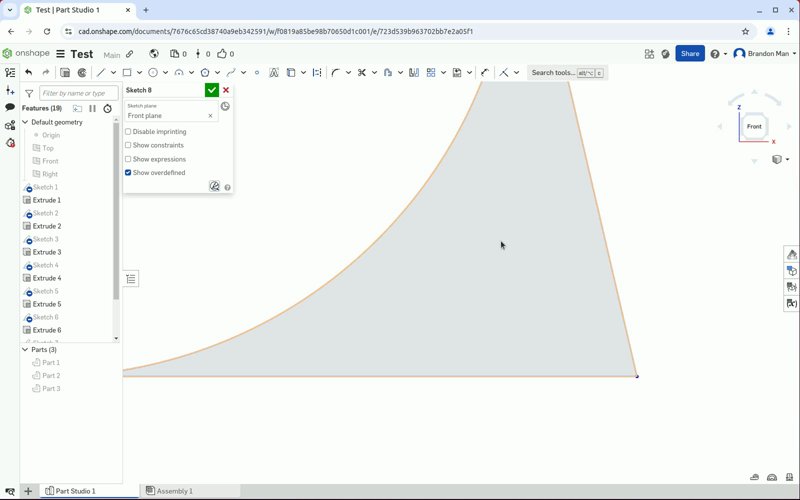
scroll(-6)
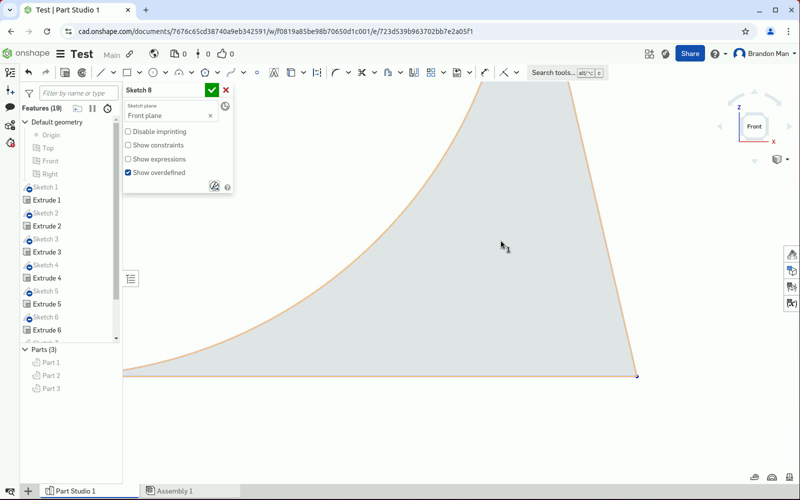
scroll(-6)
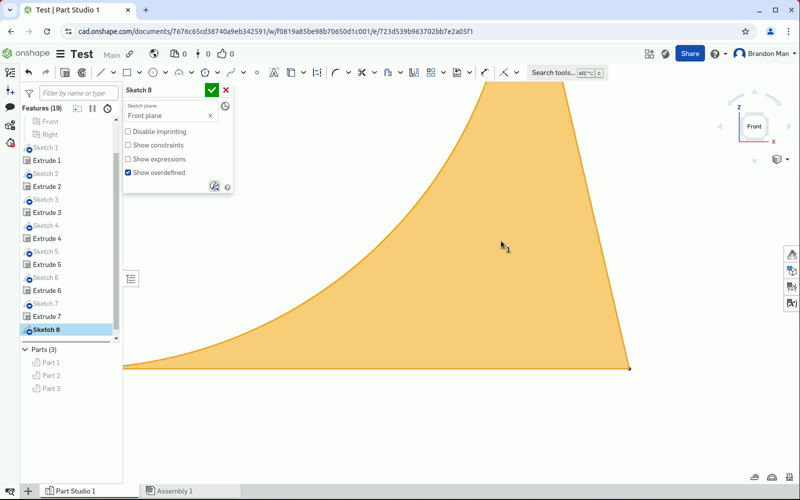
scroll(-6)
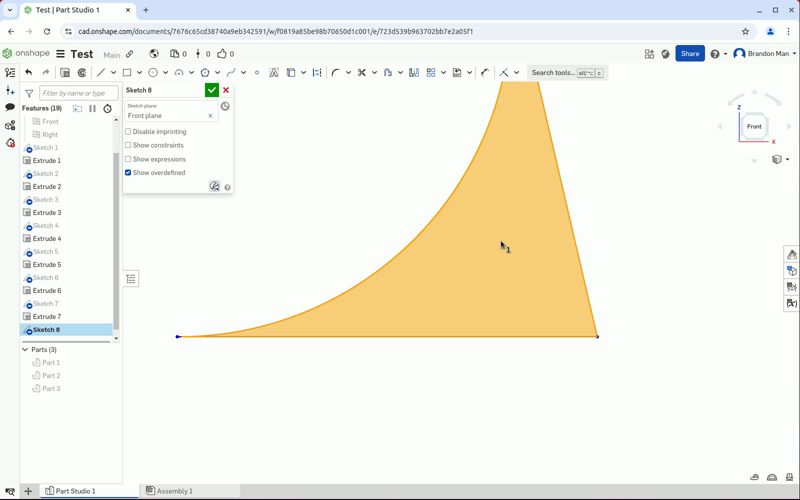
scroll(-6)
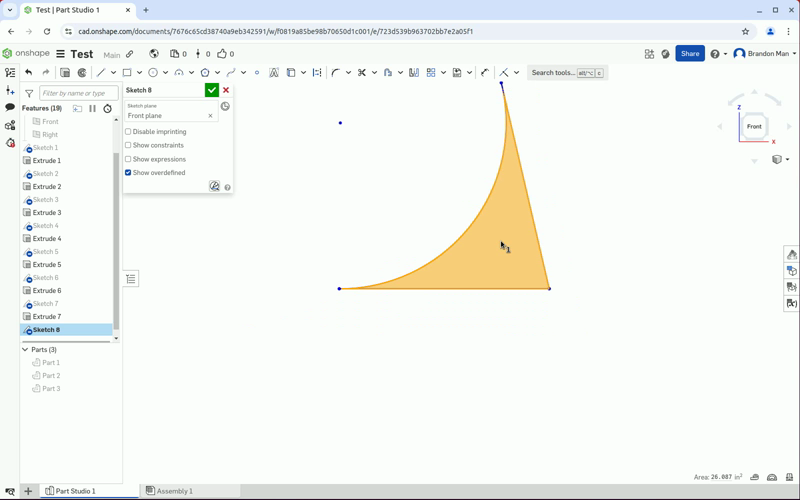
scroll(-6)
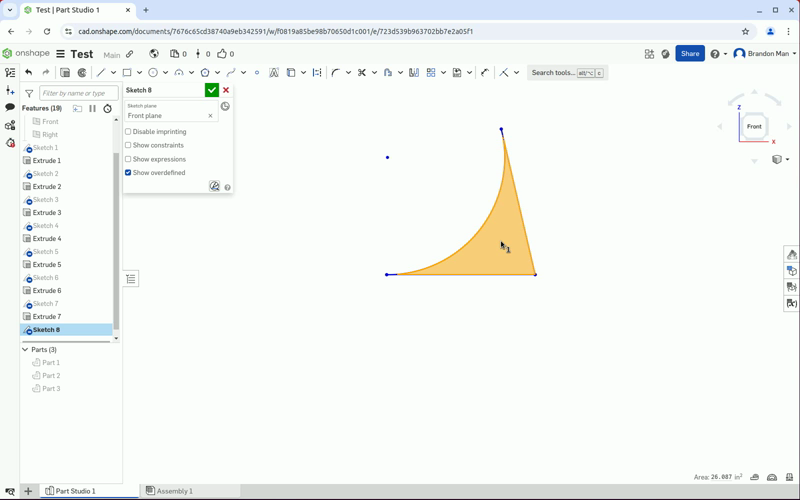
scroll(-6)
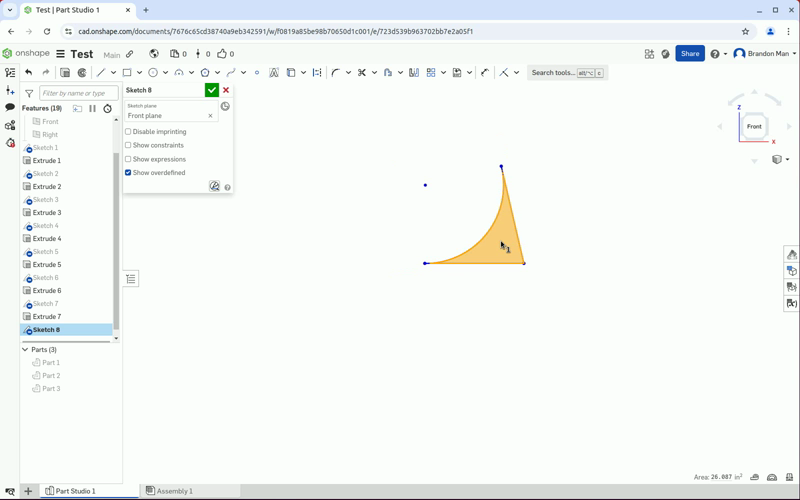
scroll(-6)
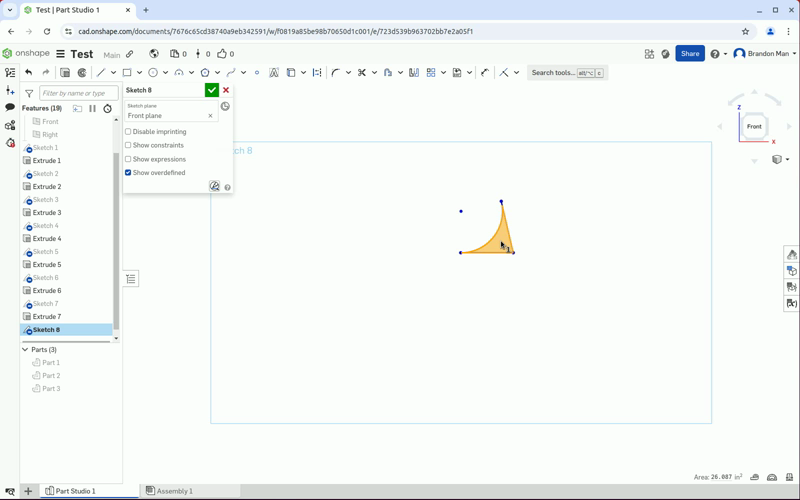
mouse_move(73, 352)
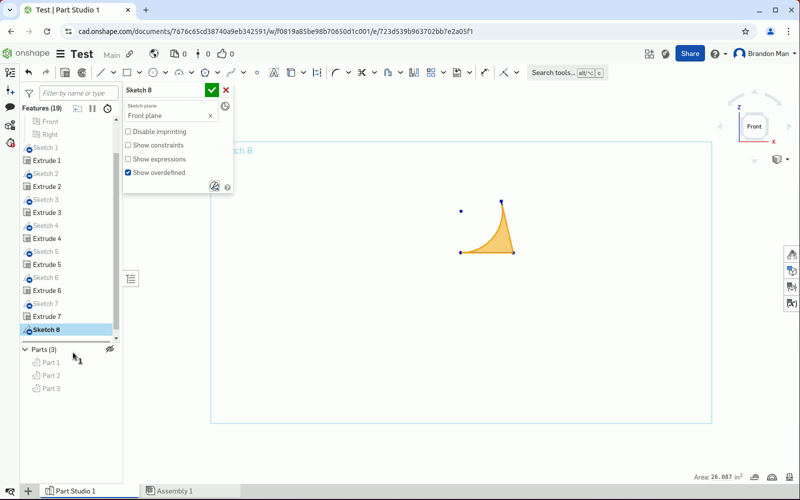
key(shift+y)
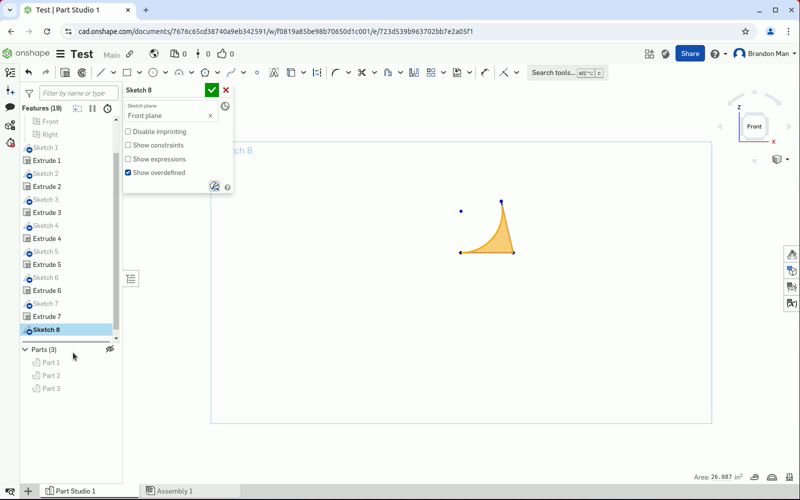
key(shift+e)
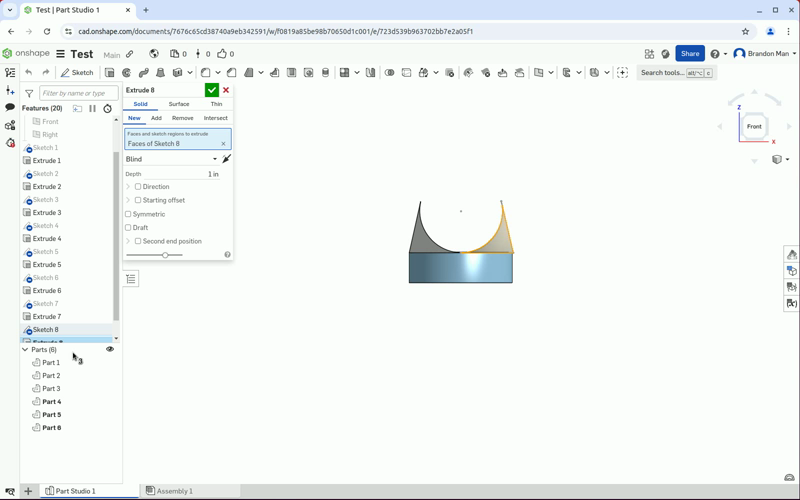
mouse_move(143, 106)
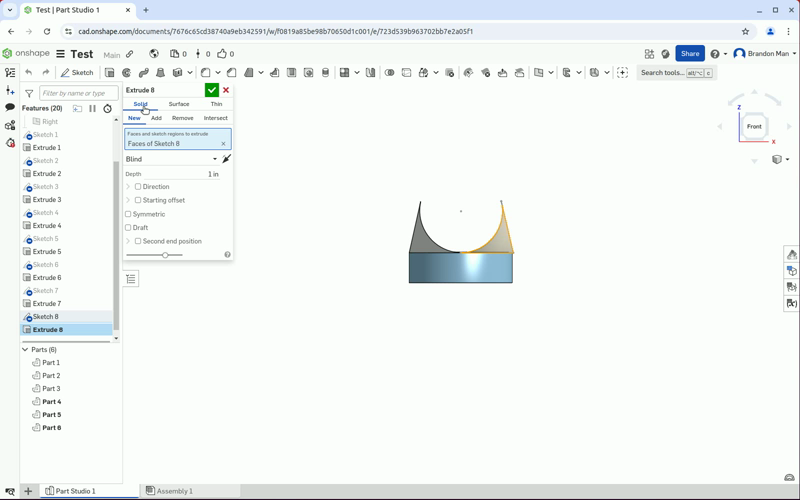
click(143, 106)
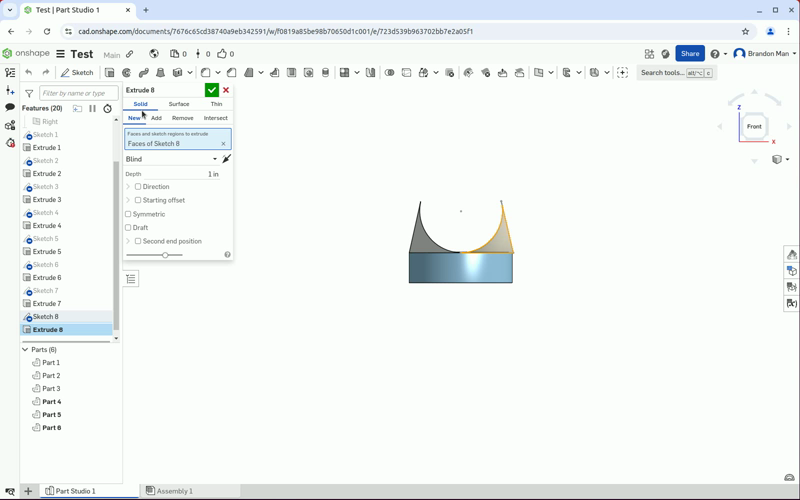
mouse_move(137, 120)
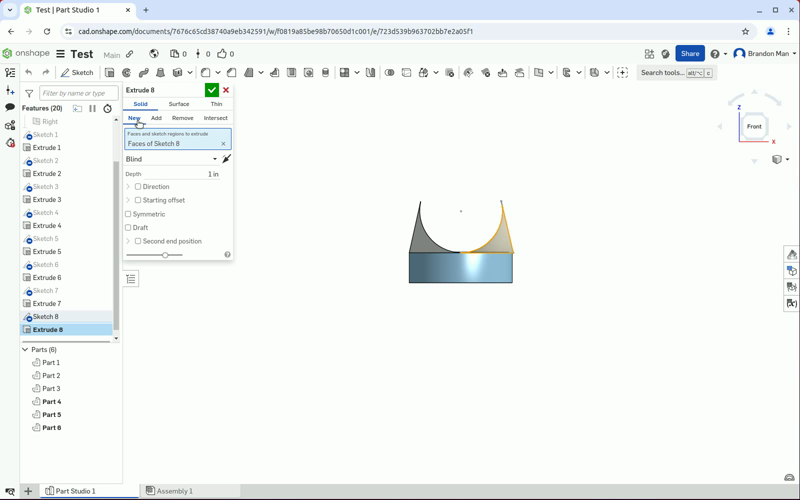
click(137, 120)
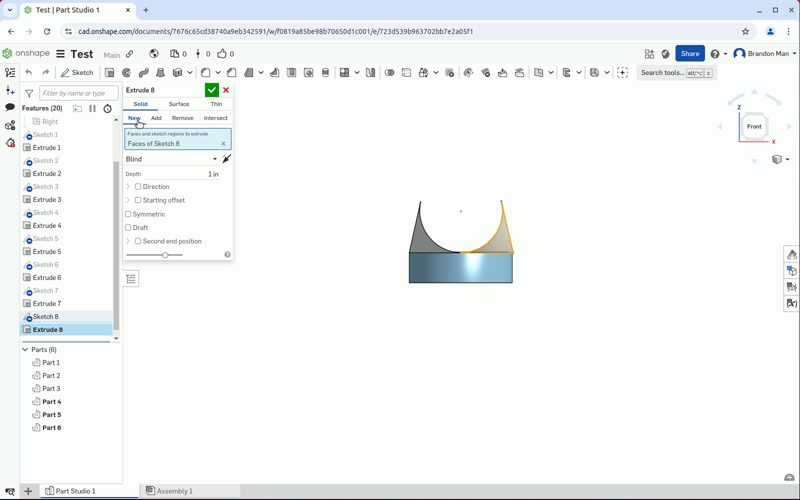
key(tab, 4)
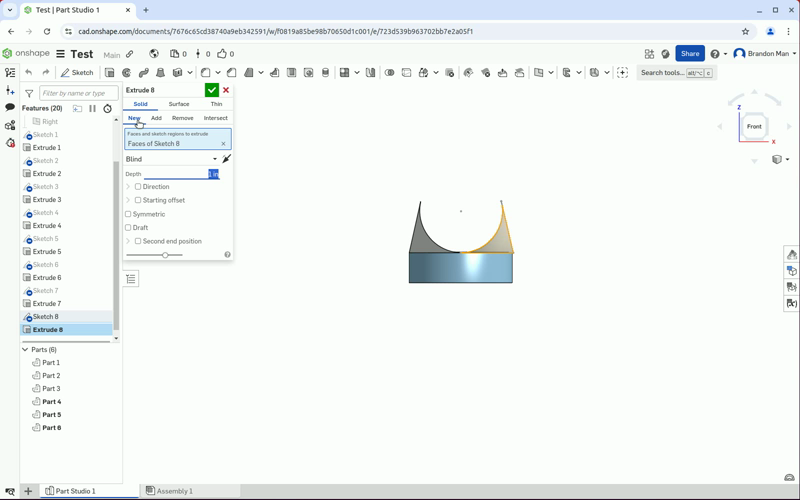
text(21.182)
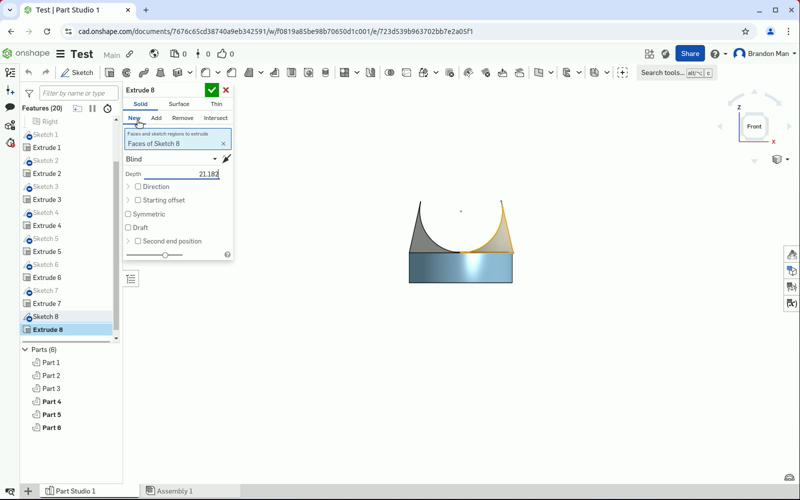
key(tab, 3)
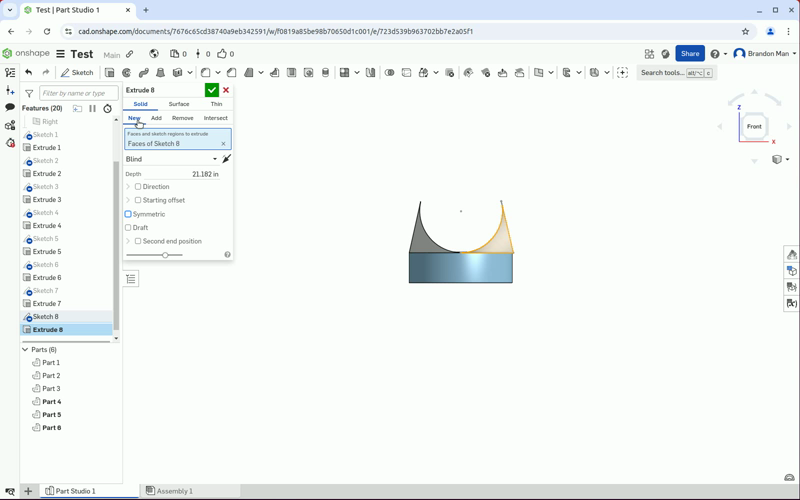
key(space)
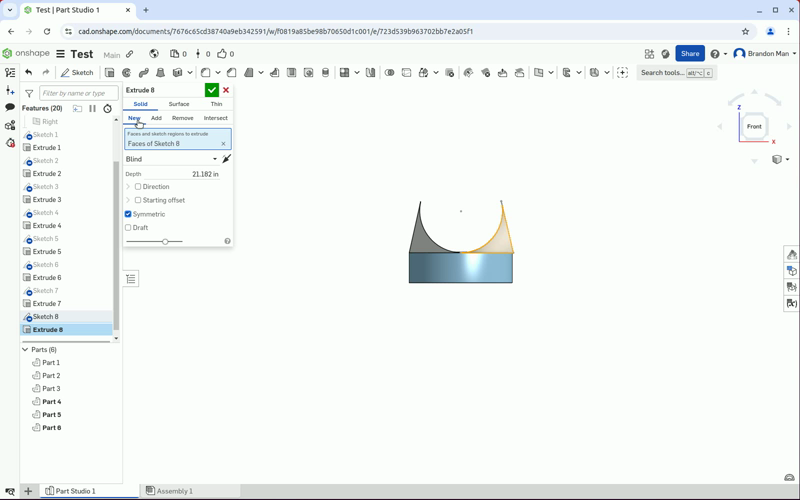
key(enter)
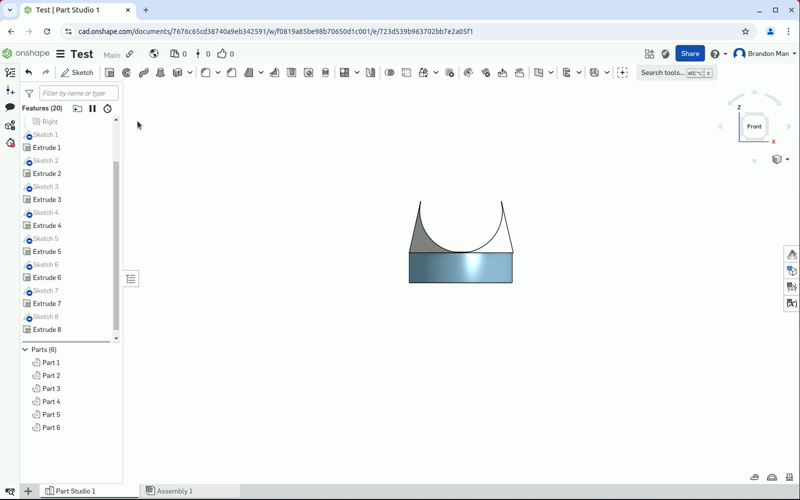
key(shift+h)
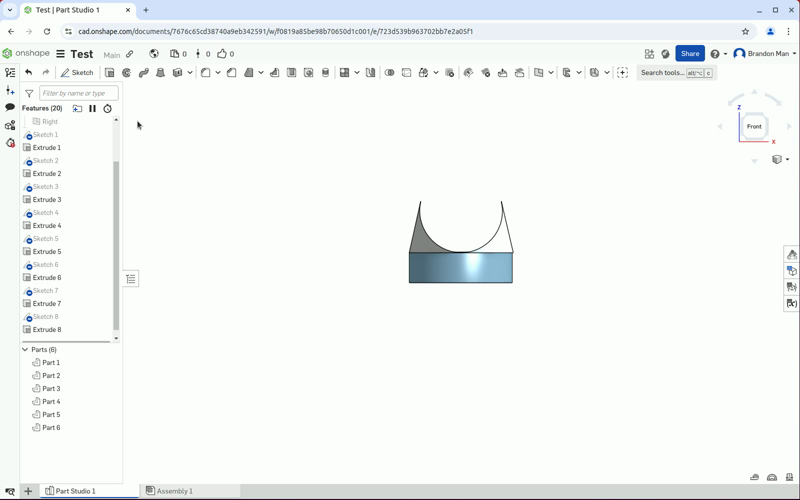
key(shift+h)
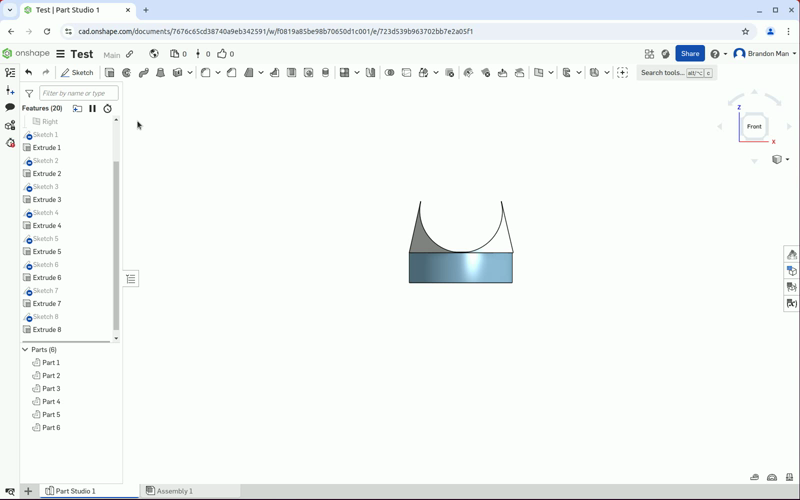
mouse_move(69, 137)
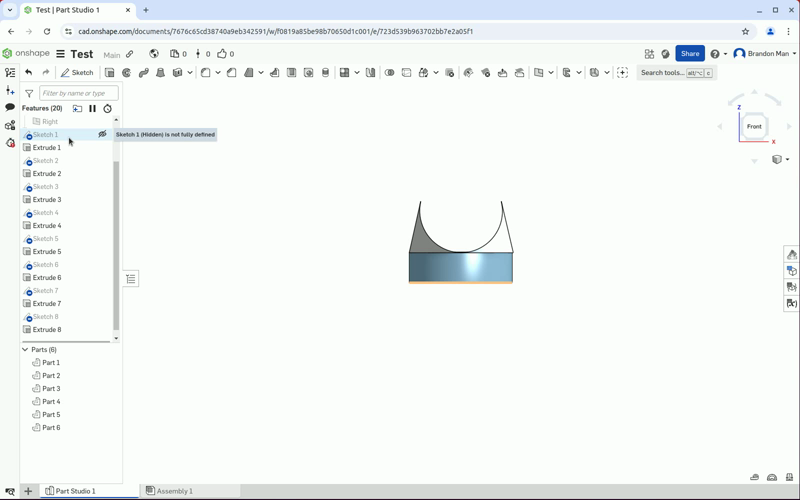
click(69, 137)
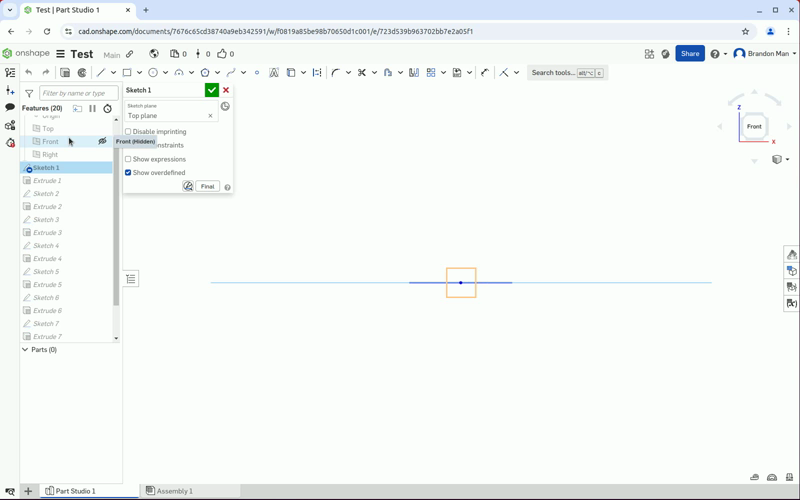
mouse_move(229, 92)
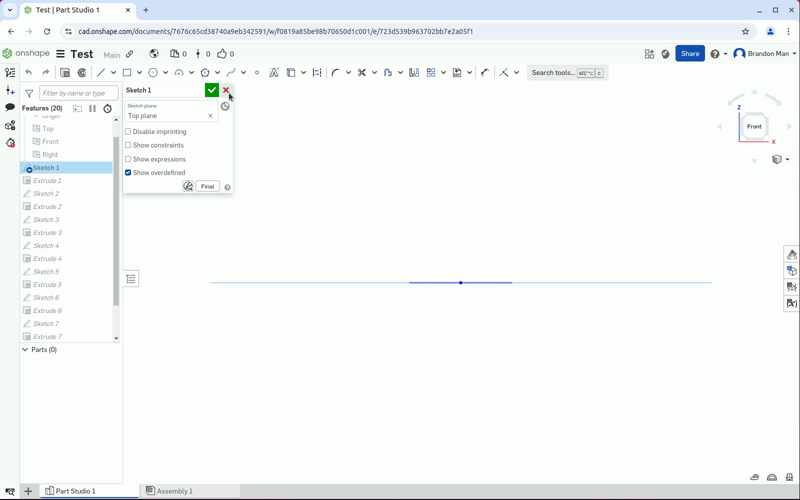
click(229, 92)
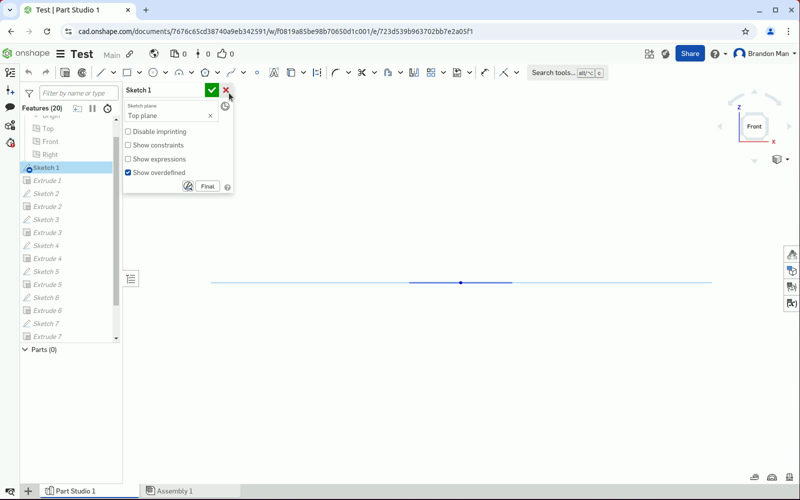
key(shift+s)
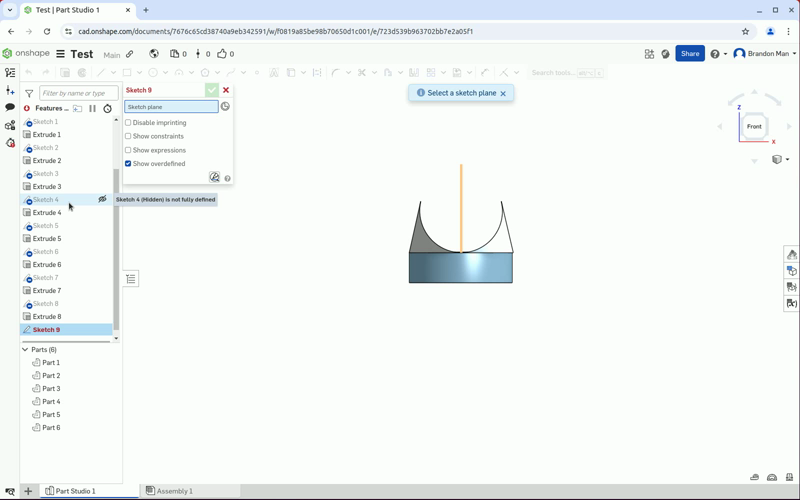
scroll(3)
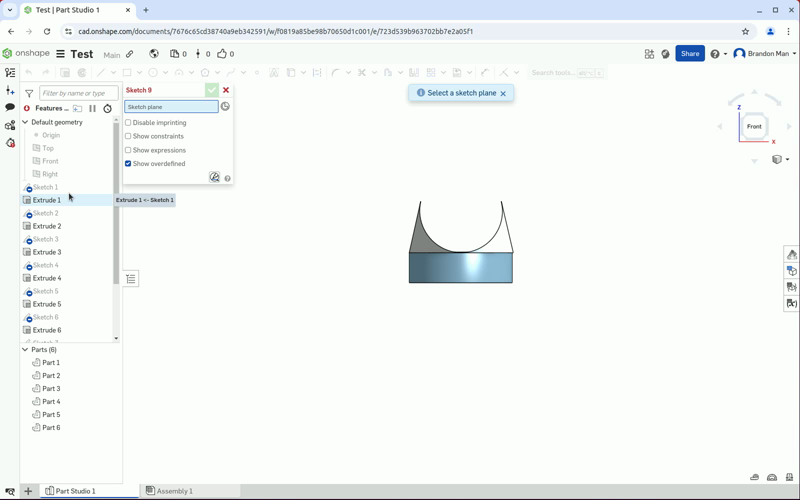
mouse_move(69, 163)
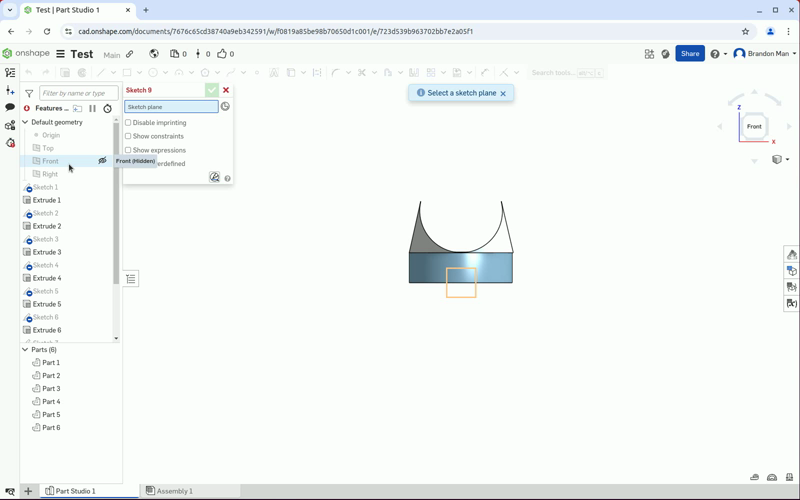
click(69, 163)
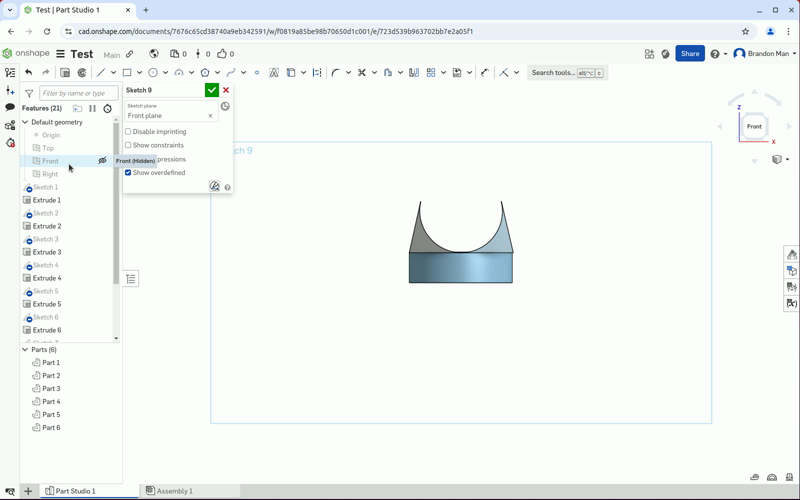
mouse_move(73, 352)
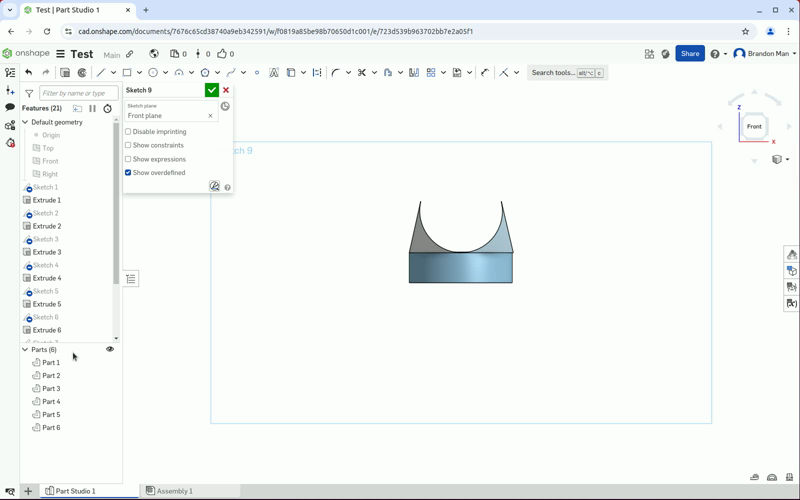
key(y)
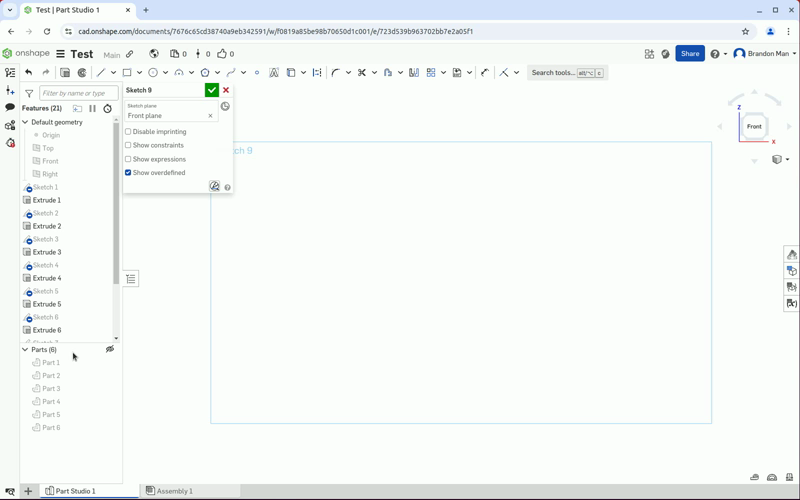
key(a)
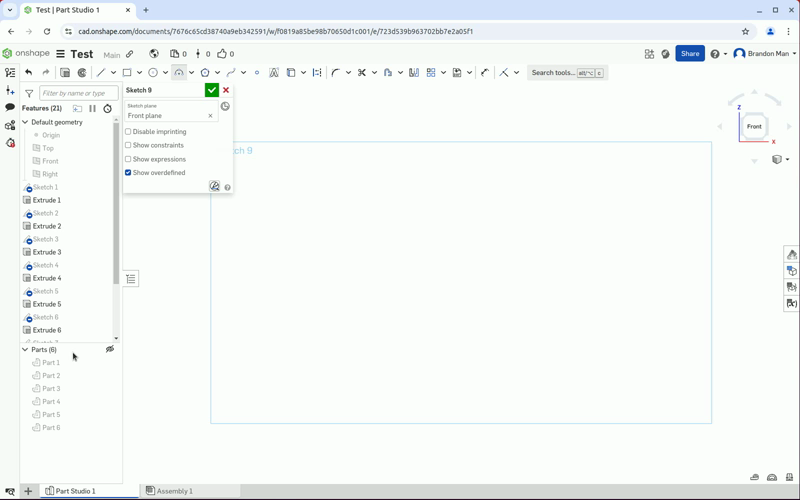
key_down(shift)
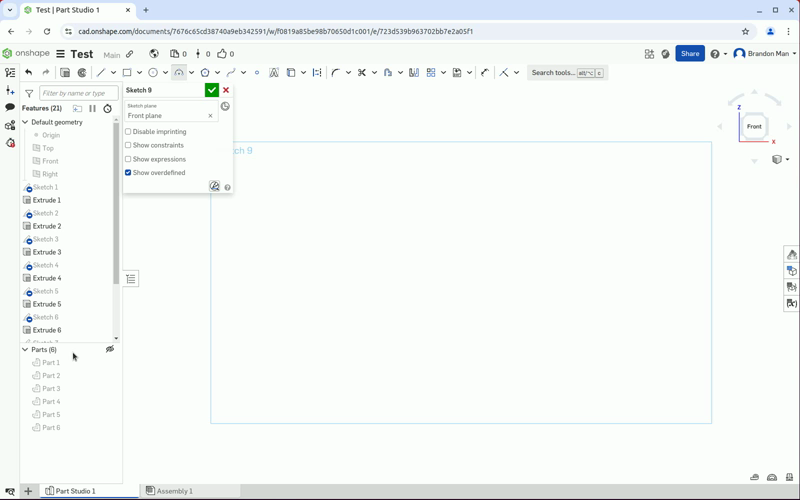
mouse_move(460, 252)
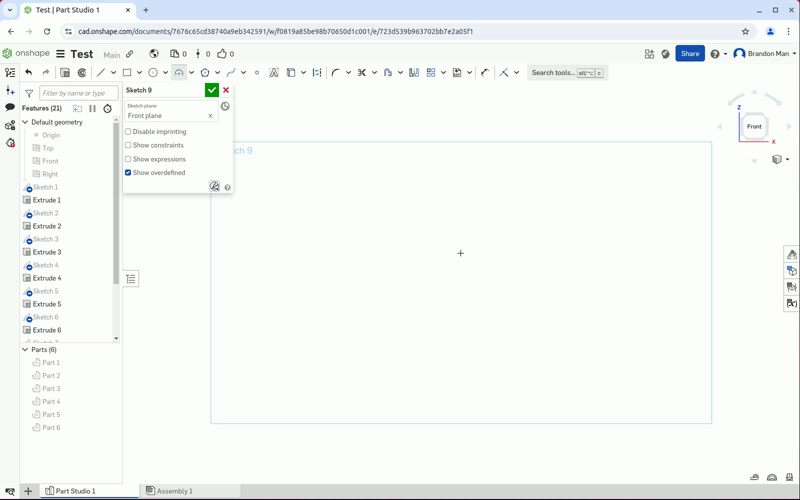
click(460, 252)
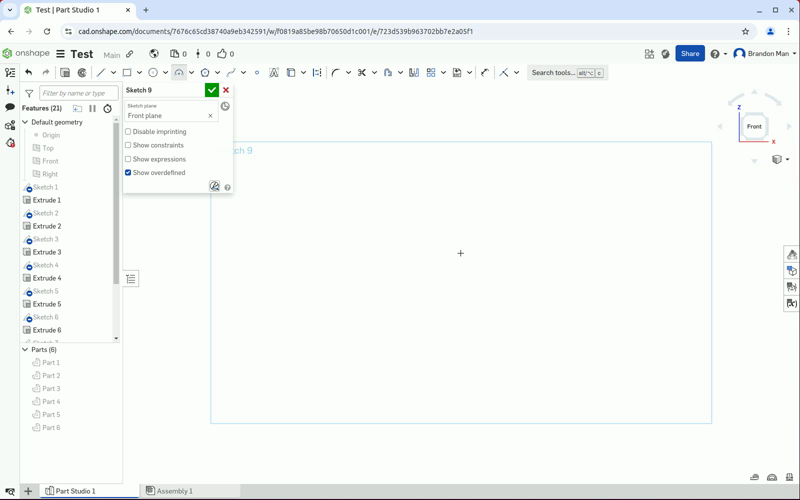
key_up(shift)
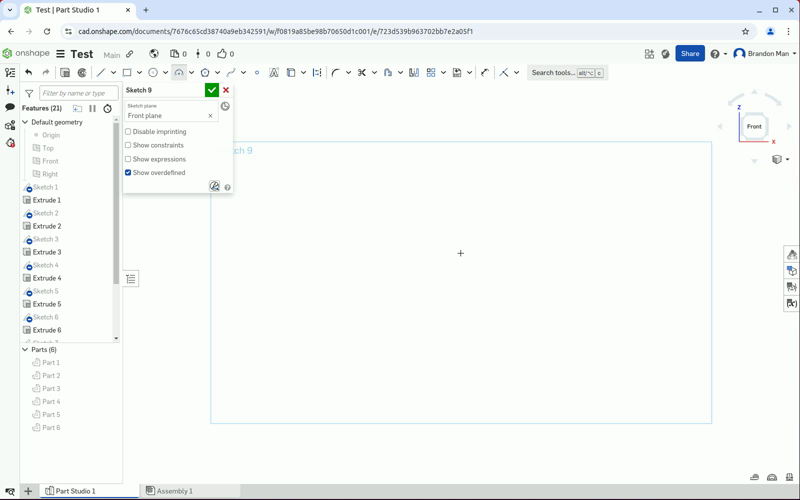
key_down(shift)
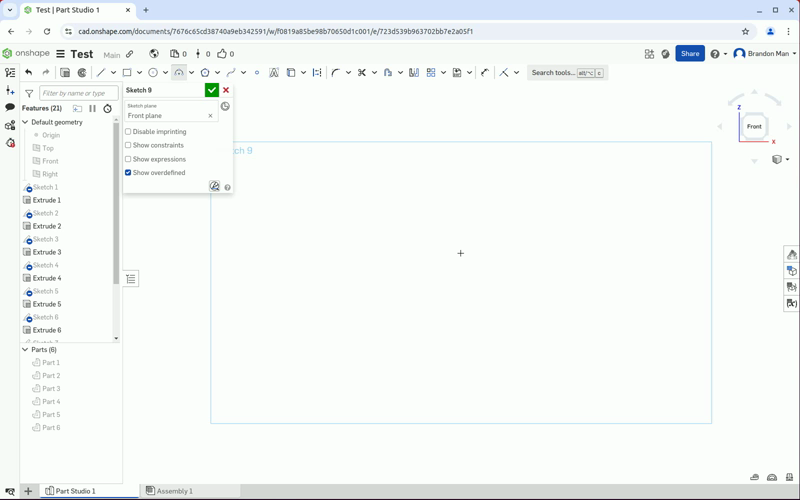
mouse_move(460, 170)
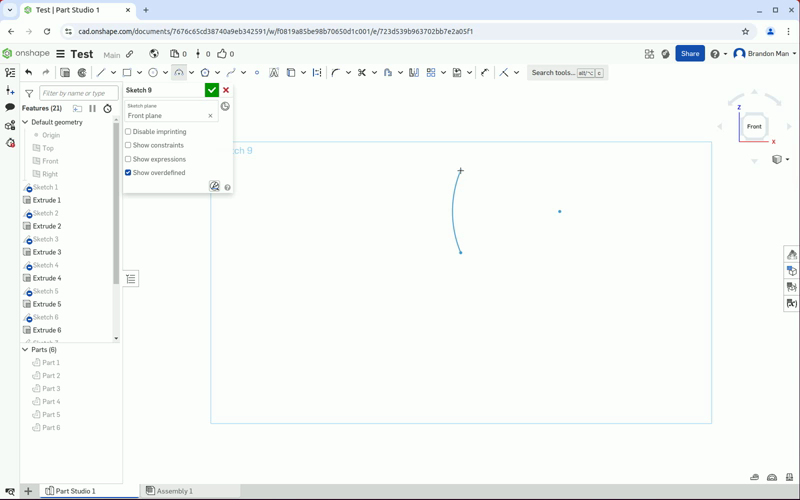
click(460, 170)
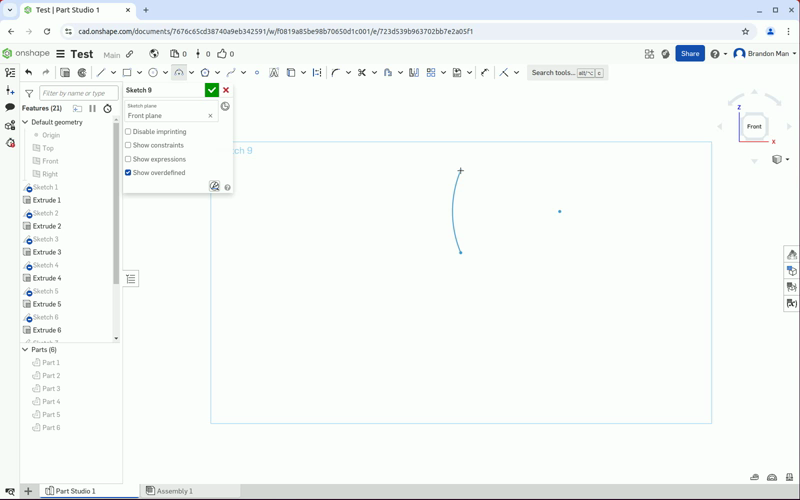
mouse_move(501, 211)
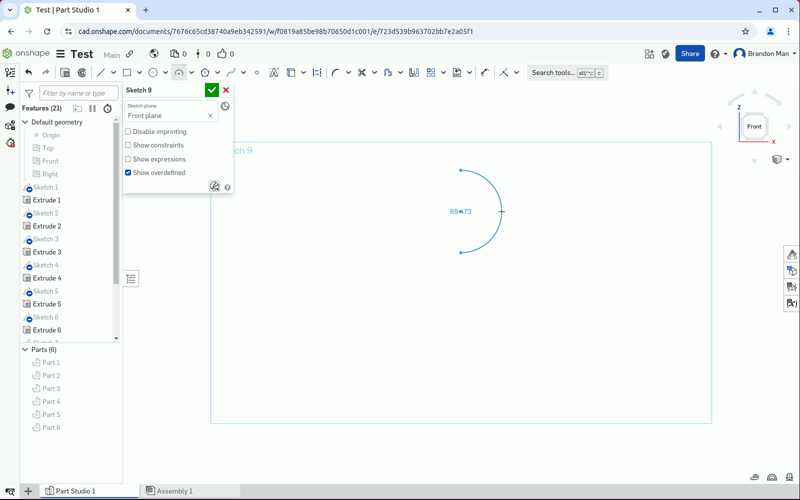
click(501, 211)
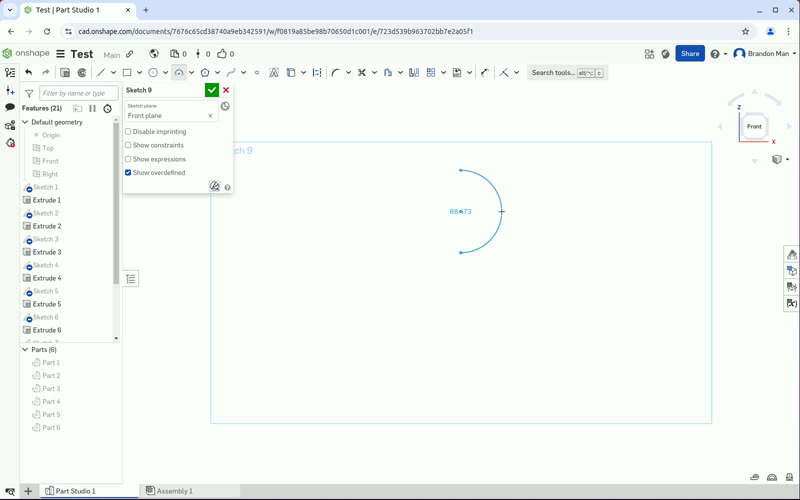
key_up(shift)
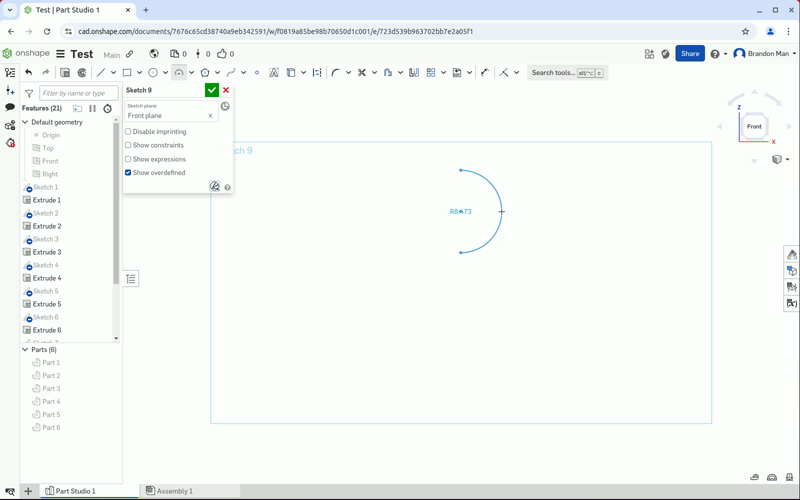
key(esc)
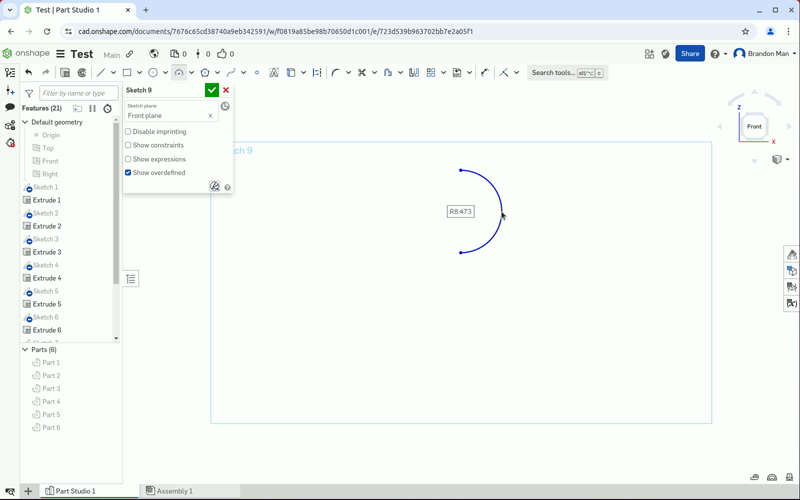
key(l)
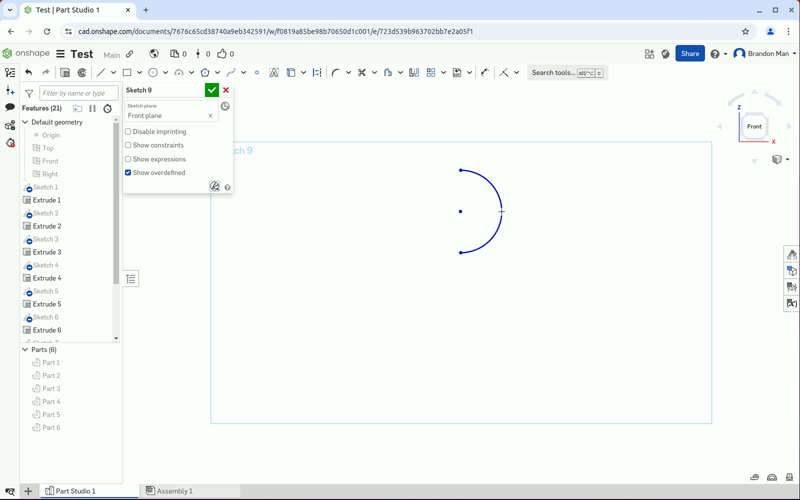
mouse_move(460, 170)
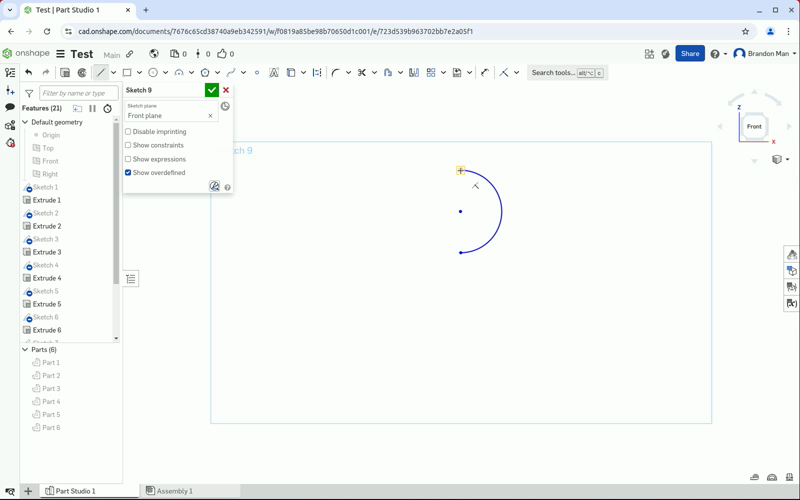
click(460, 170)
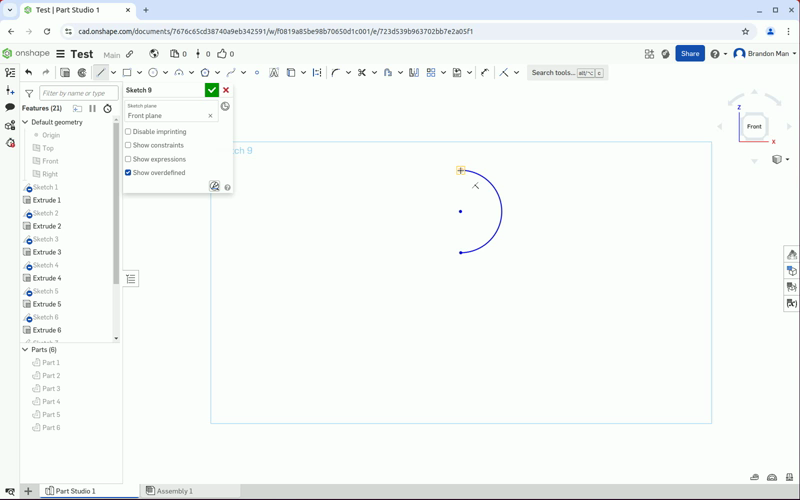
key_down(shift)
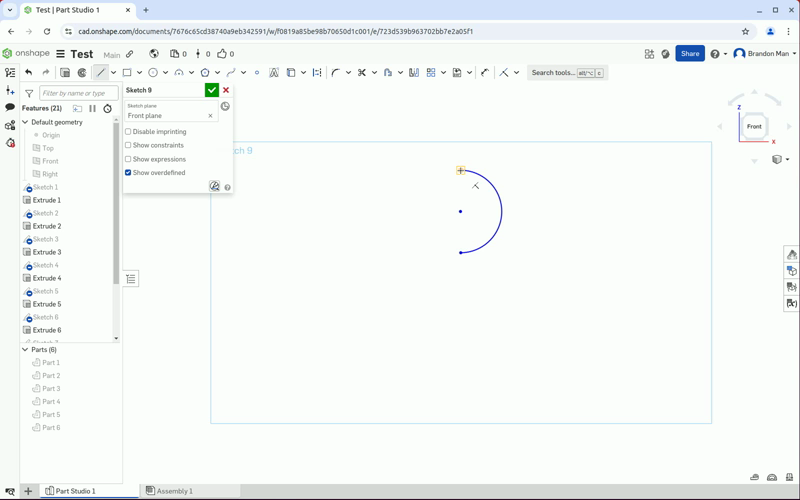
mouse_move(490, 170)
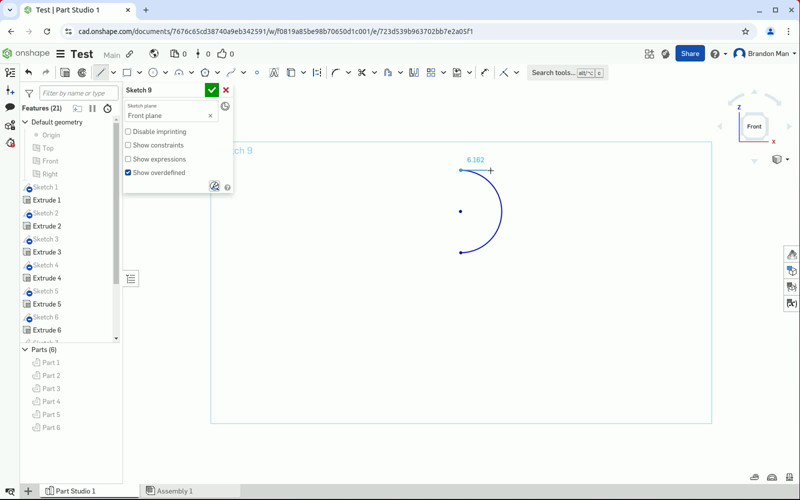
mouse_move(460, 197)
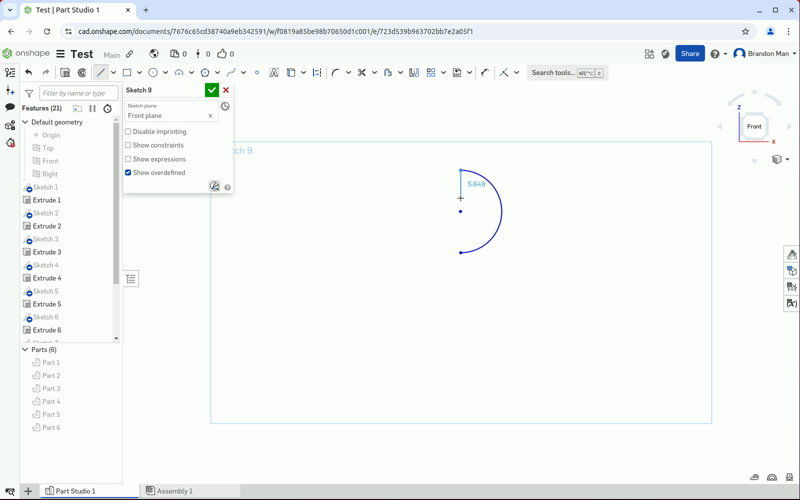
click(460, 197)
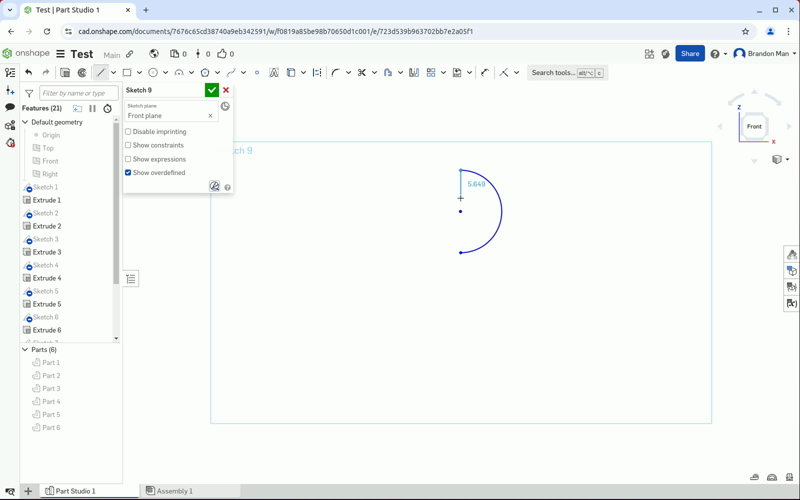
key_up(shift)
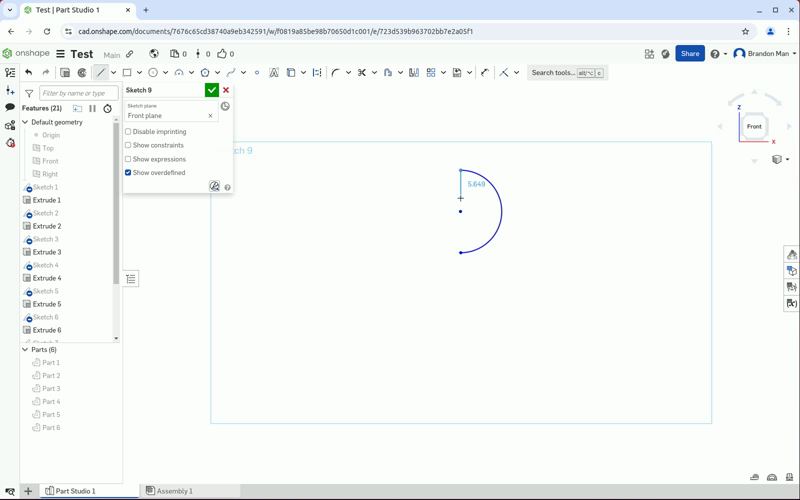
key(esc)
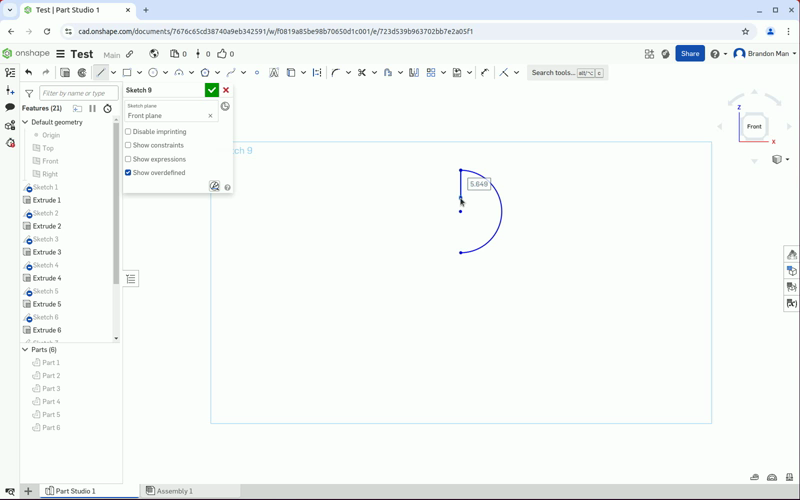
key(a)
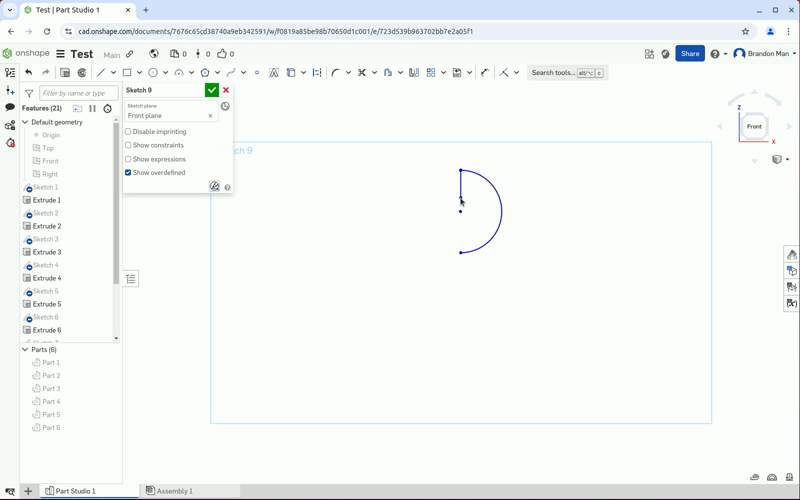
mouse_move(460, 197)
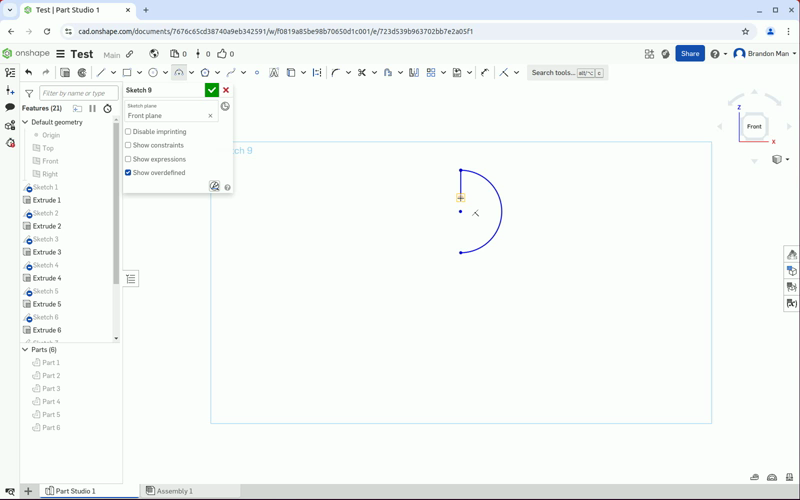
click(460, 197)
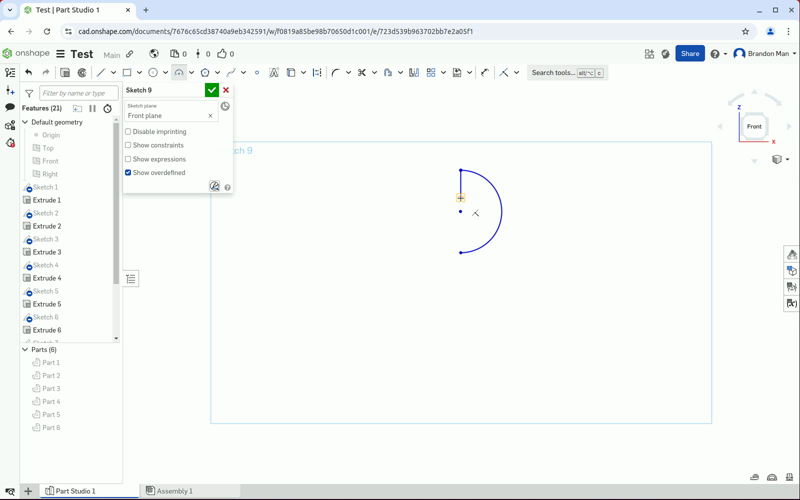
key_down(shift)
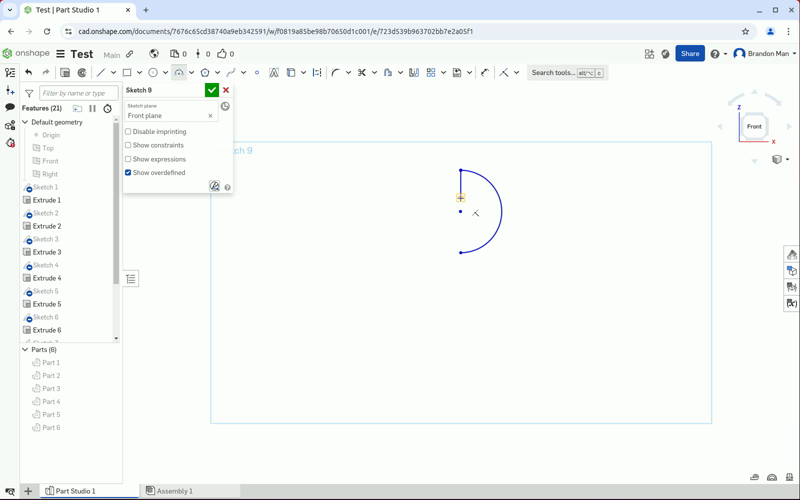
mouse_move(460, 224)
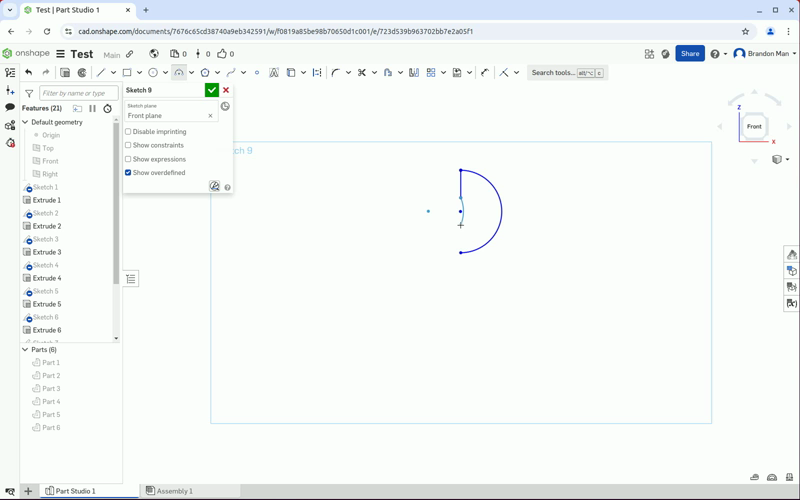
click(460, 224)
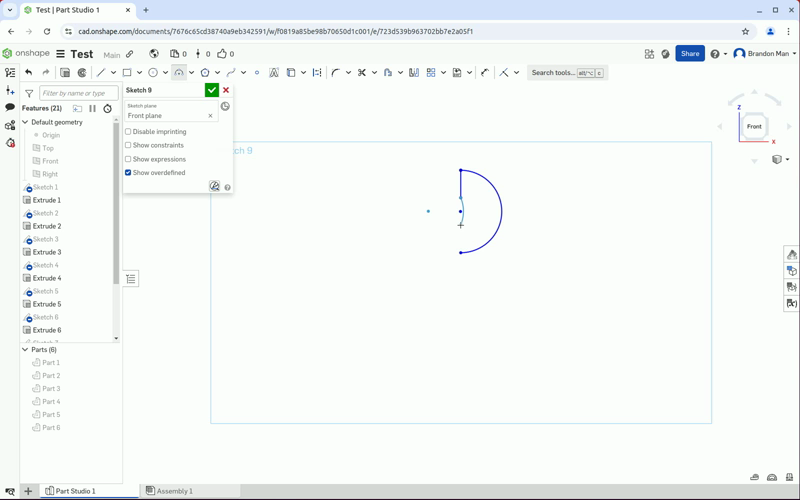
mouse_move(474, 211)
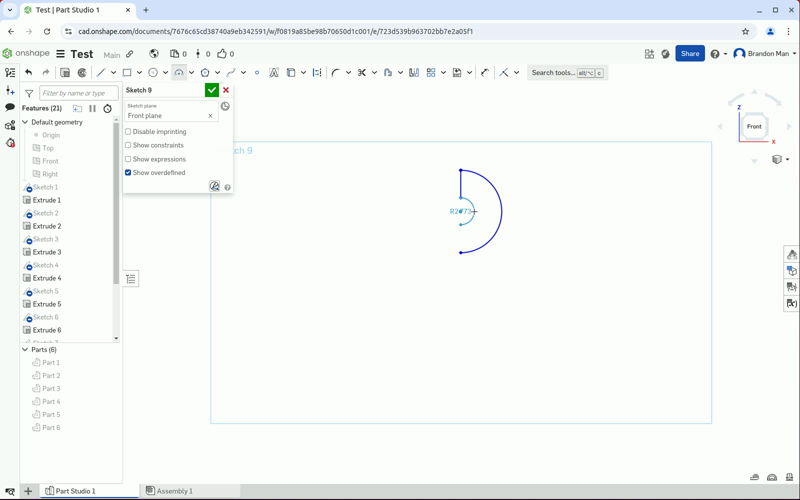
click(474, 211)
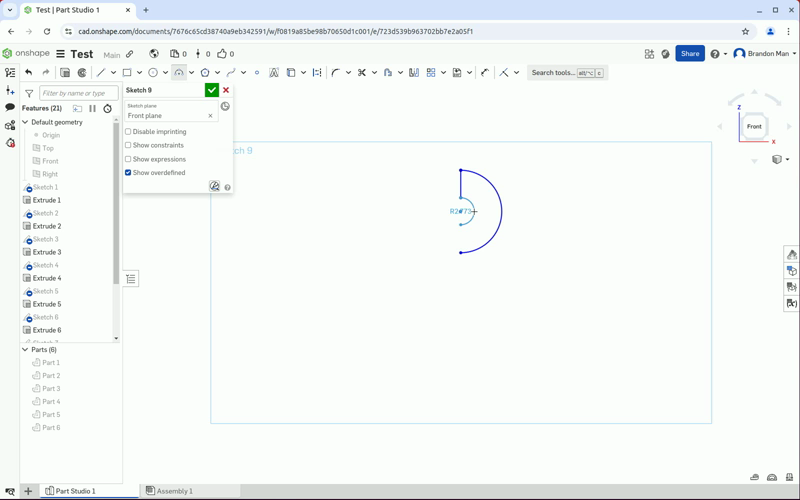
key_up(shift)
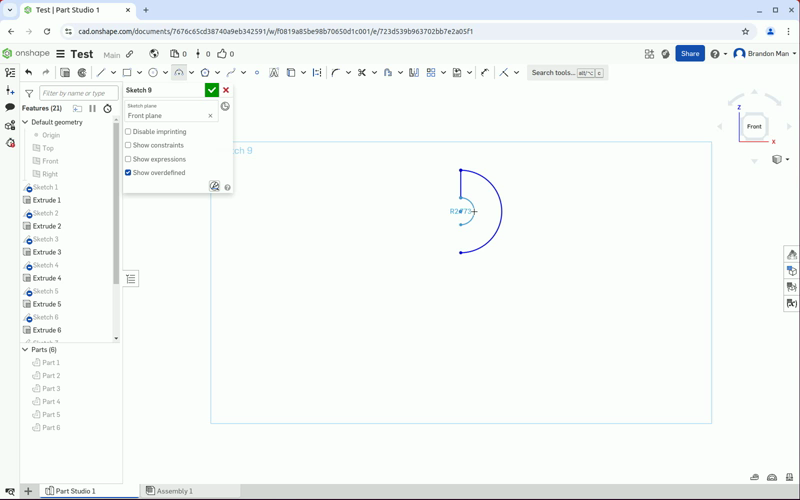
key(esc)
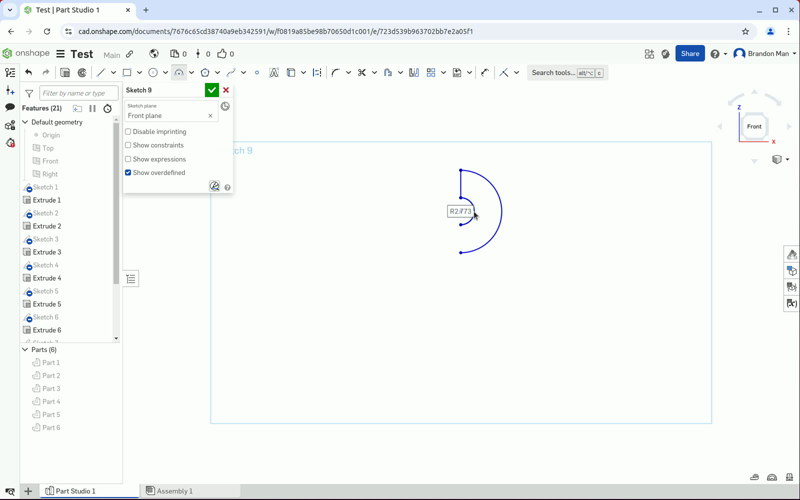
key(l)
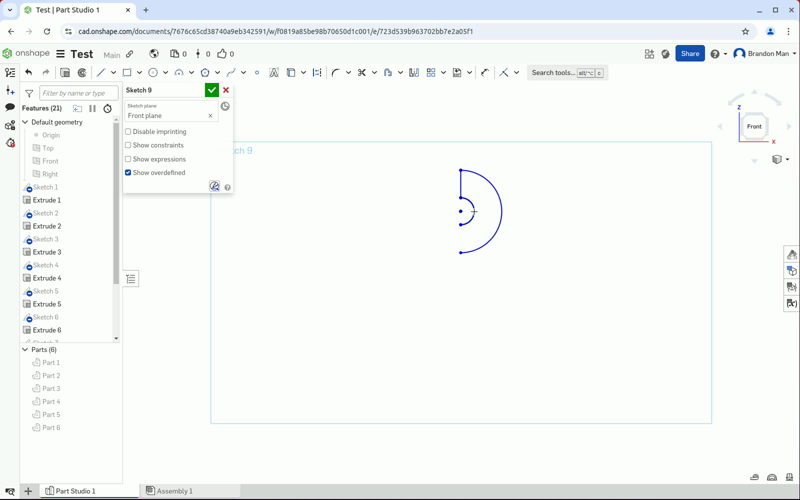
mouse_move(460, 224)
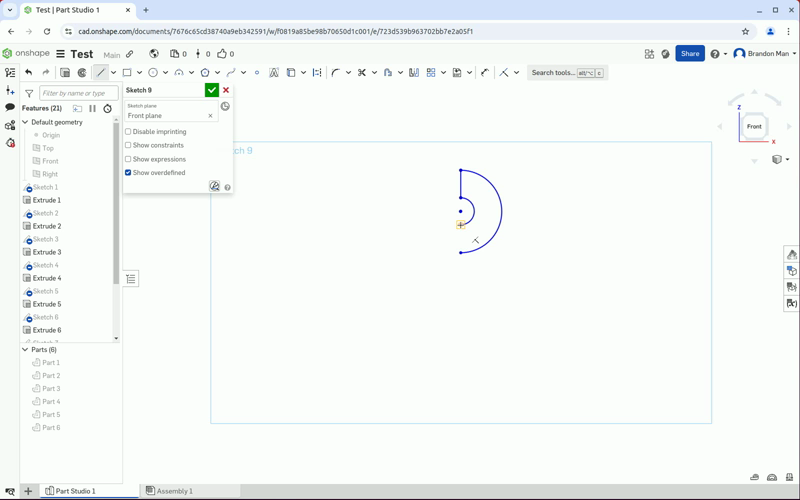
click(460, 224)
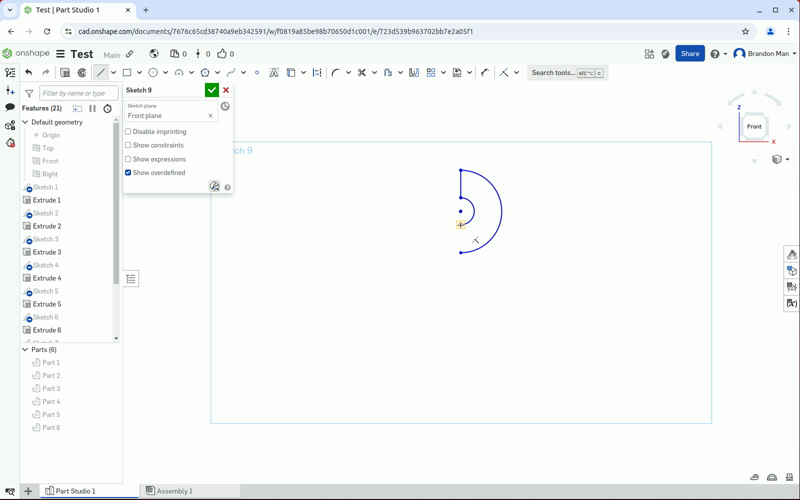
mouse_move(490, 224)
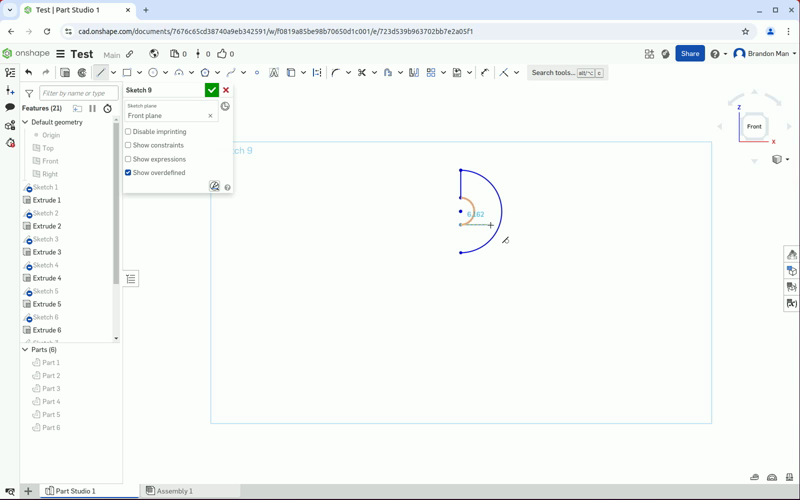
key_down(shift)
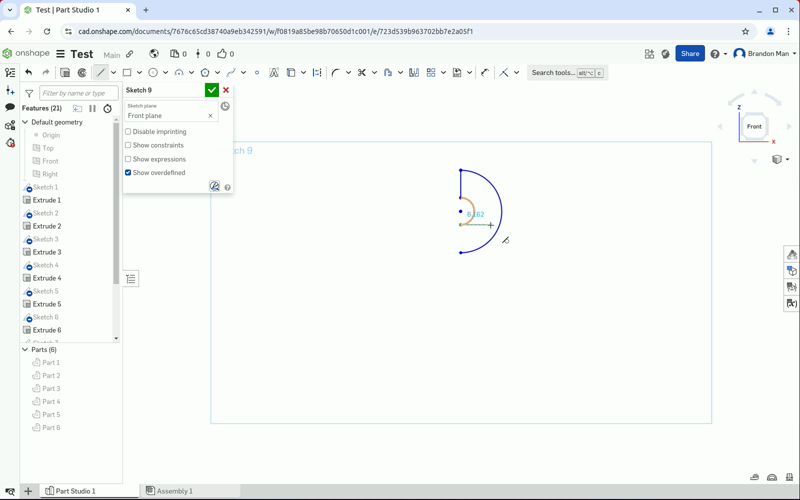
mouse_move(460, 252)
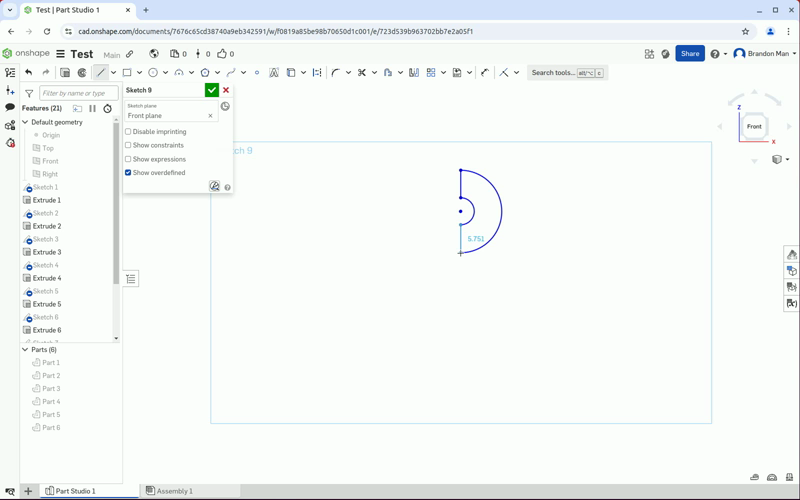
key_up(shift)
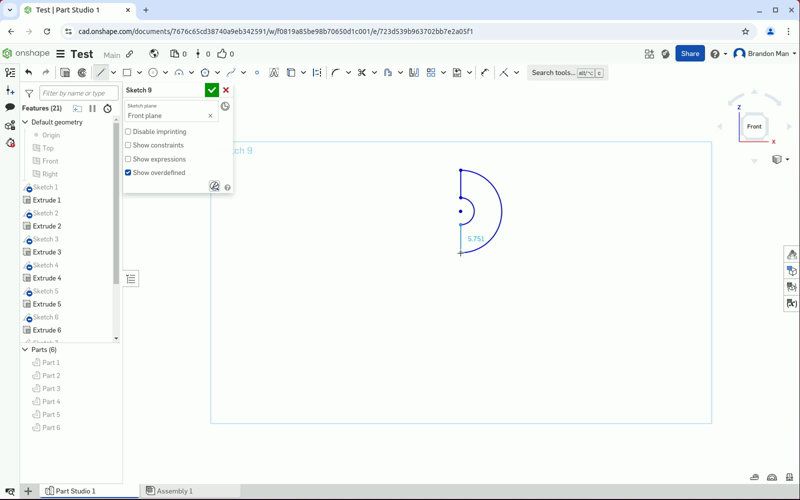
click(460, 252)
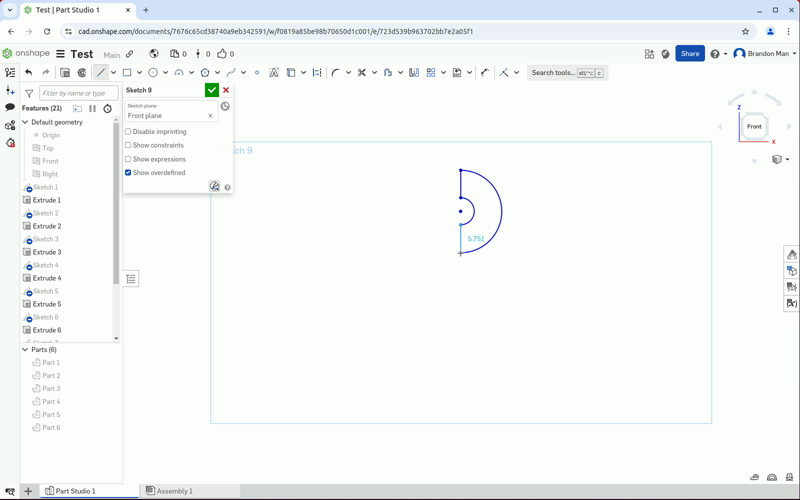
key(esc)
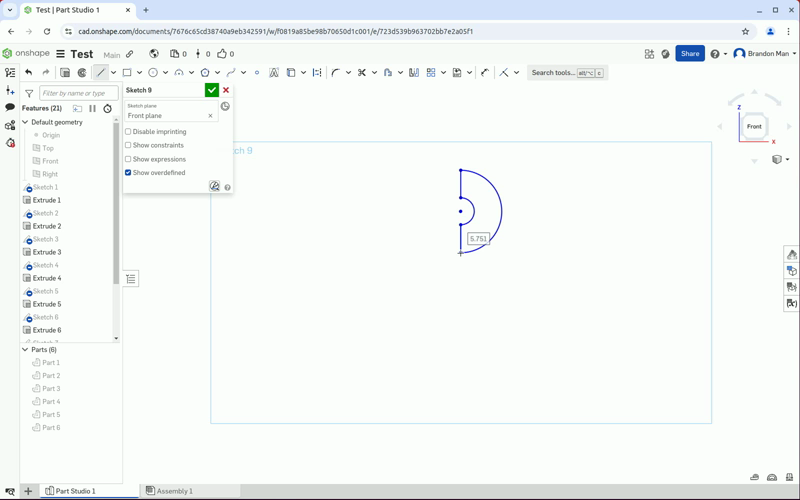
mouse_move(490, 195)
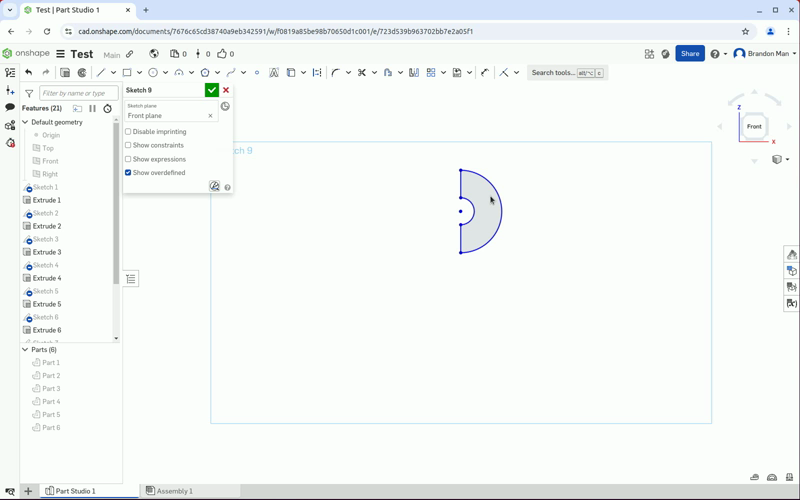
scroll(6)
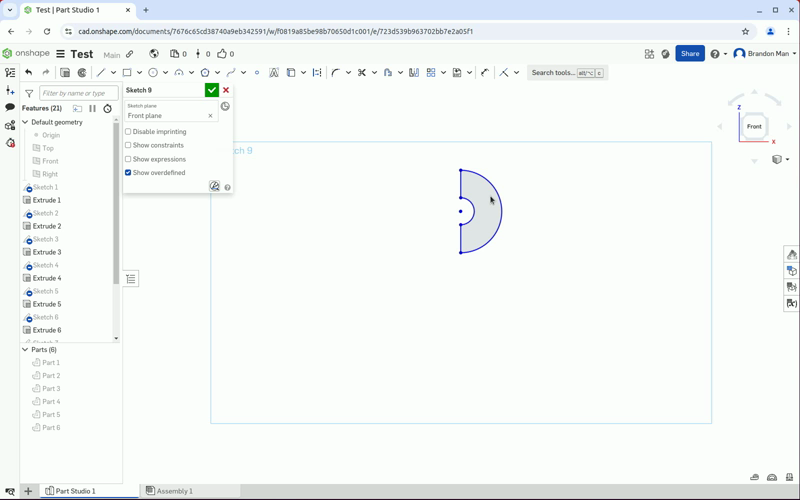
scroll(6)
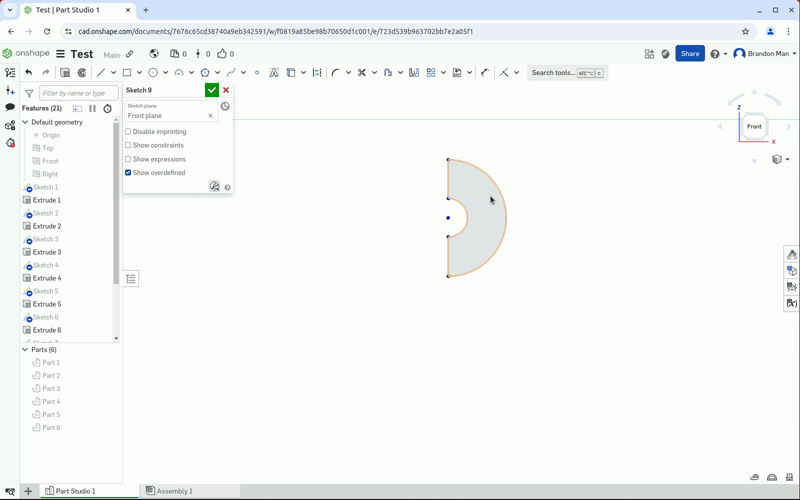
scroll(6)
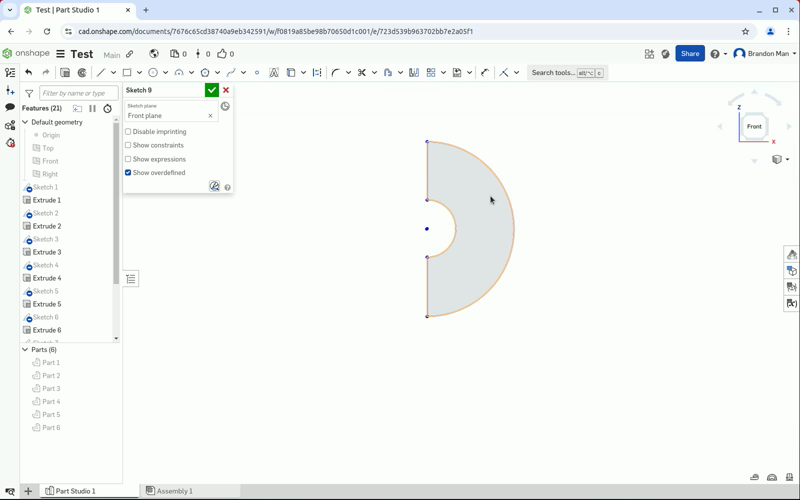
scroll(6)
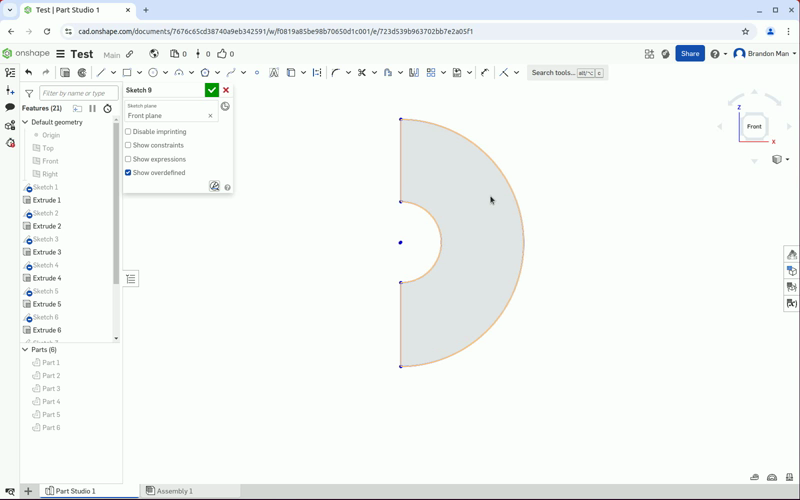
scroll(6)
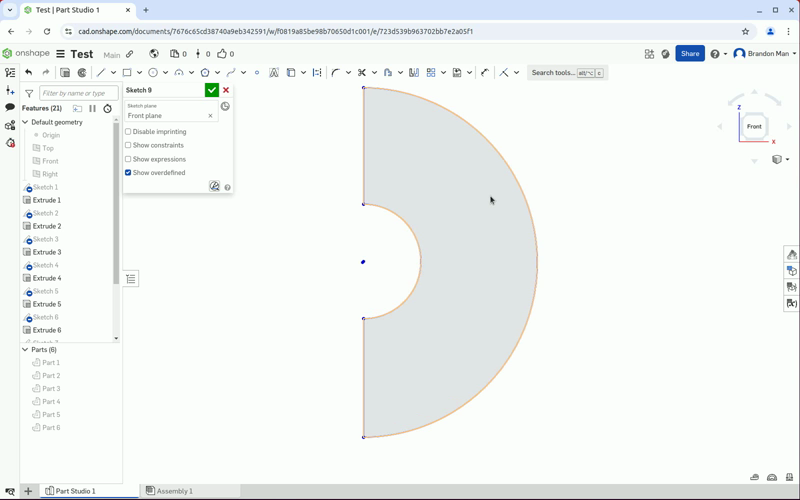
scroll(6)
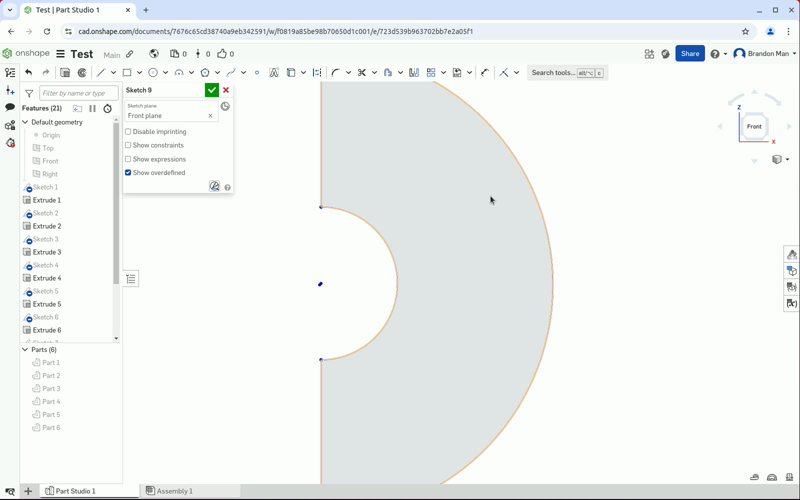
scroll(6)
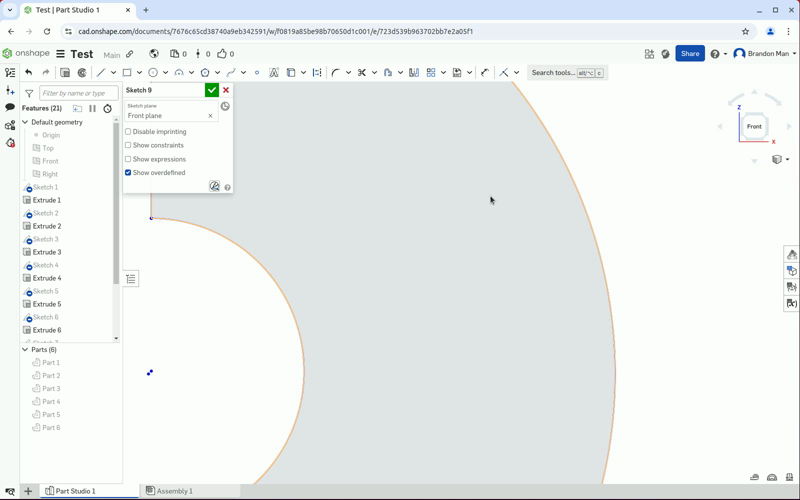
click(490, 195)
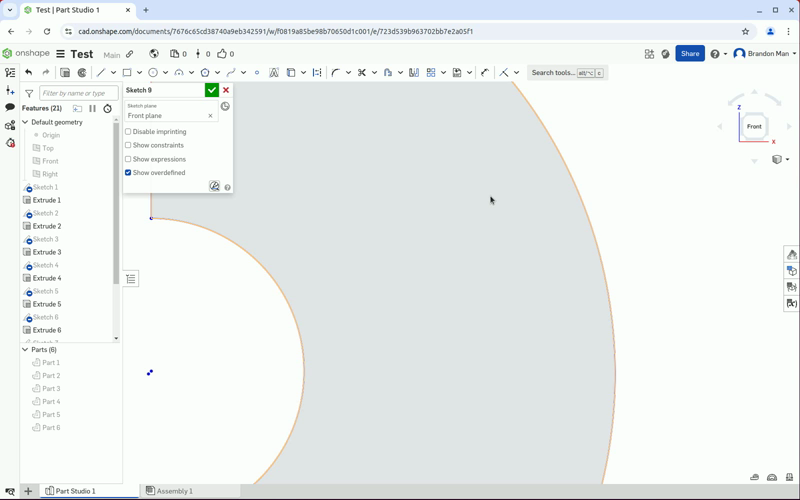
scroll(-6)
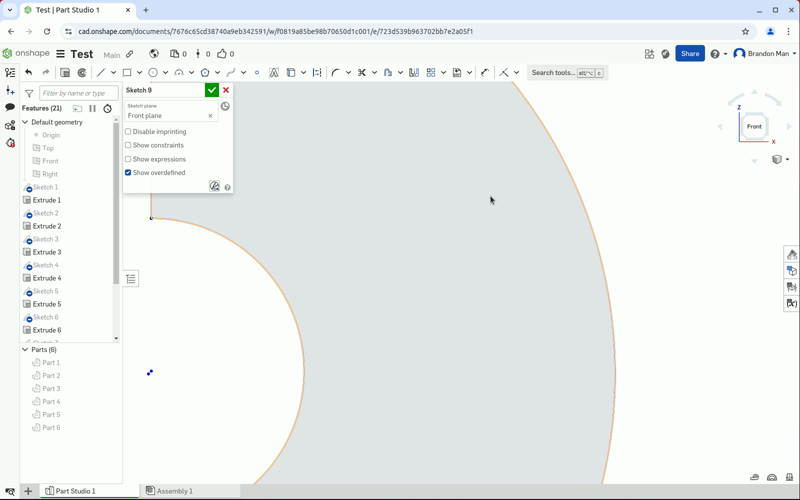
scroll(-6)
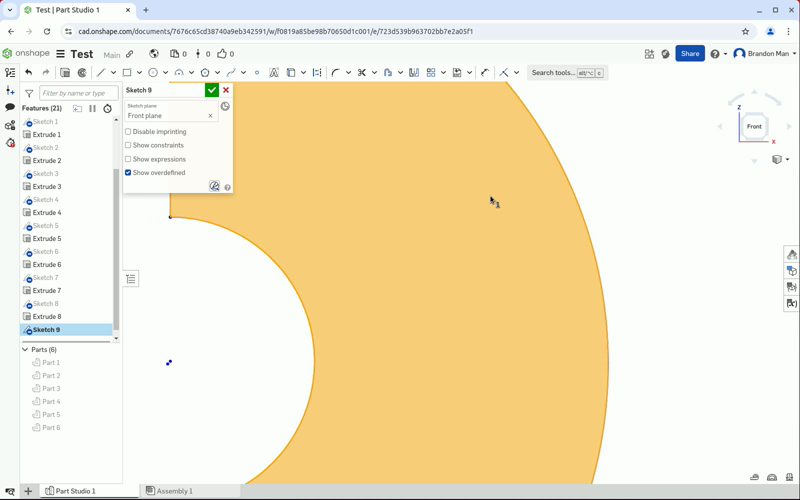
scroll(-6)
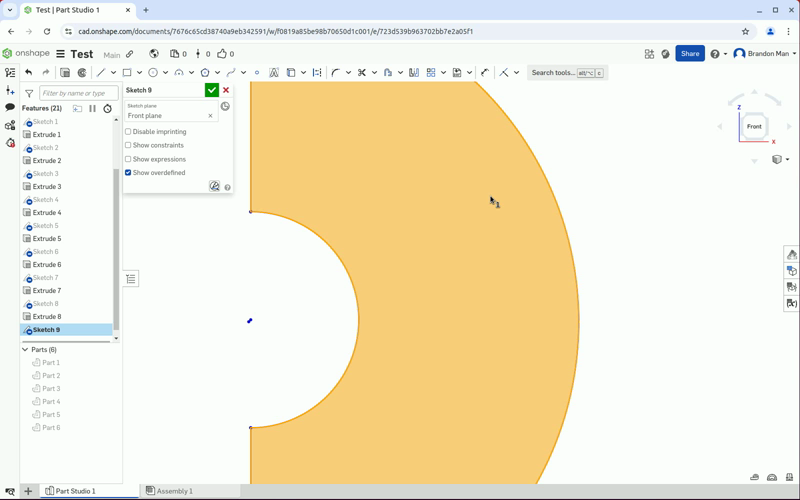
scroll(-6)
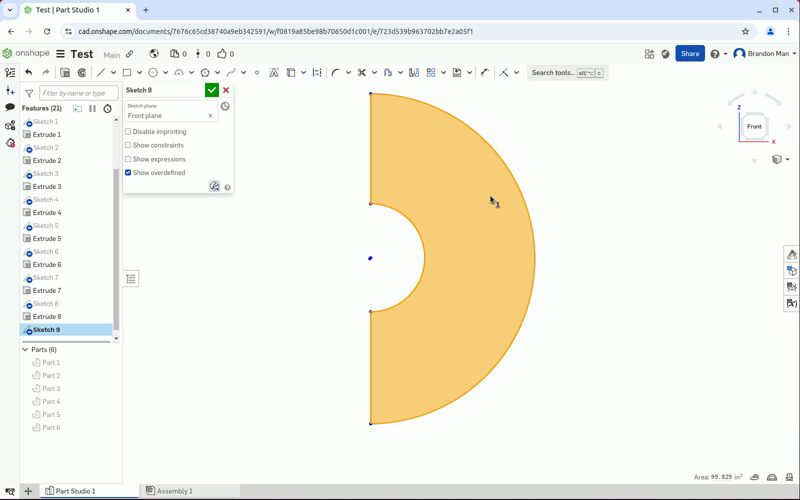
scroll(-6)
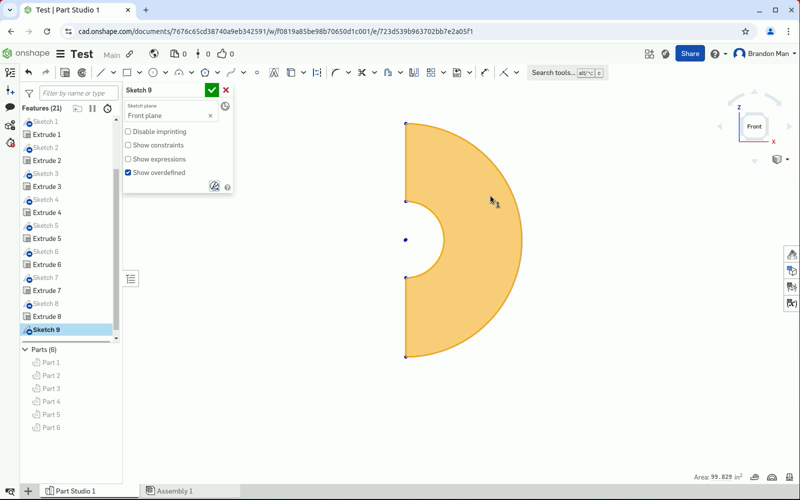
scroll(-6)
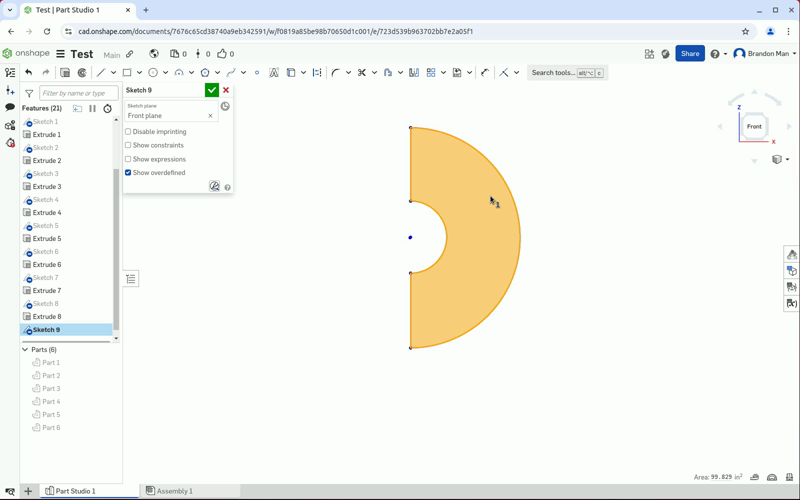
scroll(-6)
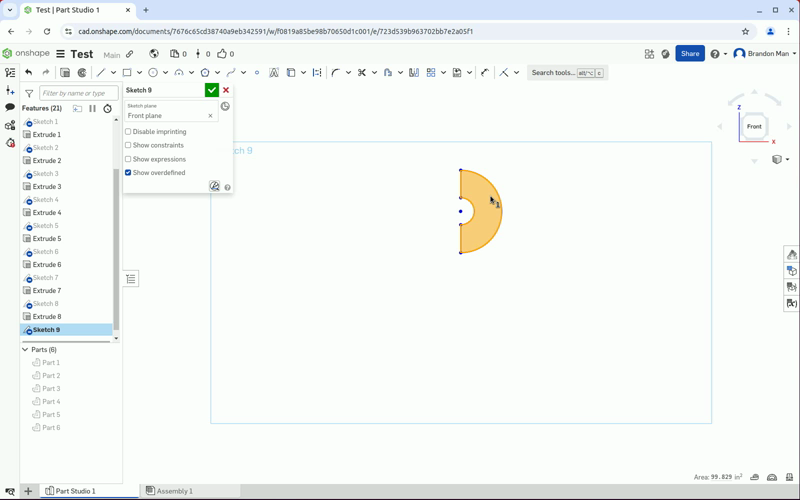
mouse_move(73, 352)
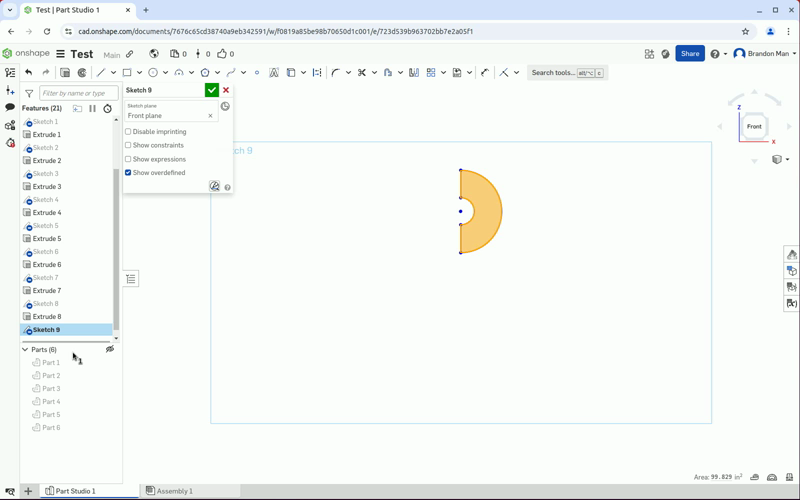
key(shift+y)
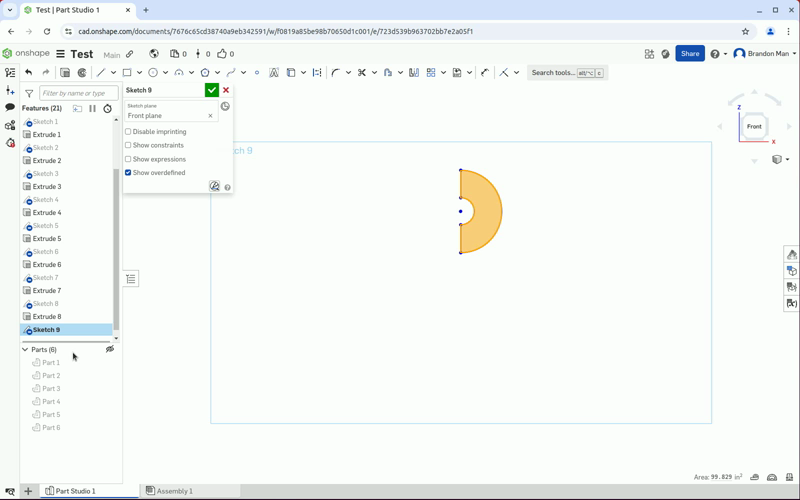
key(shift+e)
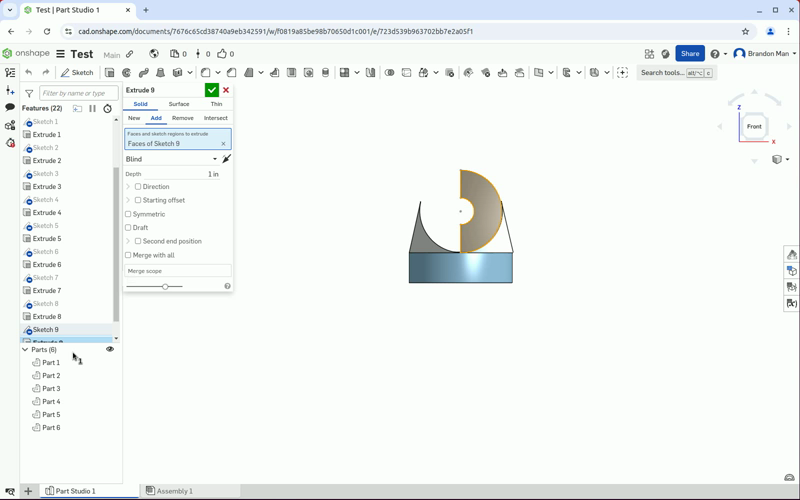
mouse_move(143, 106)
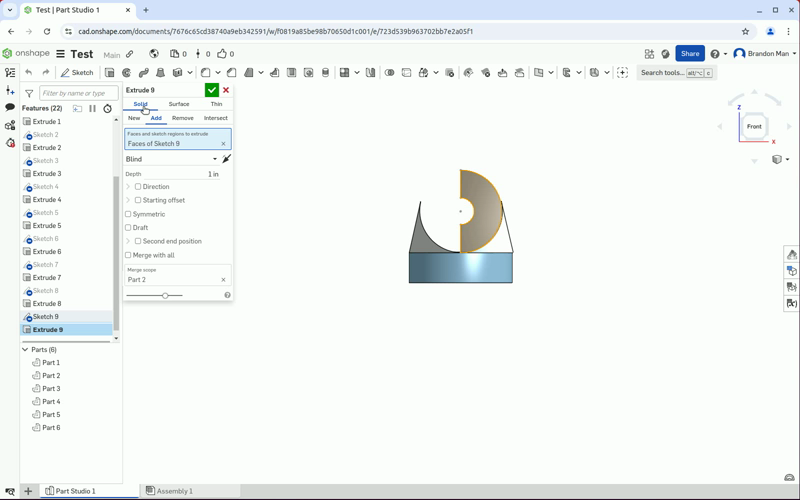
click(143, 106)
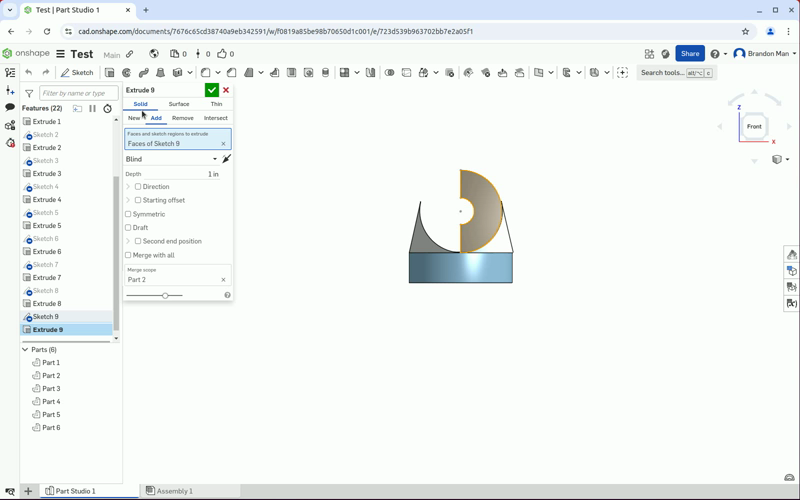
mouse_move(137, 120)
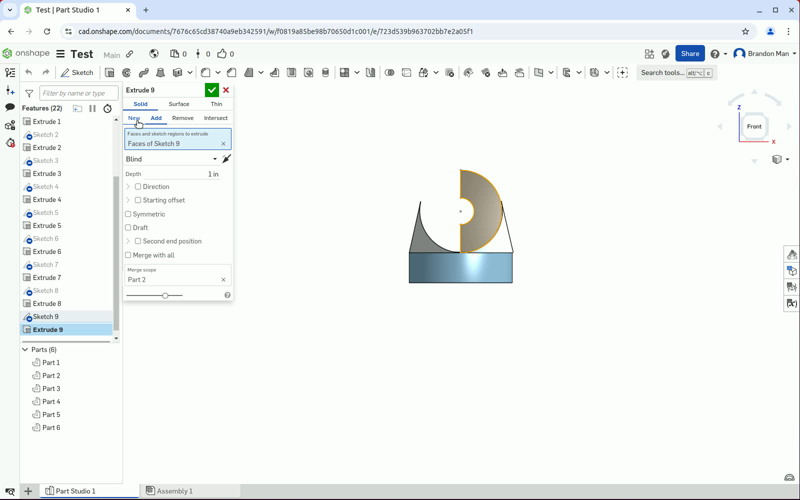
click(137, 120)
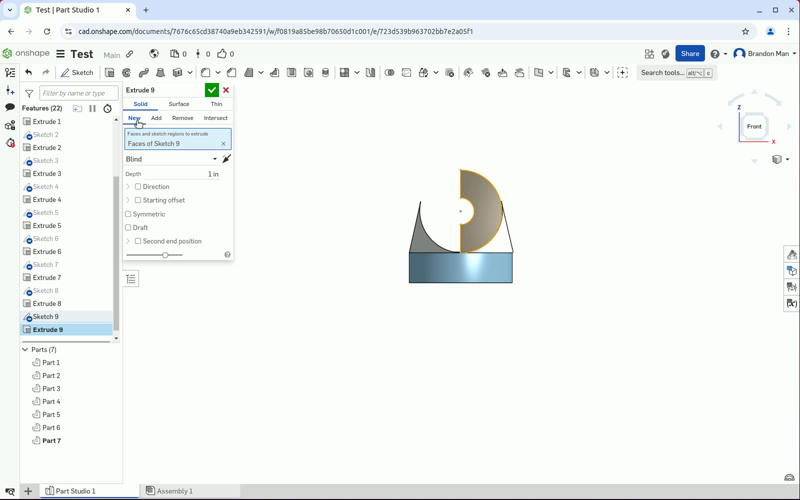
key(tab, 4)
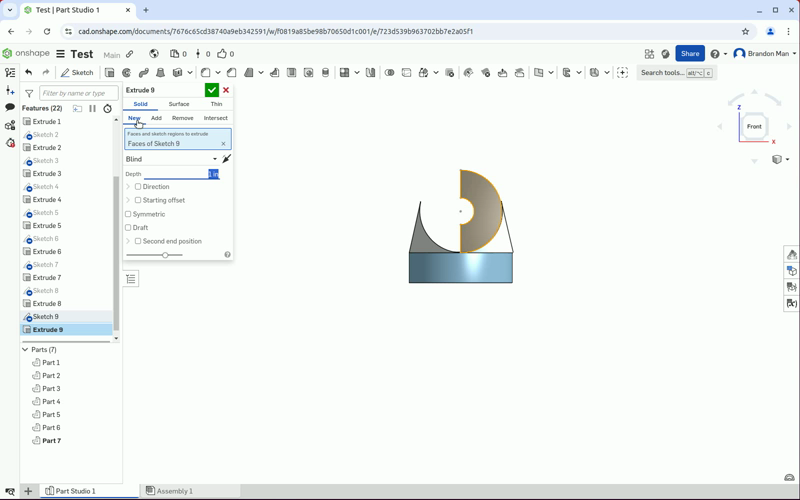
text(21.182)
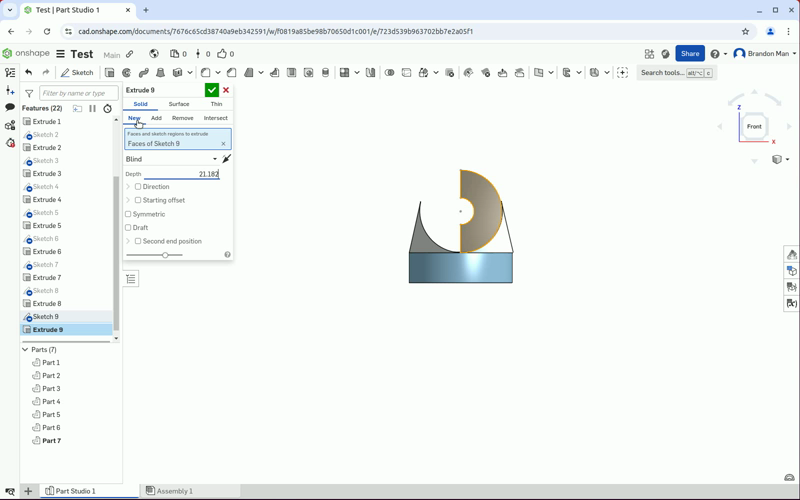
key(tab, 3)
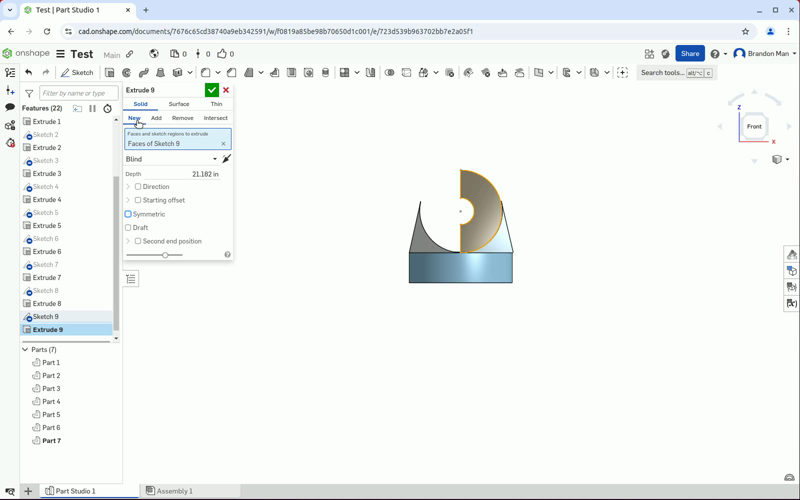
key(space)
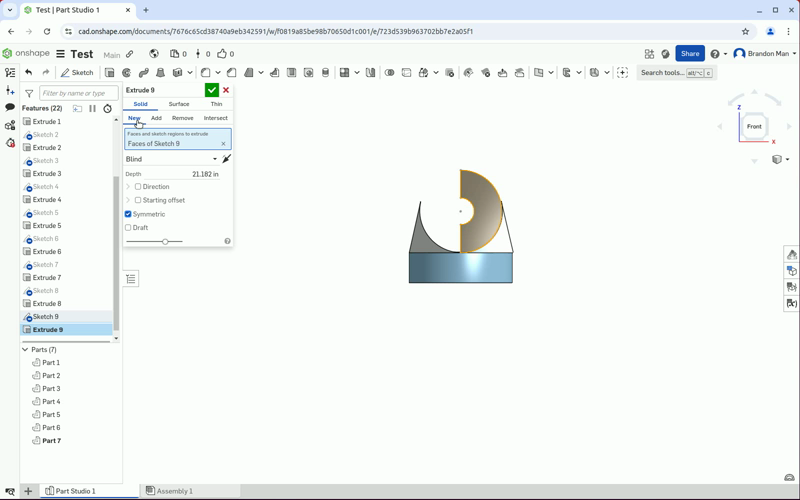
key(enter)
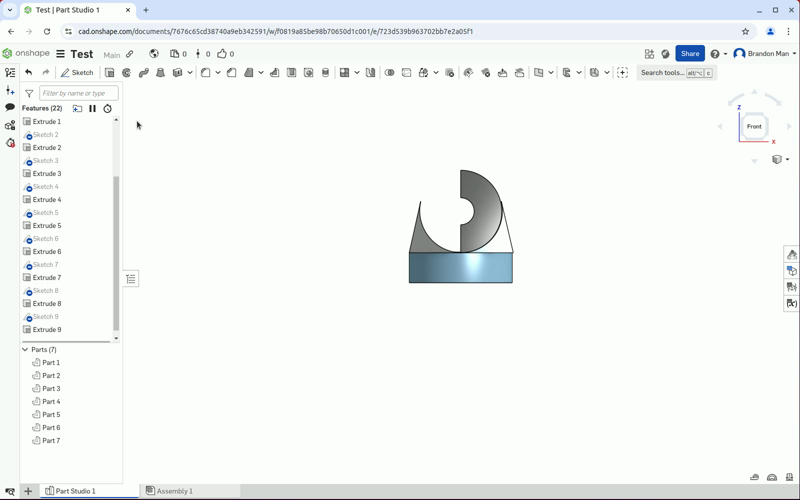
key(shift+h)
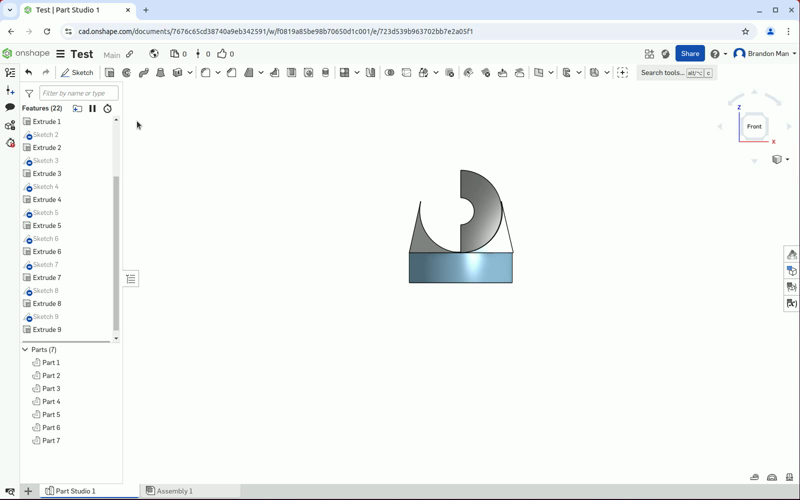
key(shift+h)
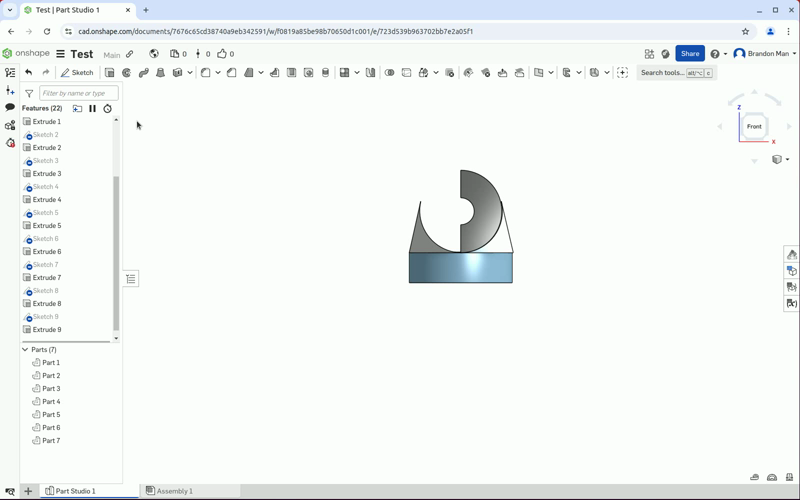
mouse_move(69, 111)
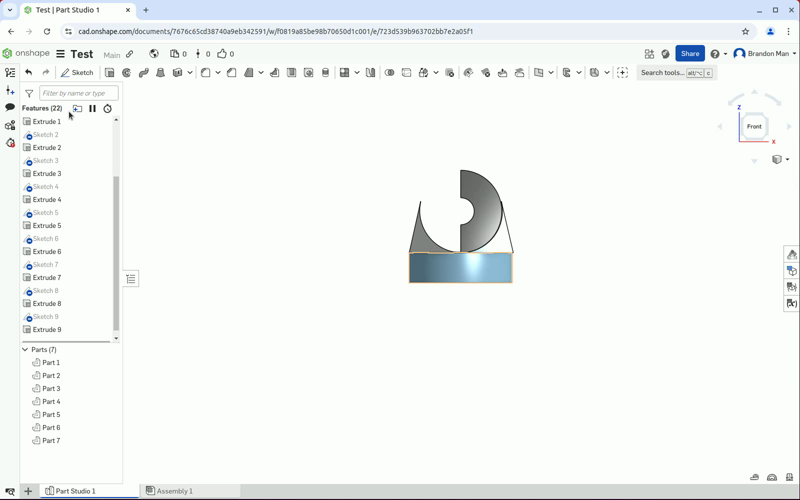
click(69, 111)
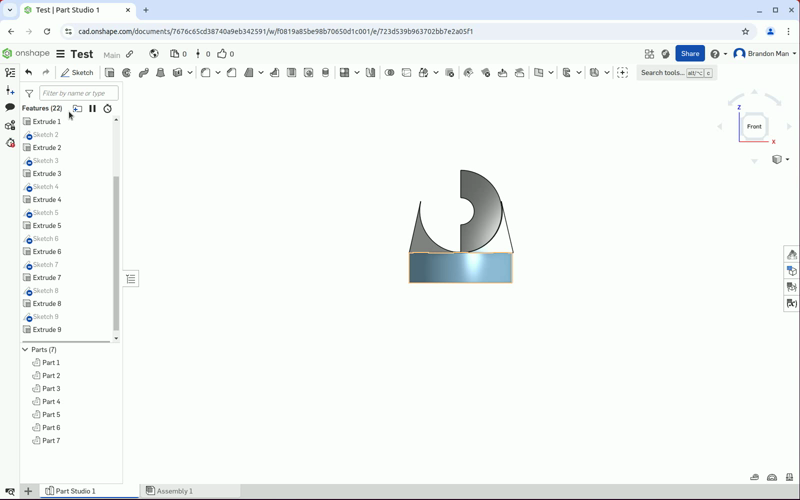
key(shift+s)
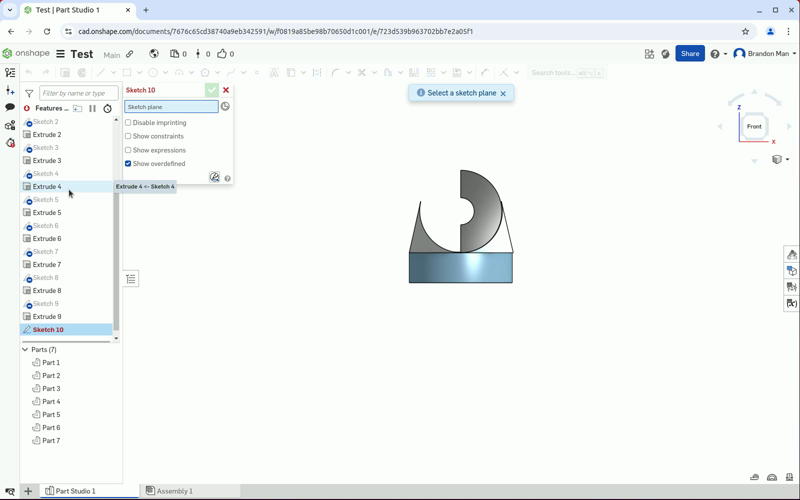
scroll(3)
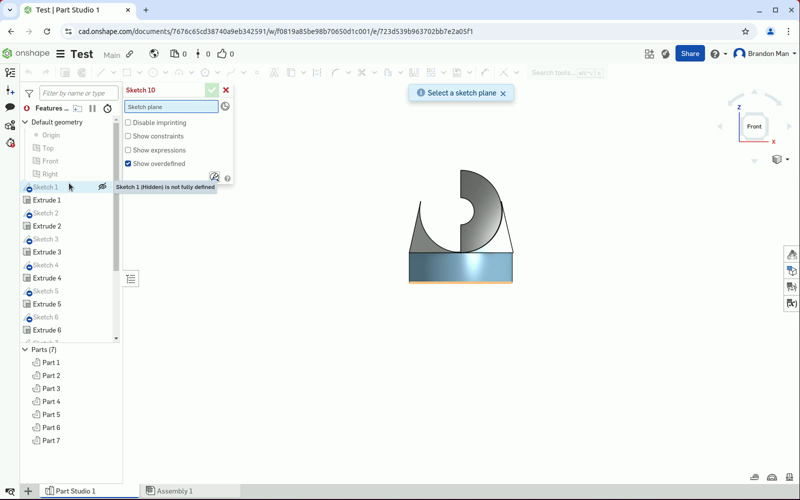
mouse_move(69, 163)
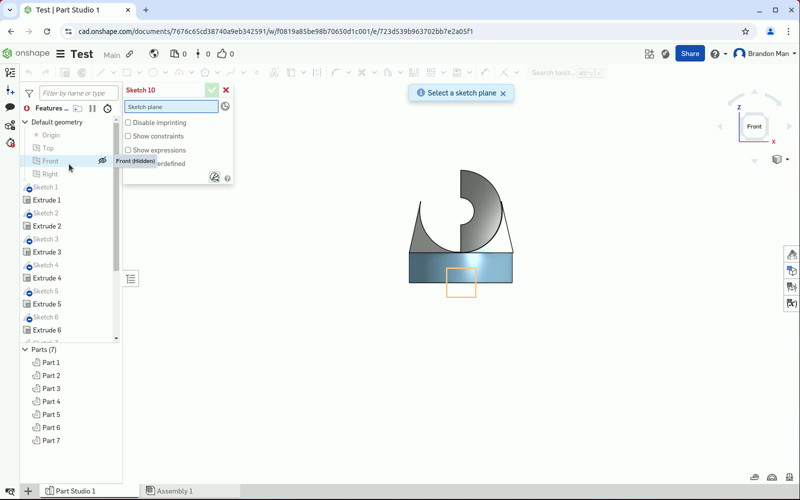
click(69, 163)
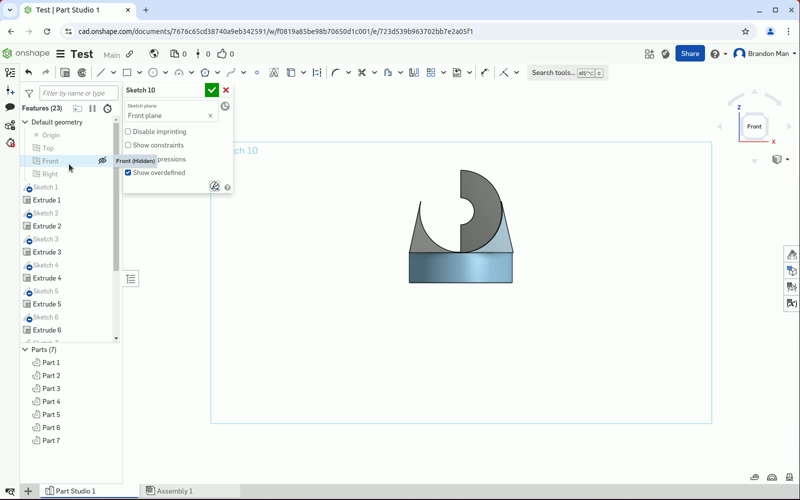
mouse_move(73, 352)
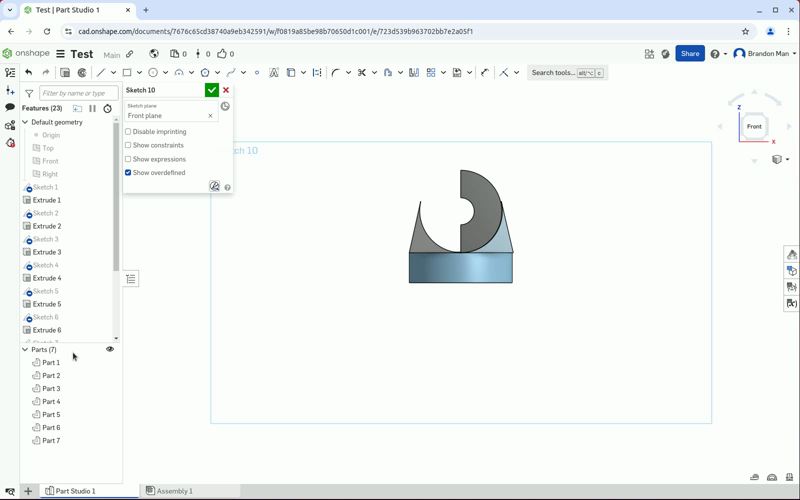
key(y)
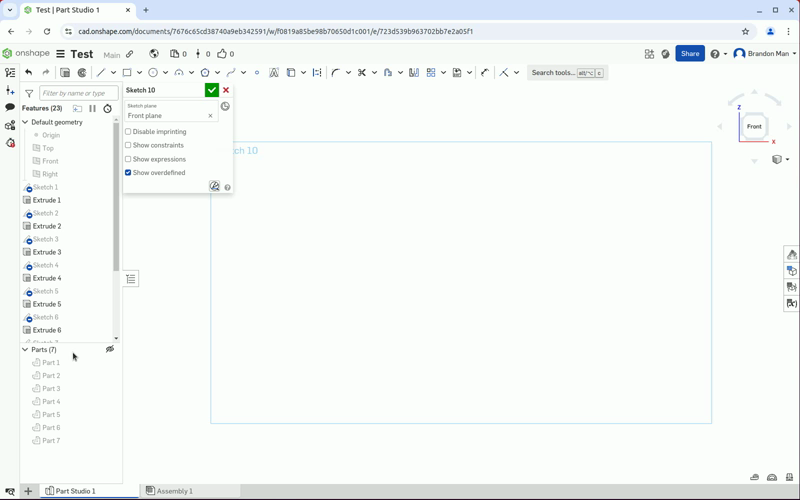
key(l)
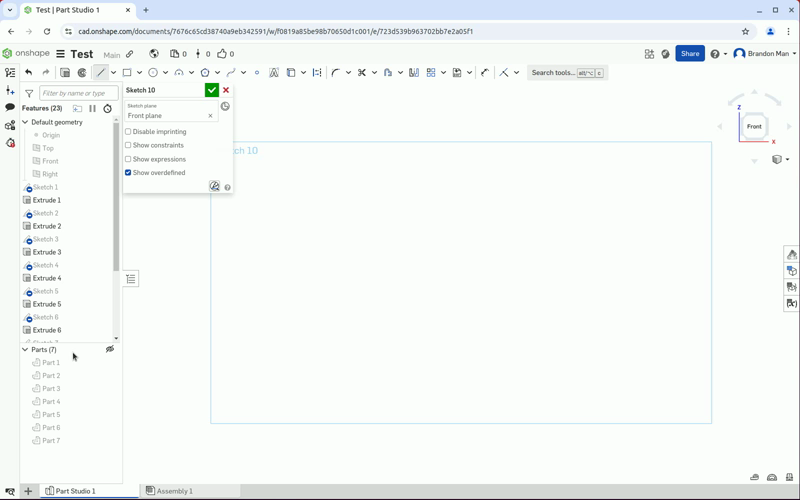
key_down(shift)
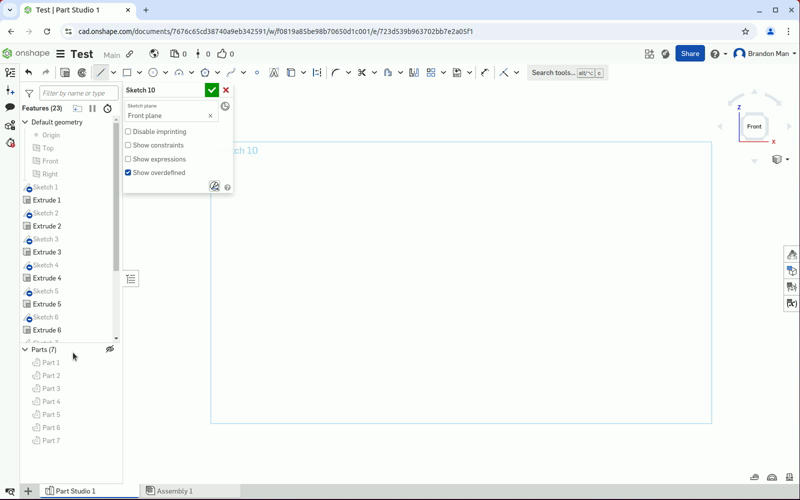
mouse_move(460, 252)
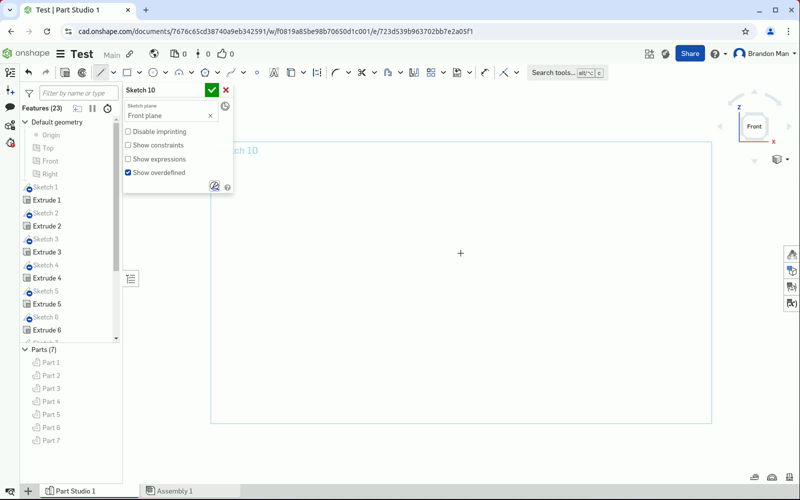
click(460, 252)
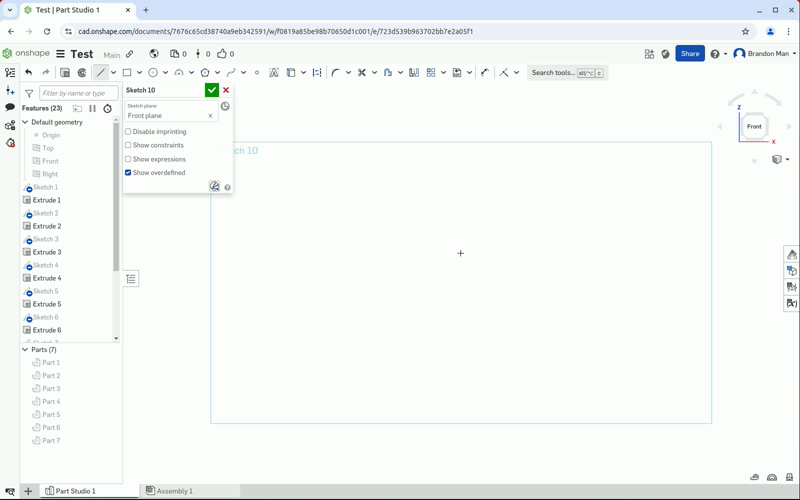
key_up(shift)
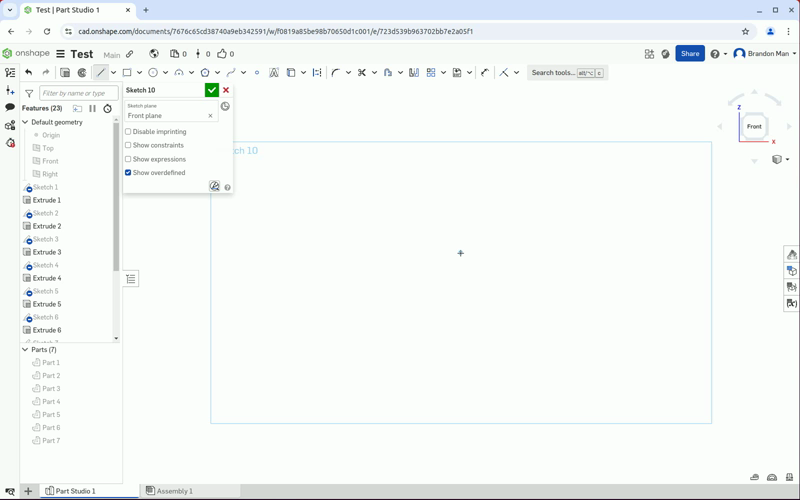
key_down(shift)
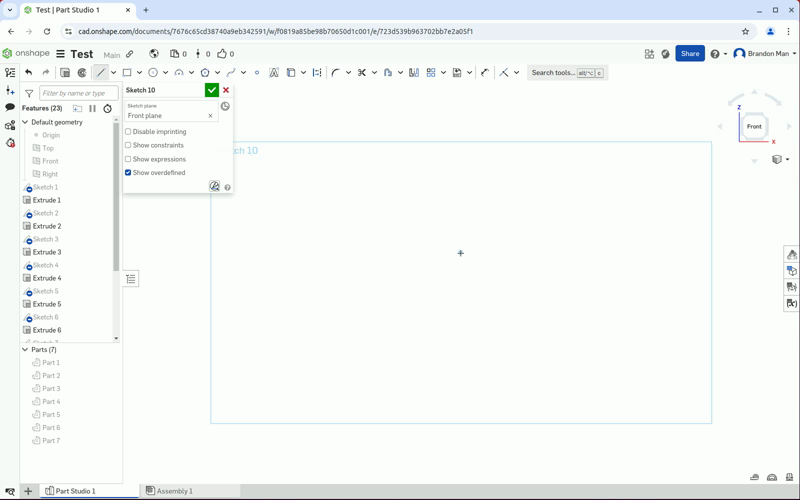
mouse_move(490, 252)
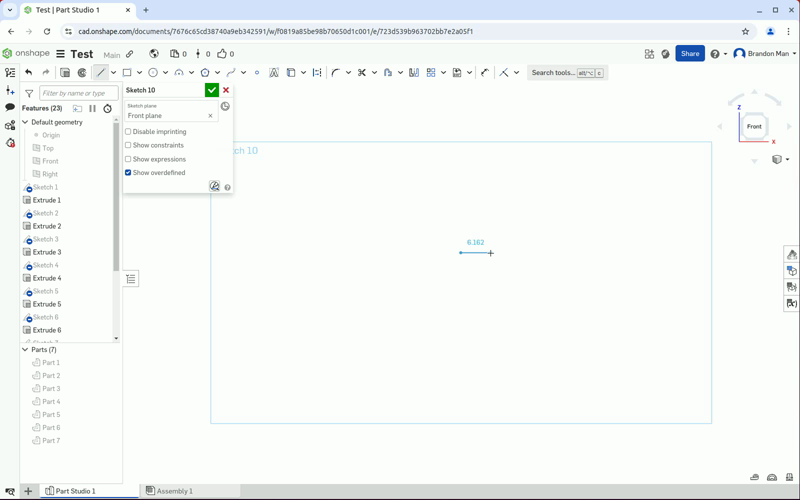
mouse_move(460, 224)
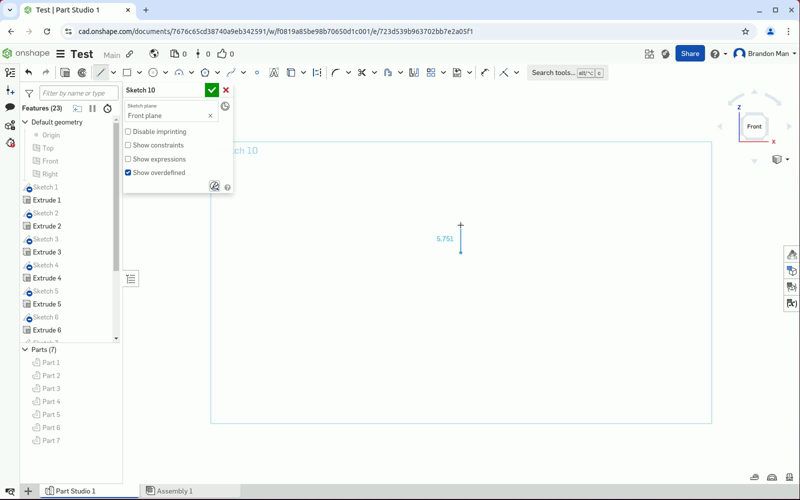
click(460, 224)
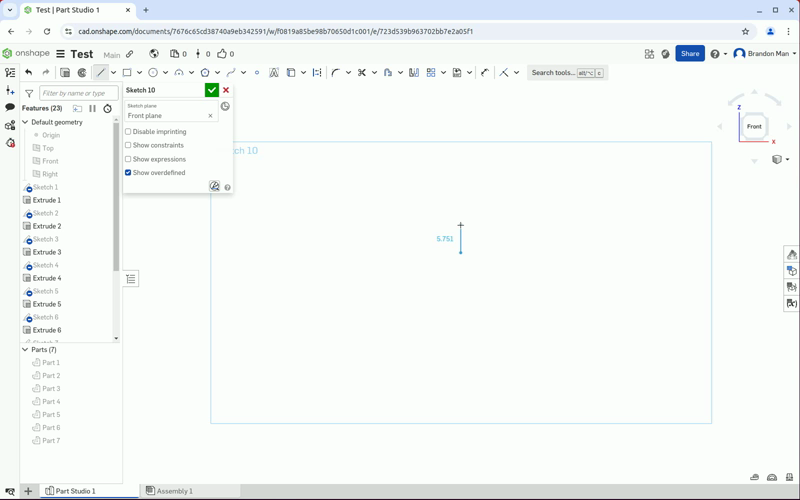
key_up(shift)
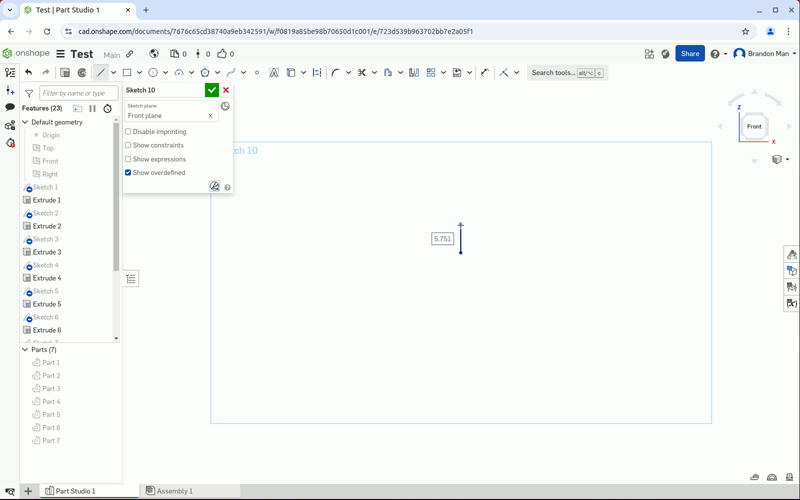
key(esc)
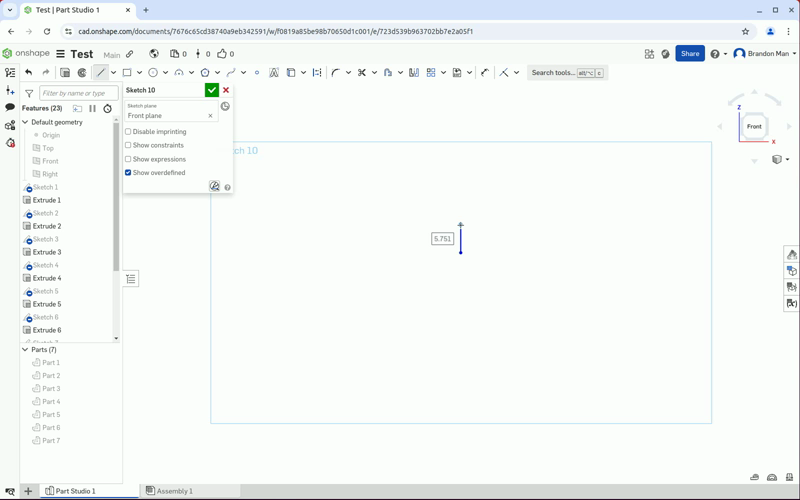
key(a)
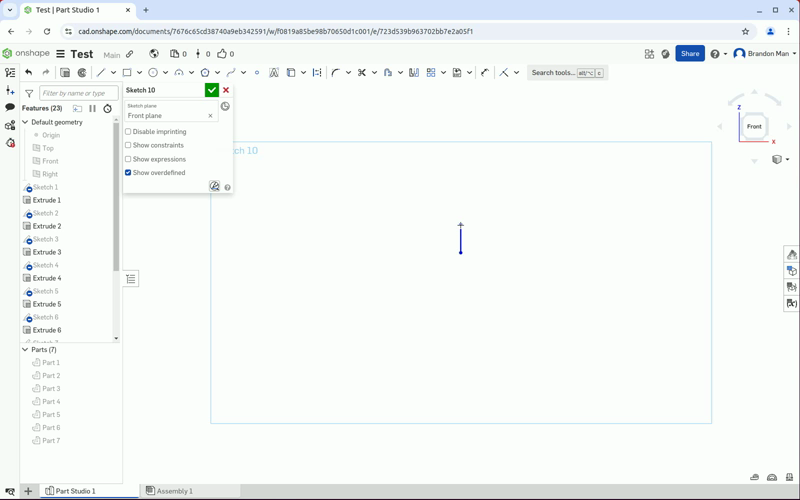
mouse_move(460, 224)
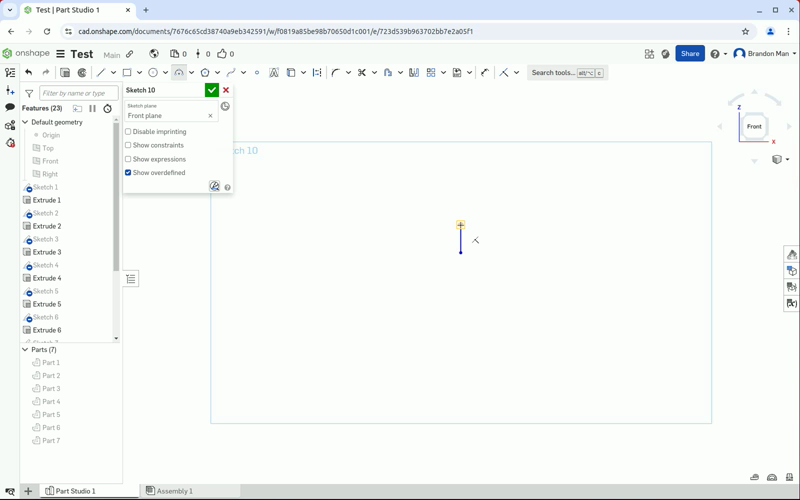
click(460, 224)
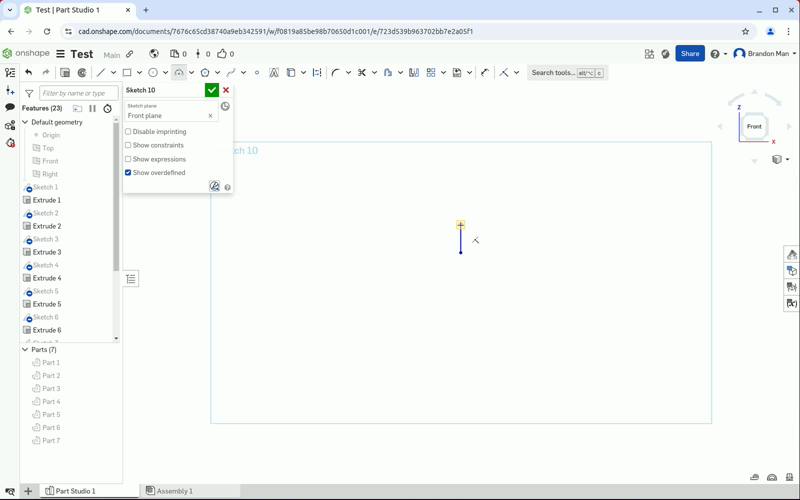
key_down(shift)
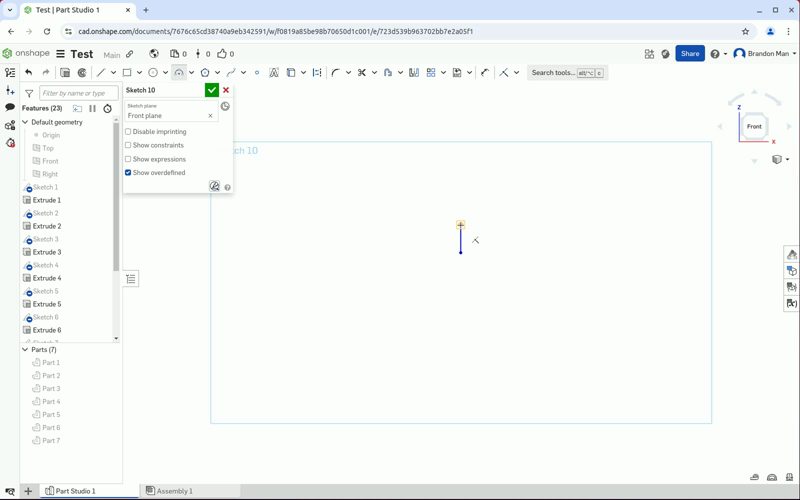
mouse_move(460, 197)
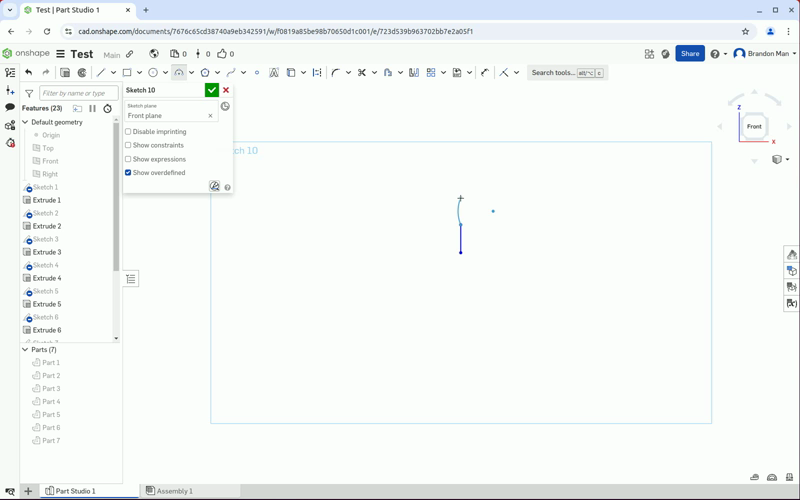
click(460, 197)
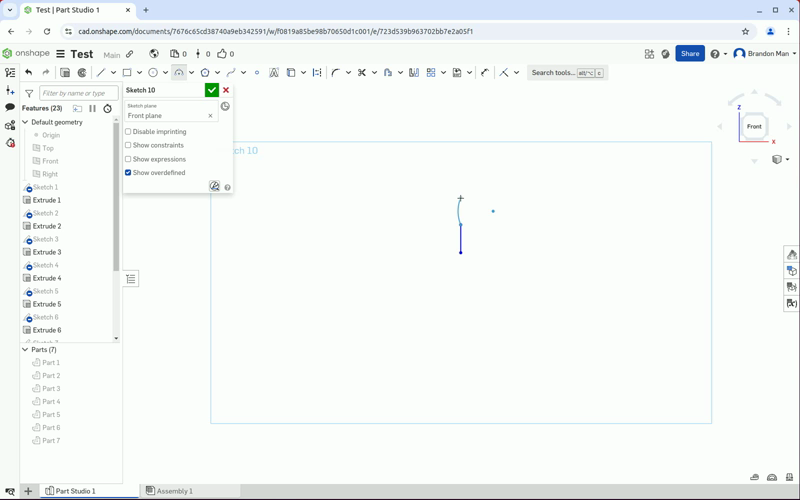
mouse_move(447, 211)
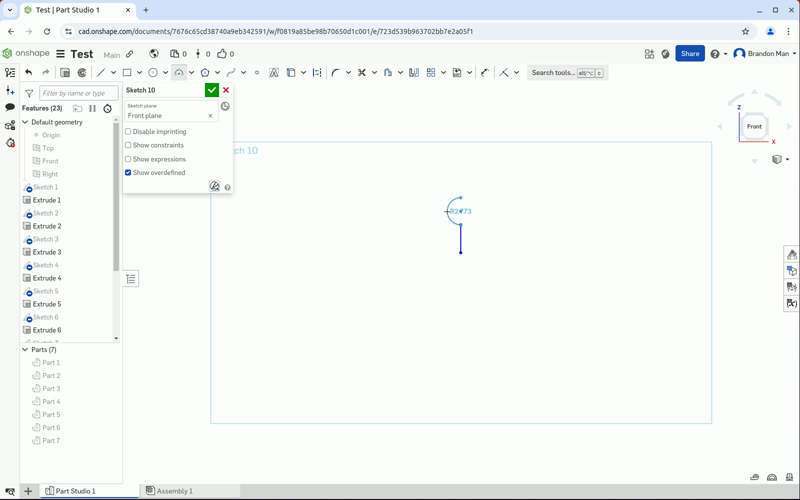
click(447, 211)
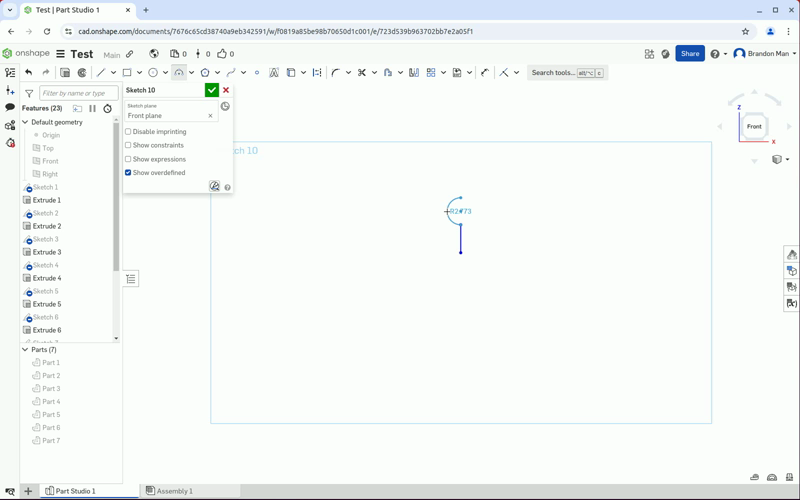
key_up(shift)
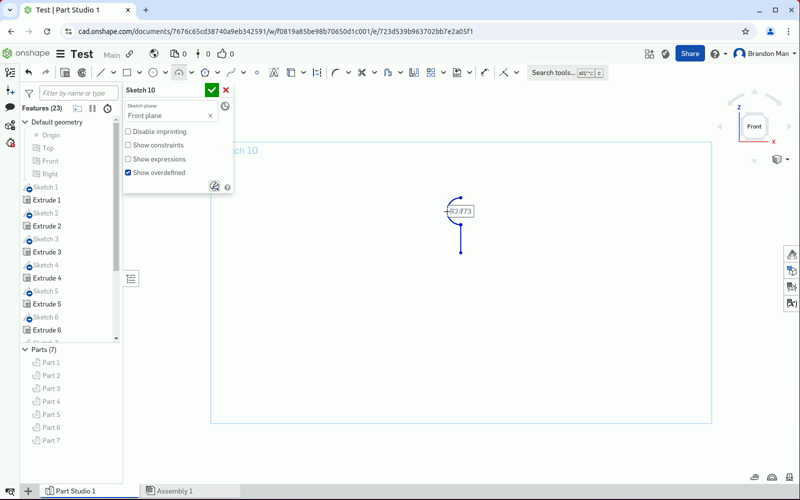
key(esc)
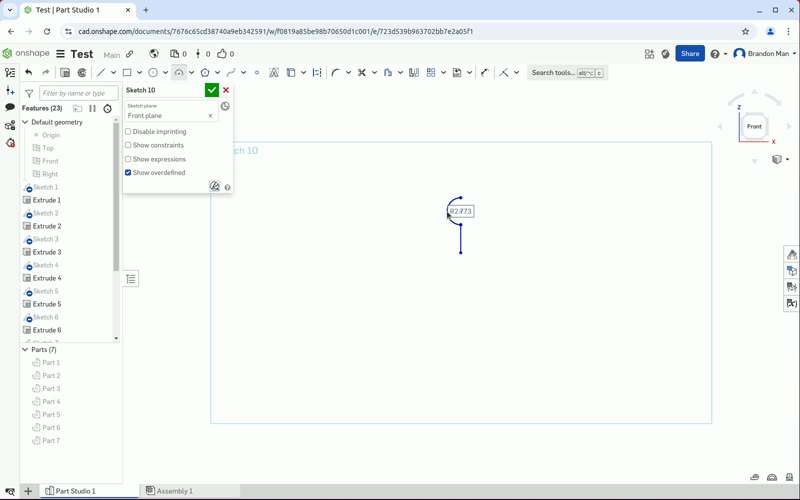
key(l)
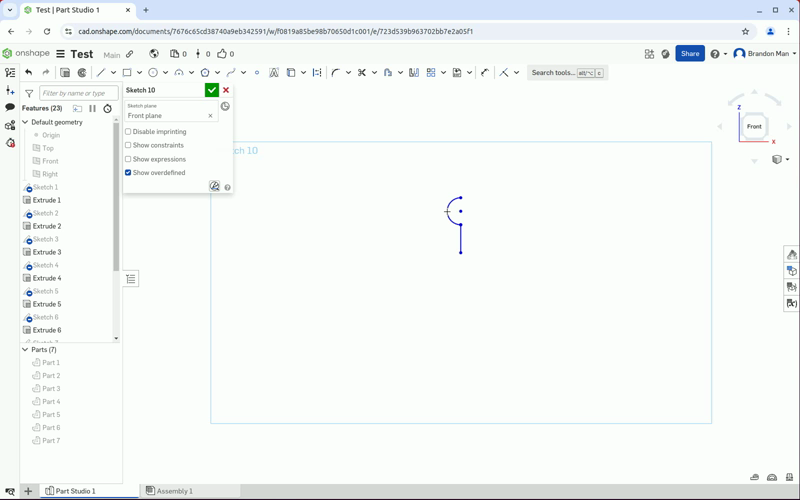
mouse_move(460, 197)
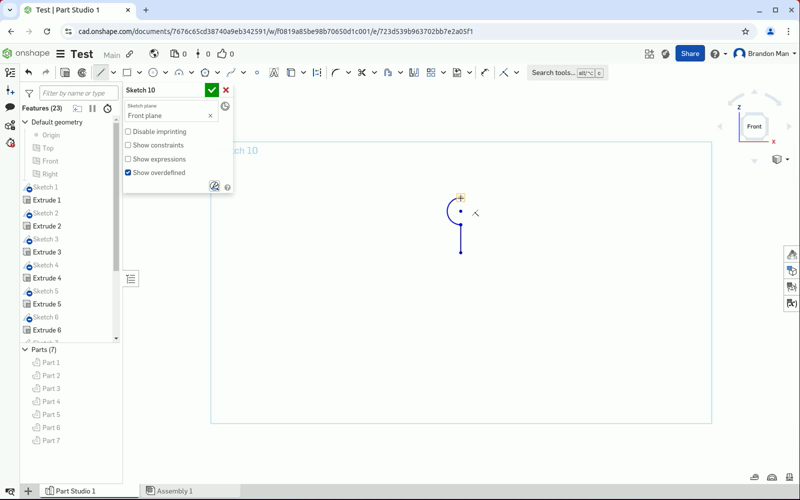
click(460, 197)
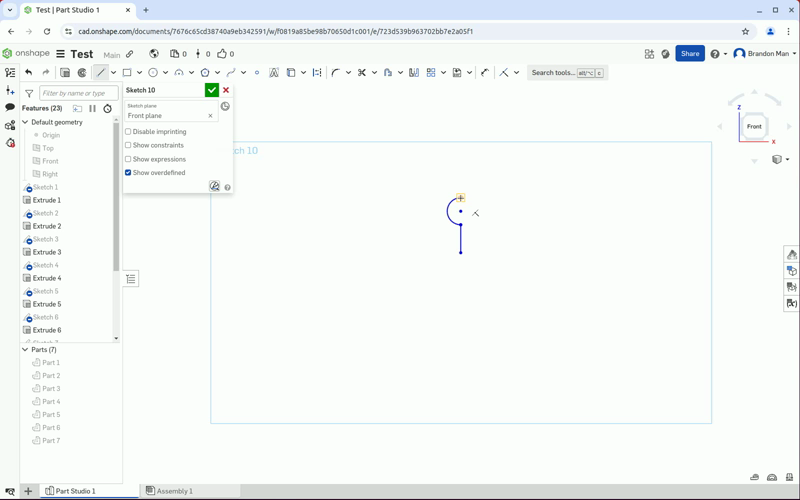
key_down(shift)
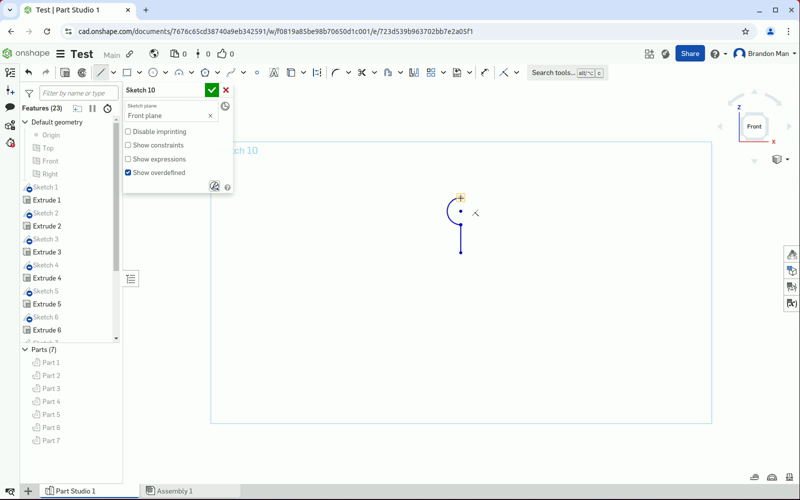
mouse_move(490, 197)
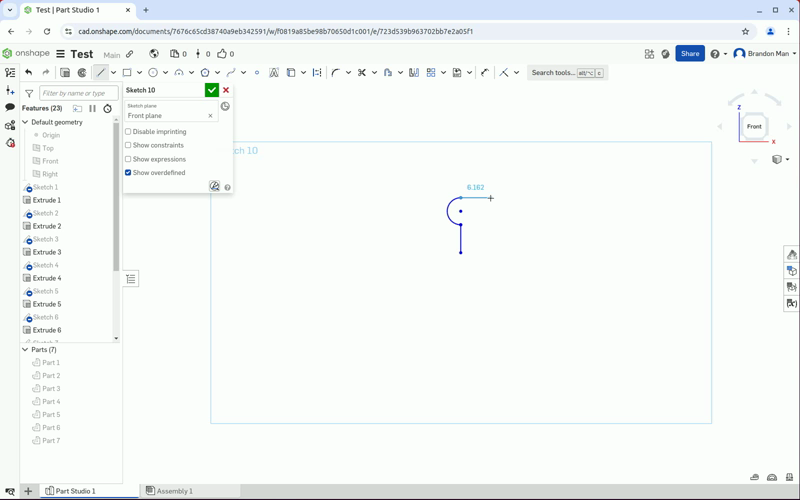
mouse_move(460, 170)
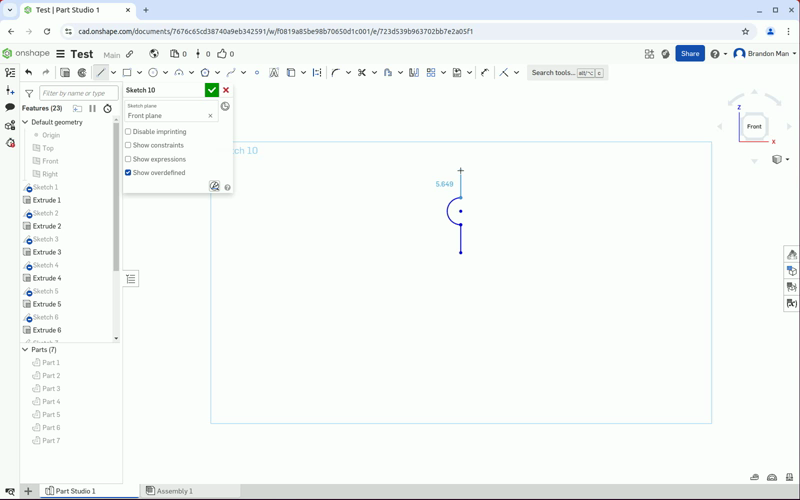
click(460, 170)
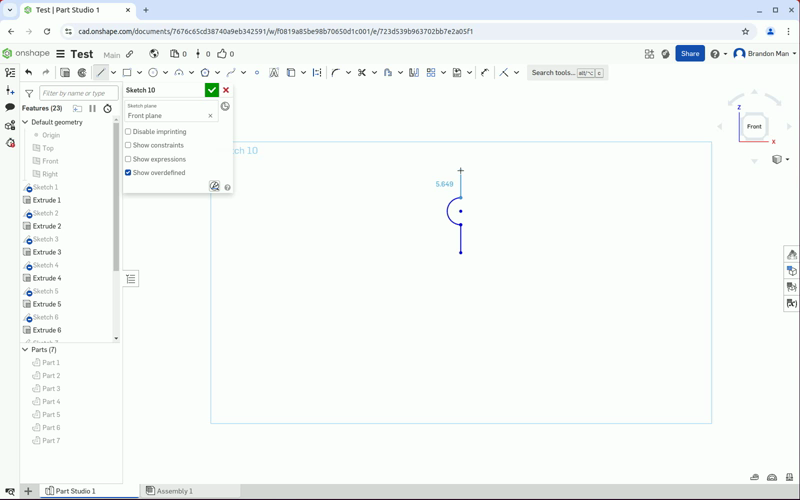
key_up(shift)
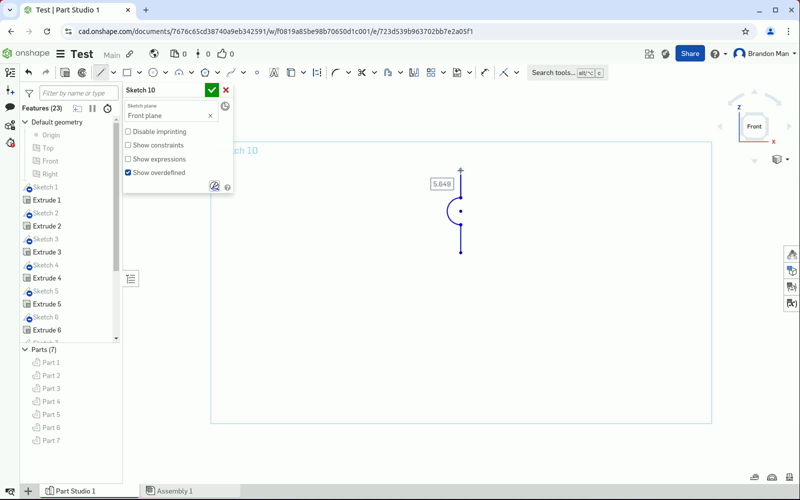
key(esc)
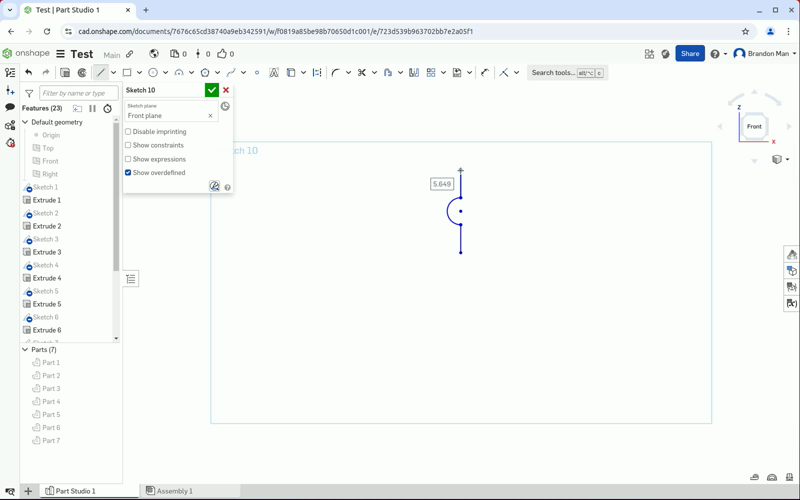
key(a)
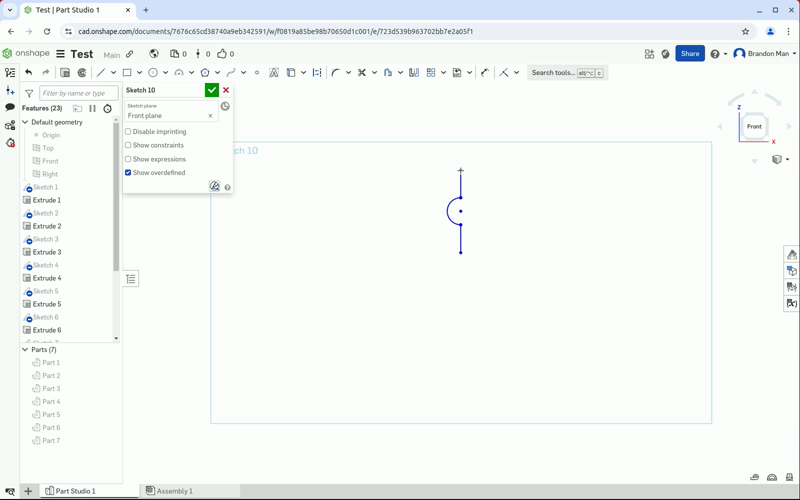
mouse_move(460, 170)
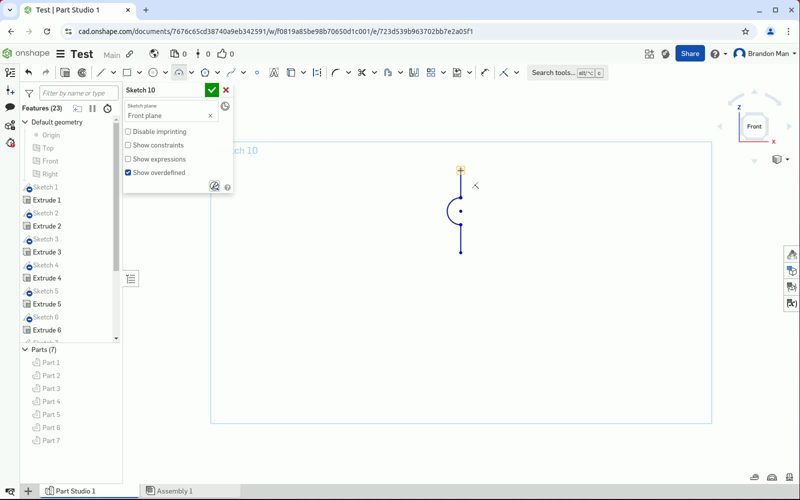
click(460, 170)
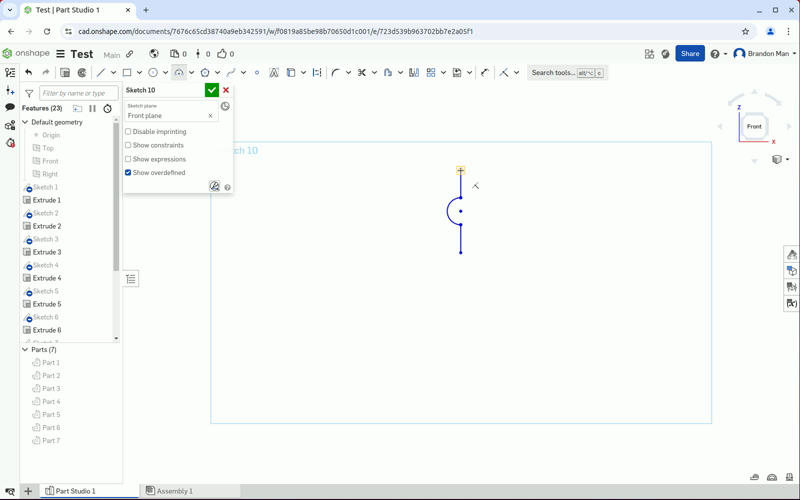
mouse_move(460, 252)
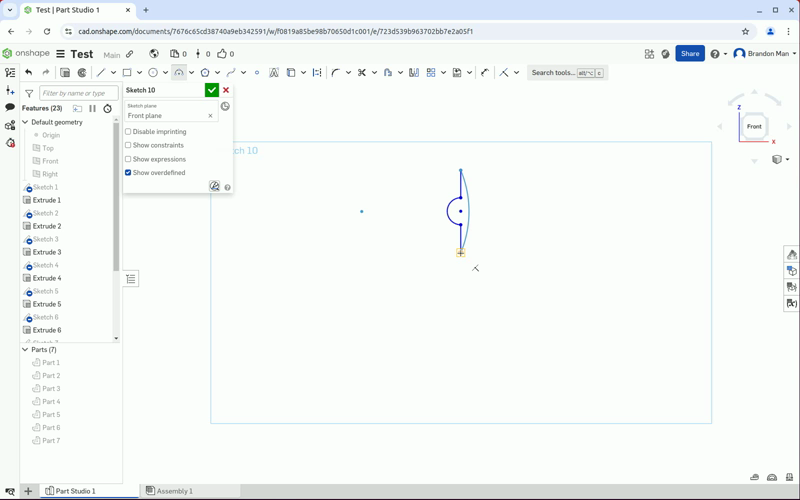
click(460, 252)
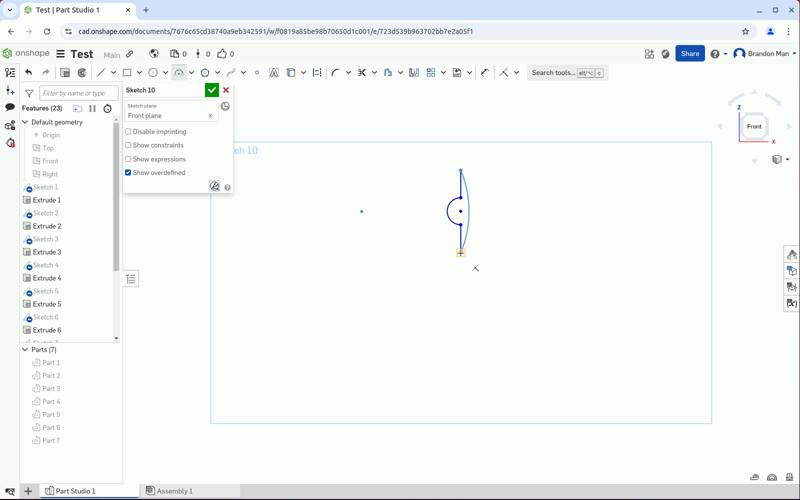
key_down(shift)
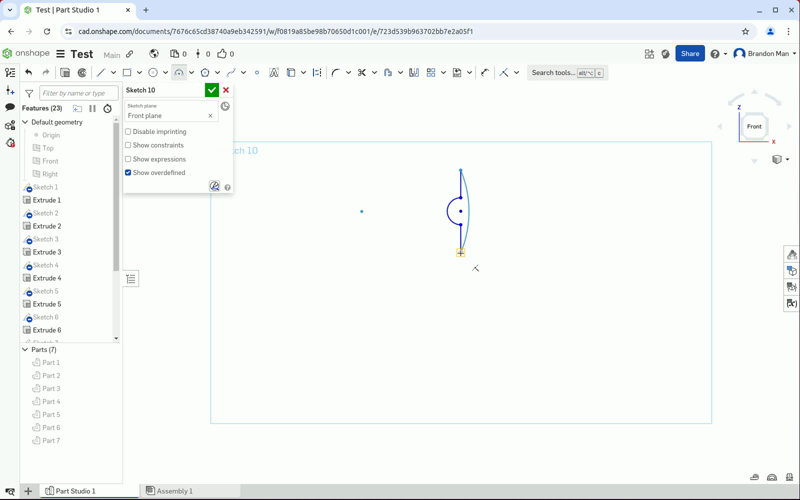
mouse_move(419, 211)
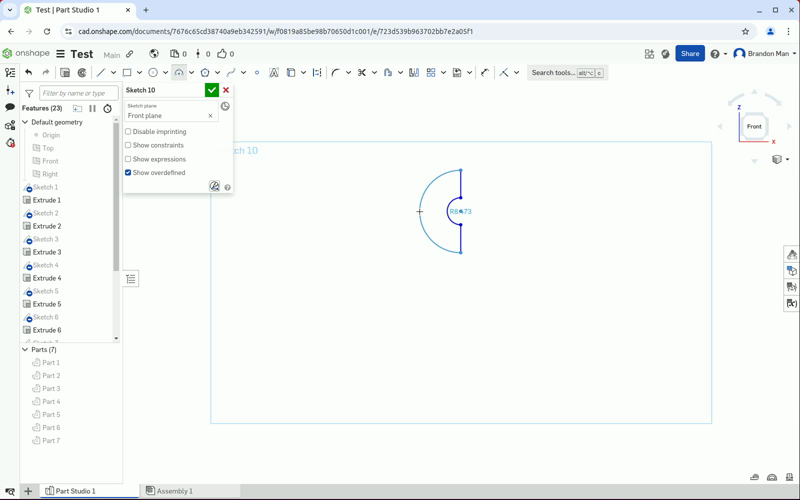
click(419, 211)
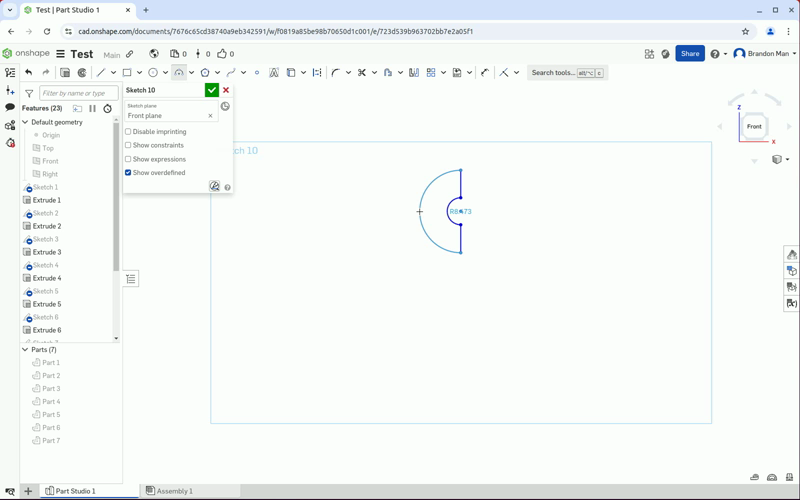
key_up(shift)
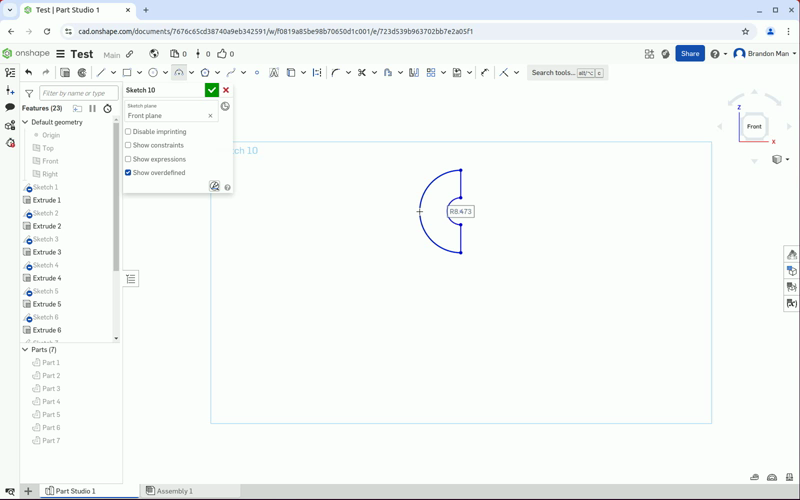
key(esc)
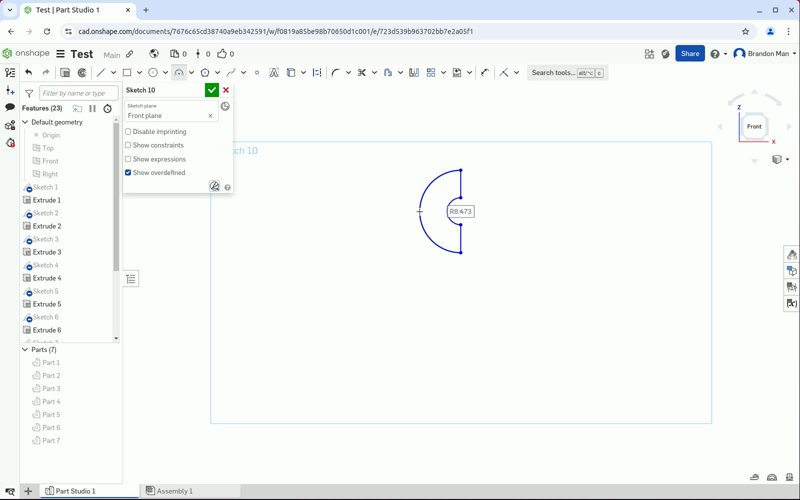
mouse_move(426, 218)
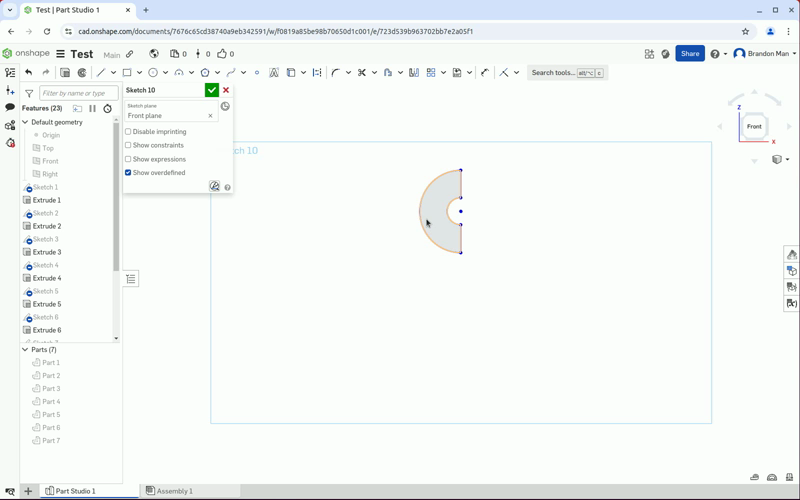
scroll(6)
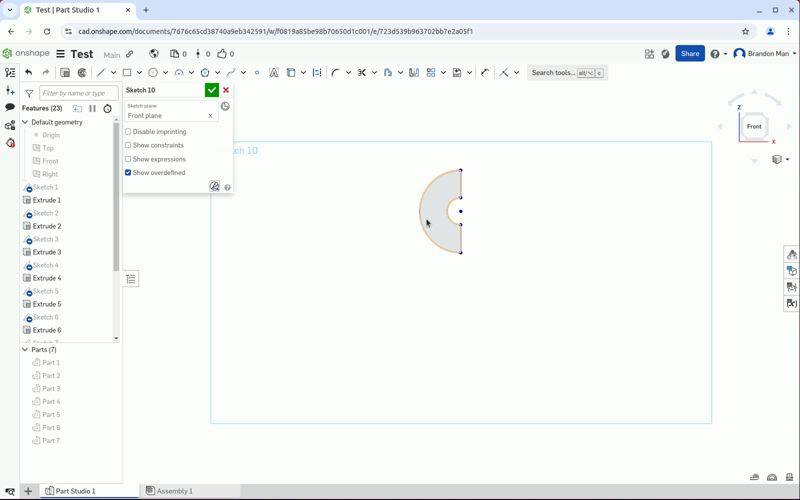
scroll(6)
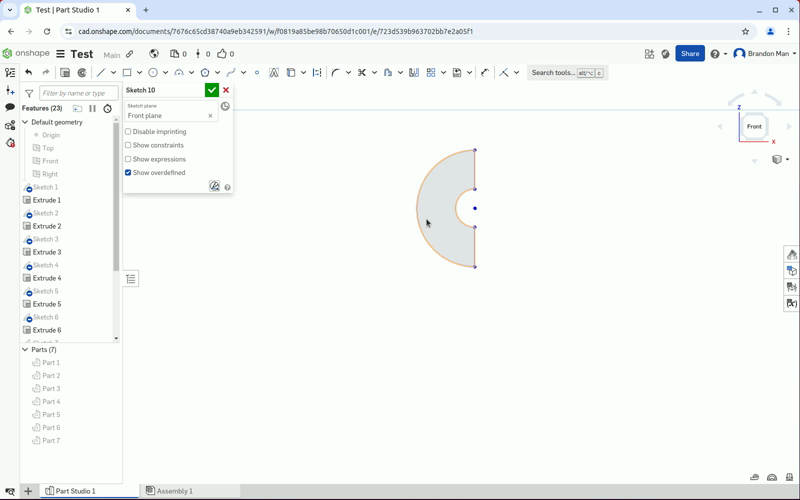
scroll(6)
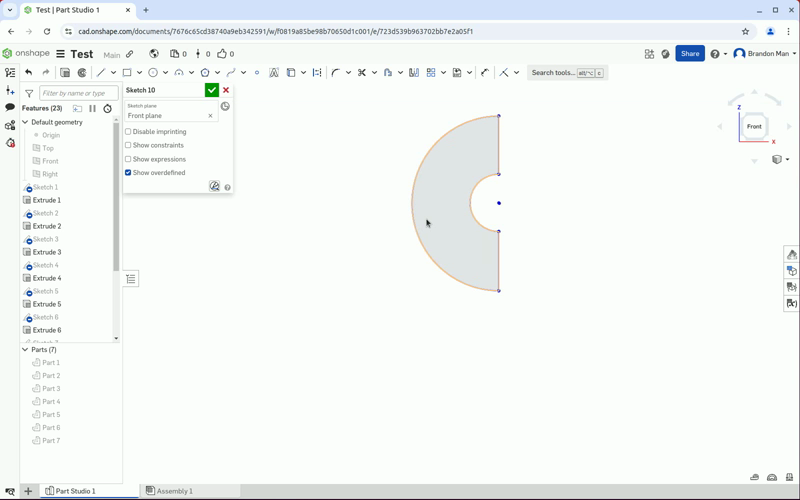
scroll(6)
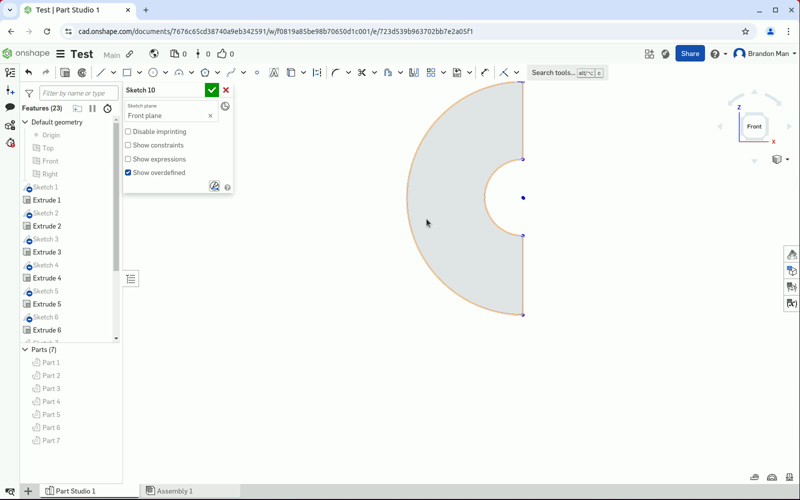
scroll(6)
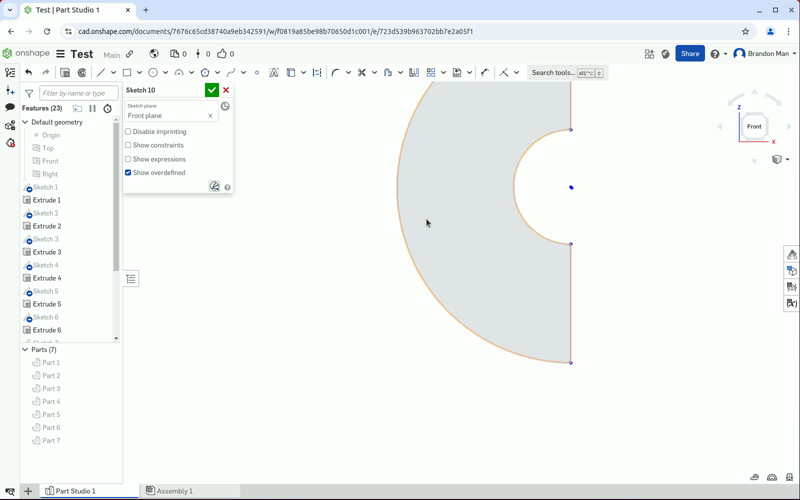
scroll(6)
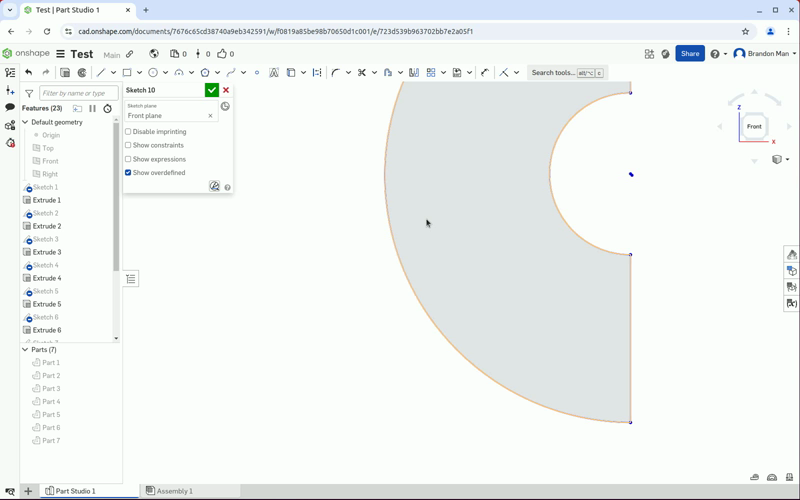
scroll(6)
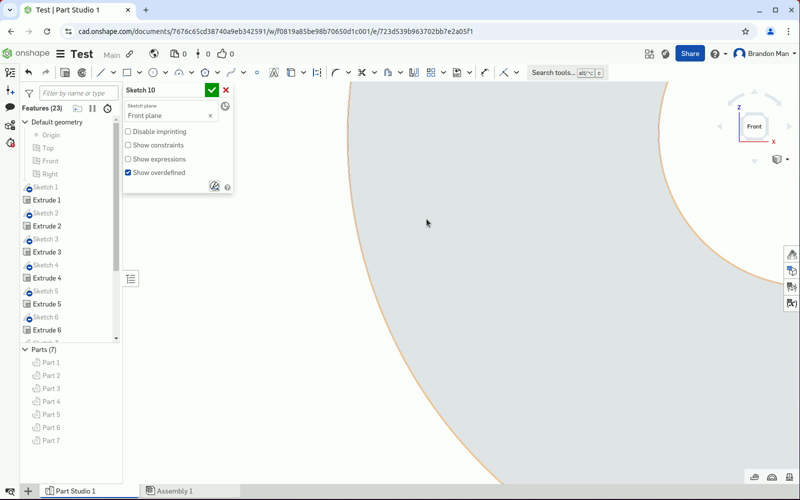
click(426, 218)
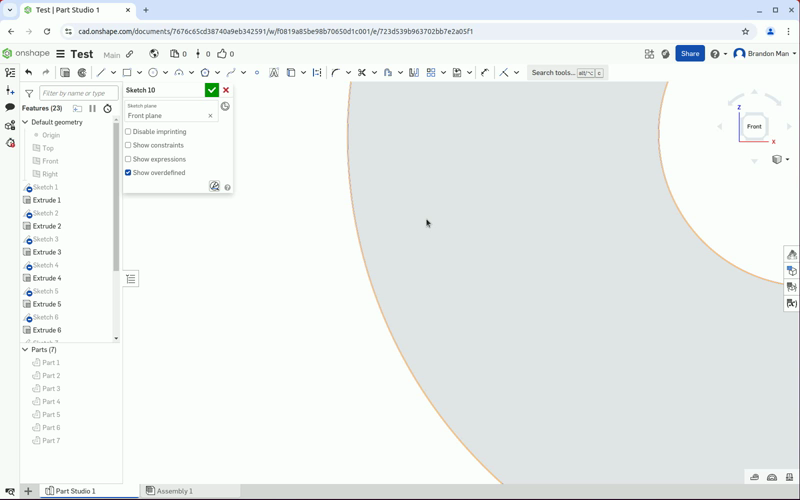
scroll(-6)
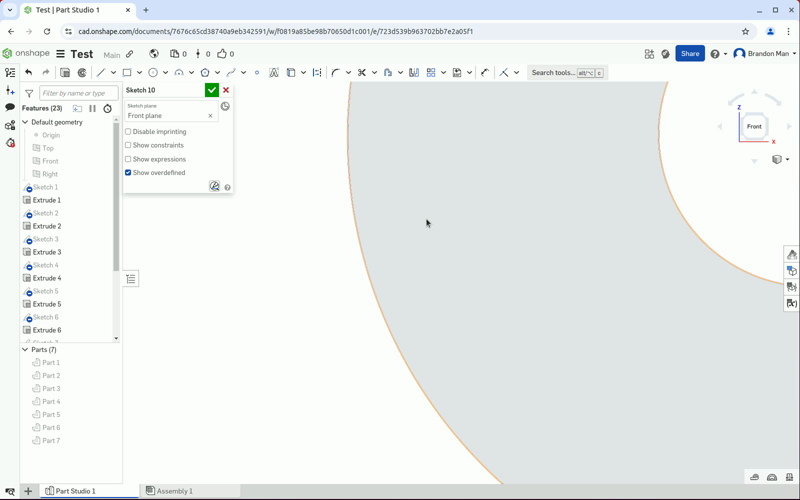
scroll(-6)
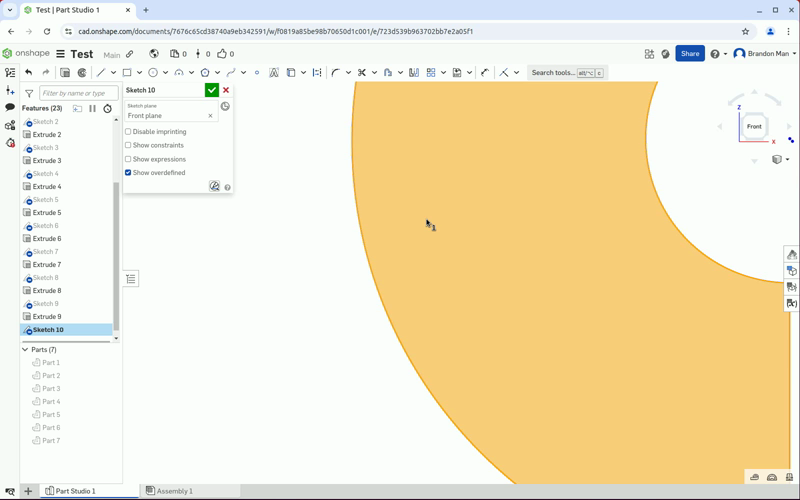
scroll(-6)
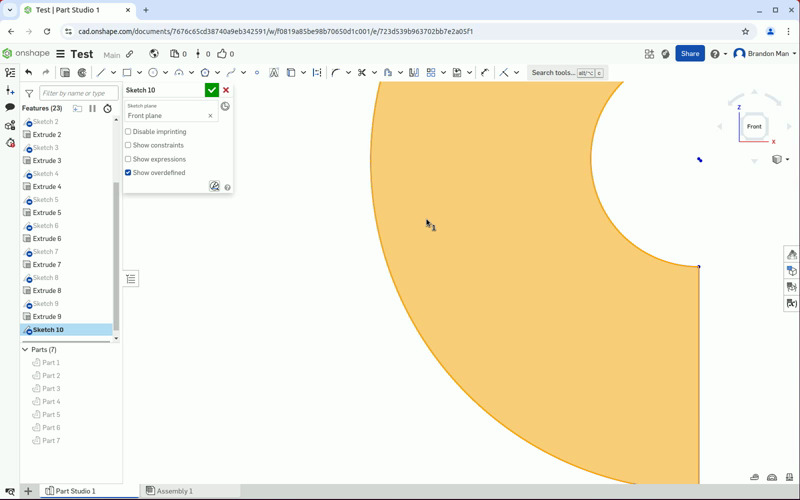
scroll(-6)
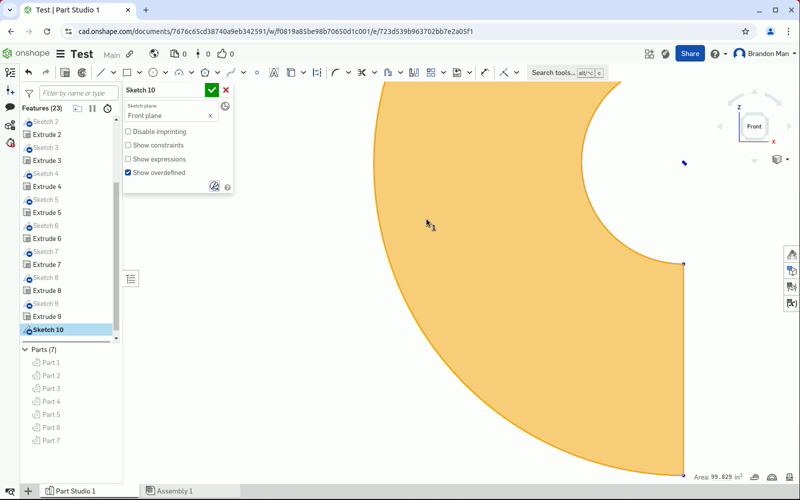
scroll(-6)
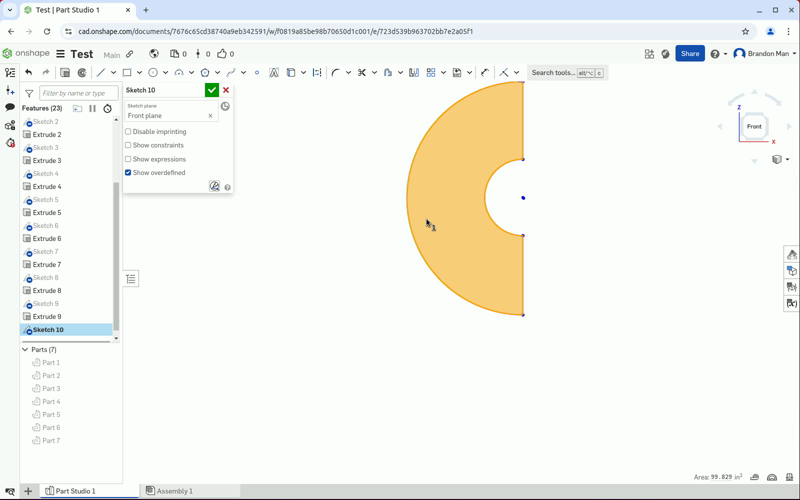
scroll(-6)
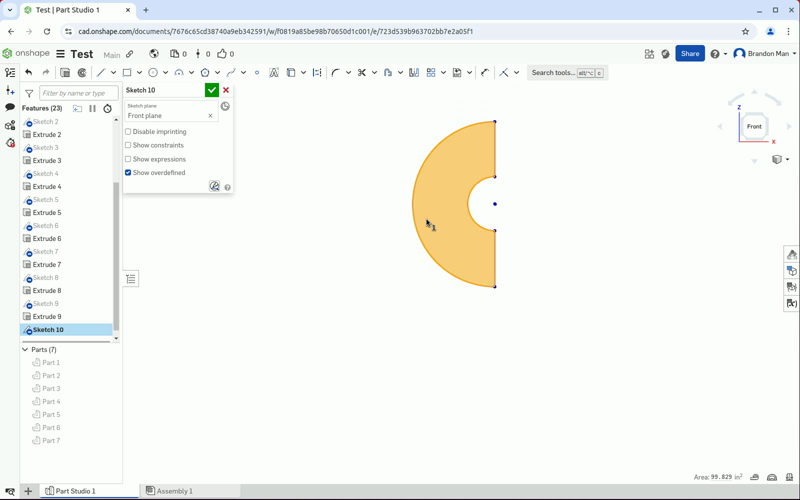
scroll(-6)
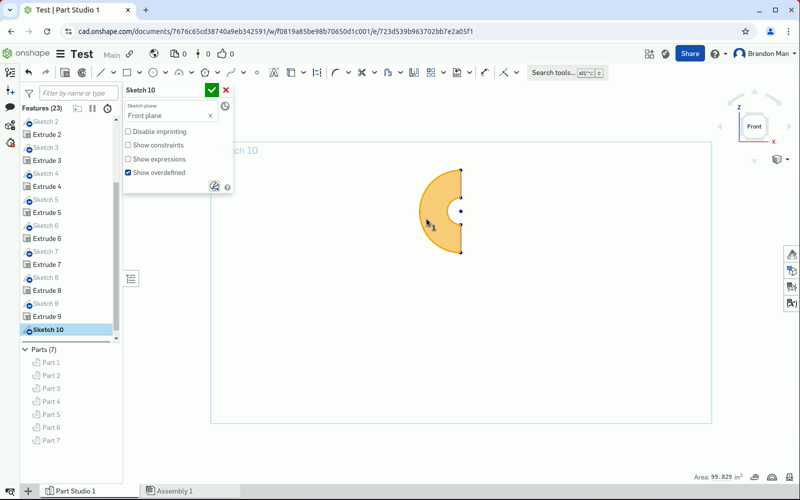
mouse_move(73, 352)
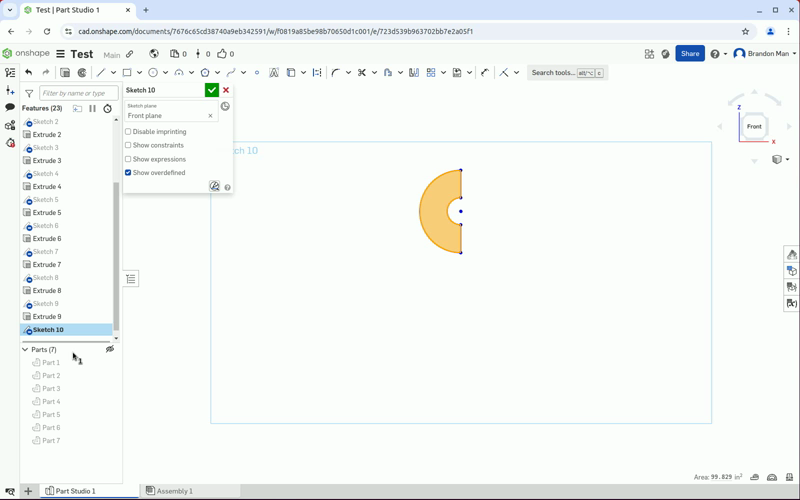
key(shift+y)
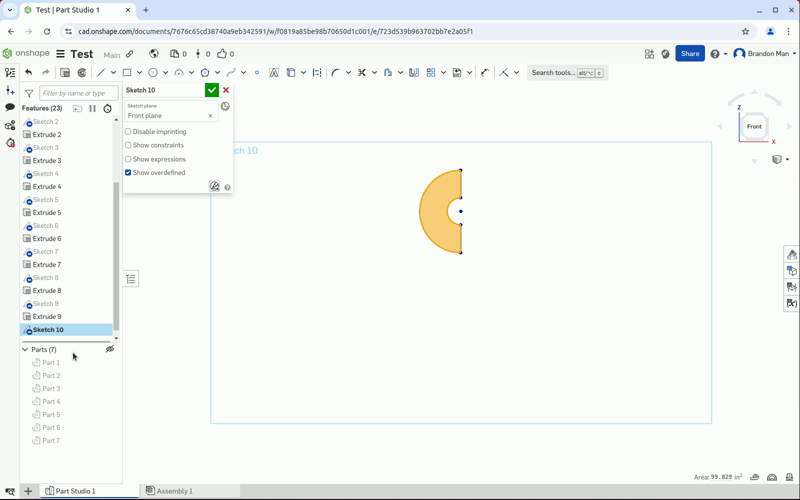
key(shift+e)
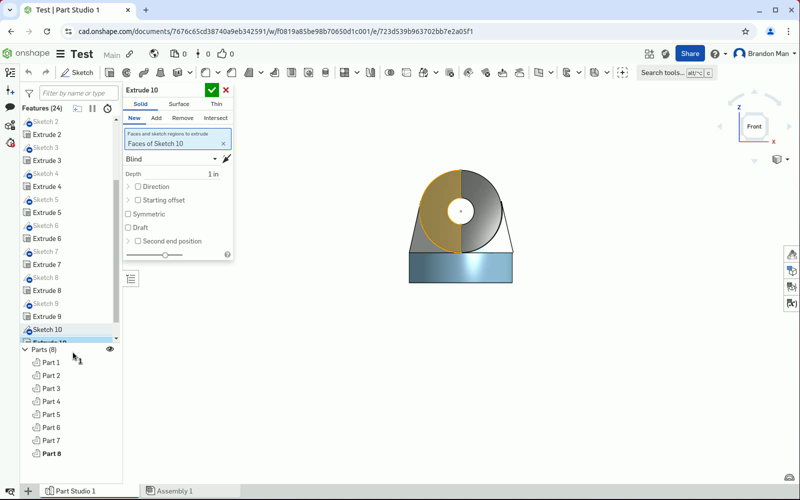
mouse_move(143, 106)
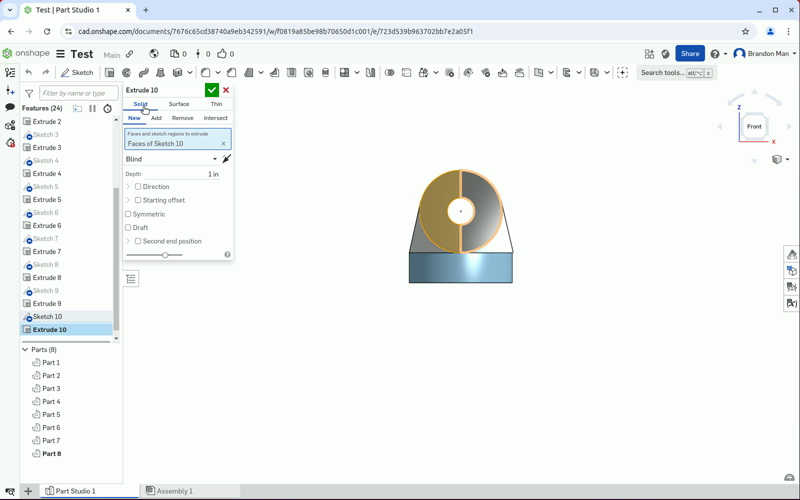
click(143, 106)
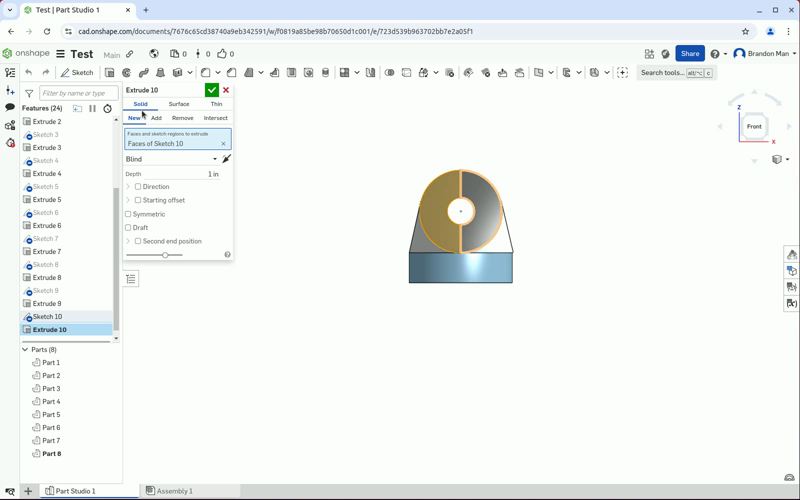
mouse_move(137, 120)
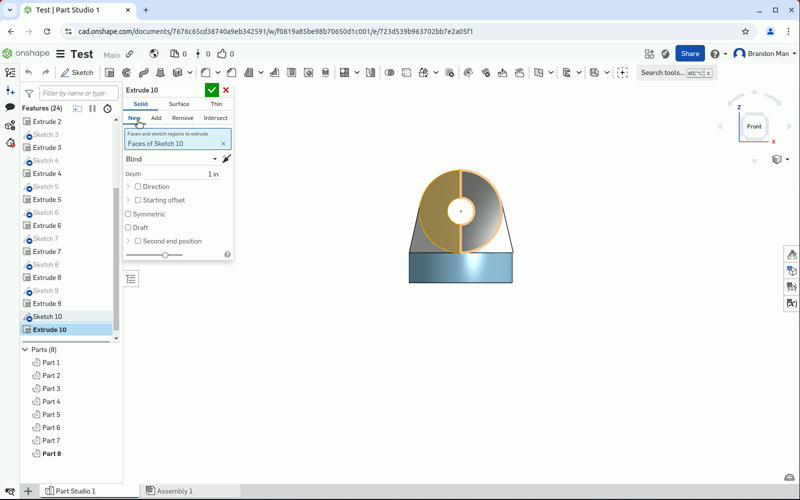
click(137, 120)
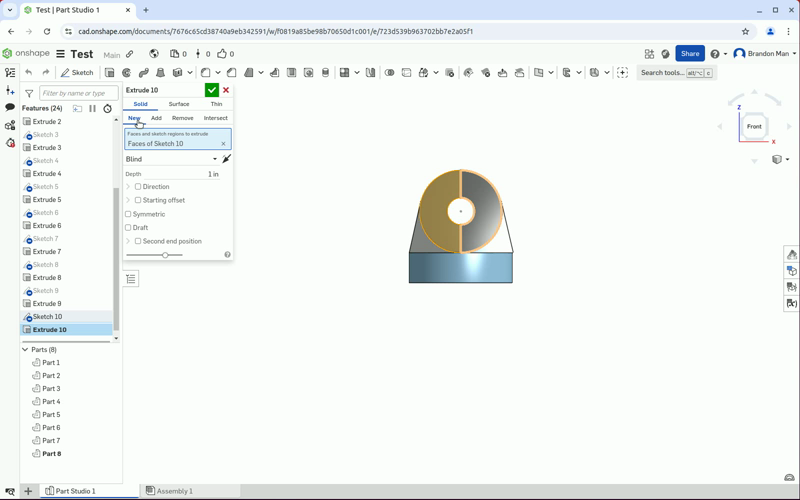
key(tab, 4)
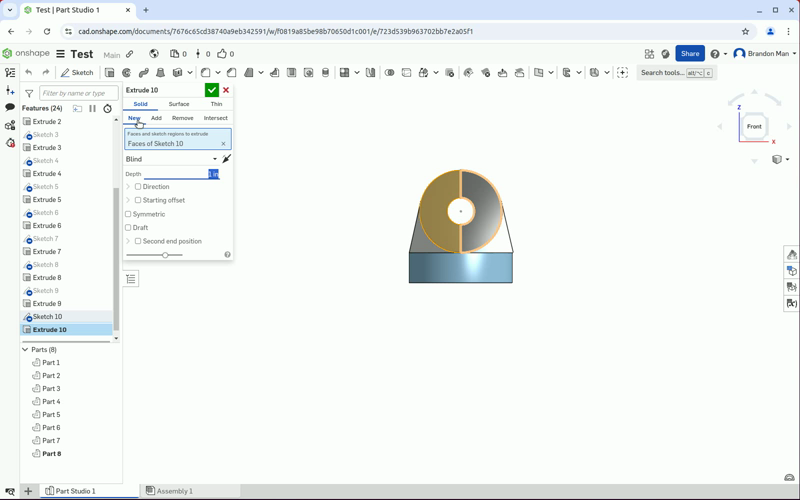
text(21.182)
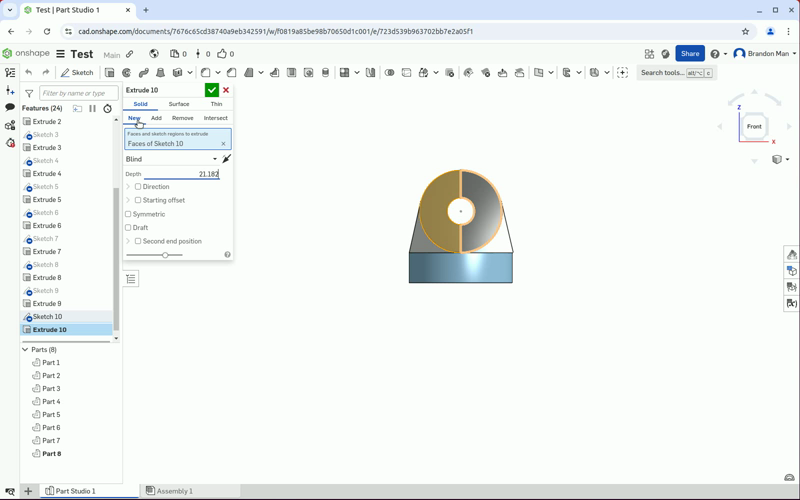
key(tab, 3)
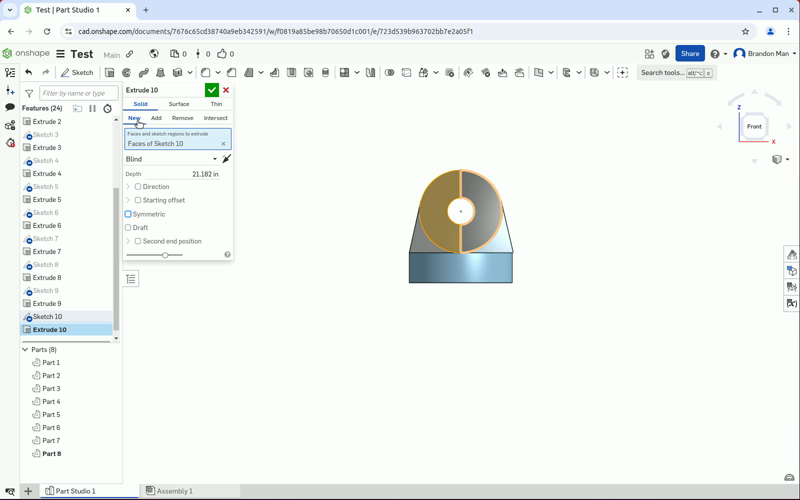
key(space)
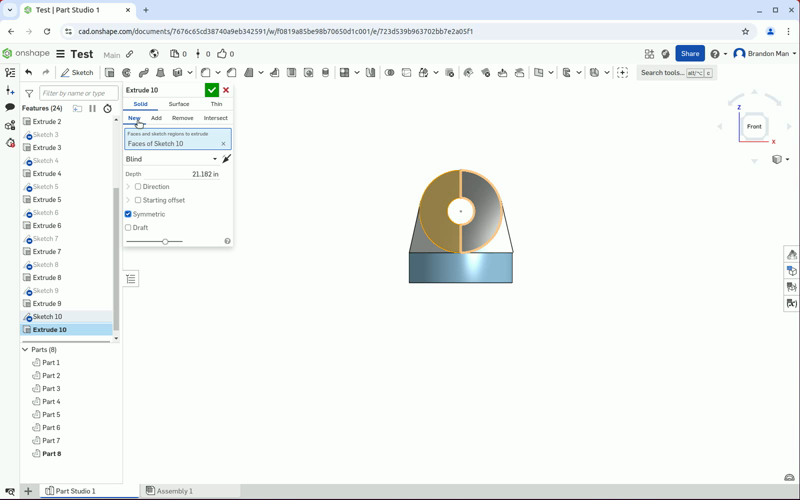
key(enter)
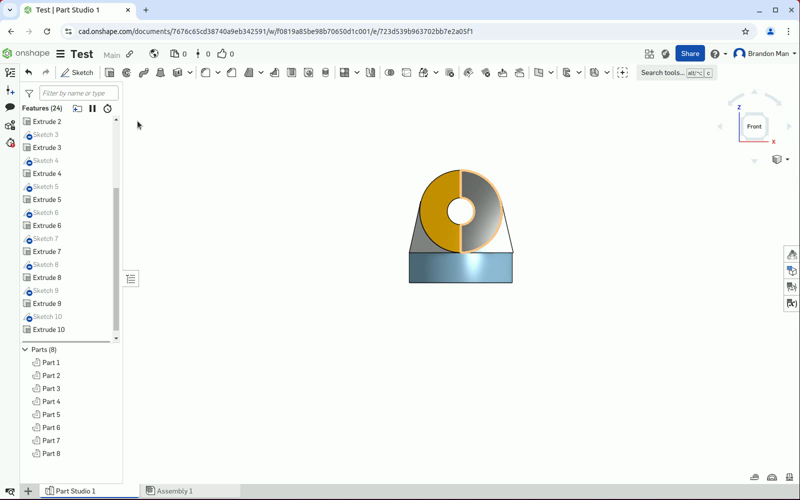
key(shift+h)
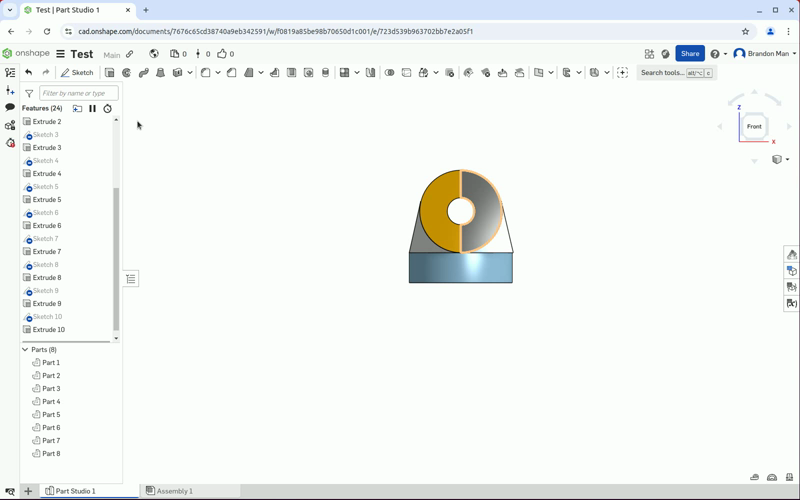
key(shift+h)
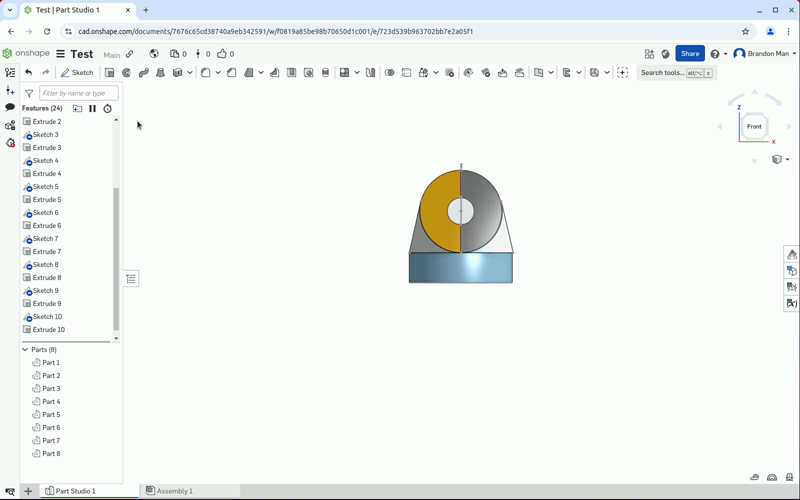
key(shift+7)
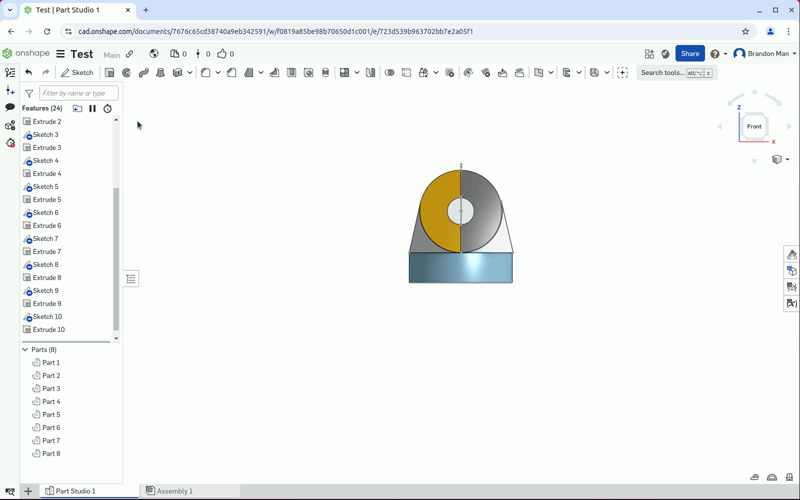
key(left, 2)
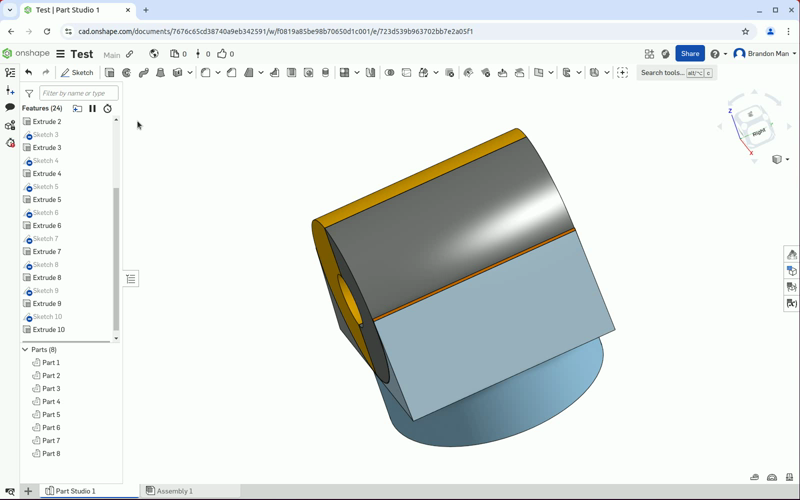
key(down, 2)
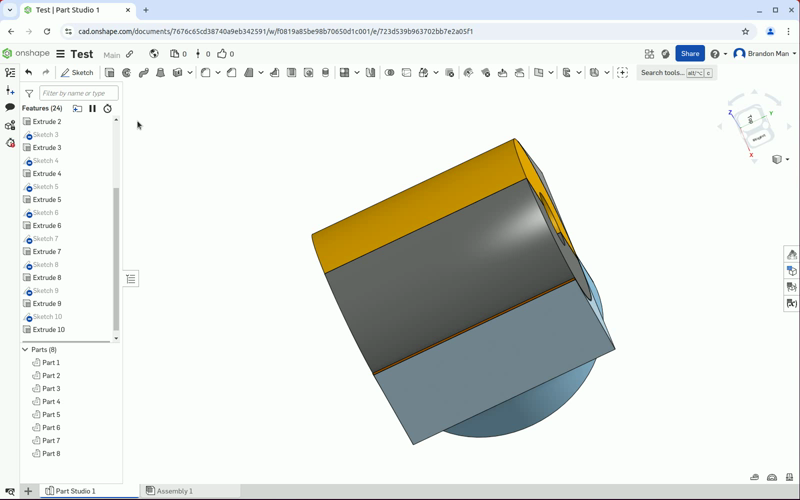
key(up, 2)
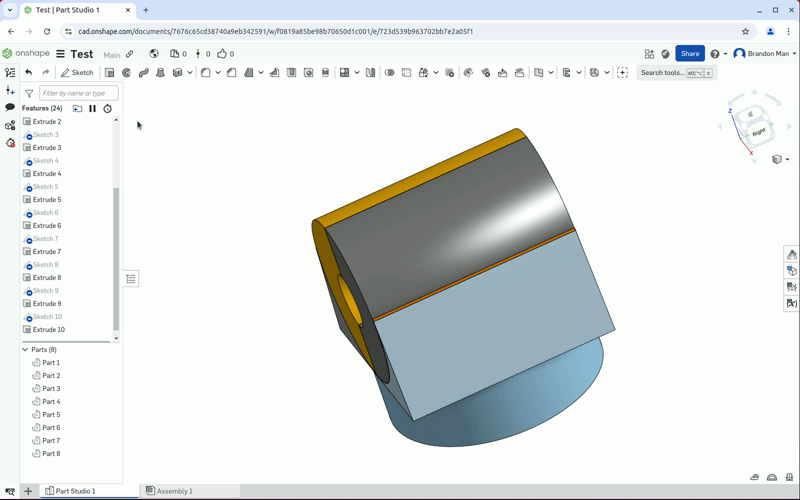
key(right, 2)
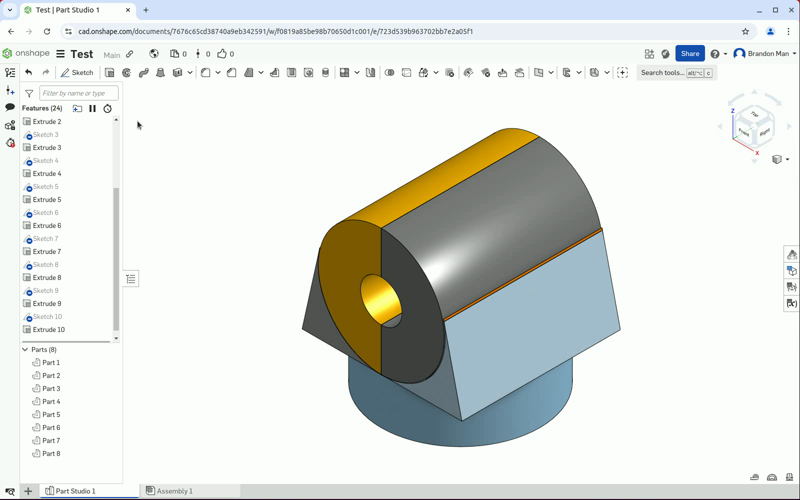
mouse_move(69, 85)
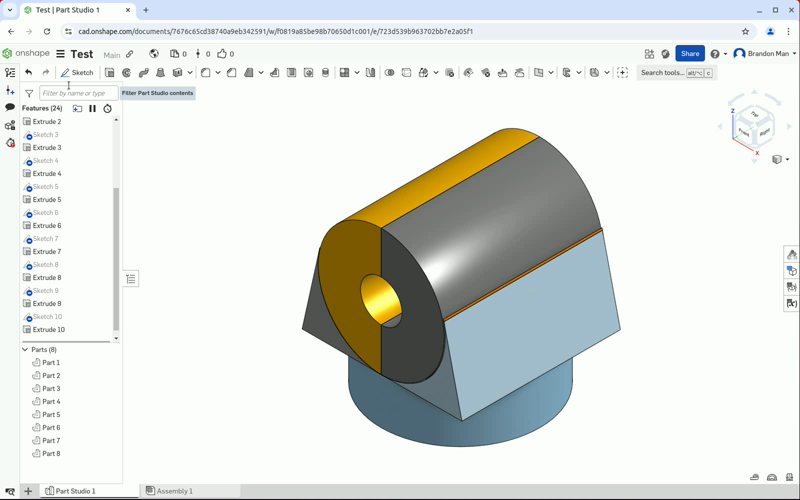
click(69, 85)